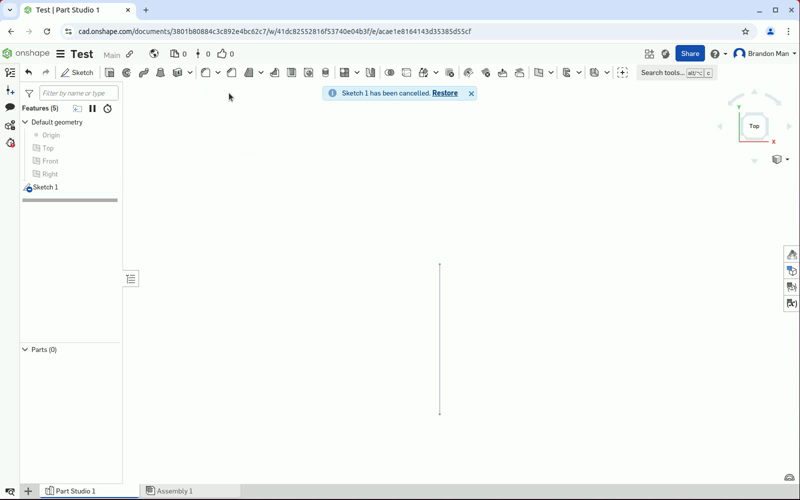
key(shift+h)
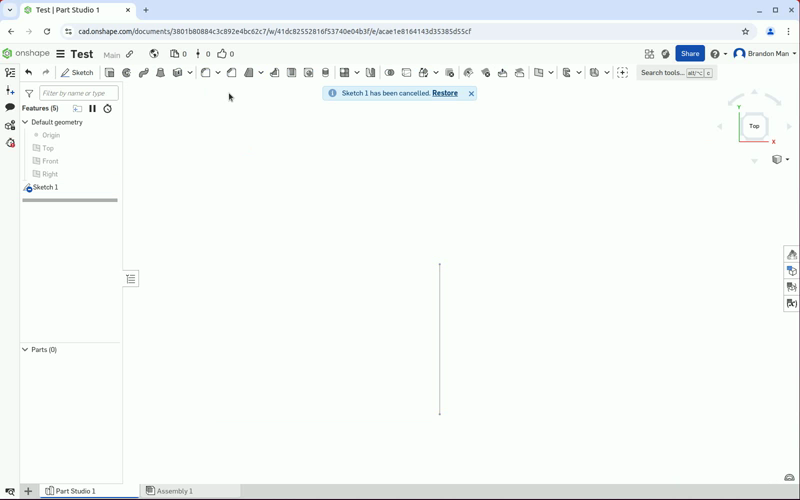
key(shift+s)
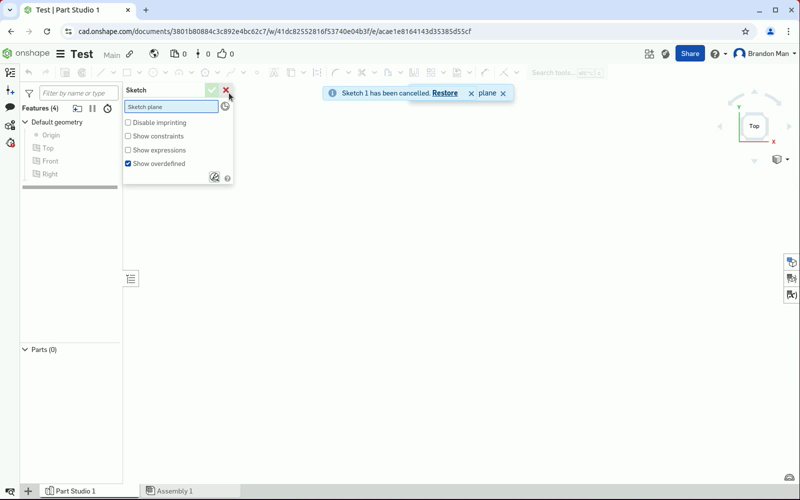
mouse_move(73, 150)
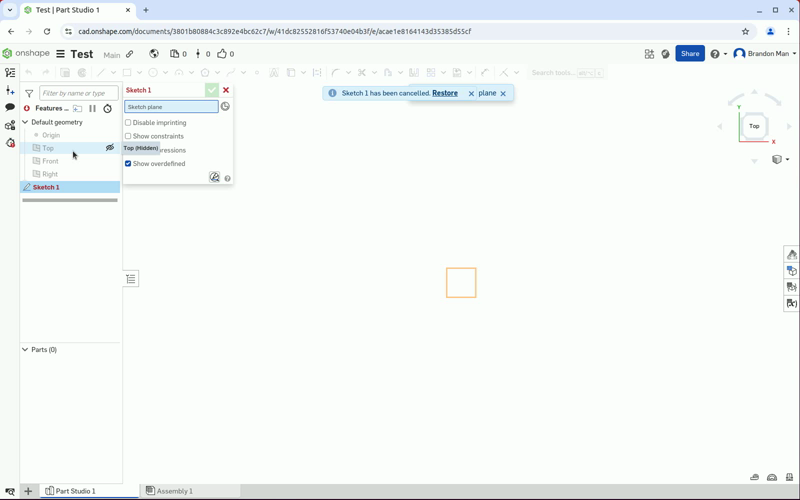
click(73, 150)
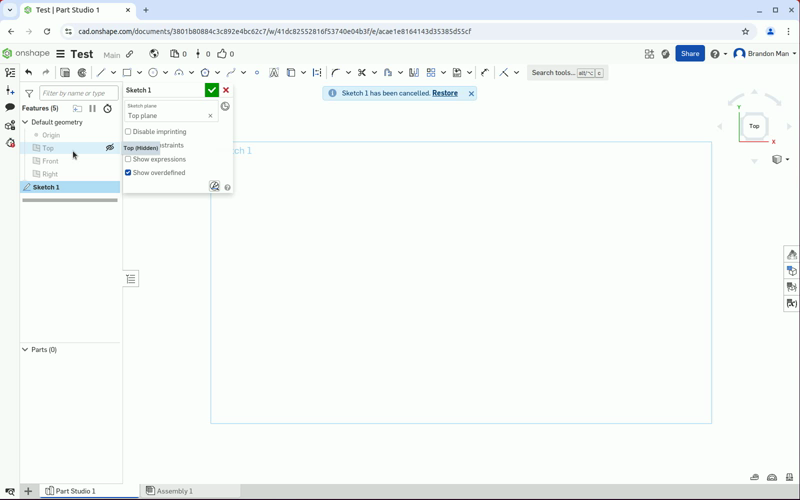
mouse_move(73, 352)
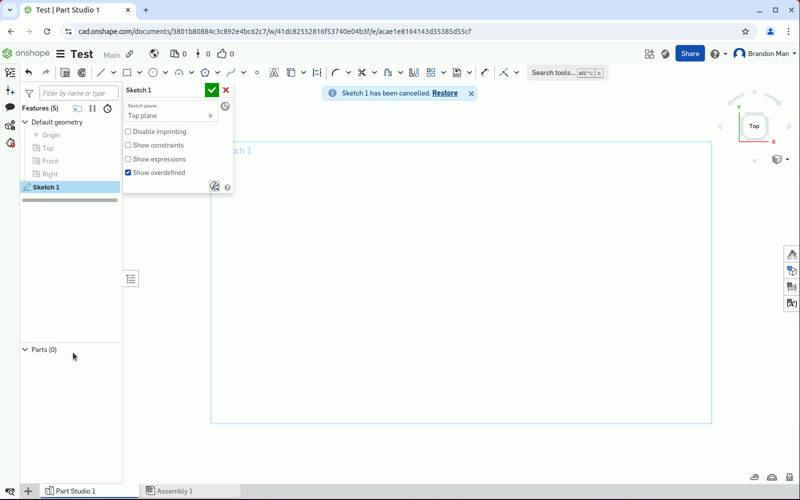
key(y)
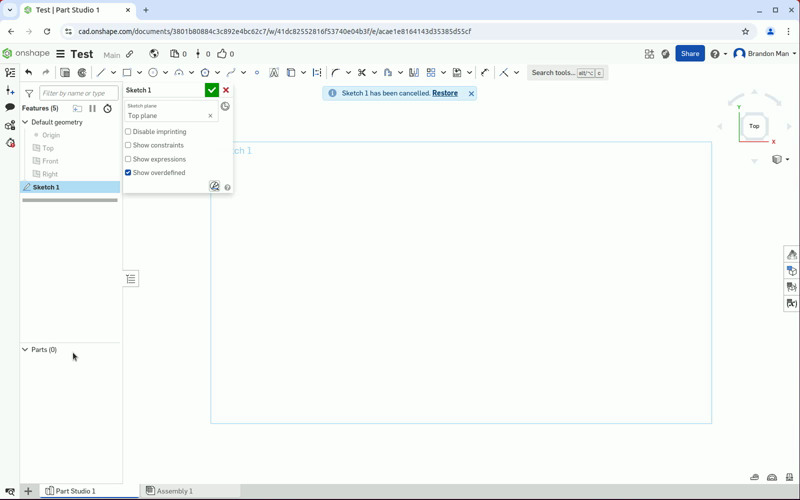
key(l)
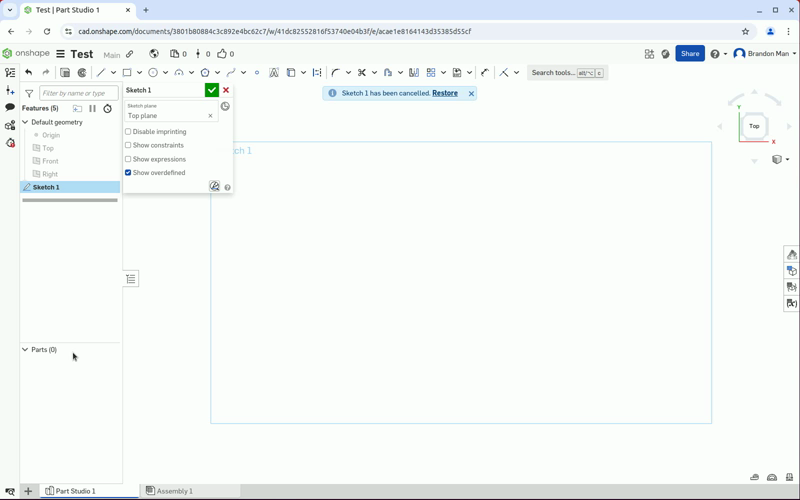
key_down(shift)
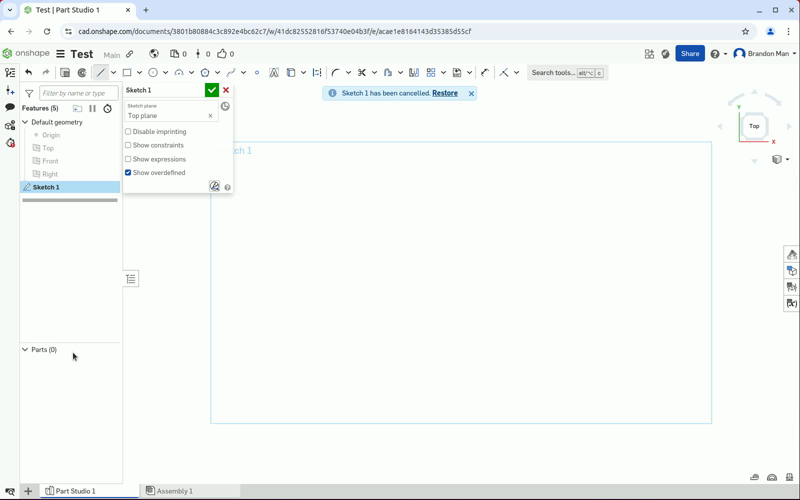
mouse_move(385, 382)
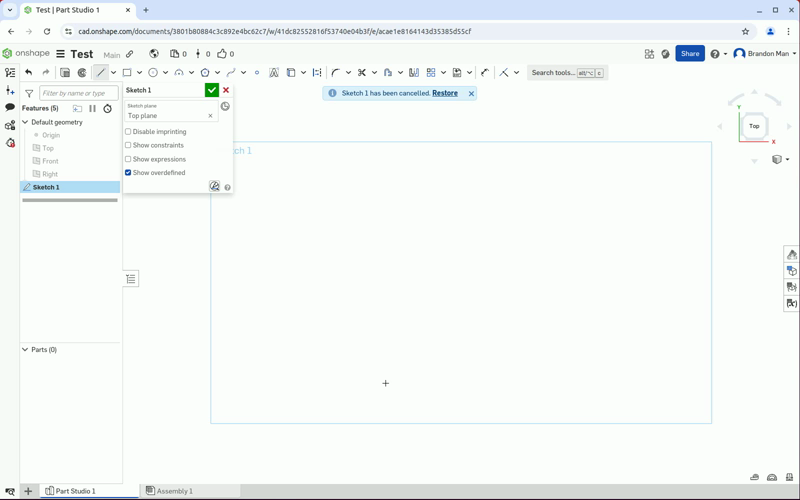
click(385, 382)
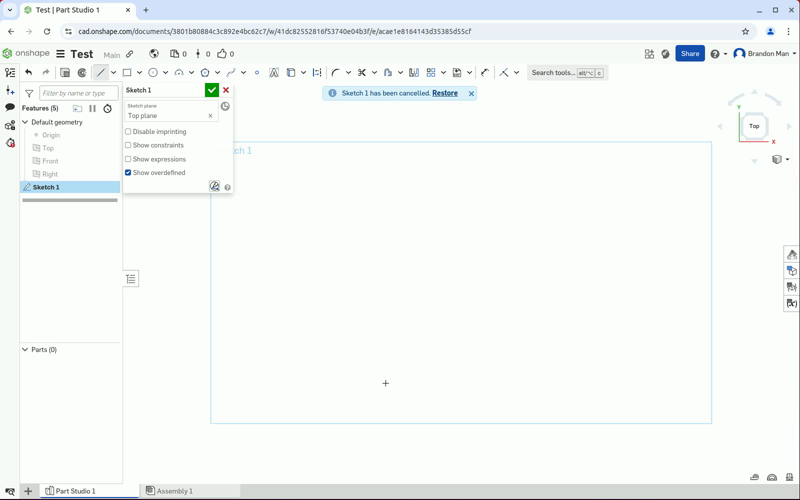
key_up(shift)
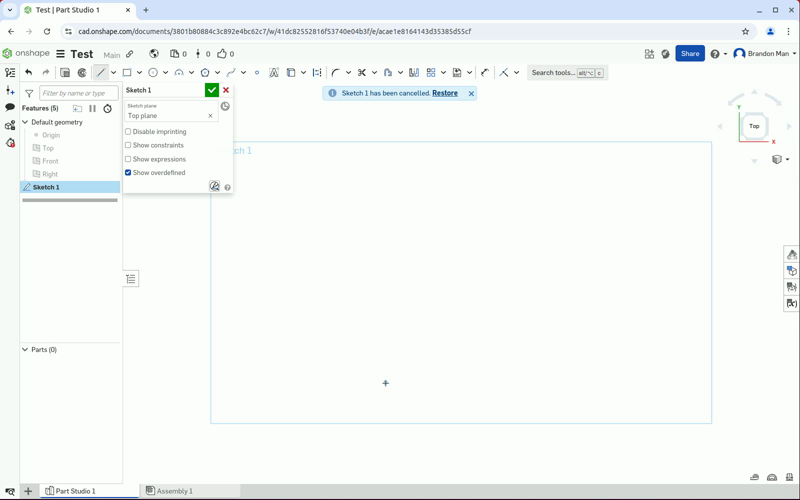
key_down(shift)
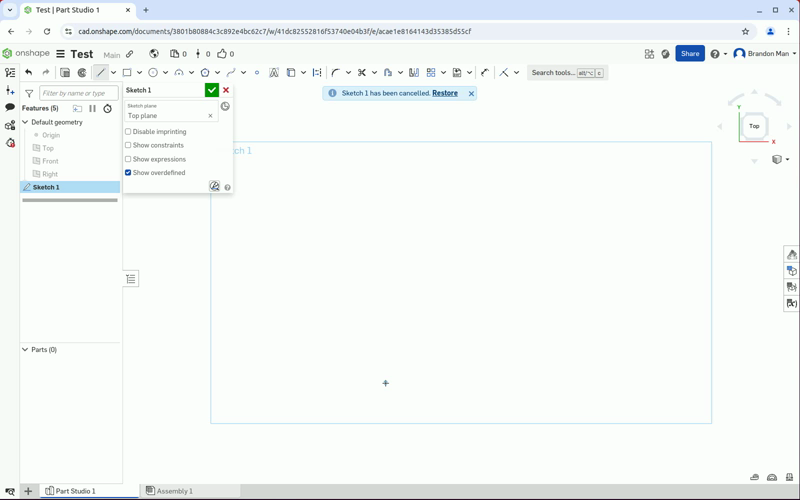
mouse_move(415, 382)
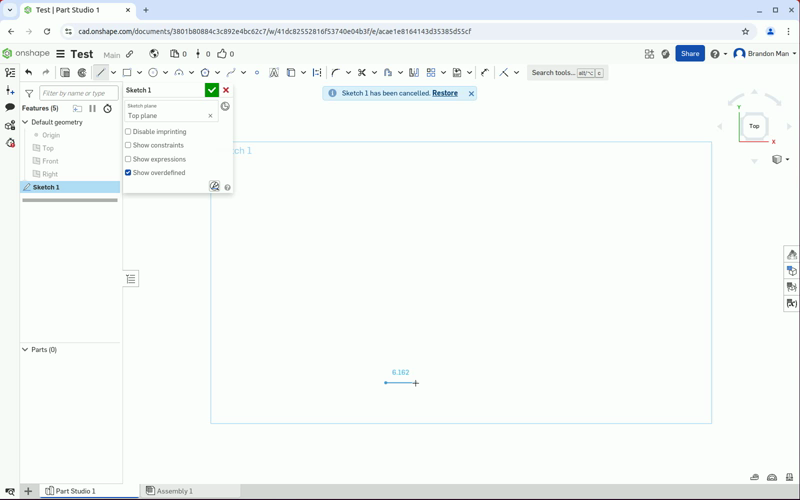
mouse_move(392, 382)
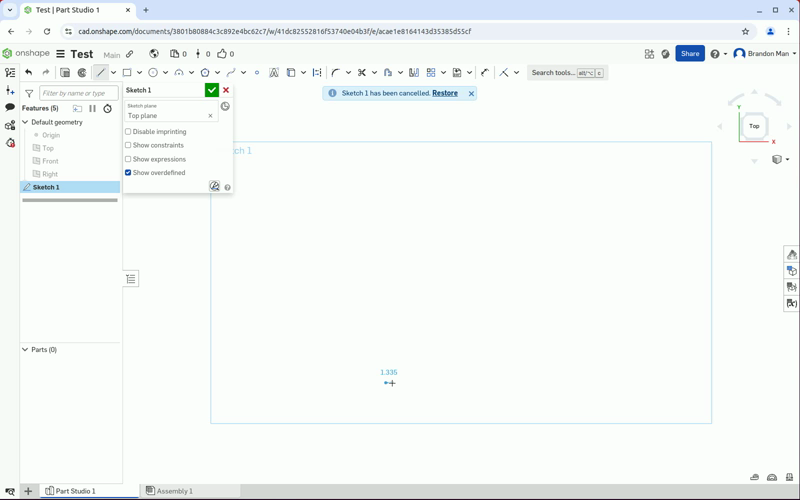
scroll(6)
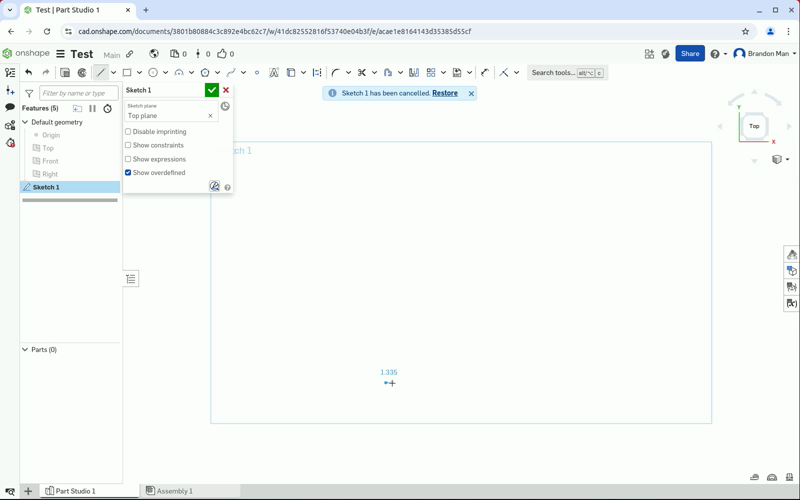
scroll(6)
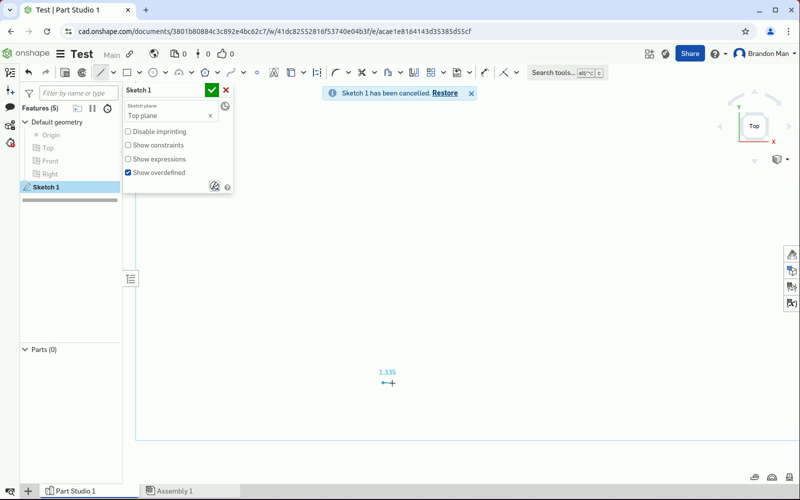
scroll(6)
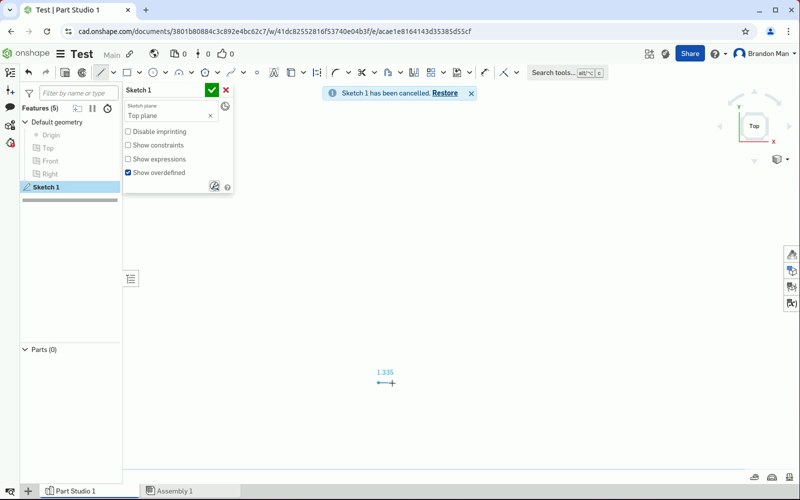
scroll(6)
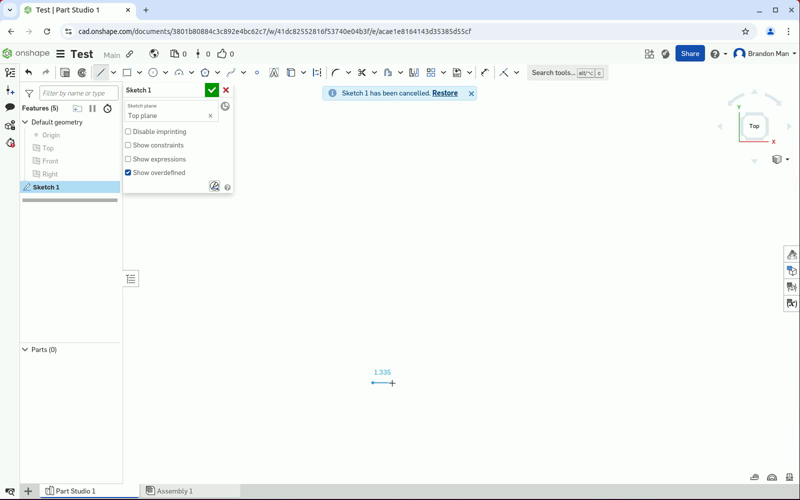
scroll(6)
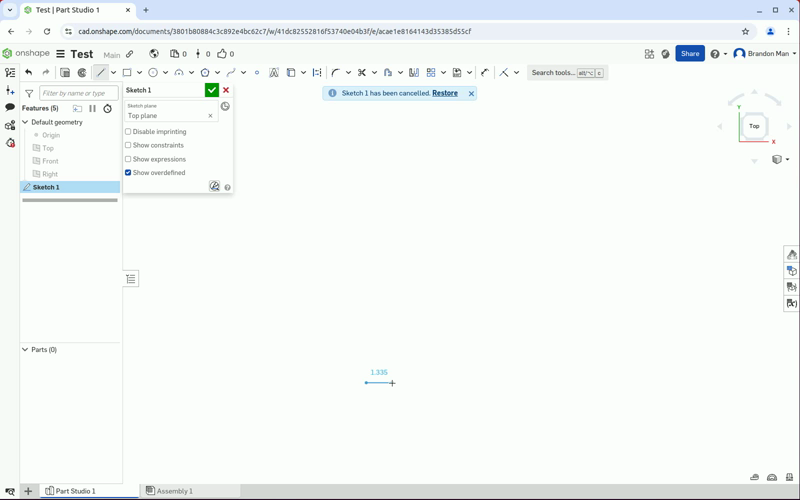
scroll(6)
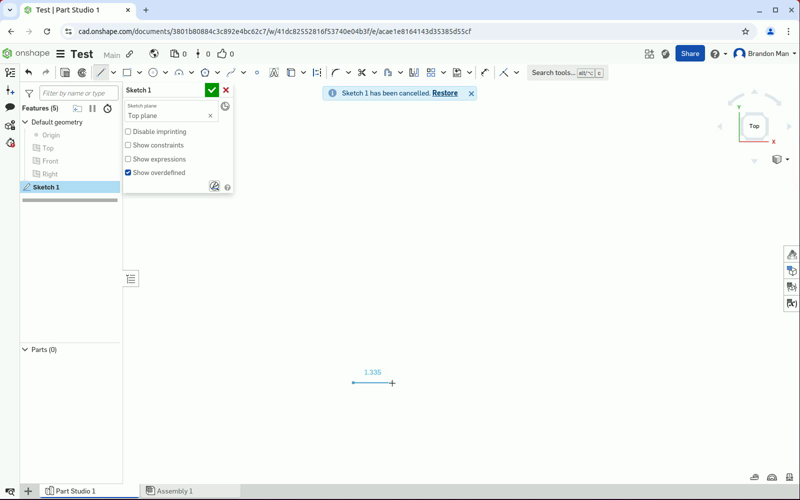
scroll(6)
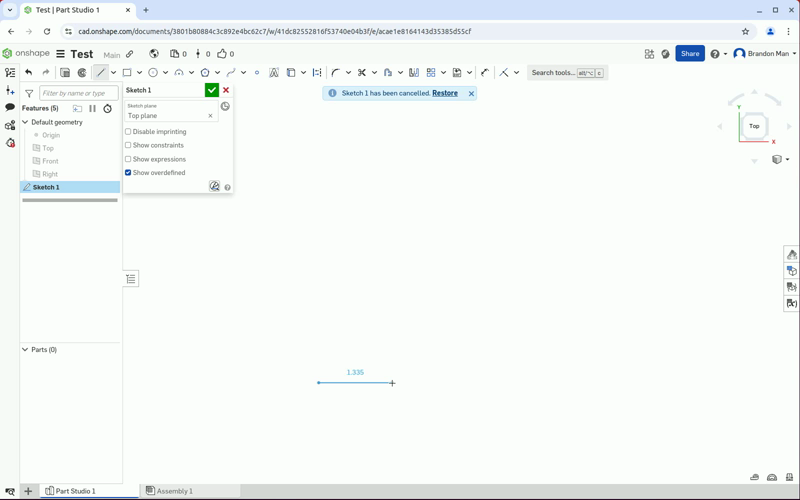
click(392, 382)
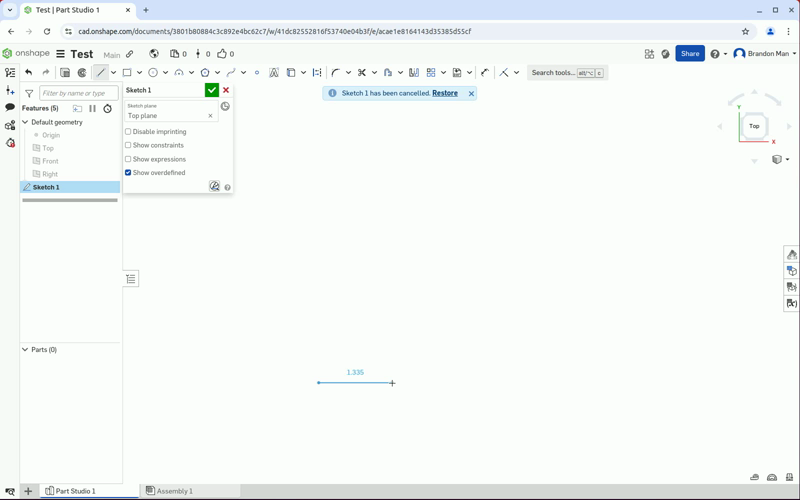
scroll(-6)
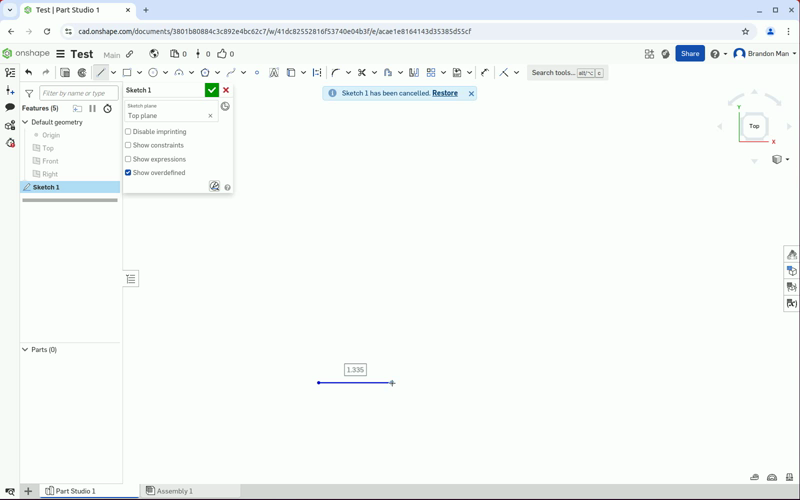
scroll(-6)
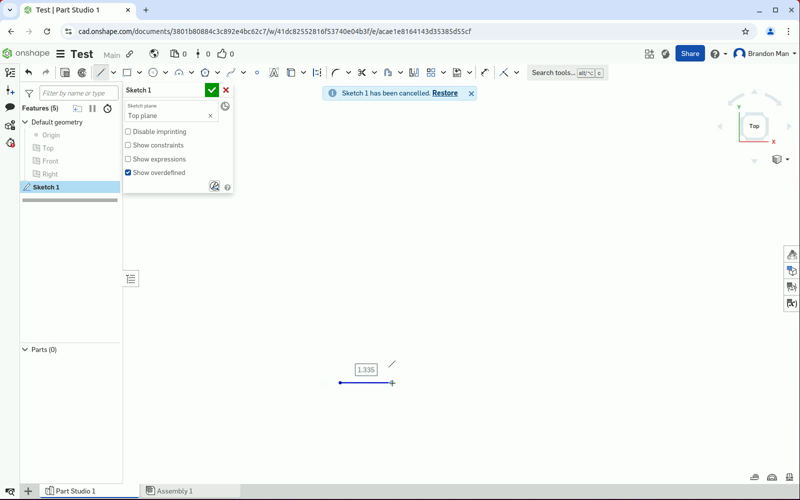
scroll(-6)
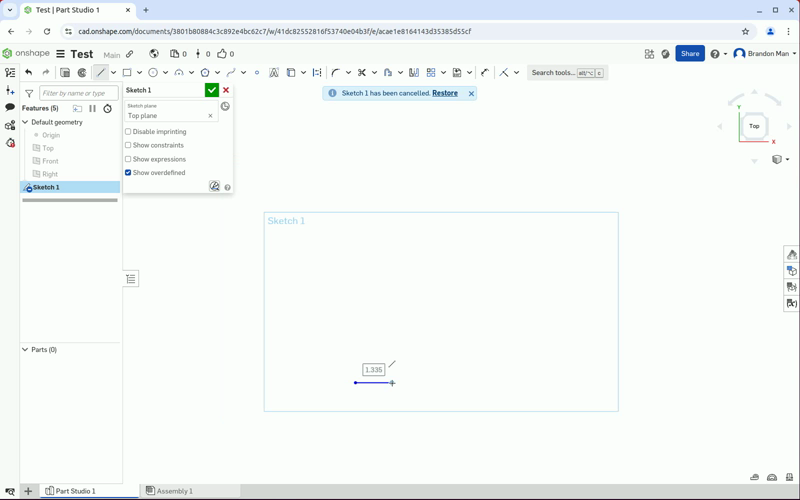
scroll(-6)
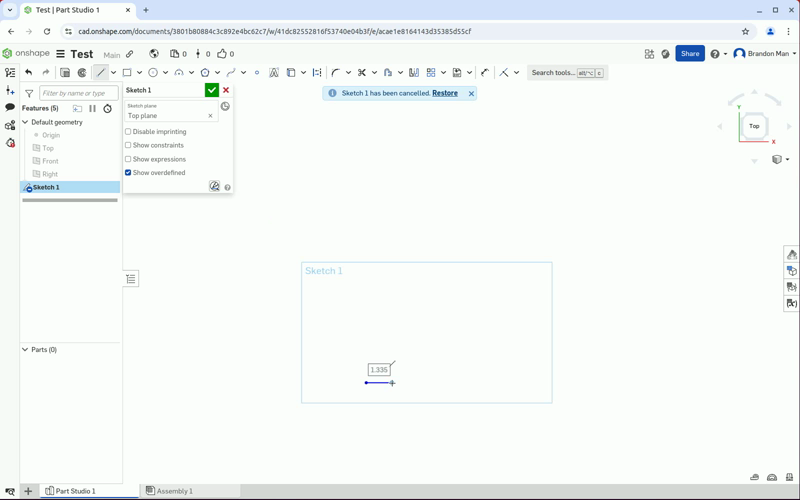
scroll(-6)
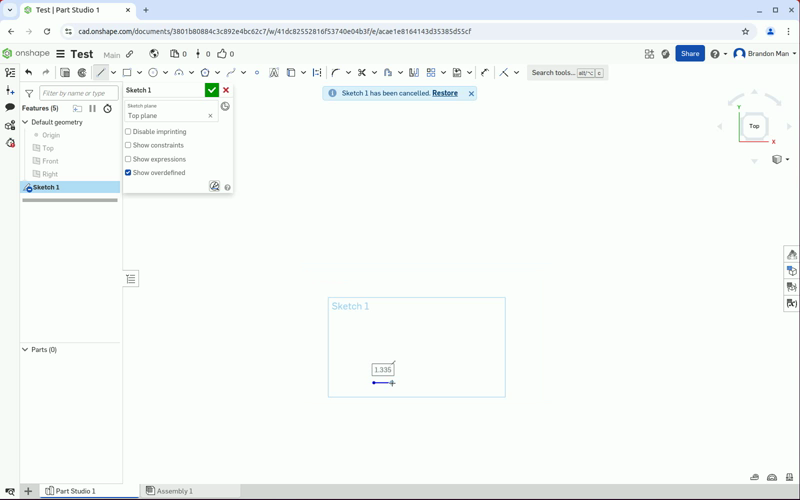
scroll(-6)
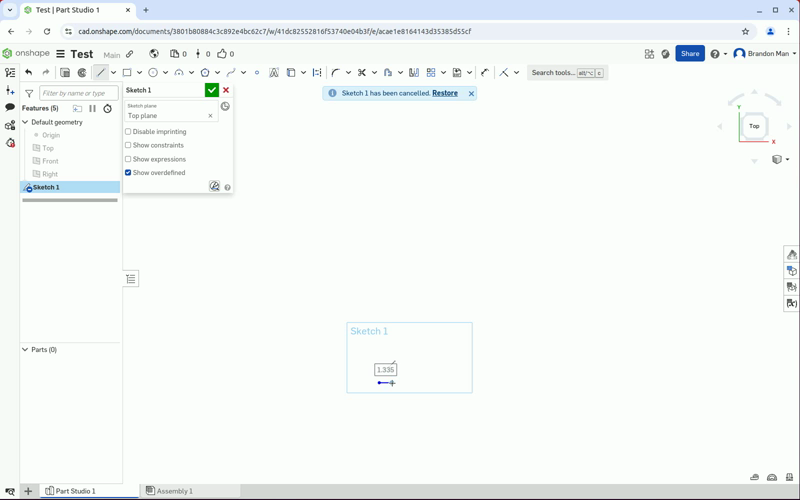
scroll(-6)
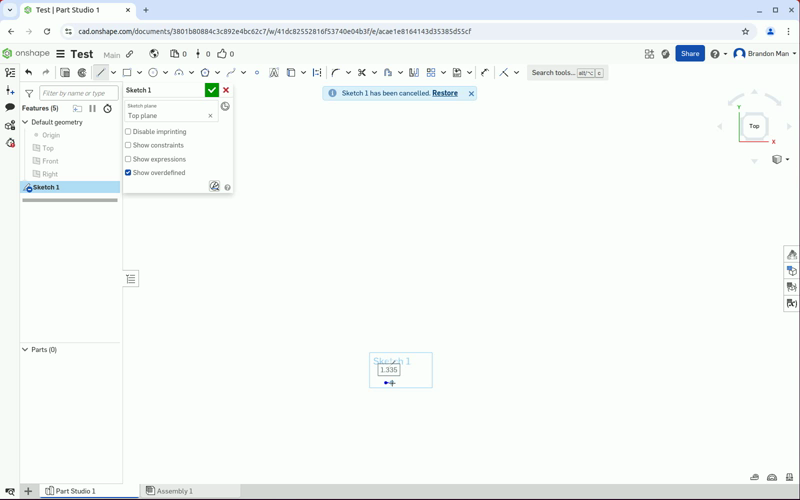
key_up(shift)
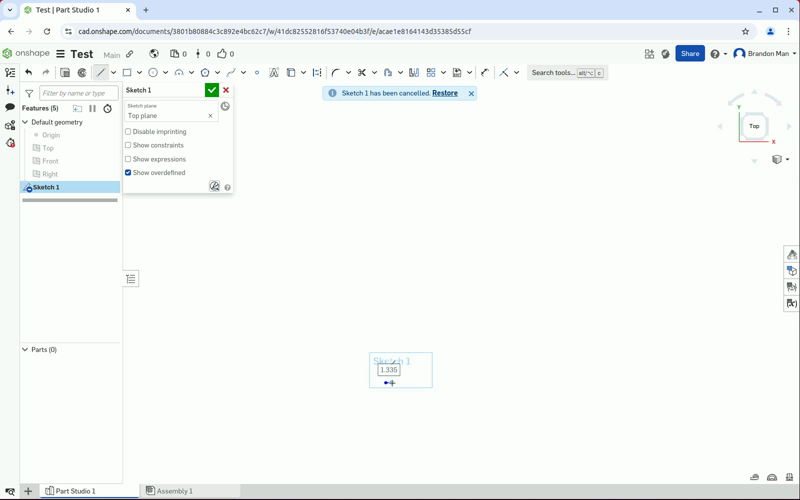
key_down(shift)
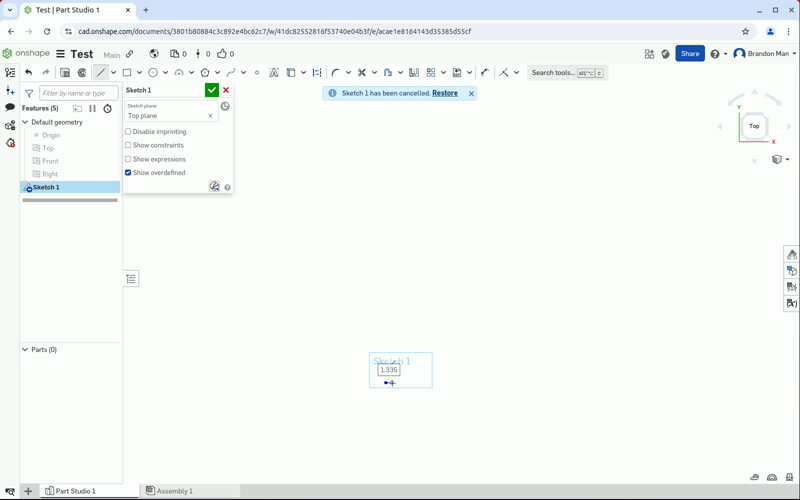
mouse_move(422, 382)
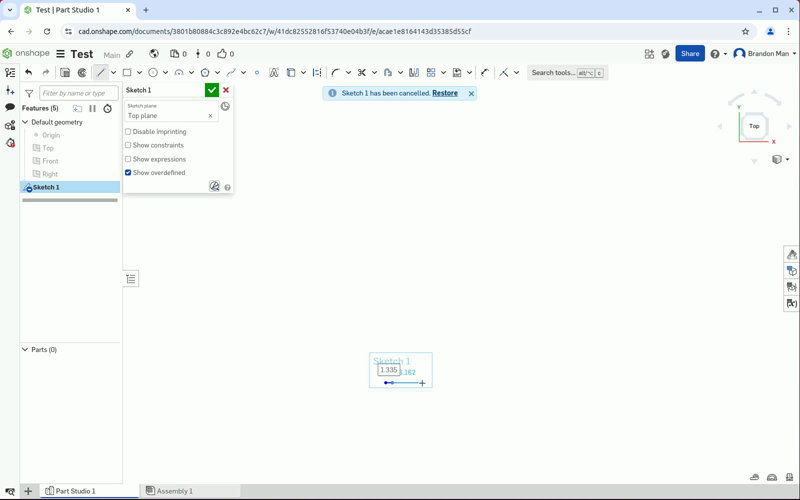
mouse_move(404, 382)
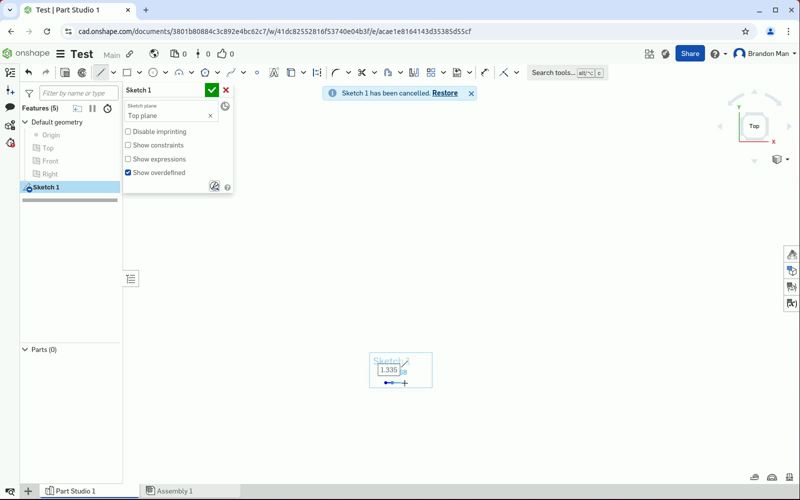
click(404, 382)
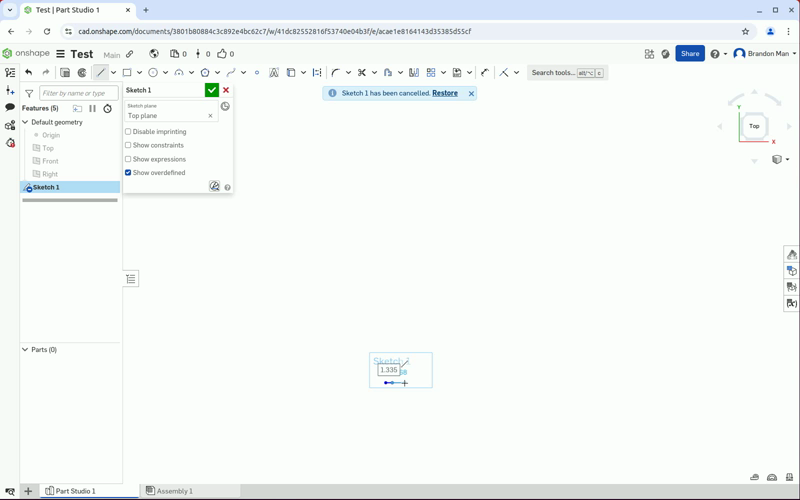
key_up(shift)
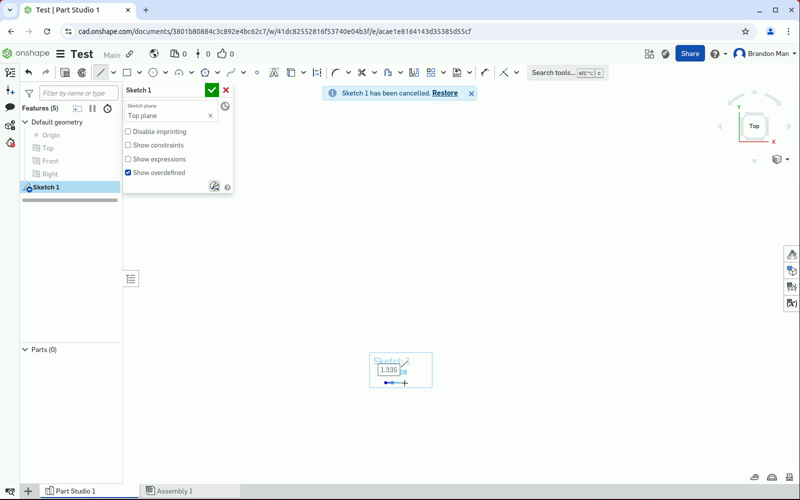
key_down(shift)
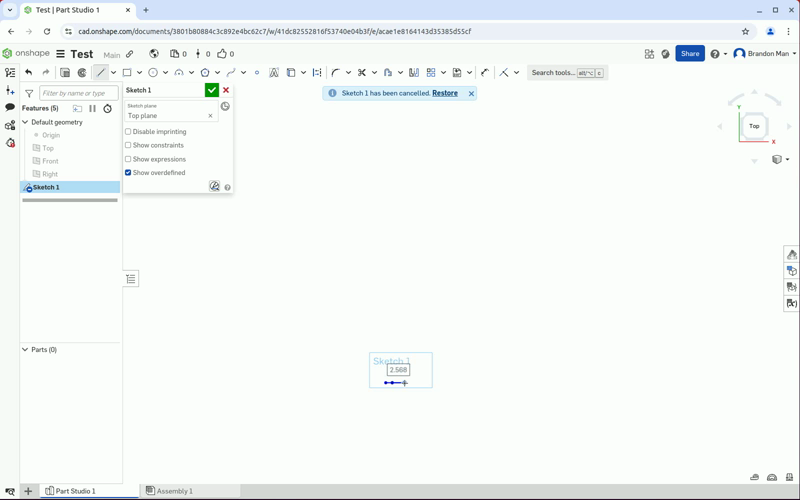
mouse_move(516, 382)
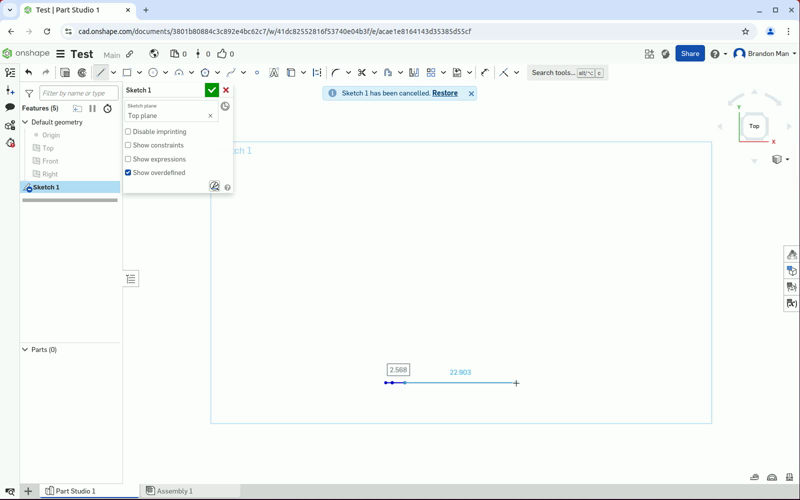
click(516, 382)
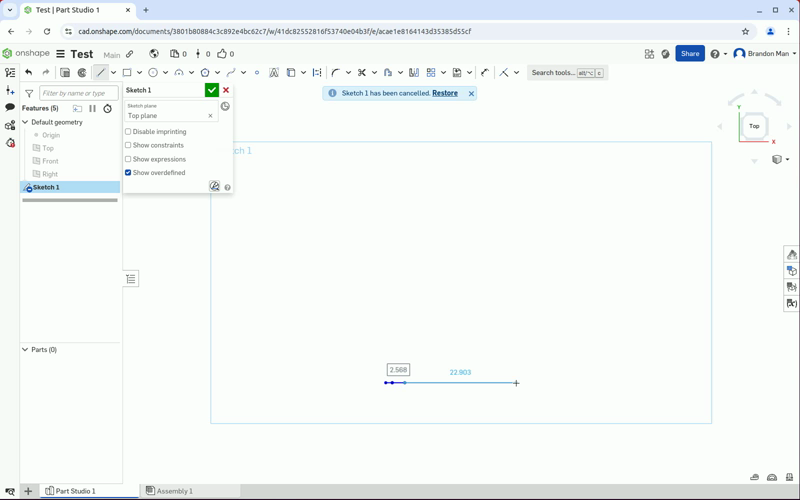
key_up(shift)
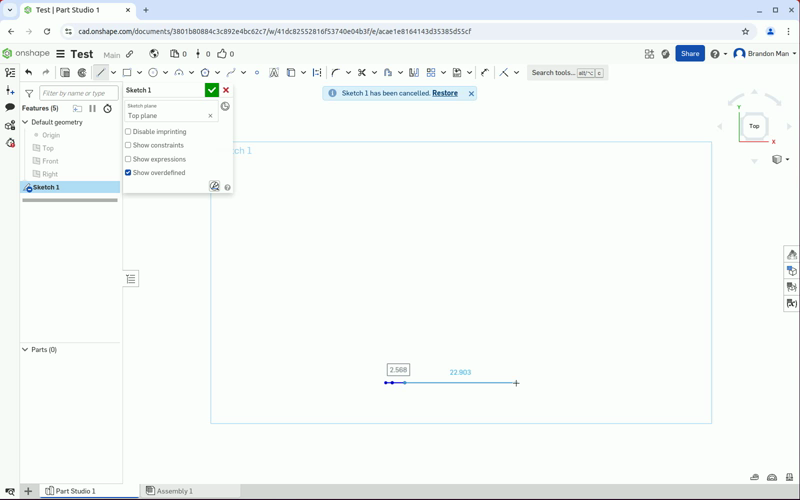
key_down(shift)
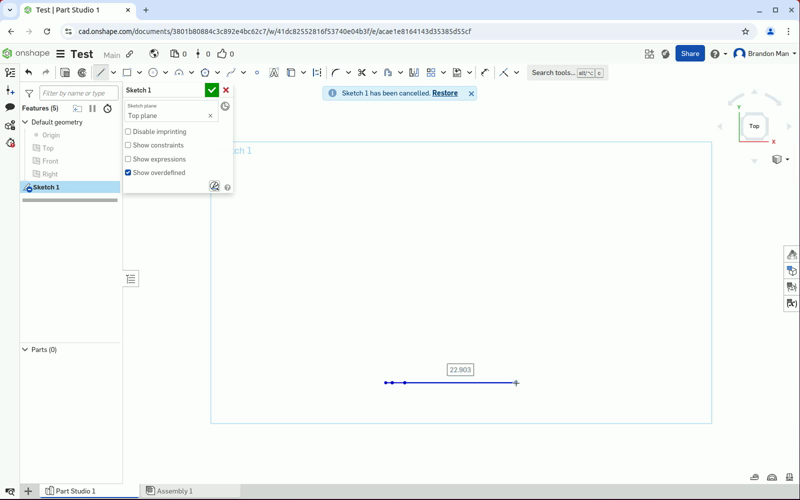
mouse_move(546, 382)
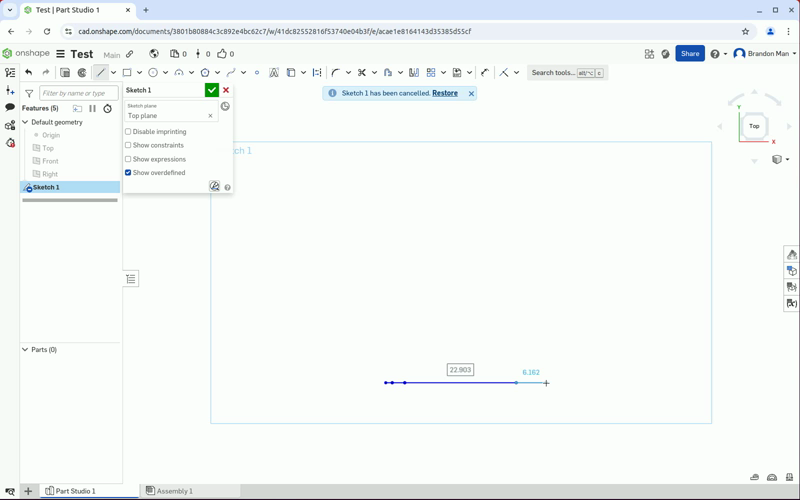
mouse_move(528, 382)
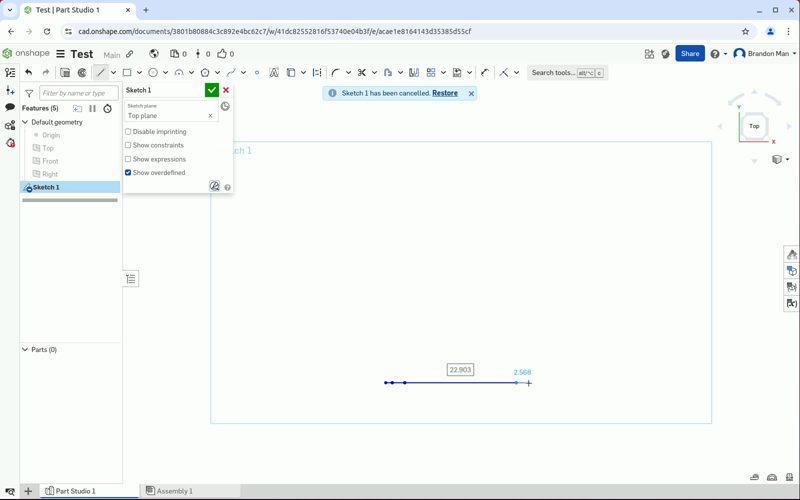
click(528, 382)
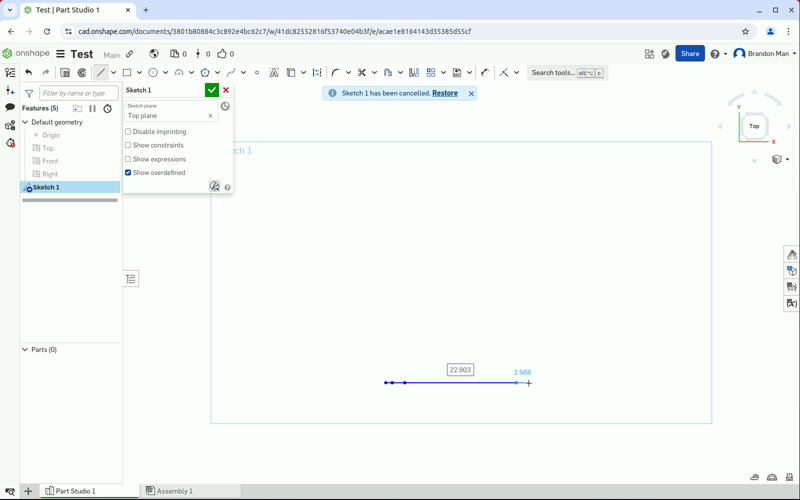
key_up(shift)
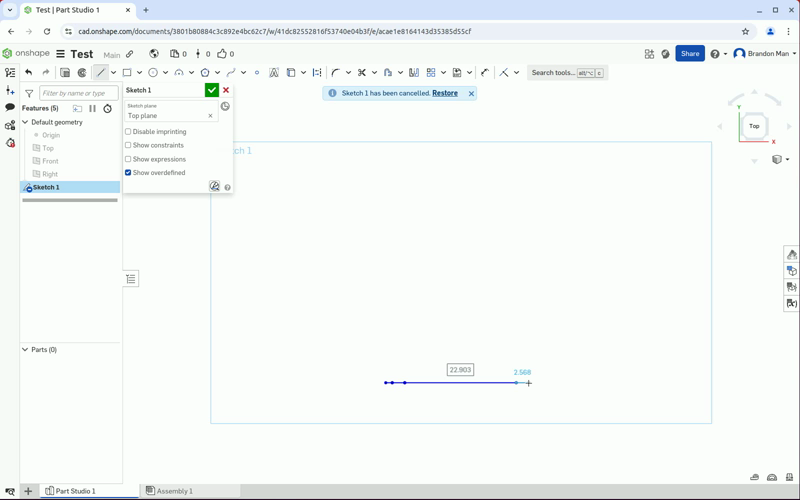
key_down(shift)
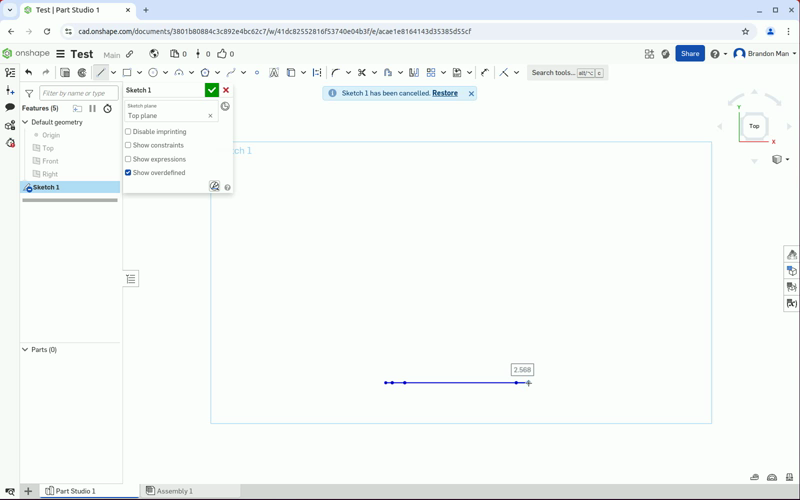
mouse_move(558, 382)
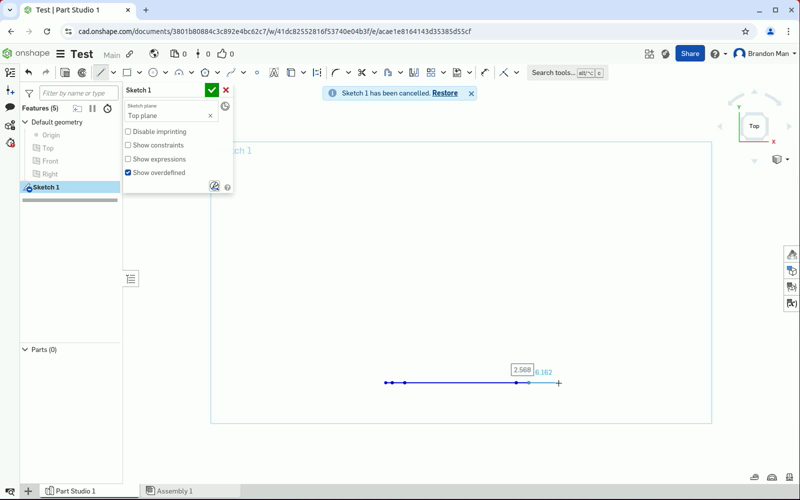
mouse_move(534, 382)
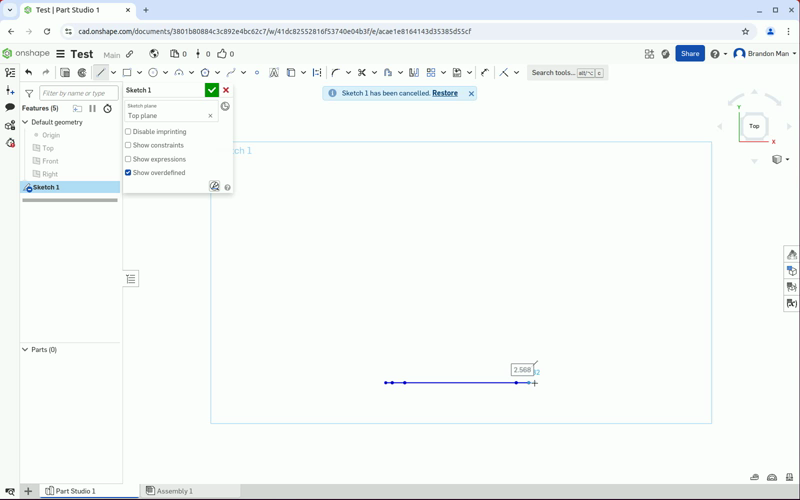
scroll(6)
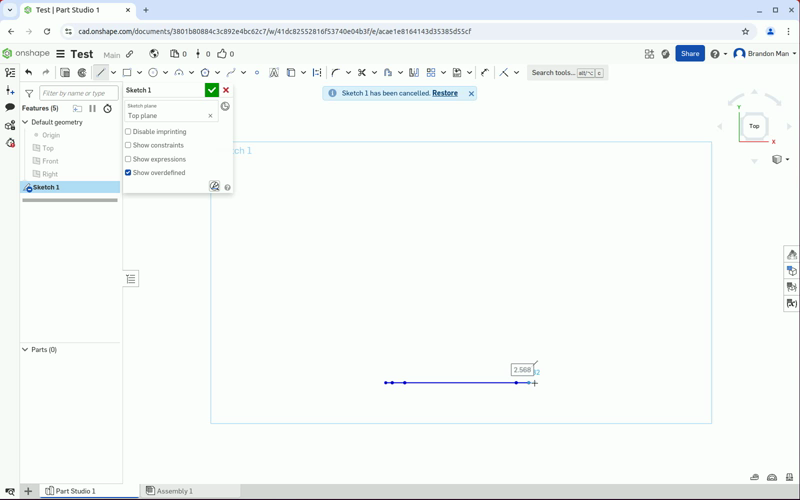
scroll(6)
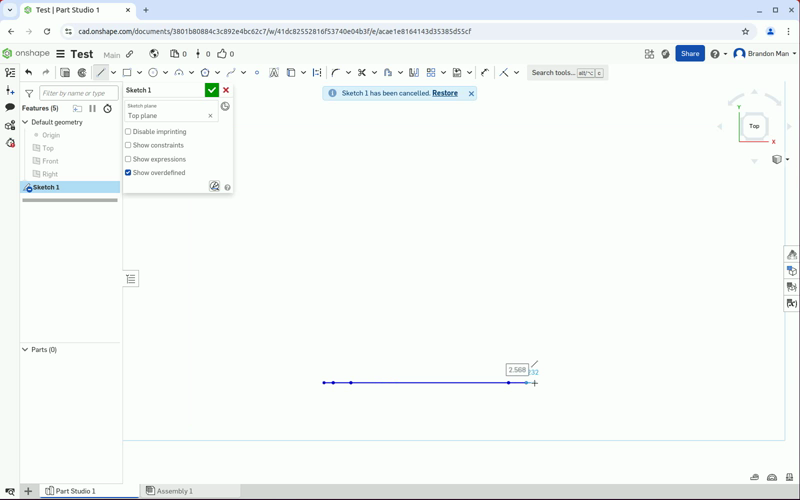
scroll(6)
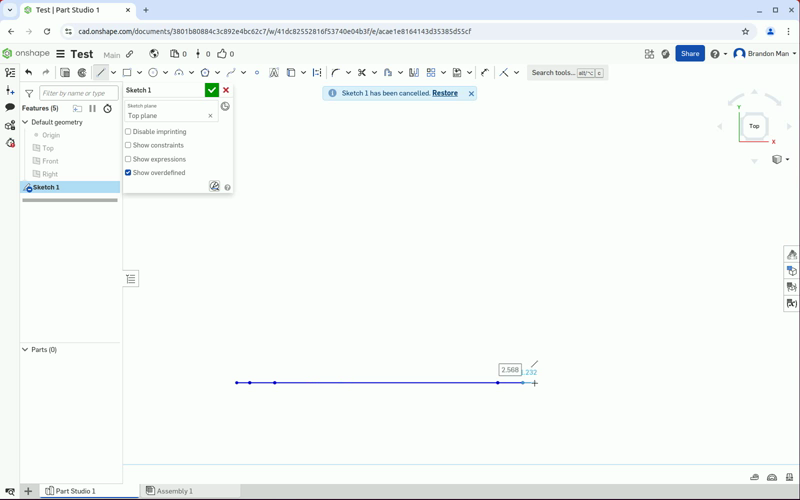
scroll(6)
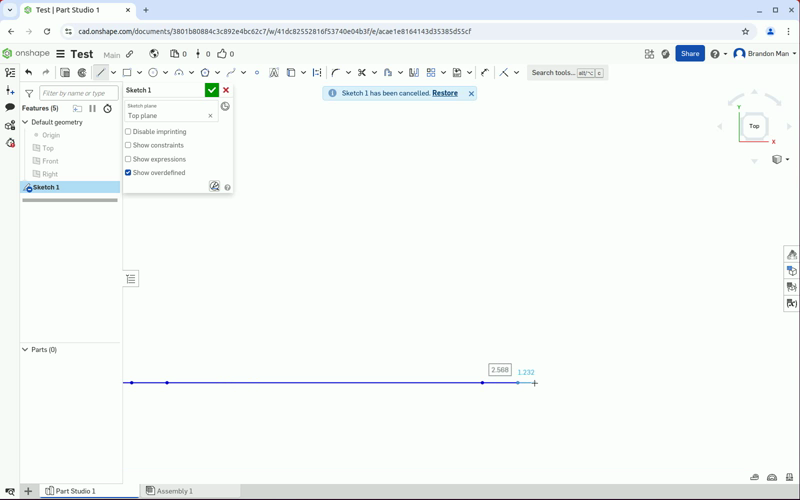
scroll(6)
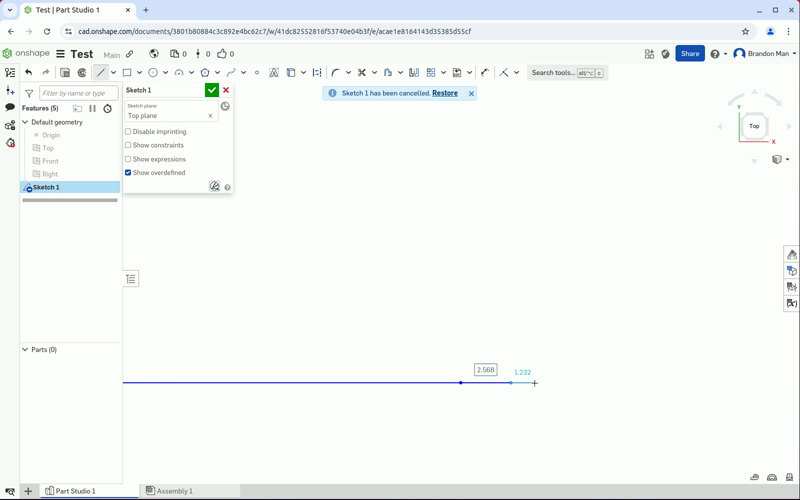
scroll(6)
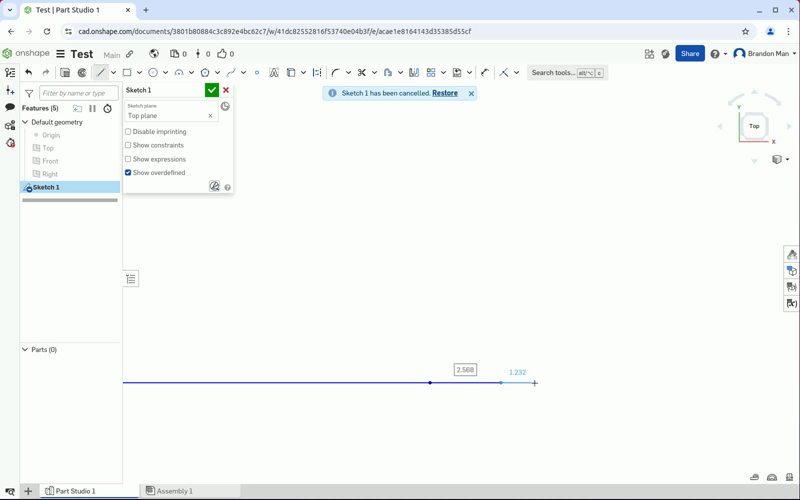
scroll(6)
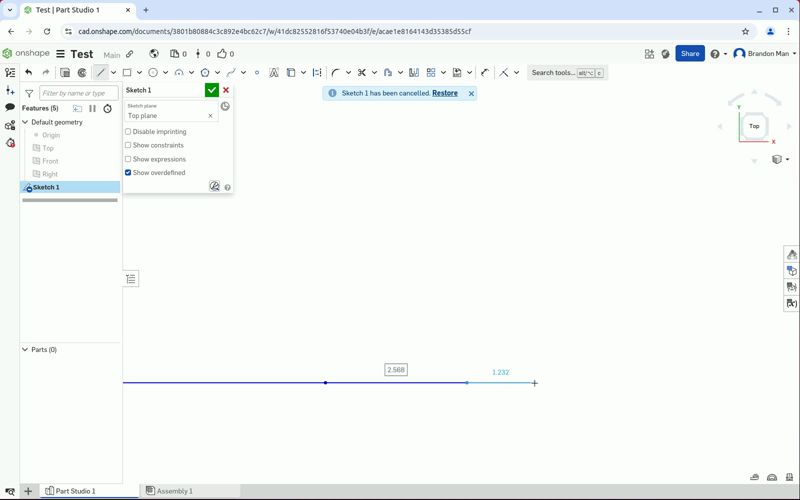
click(534, 382)
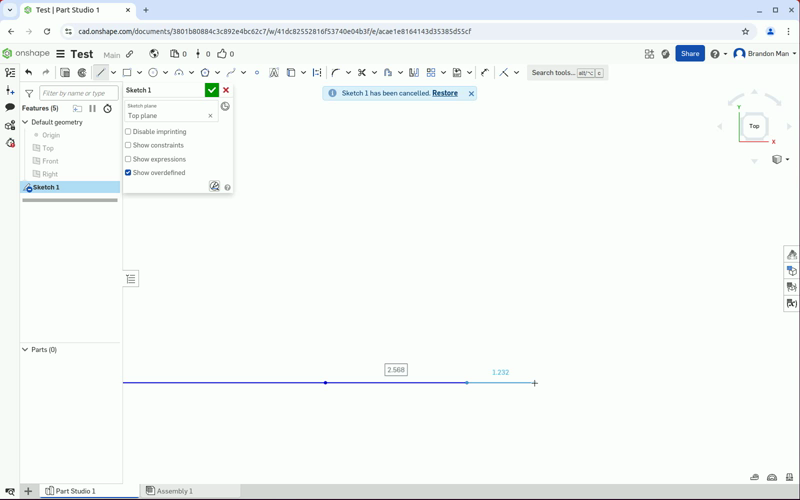
scroll(-6)
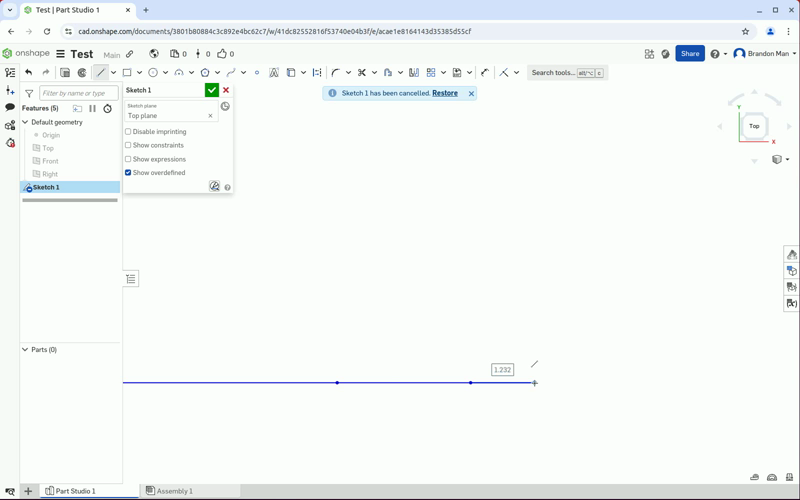
scroll(-6)
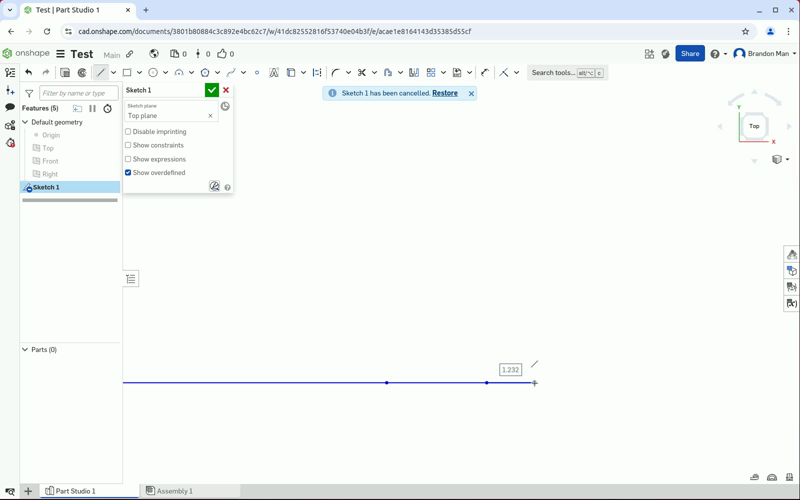
scroll(-6)
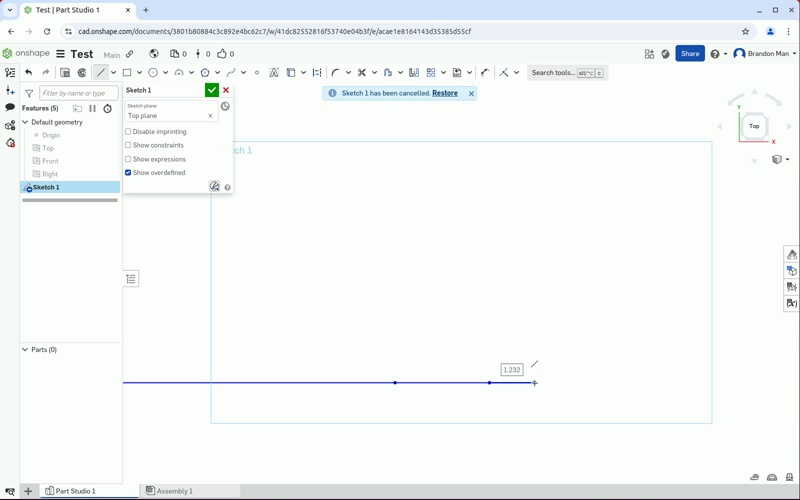
scroll(-6)
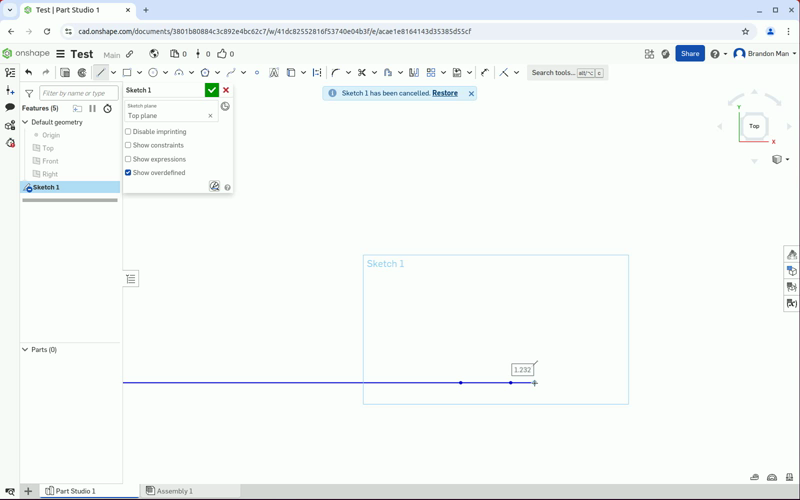
scroll(-6)
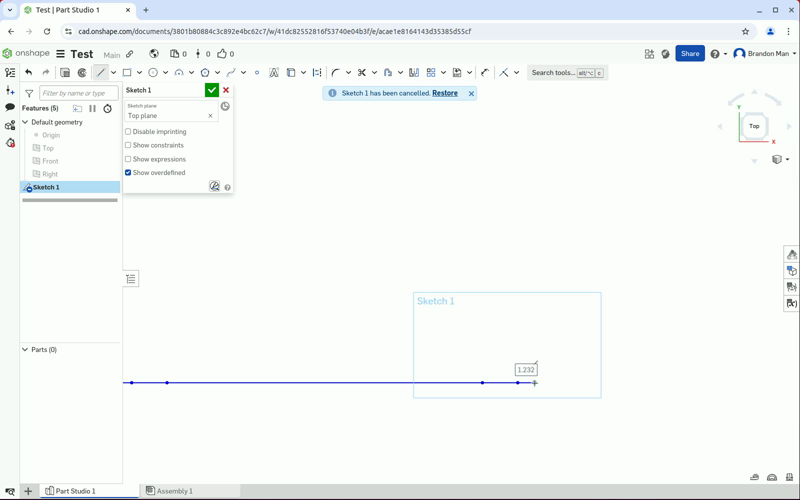
scroll(-6)
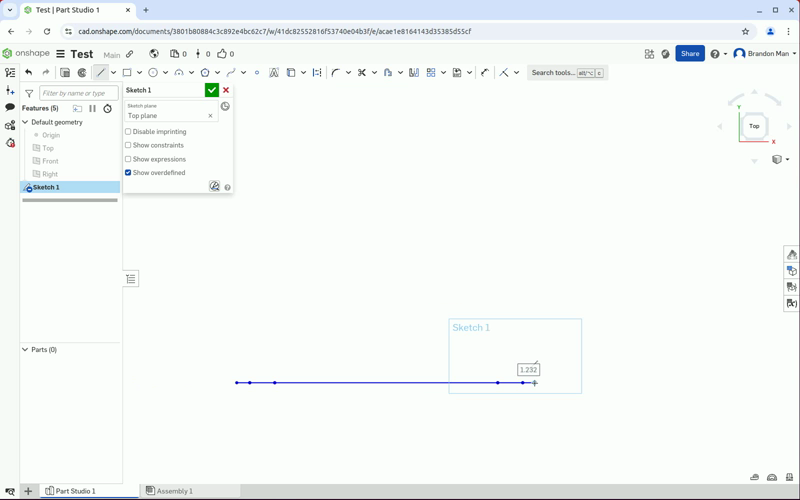
scroll(-6)
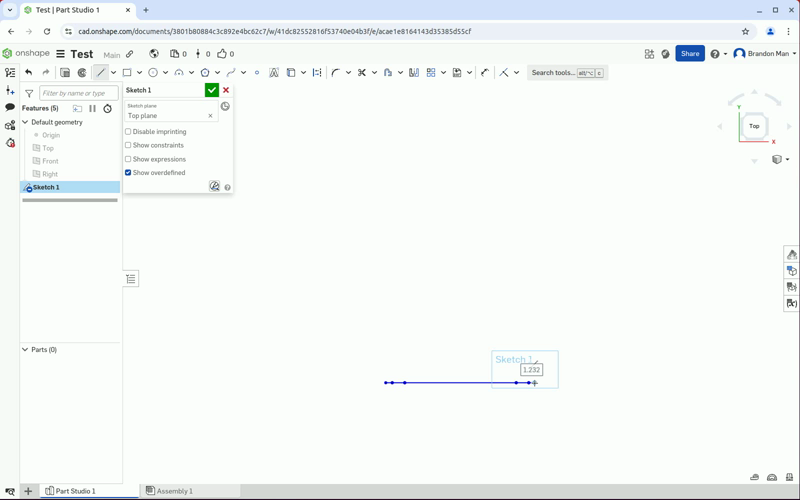
key_up(shift)
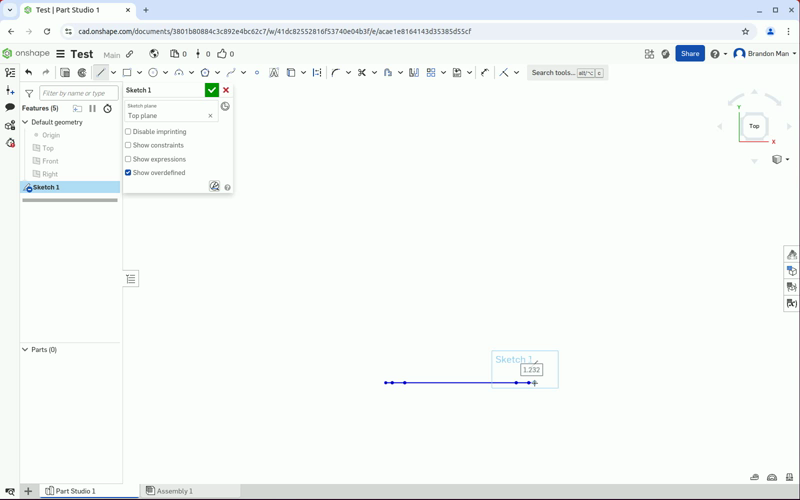
key_down(shift)
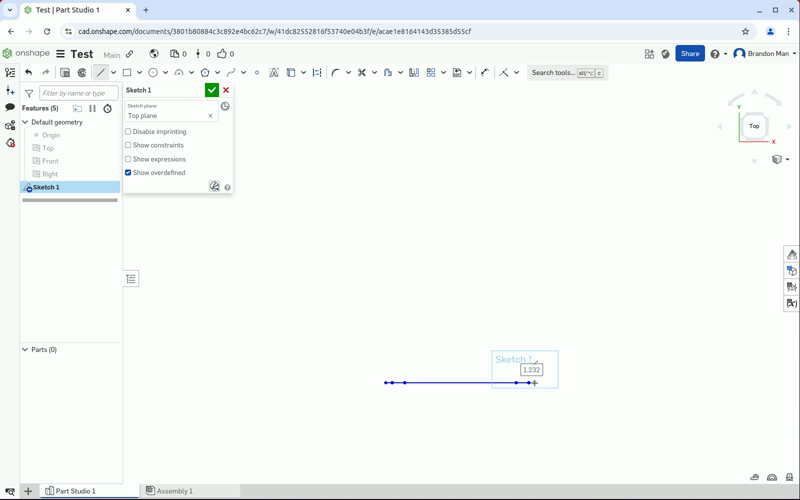
mouse_move(534, 183)
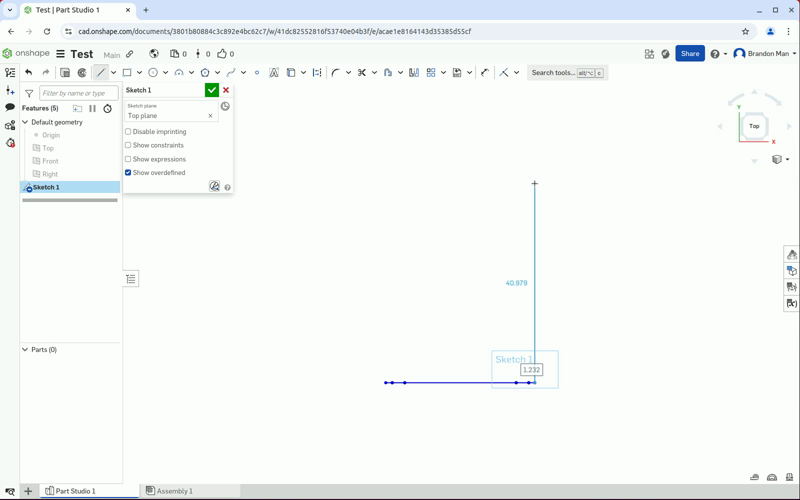
click(534, 183)
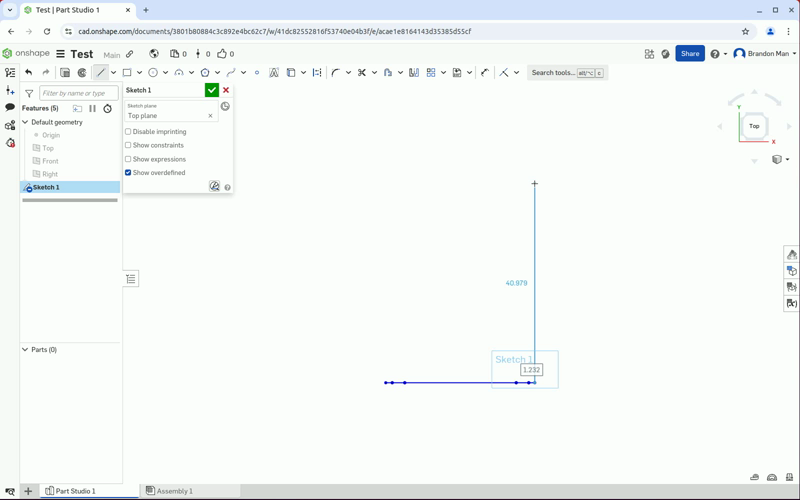
key_up(shift)
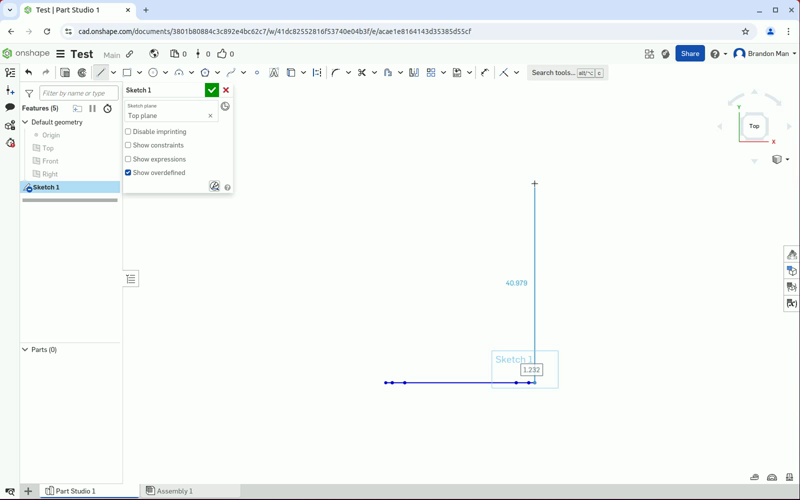
key_down(shift)
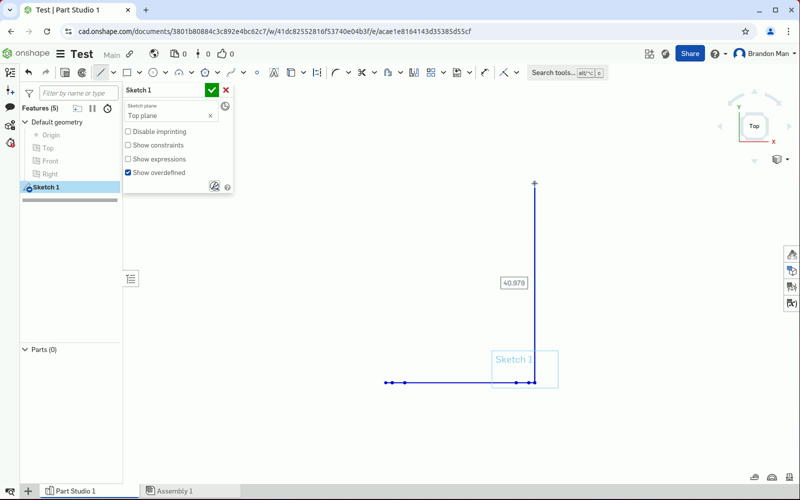
mouse_move(564, 183)
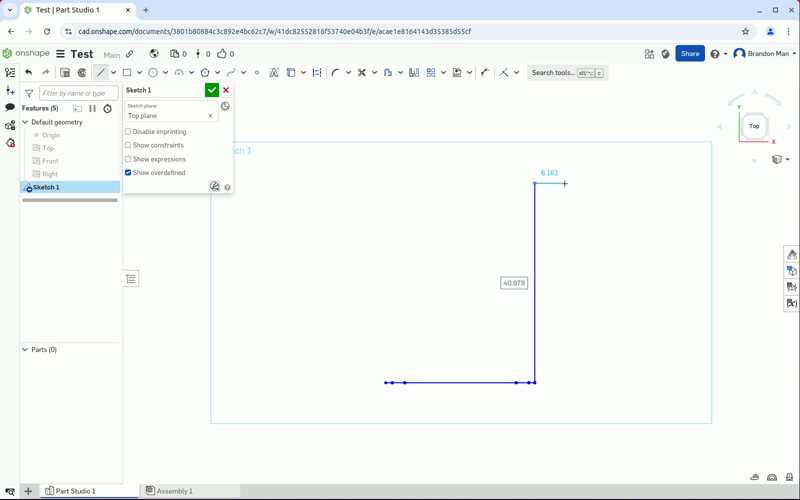
mouse_move(528, 183)
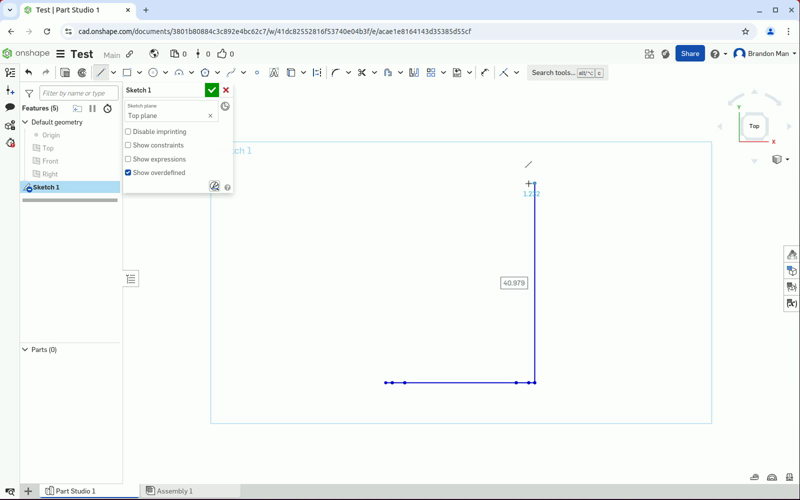
scroll(6)
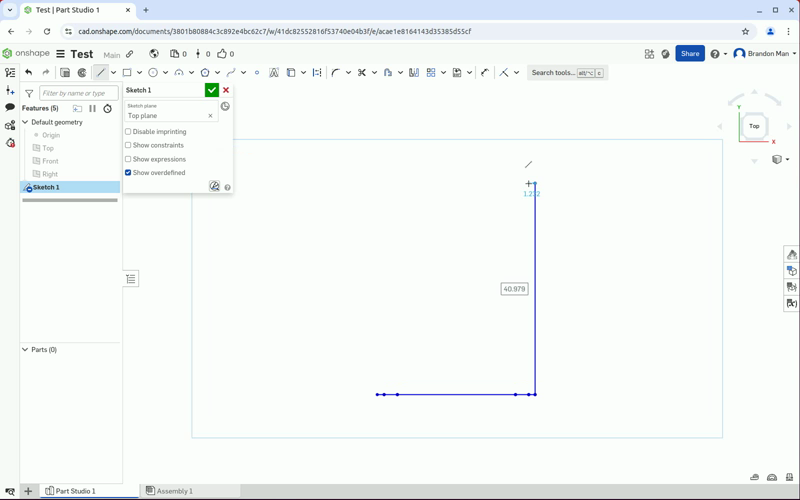
scroll(6)
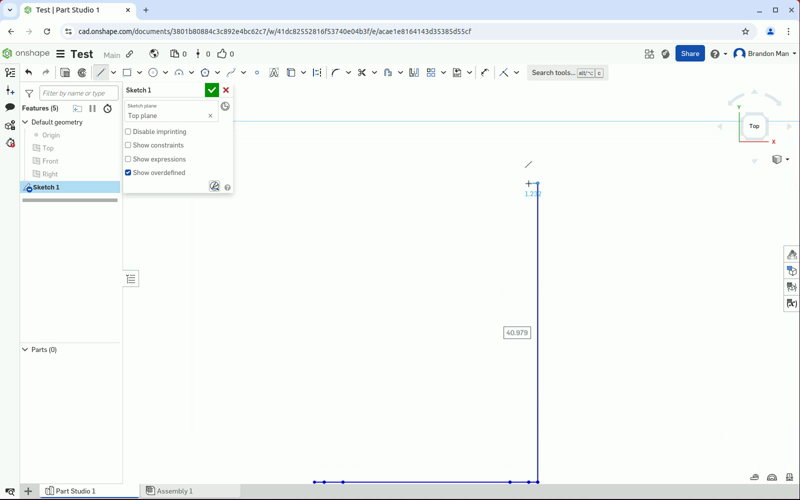
scroll(6)
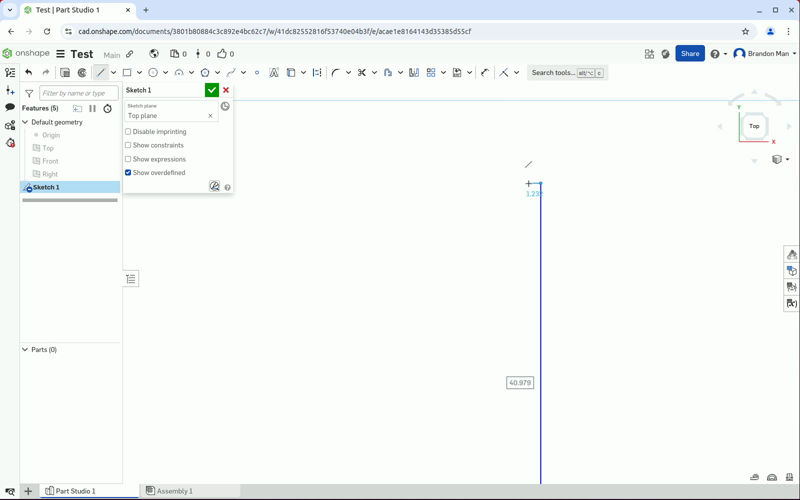
scroll(6)
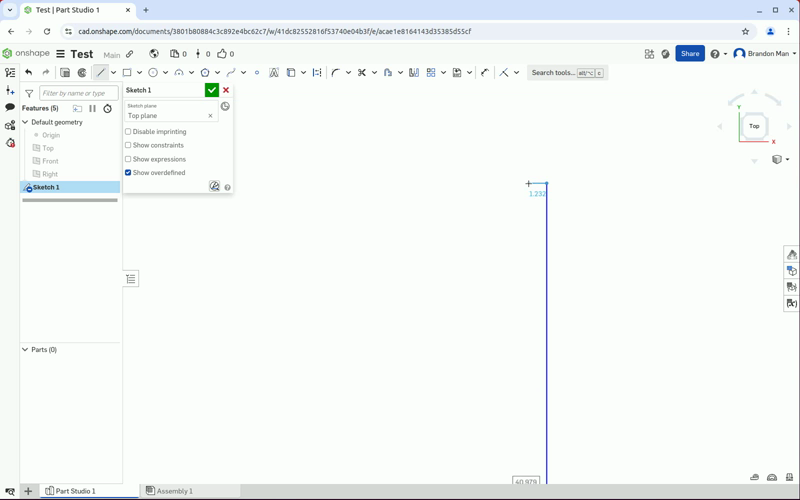
scroll(6)
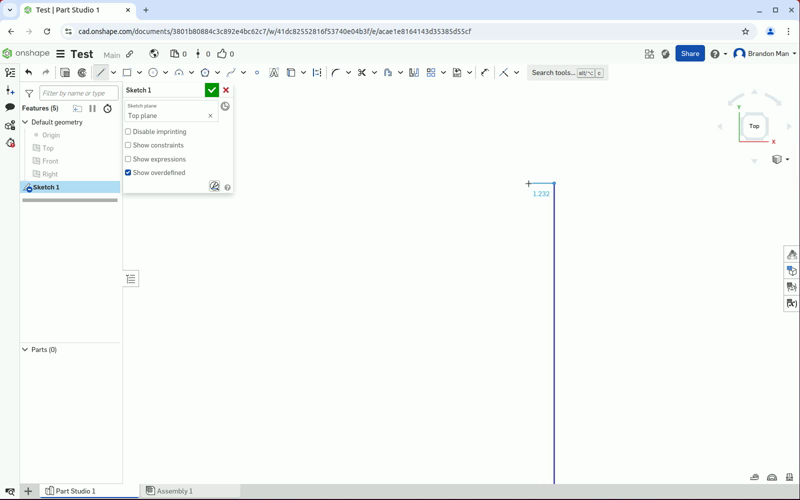
scroll(6)
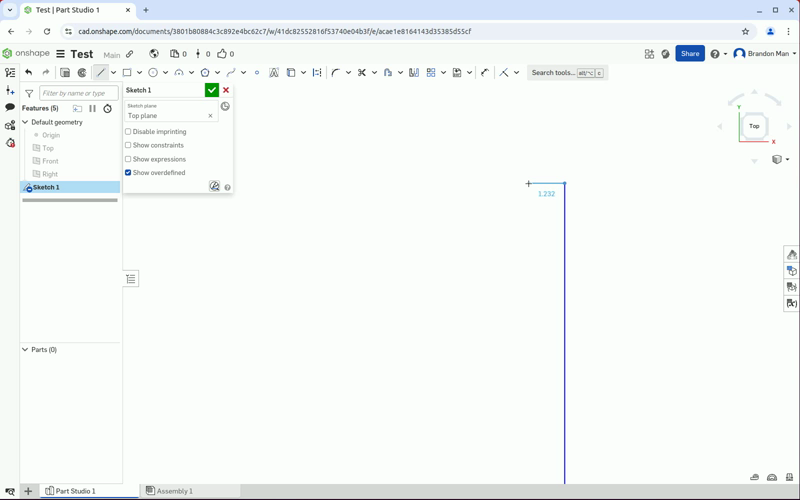
scroll(6)
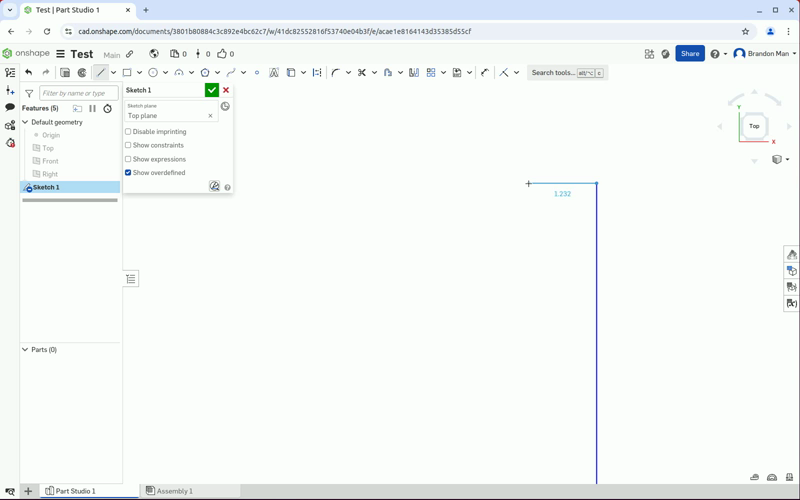
click(528, 183)
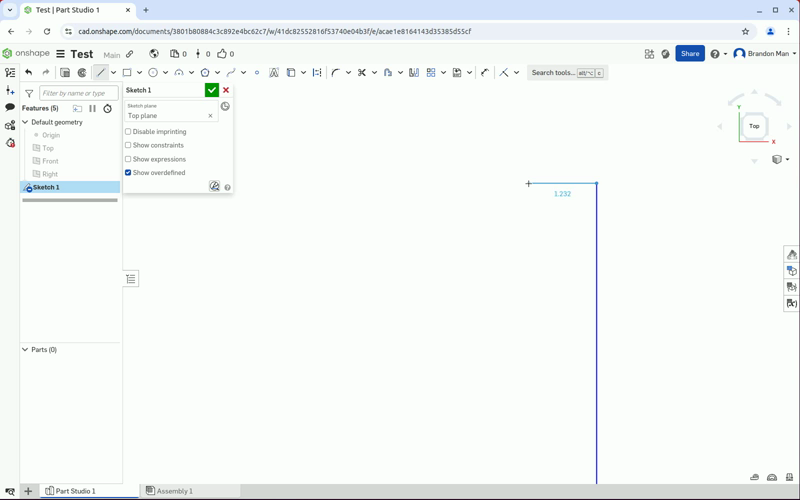
scroll(-6)
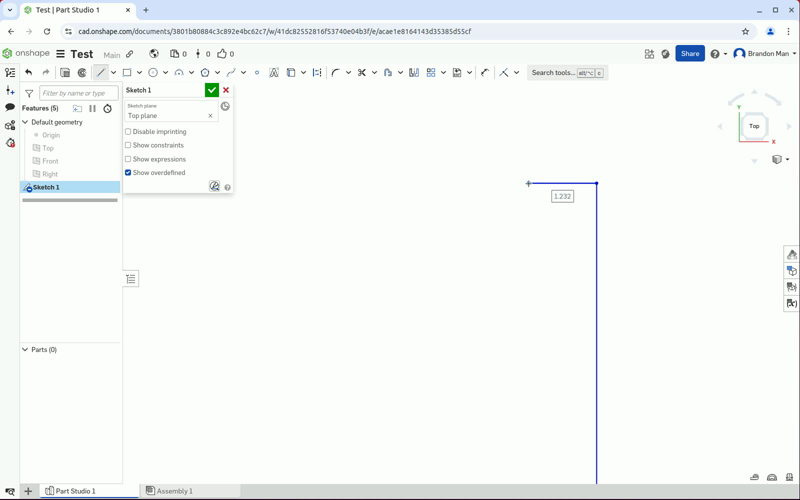
scroll(-6)
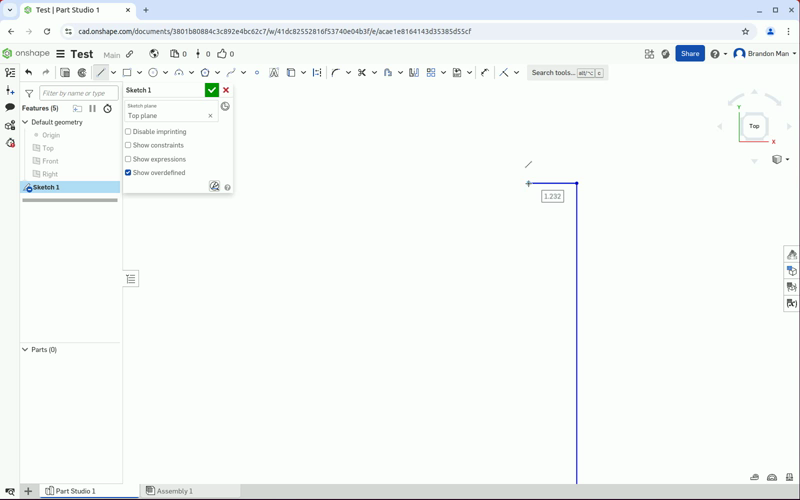
scroll(-6)
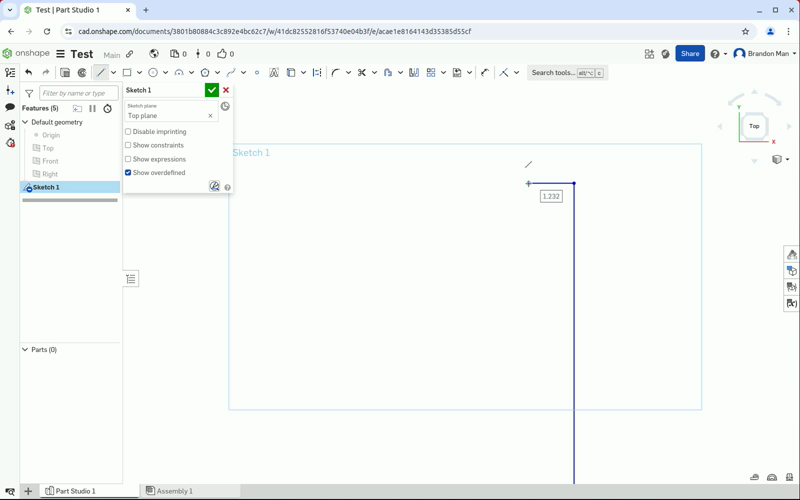
scroll(-6)
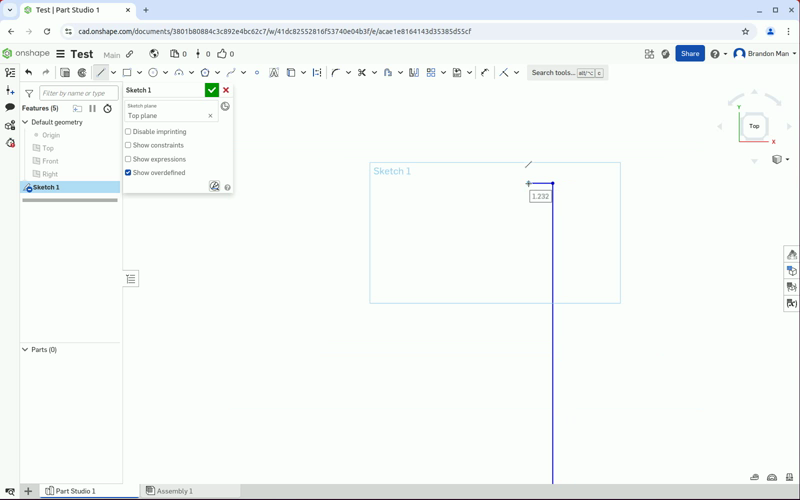
scroll(-6)
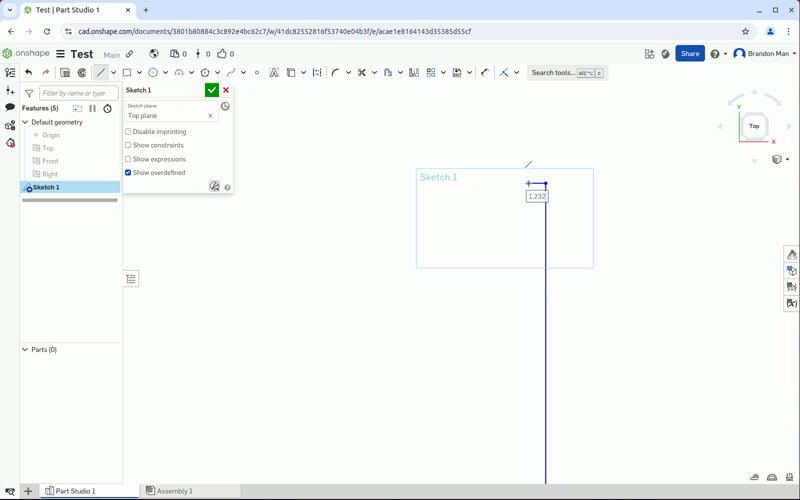
scroll(-6)
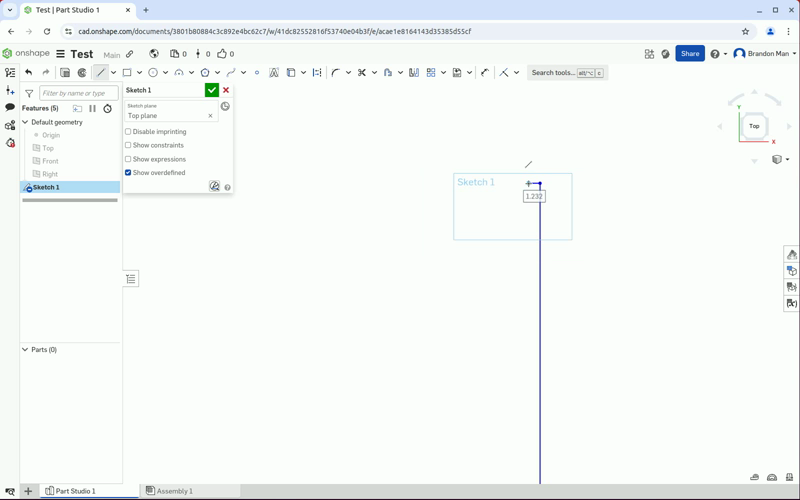
scroll(-6)
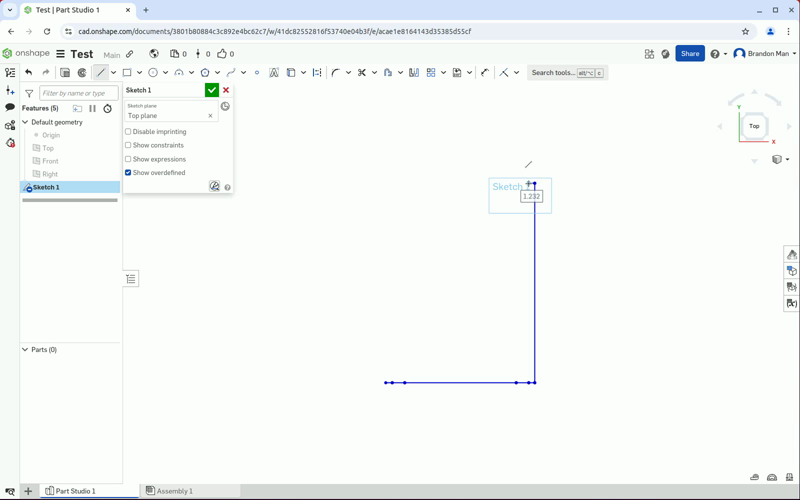
key_up(shift)
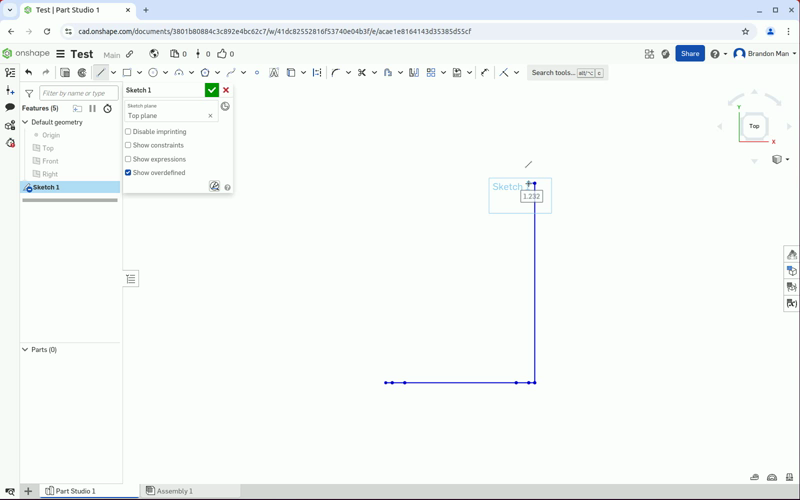
key_down(shift)
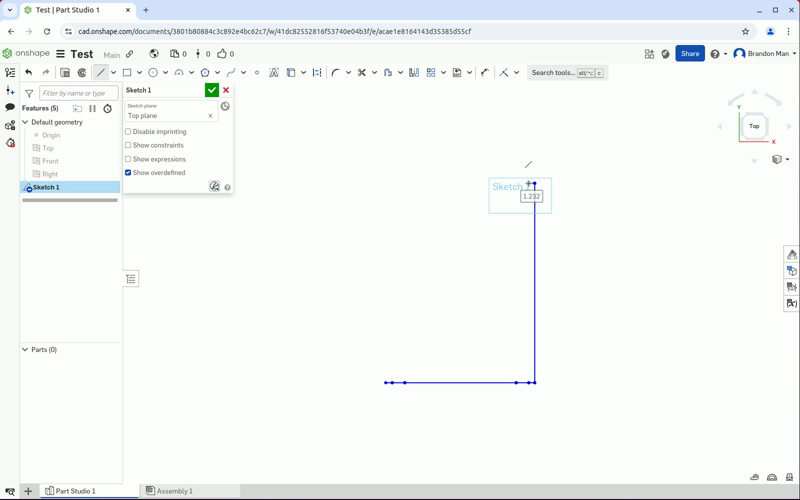
mouse_move(558, 183)
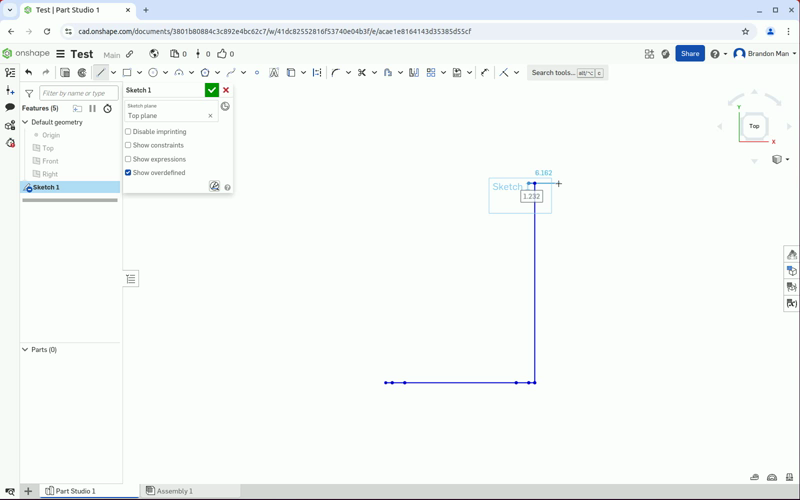
mouse_move(516, 183)
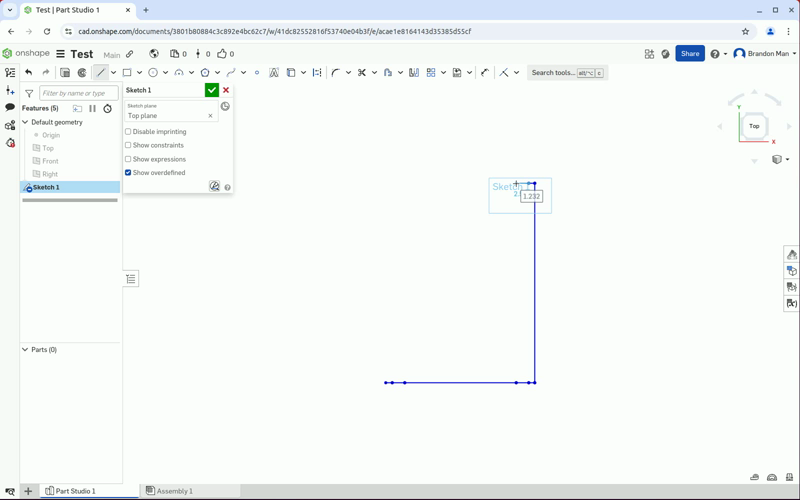
click(516, 183)
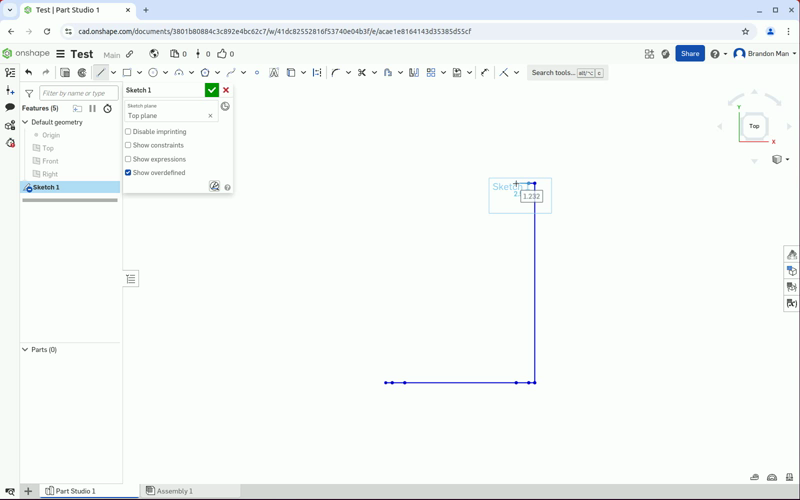
key_up(shift)
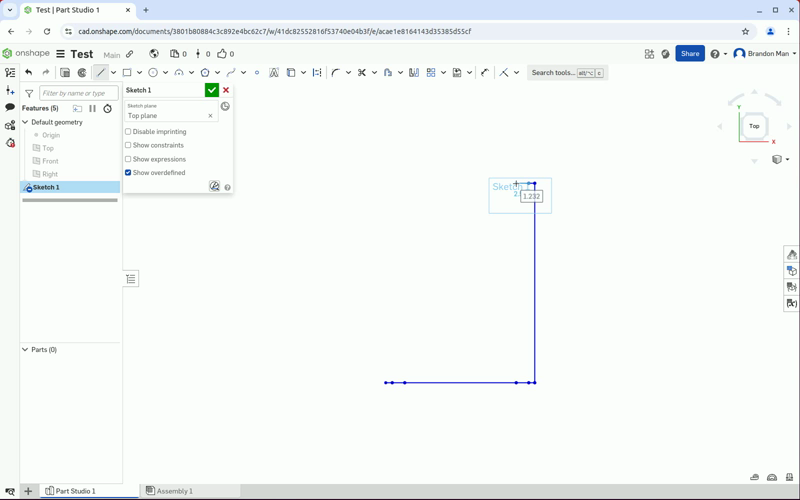
key_down(shift)
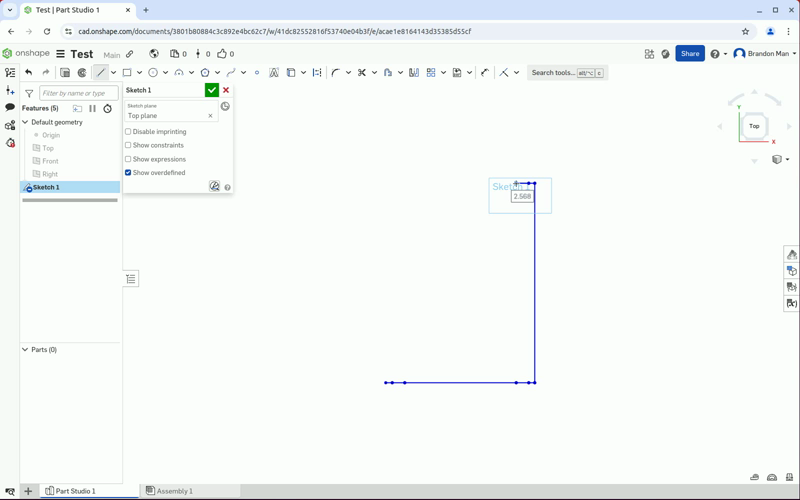
mouse_move(404, 183)
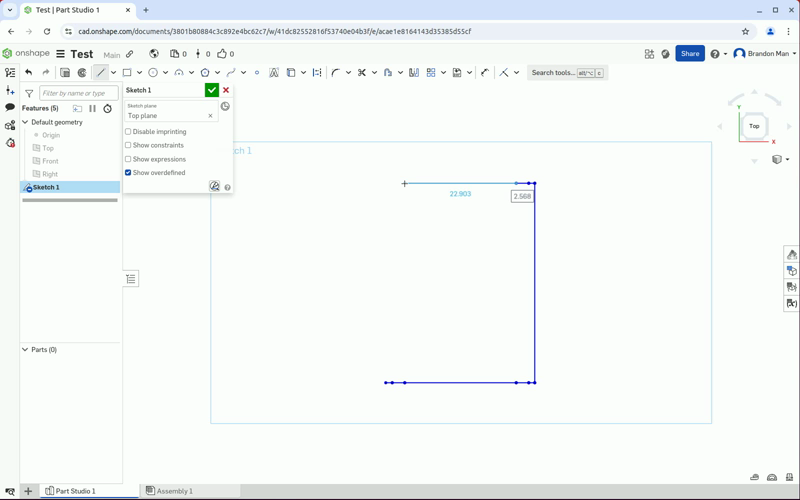
click(404, 183)
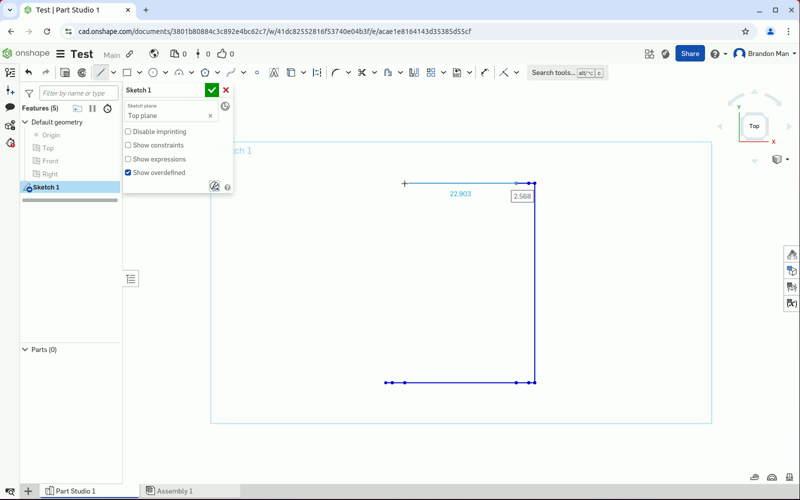
key_up(shift)
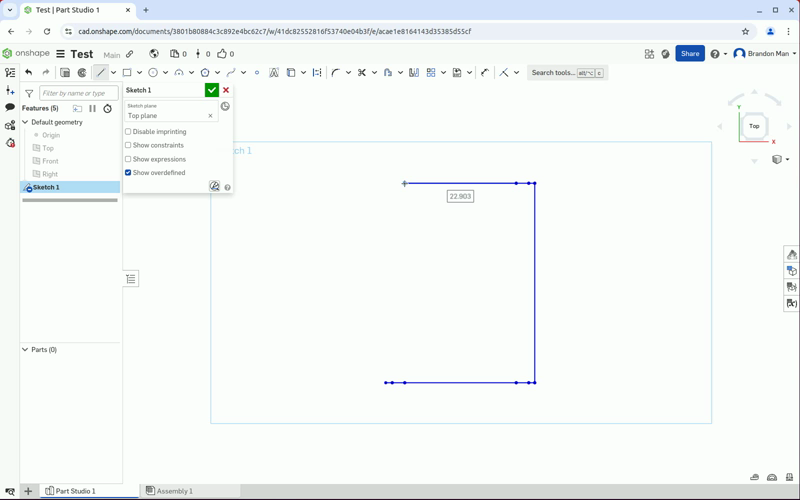
key_down(shift)
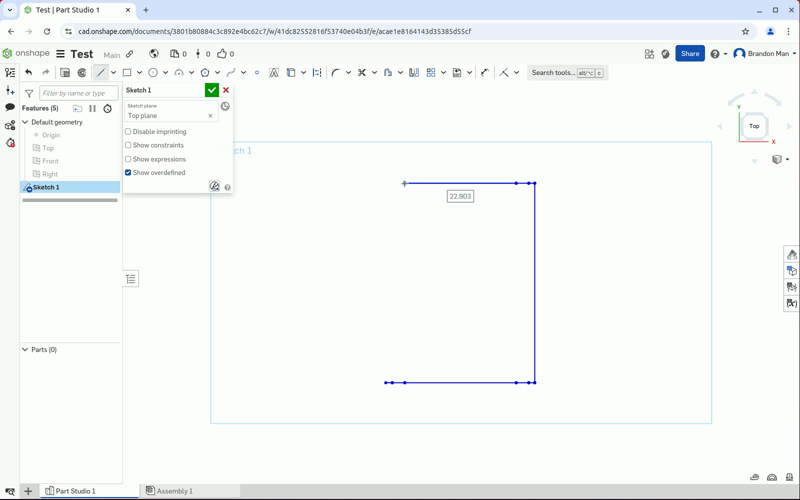
mouse_move(434, 183)
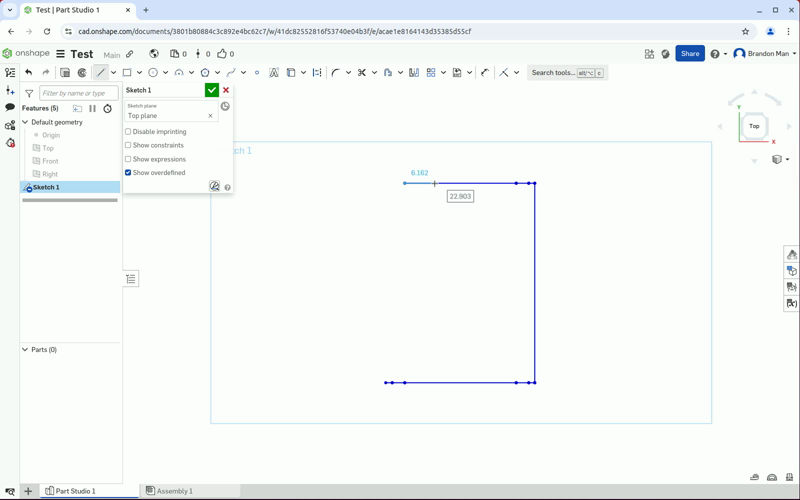
mouse_move(392, 183)
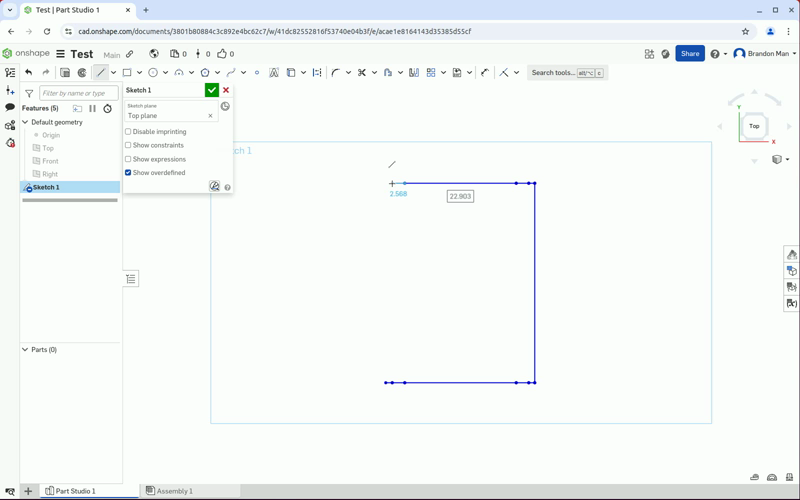
click(392, 183)
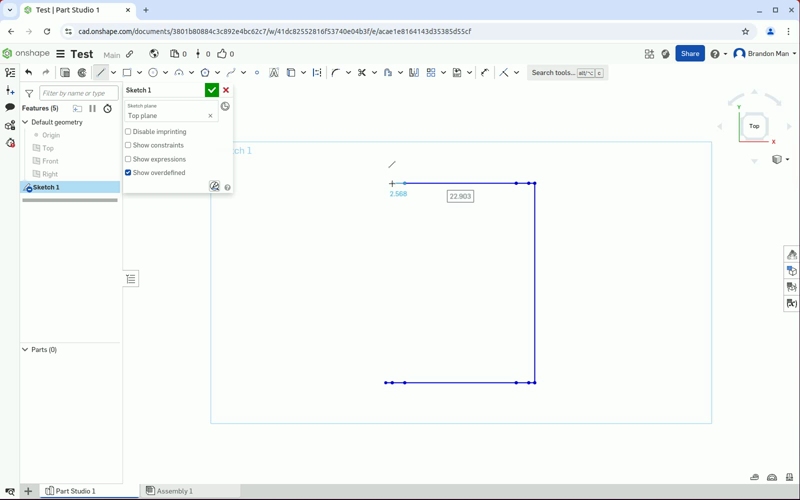
key_up(shift)
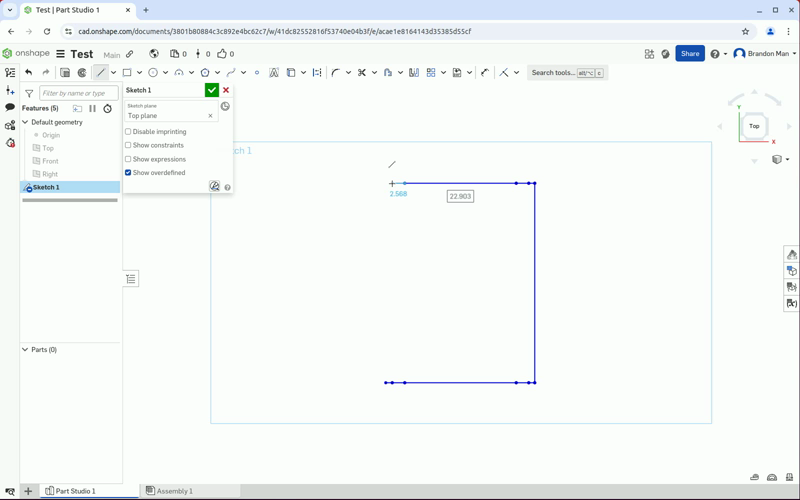
key_down(shift)
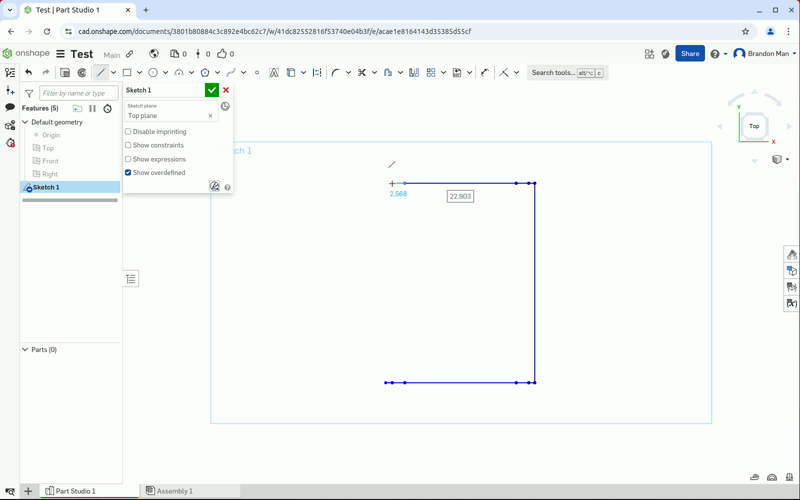
mouse_move(422, 183)
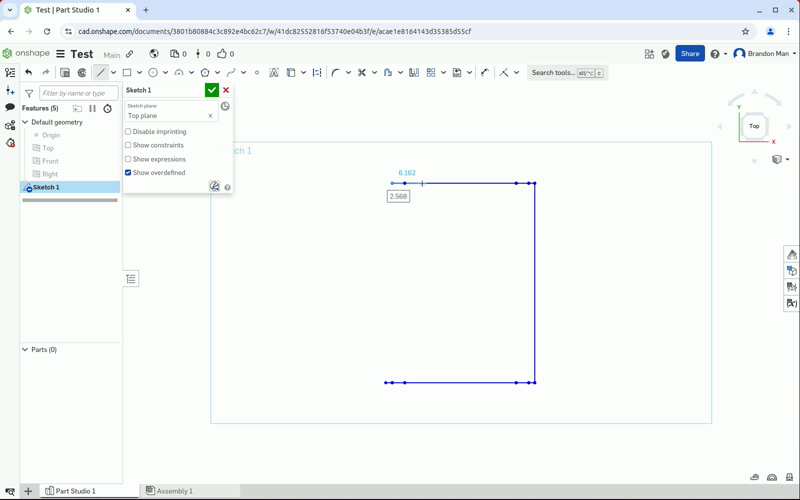
mouse_move(385, 183)
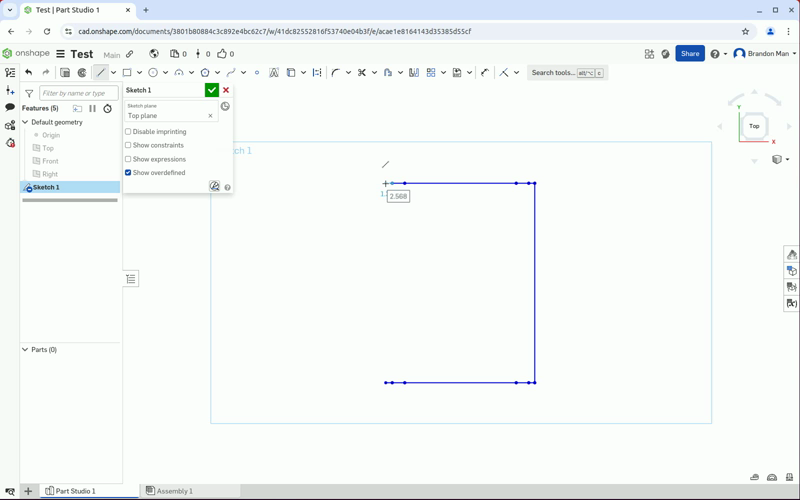
scroll(6)
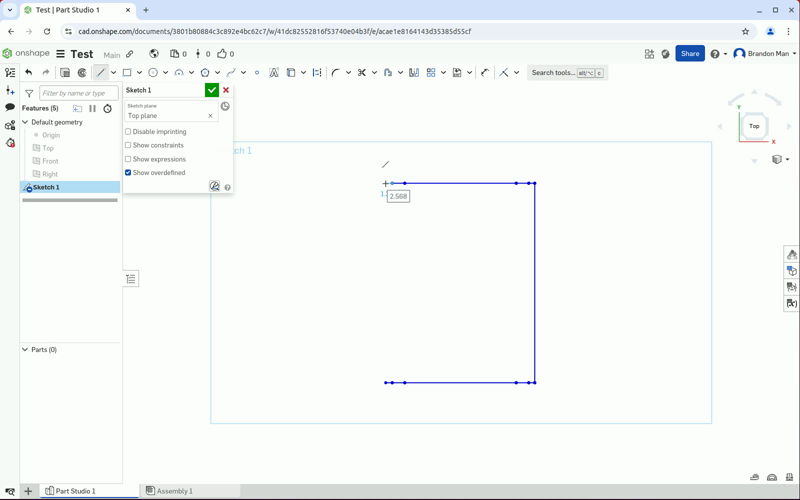
scroll(6)
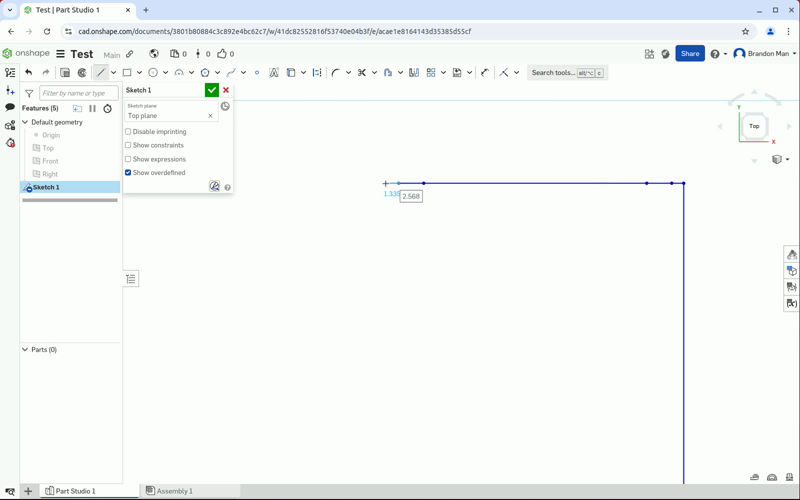
scroll(6)
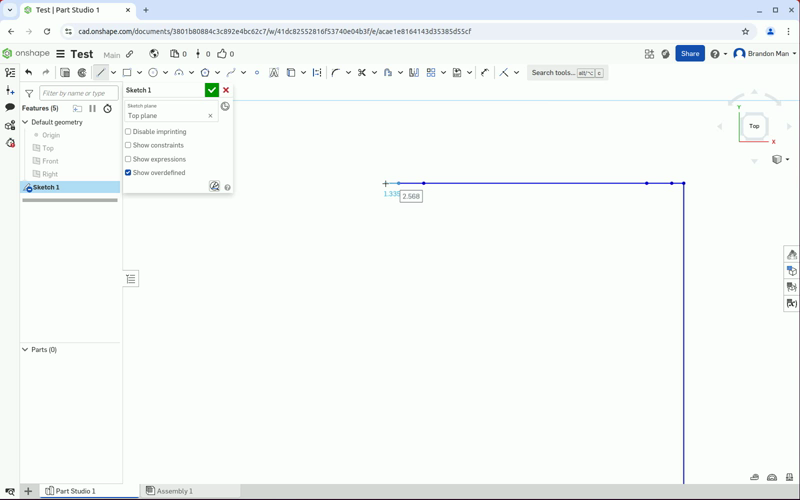
scroll(6)
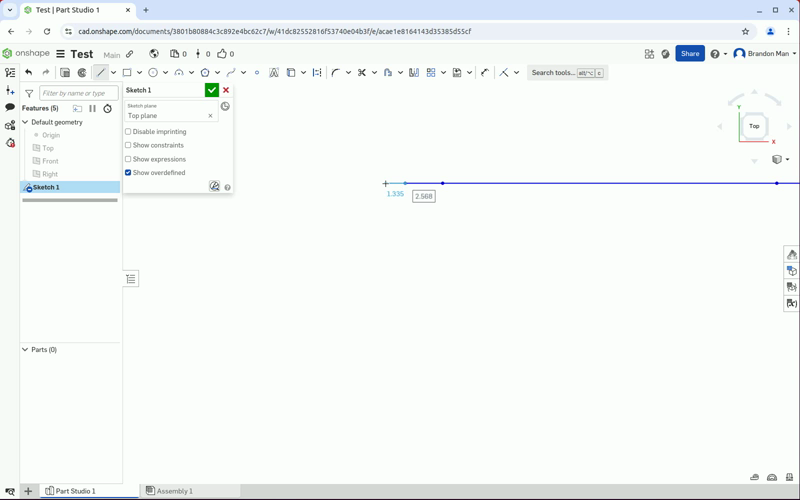
scroll(6)
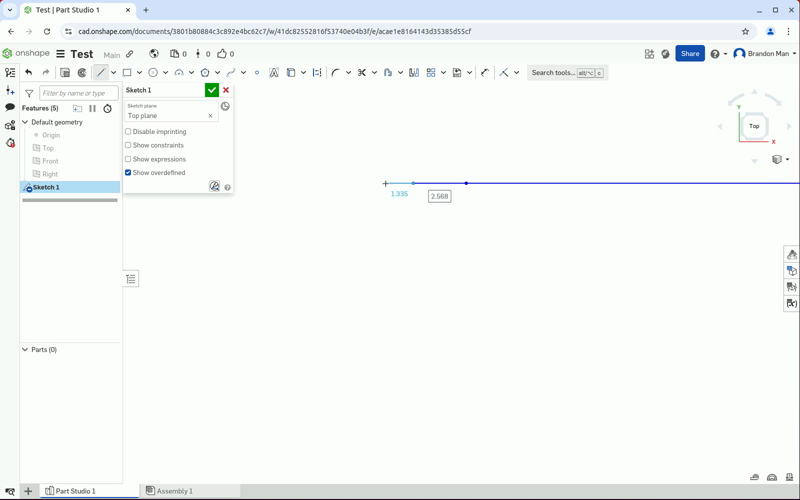
scroll(6)
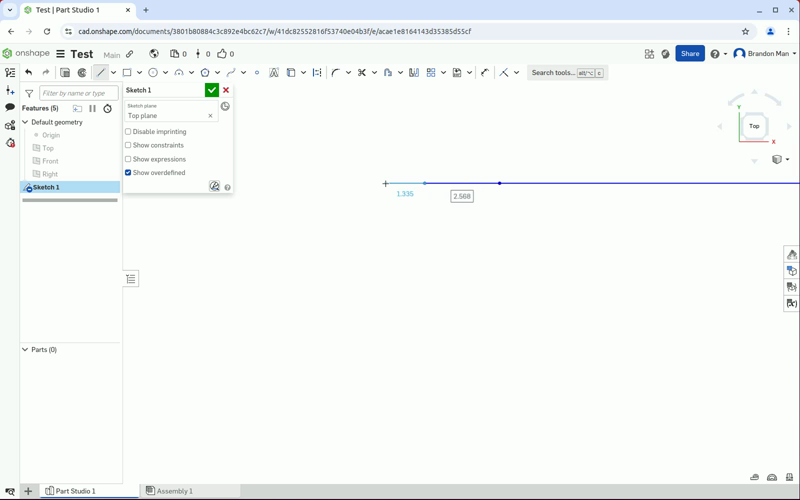
scroll(6)
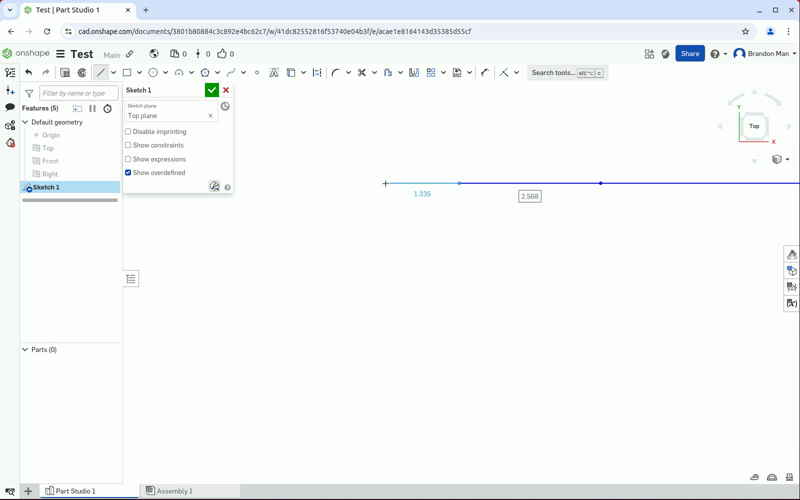
click(385, 183)
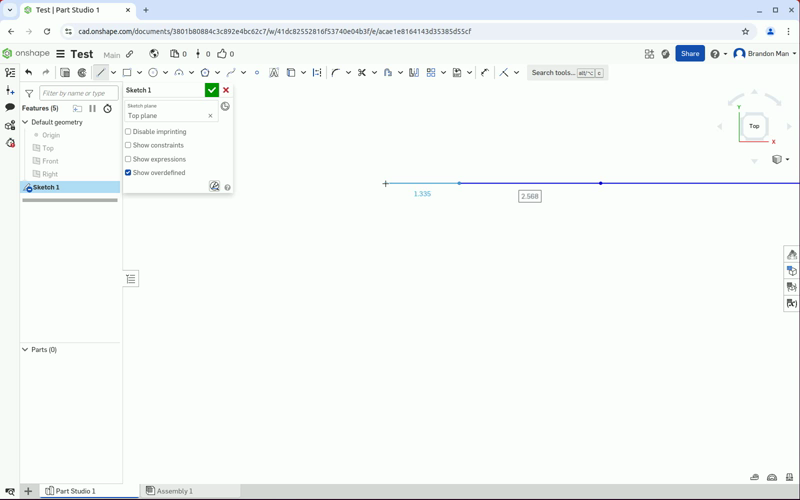
scroll(-6)
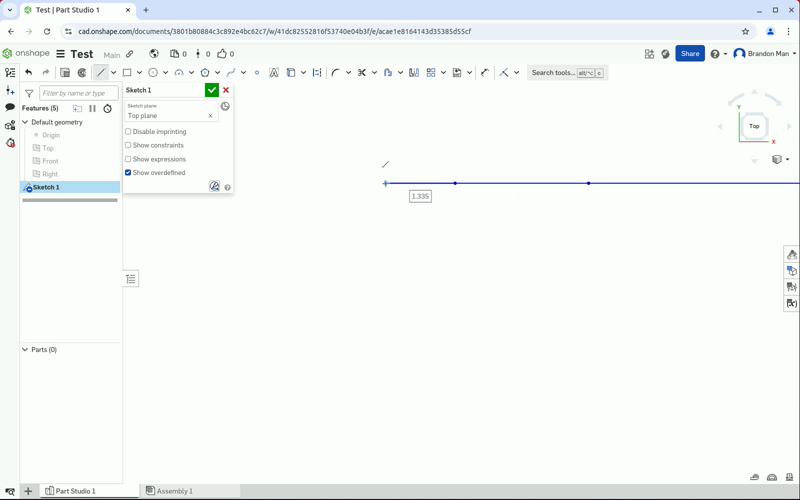
scroll(-6)
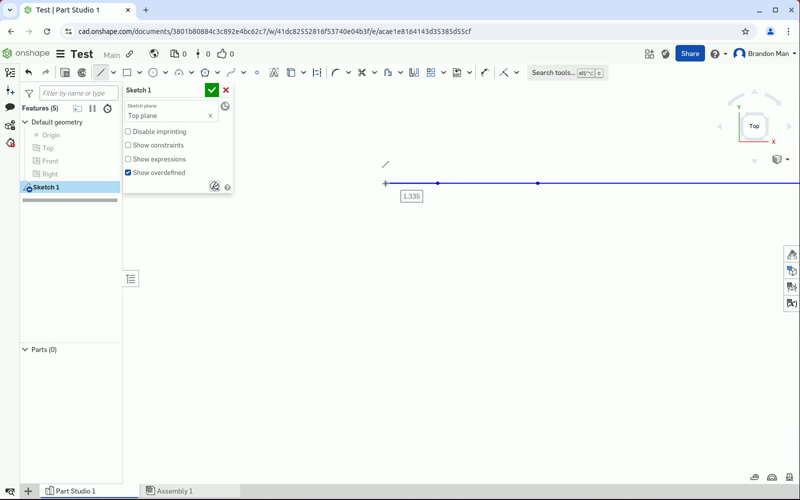
scroll(-6)
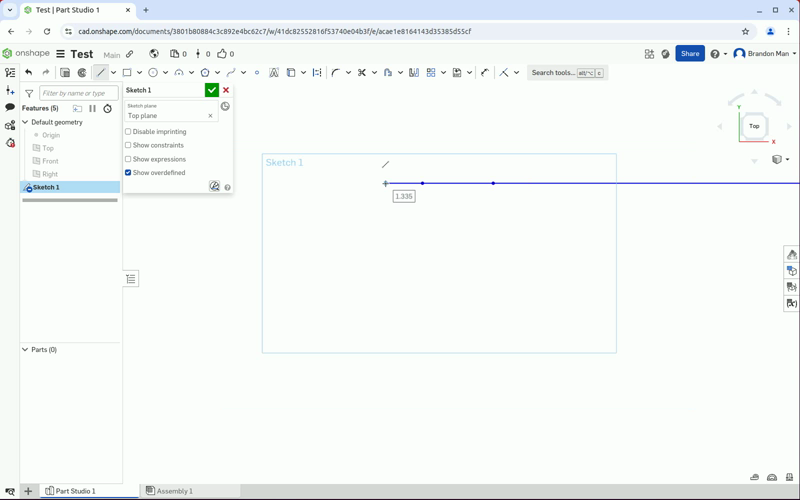
scroll(-6)
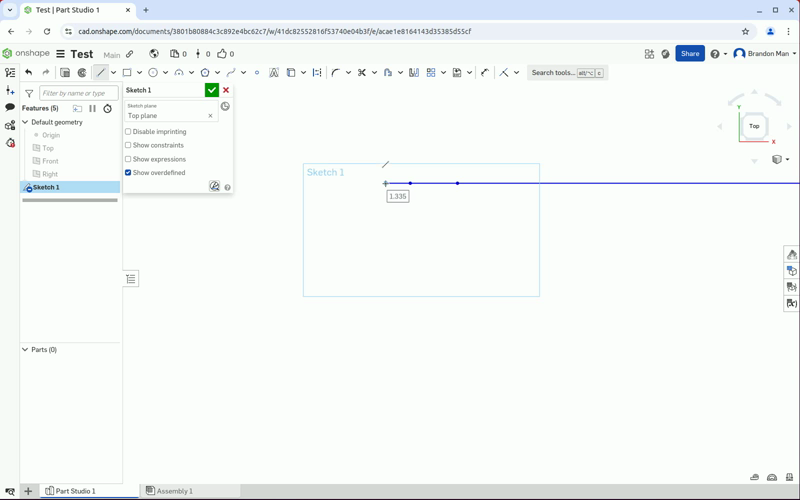
scroll(-6)
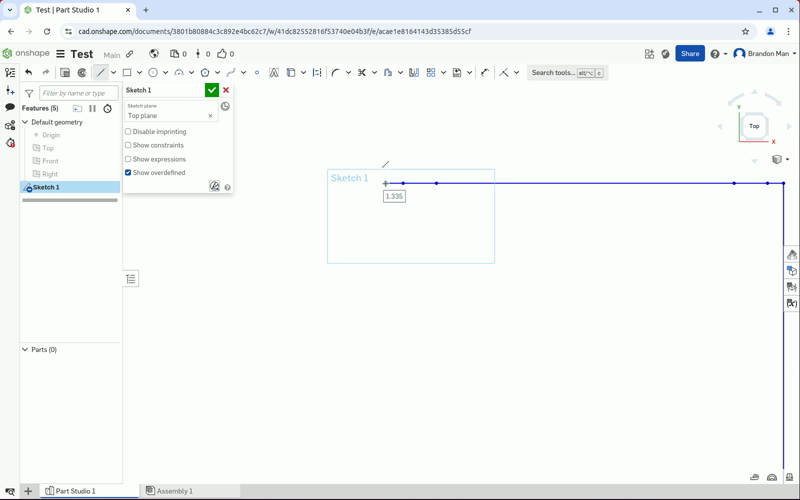
scroll(-6)
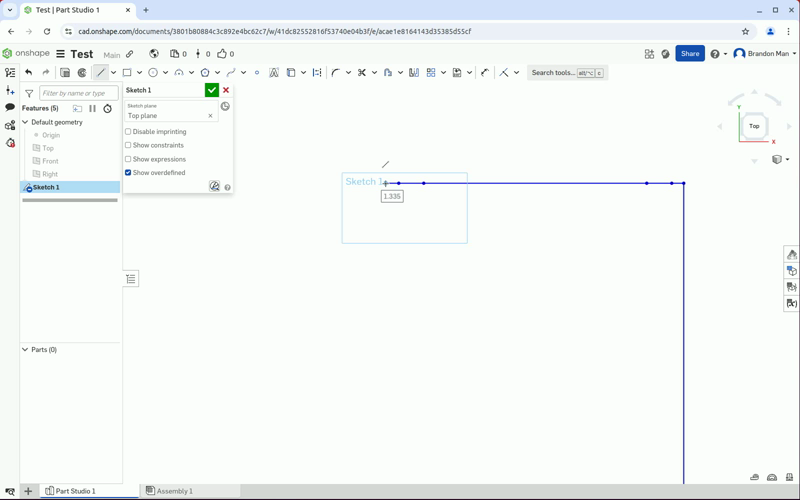
scroll(-6)
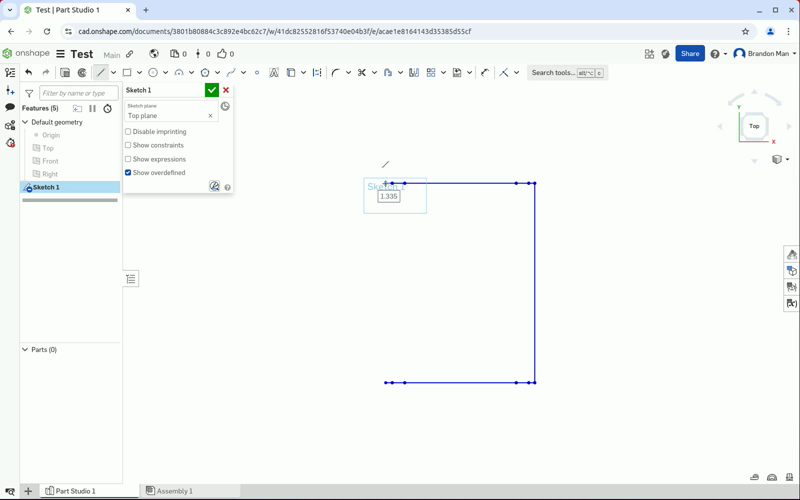
key_up(shift)
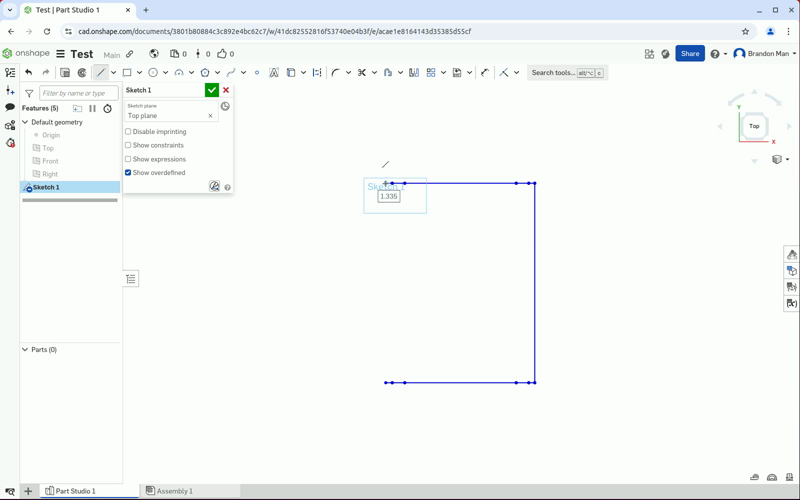
key_down(shift)
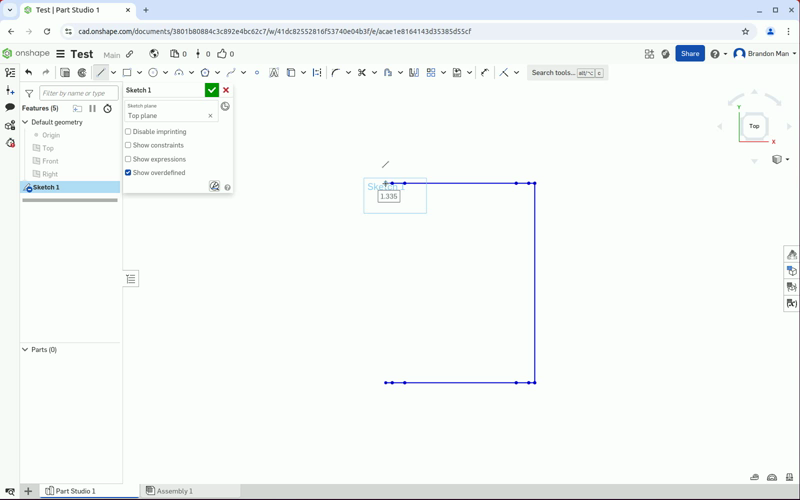
mouse_move(385, 382)
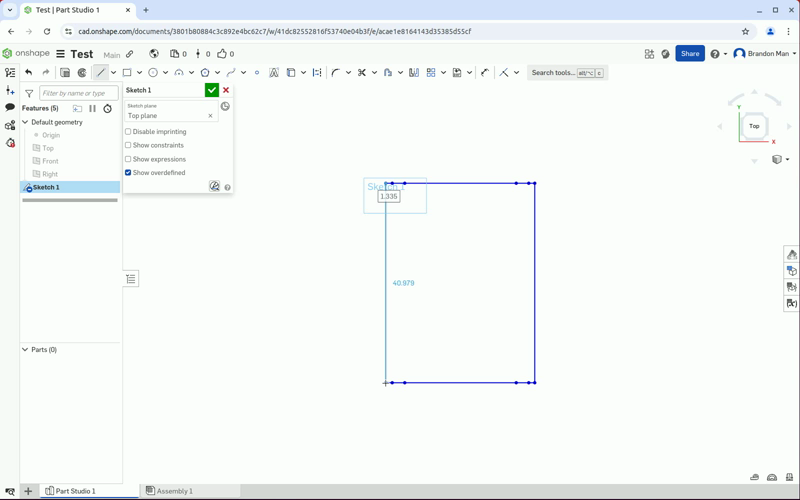
key_up(shift)
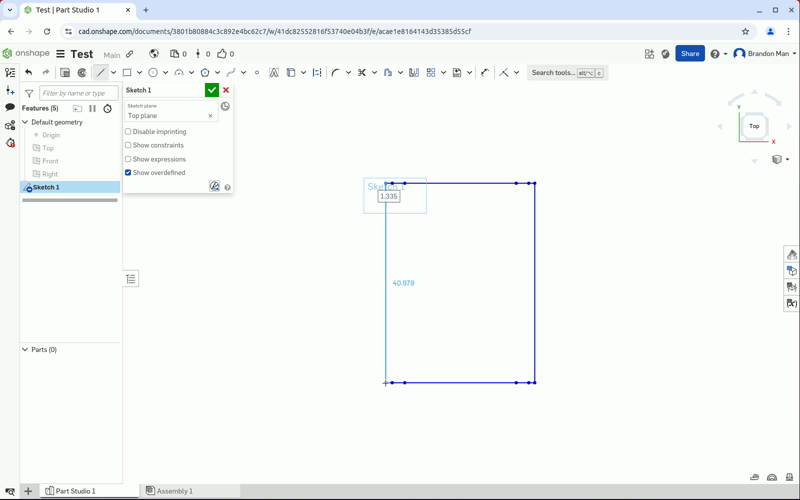
click(385, 382)
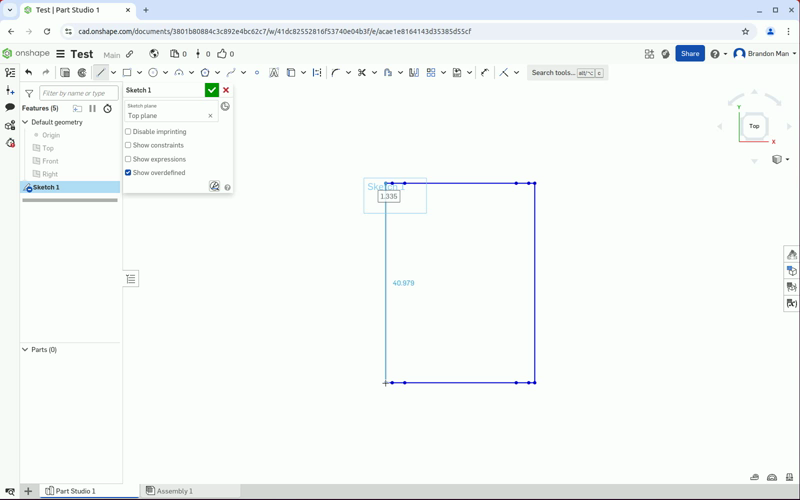
key(esc)
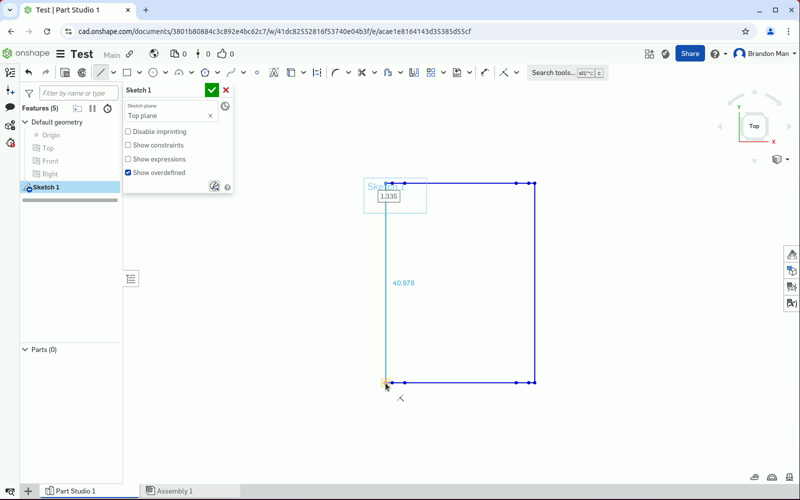
key(c)
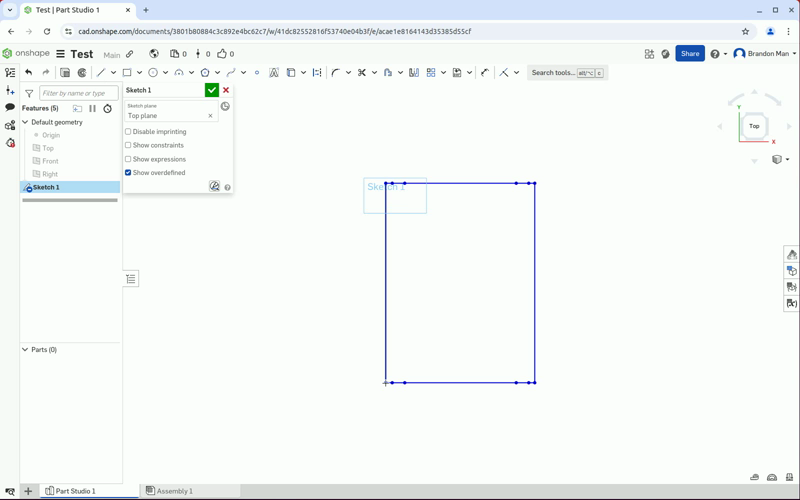
key_down(shift)
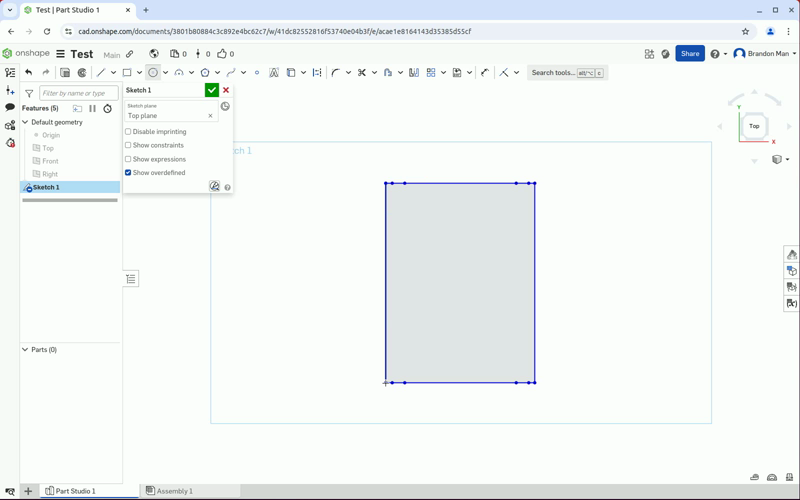
mouse_move(461, 281)
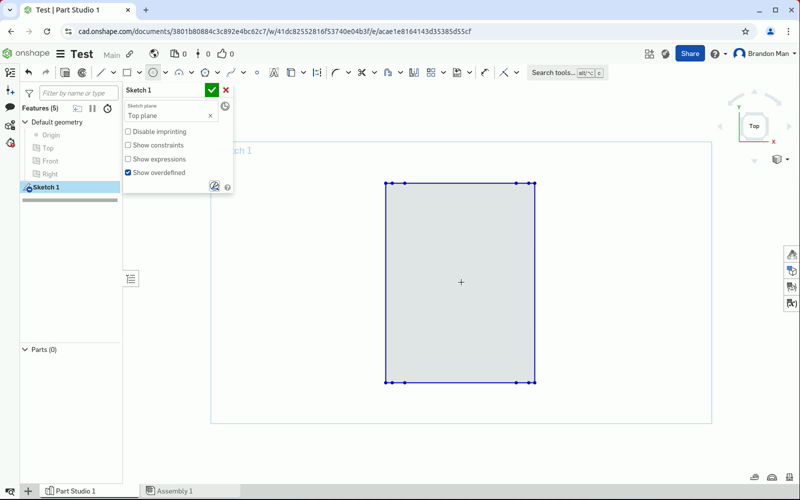
click(461, 281)
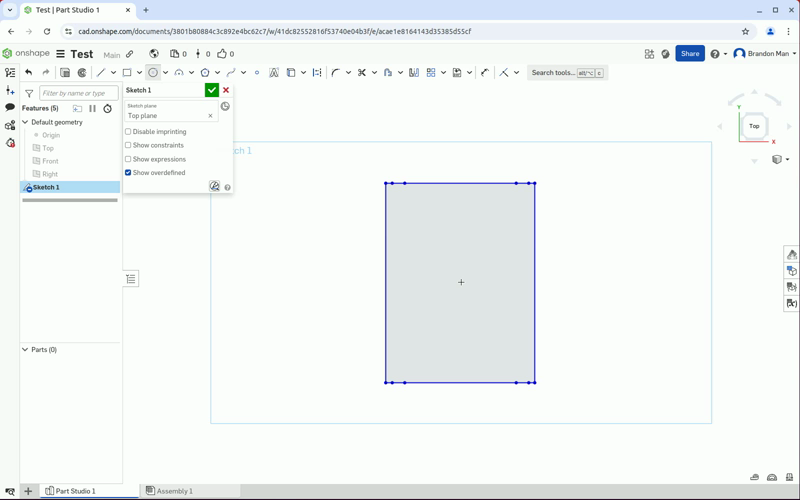
key_up(shift)
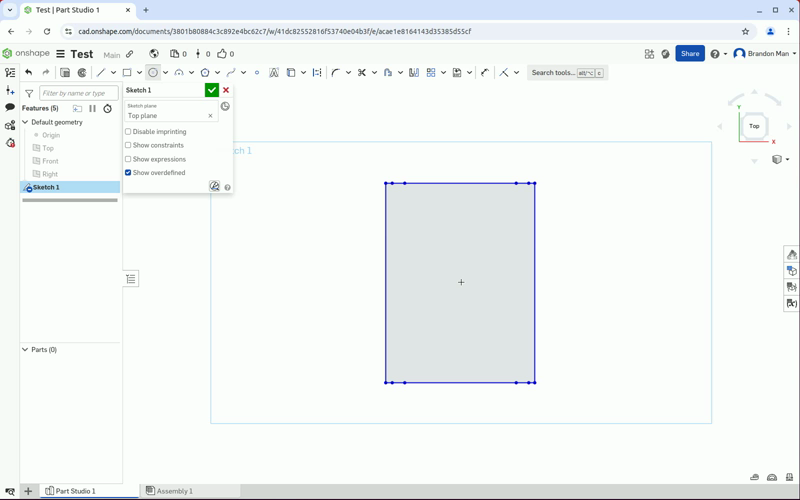
mouse_move(486, 281)
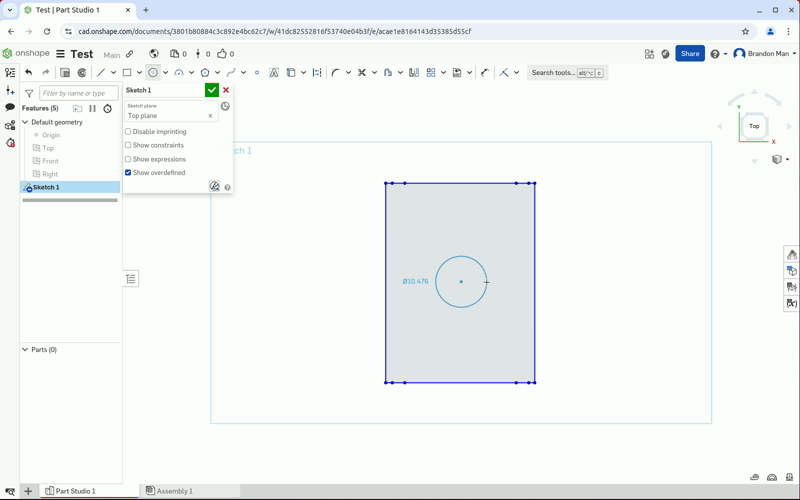
click(486, 281)
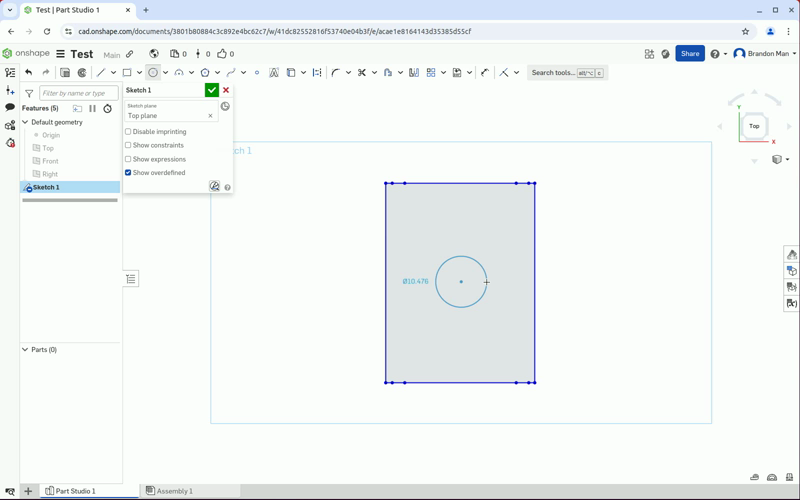
key(esc)
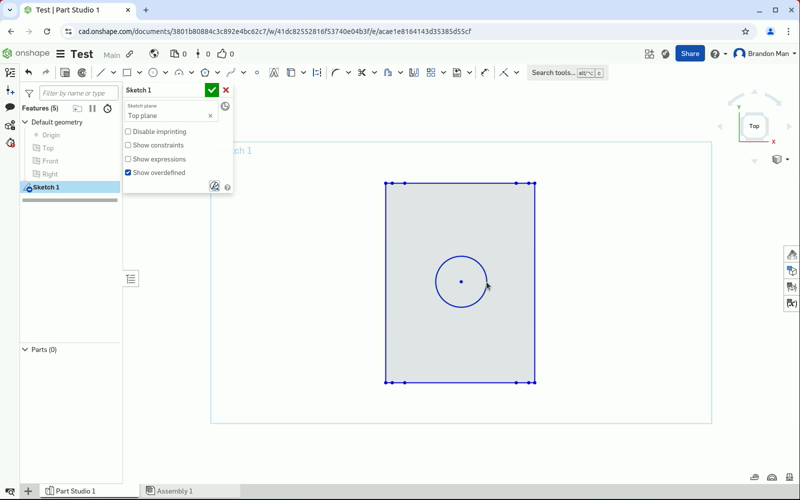
mouse_move(420, 323)
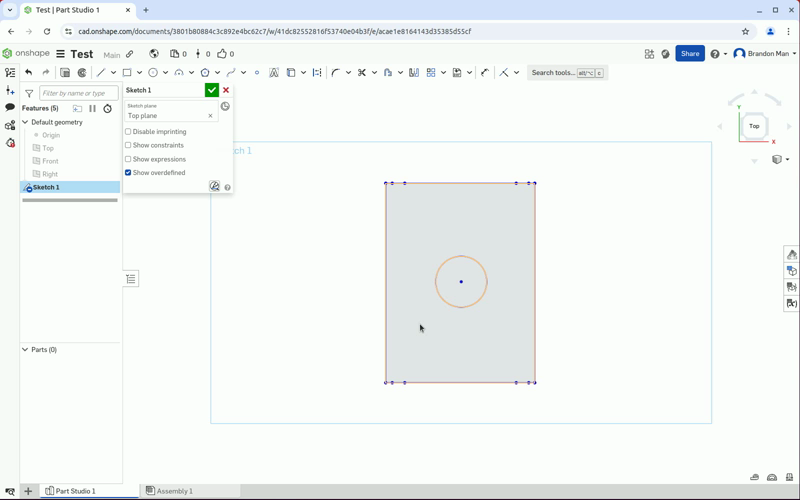
click(420, 323)
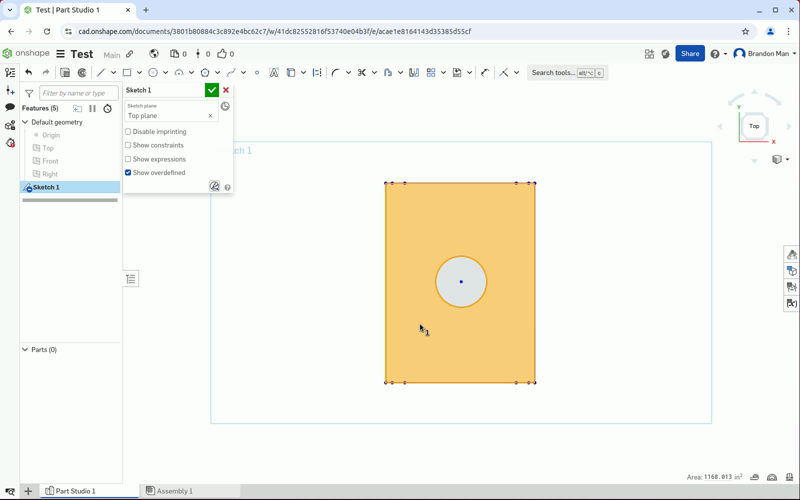
mouse_move(73, 352)
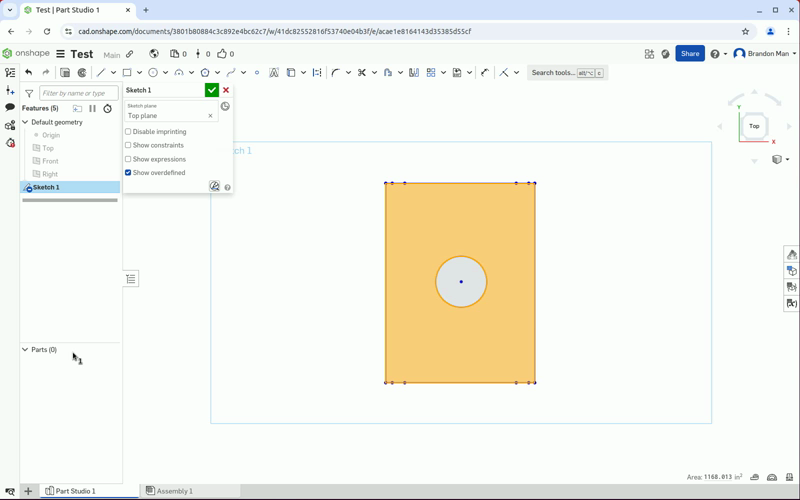
key(shift+y)
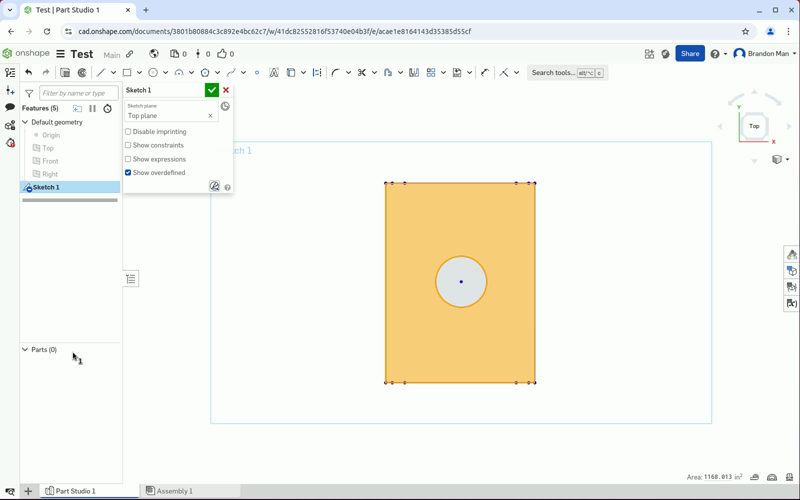
key(shift+e)
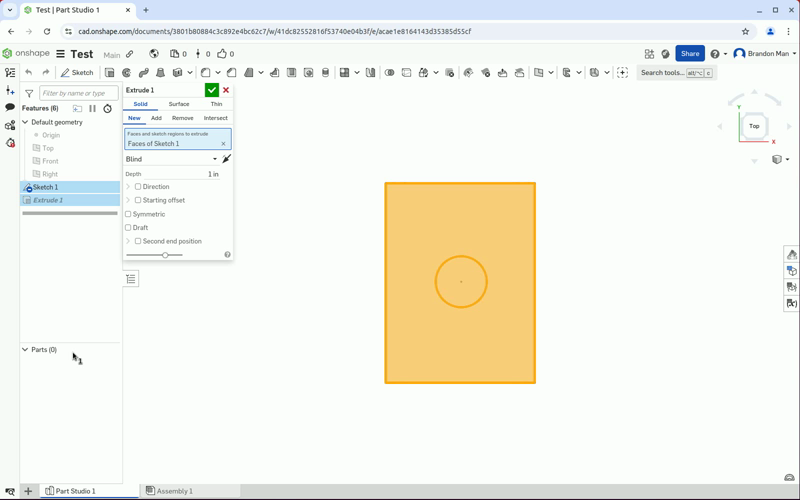
mouse_move(143, 106)
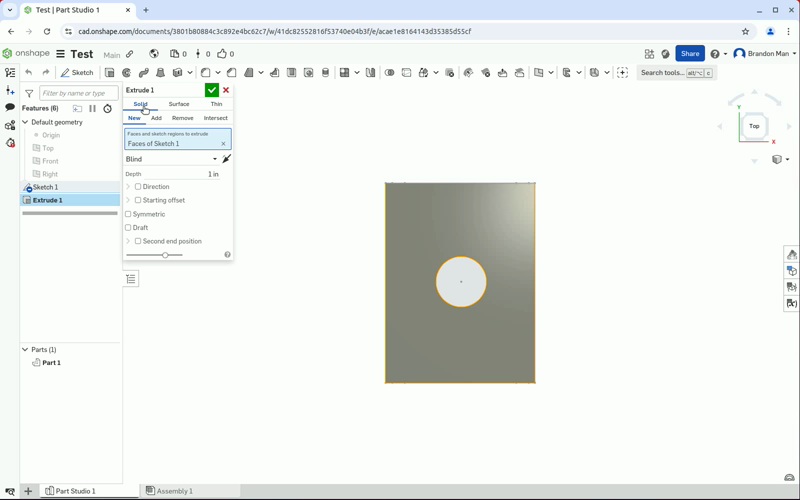
click(143, 106)
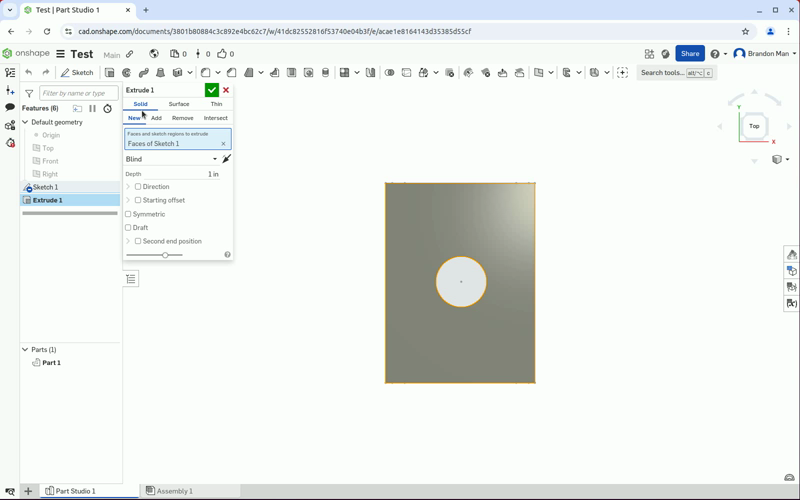
mouse_move(137, 120)
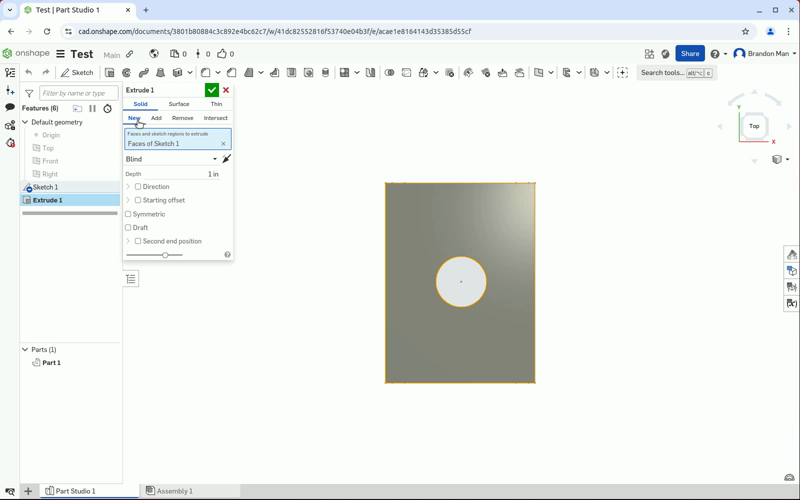
click(137, 120)
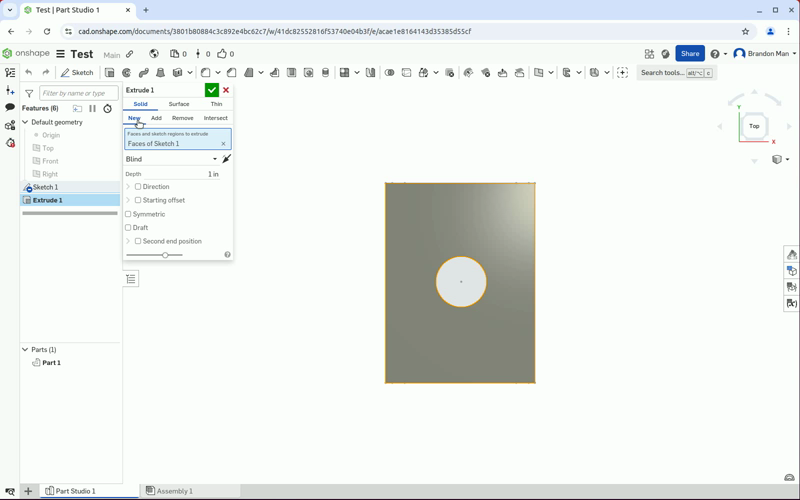
key(tab, 4)
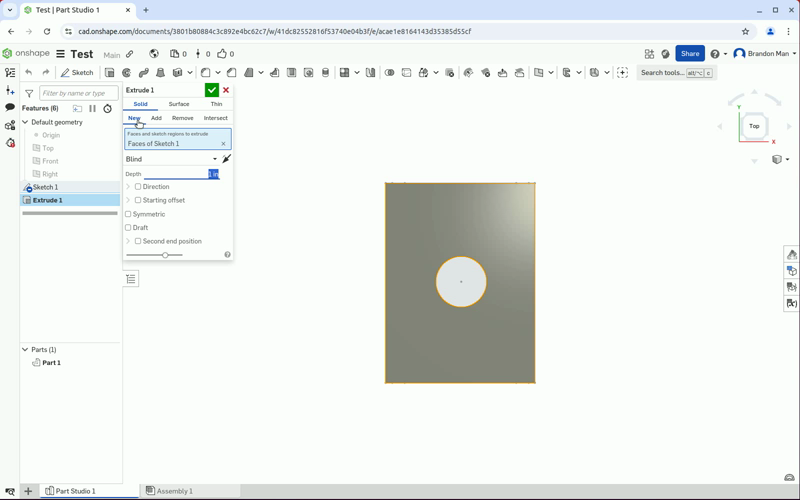
text(2.648)
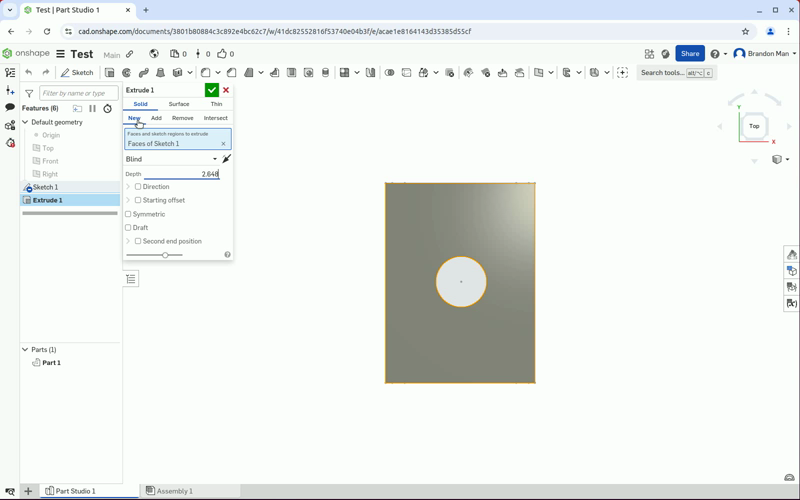
key(enter)
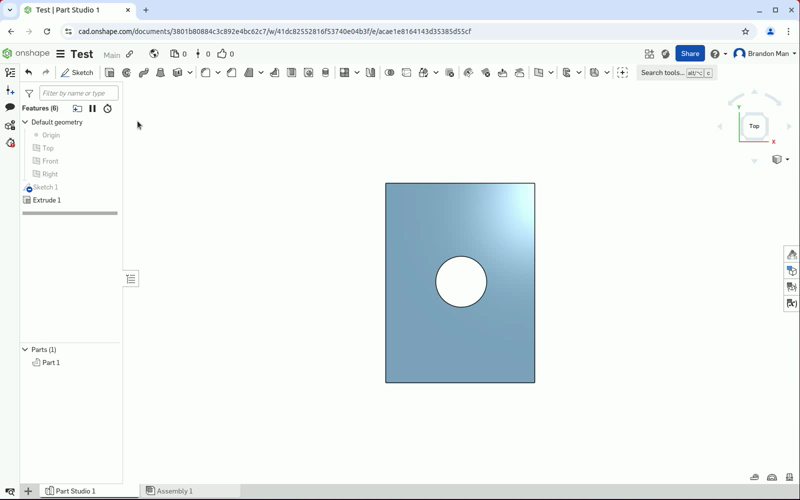
key(shift+h)
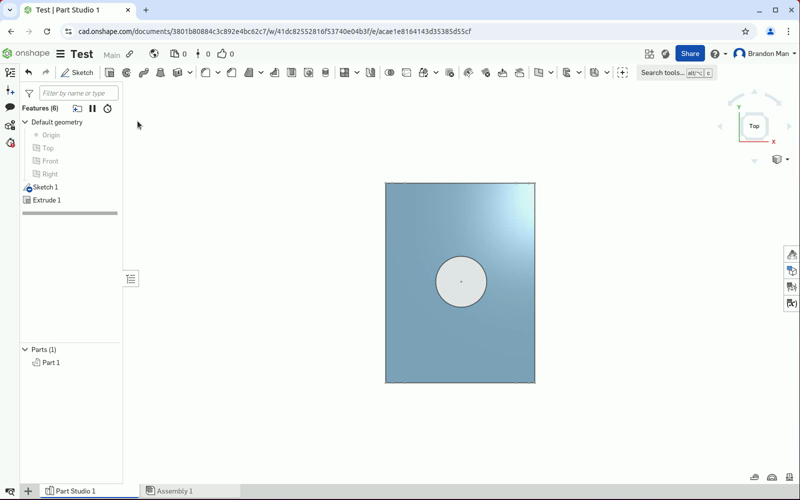
key(shift+h)
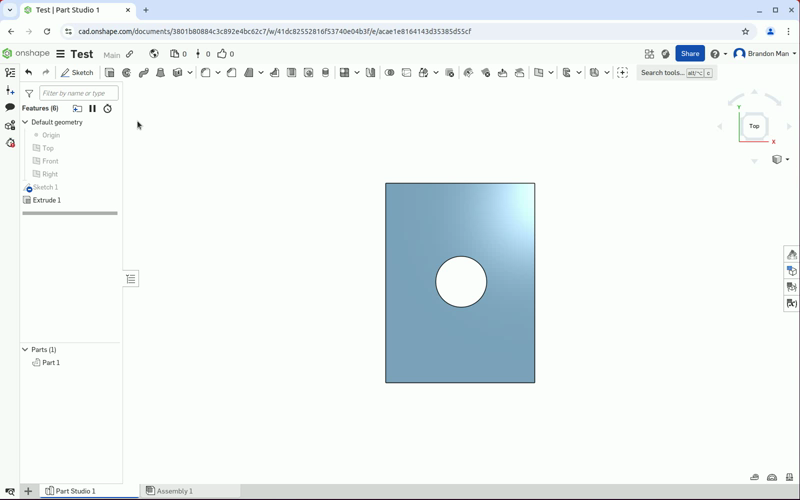
mouse_move(73, 189)
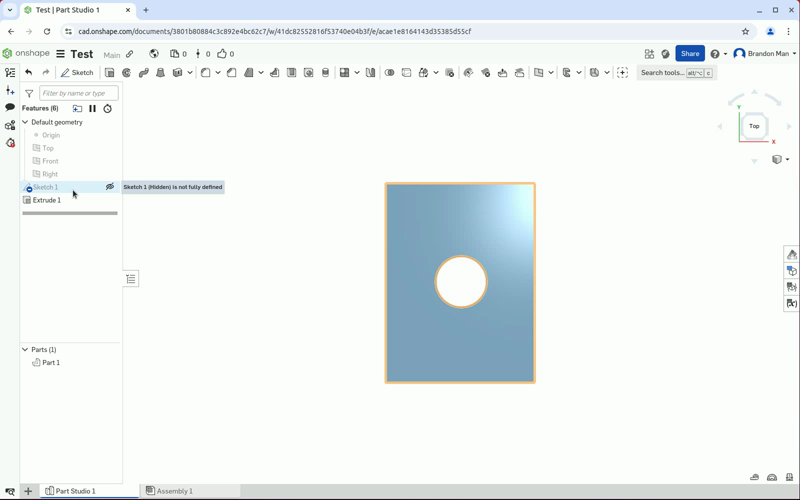
click(73, 189)
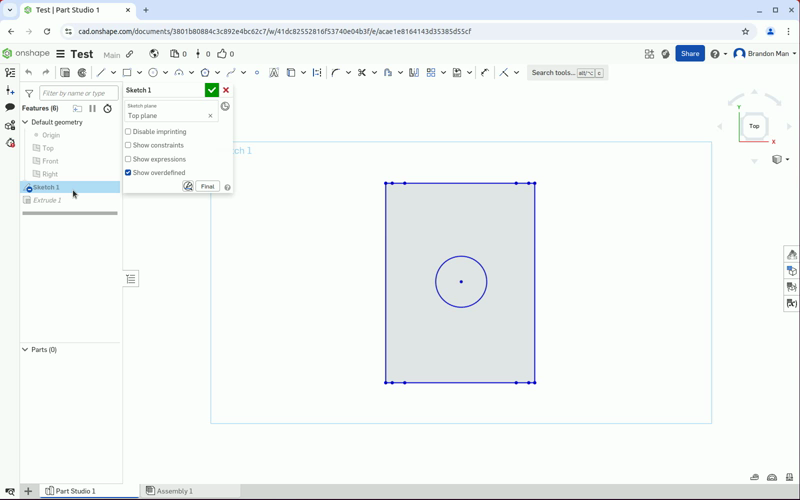
mouse_move(229, 92)
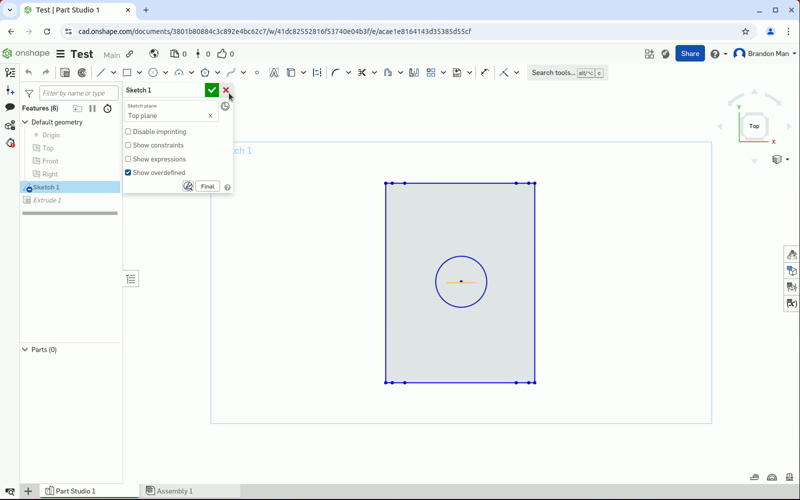
click(229, 92)
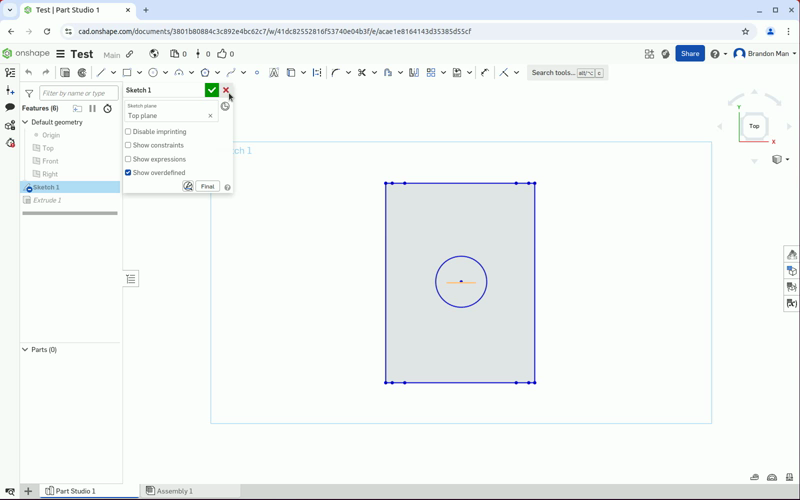
key(shift+s)
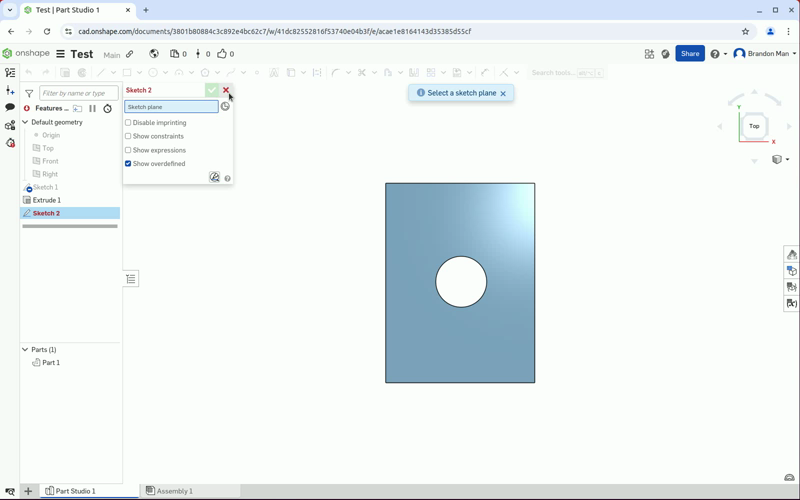
mouse_move(73, 150)
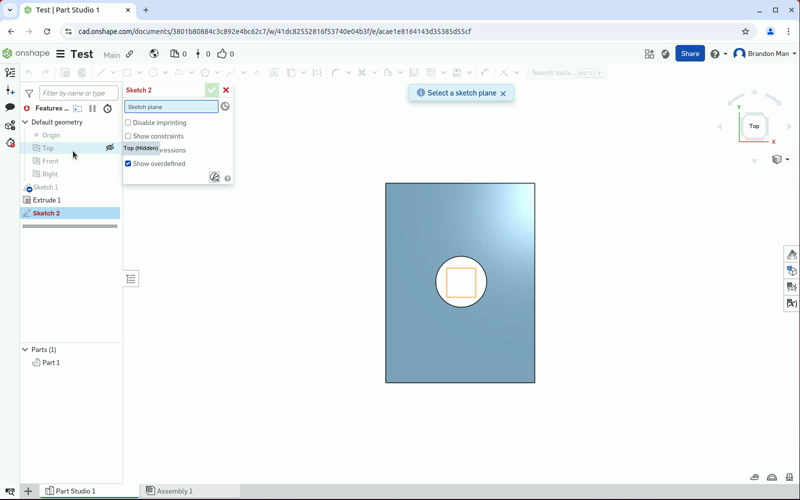
click(73, 150)
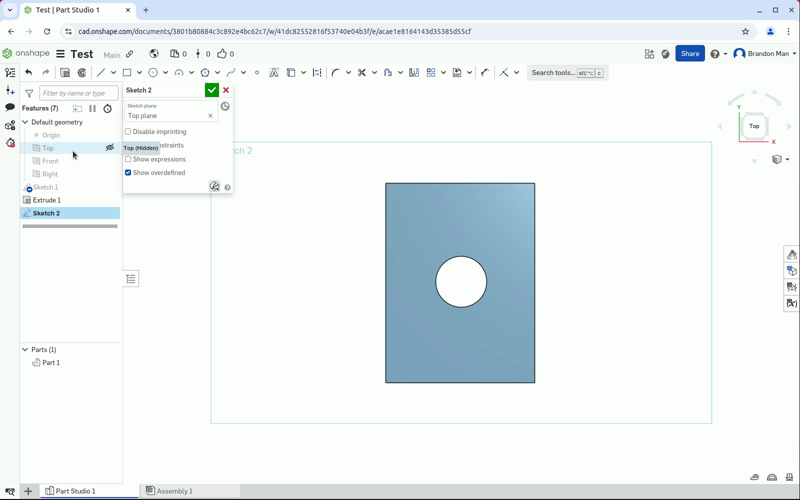
mouse_move(73, 352)
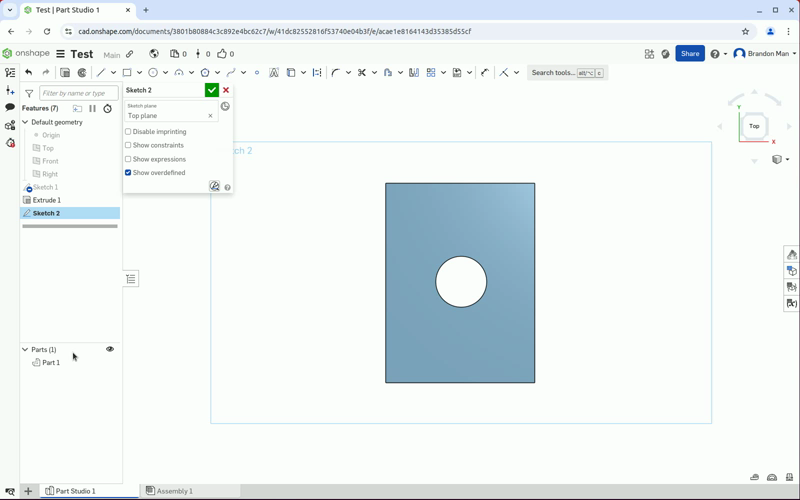
key(y)
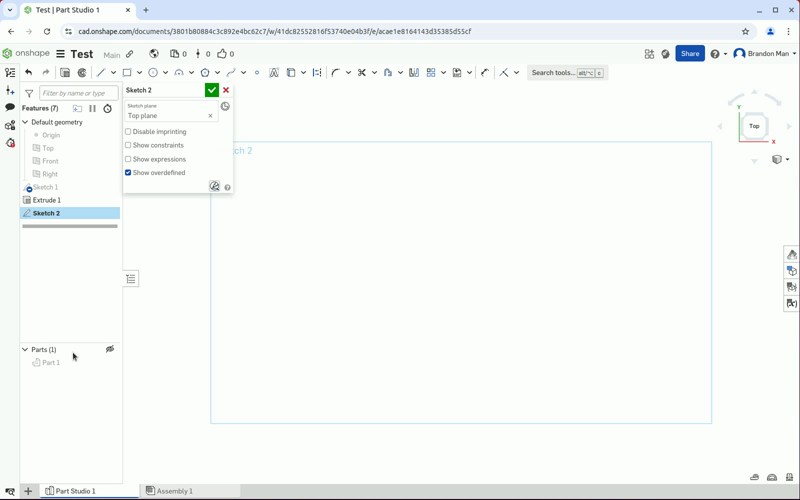
key(l)
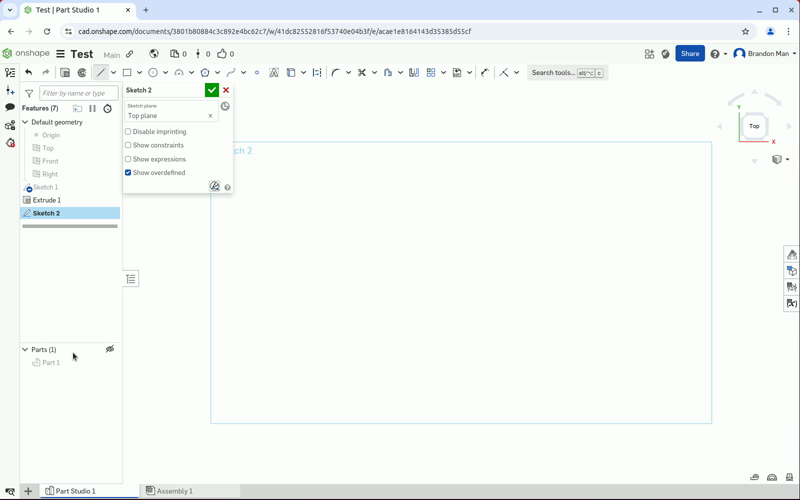
key_down(shift)
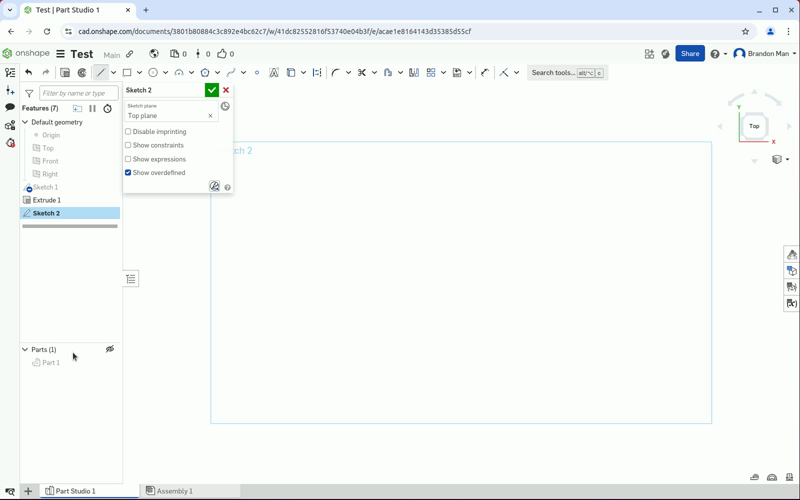
mouse_move(516, 395)
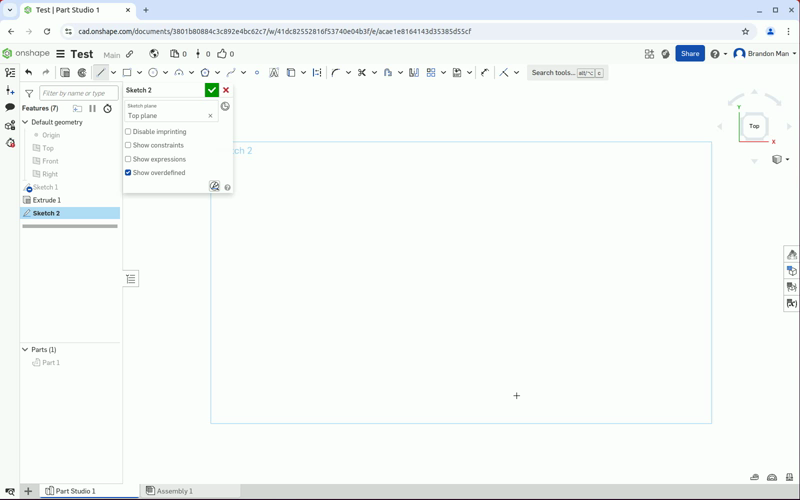
click(516, 395)
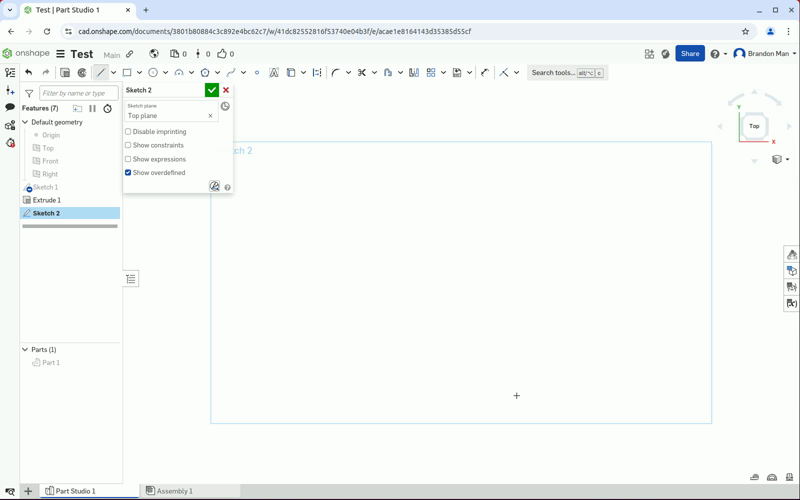
key_up(shift)
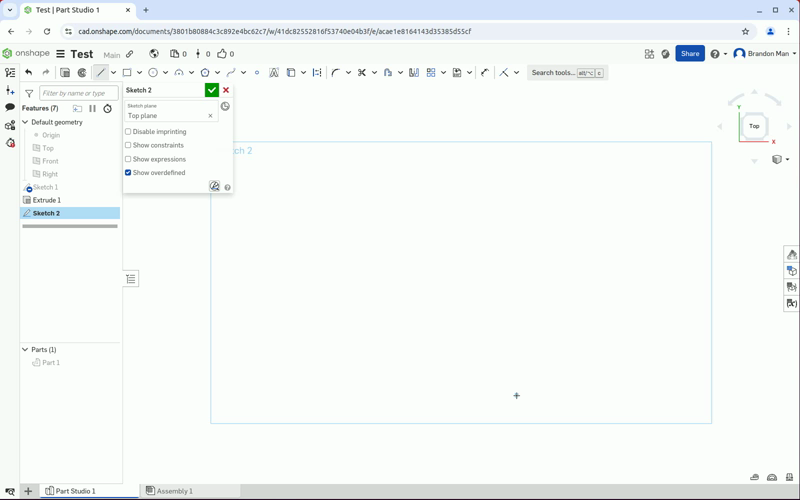
key_down(shift)
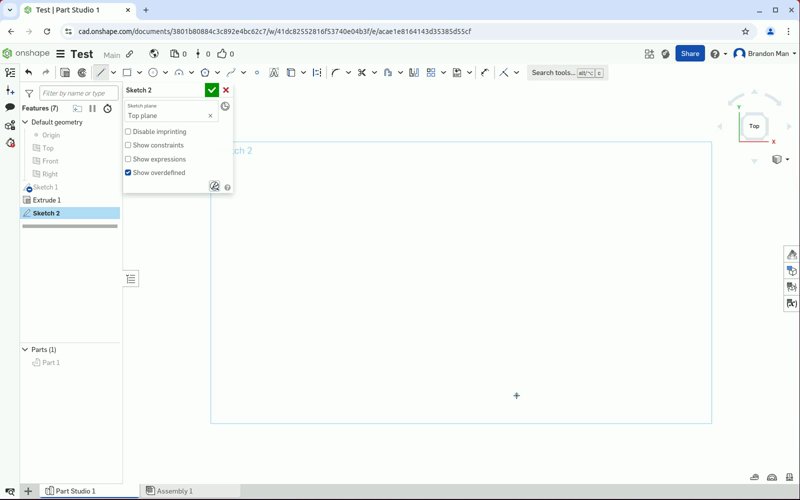
mouse_move(546, 395)
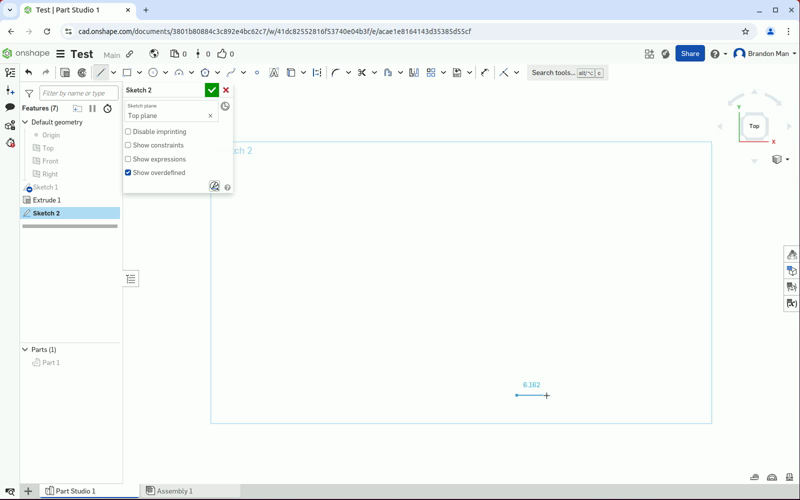
mouse_move(531, 395)
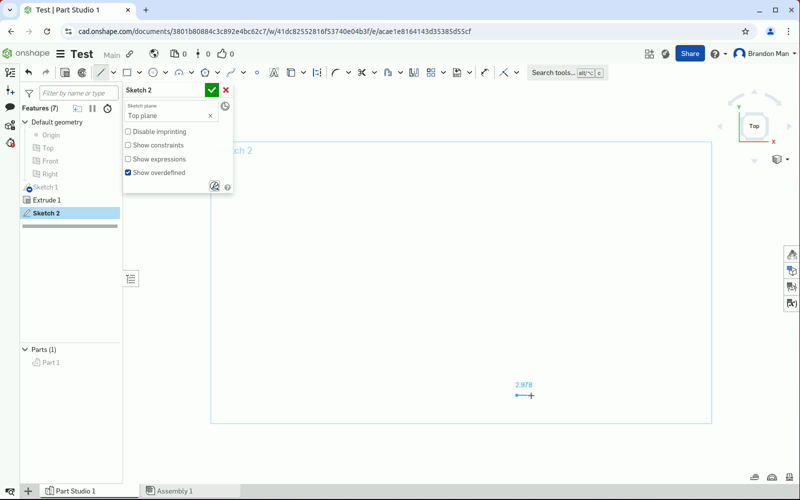
click(531, 395)
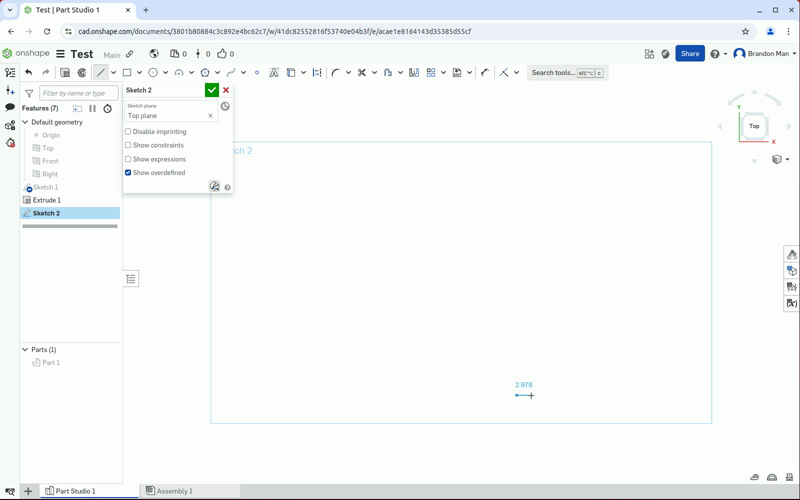
key_up(shift)
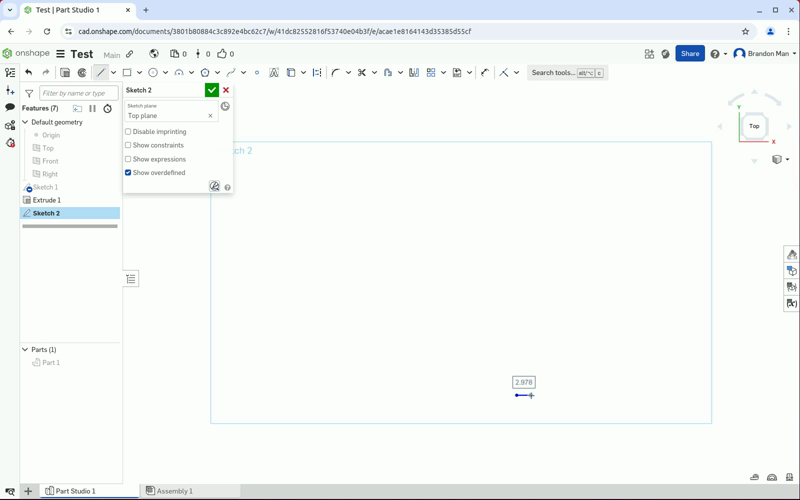
key_down(shift)
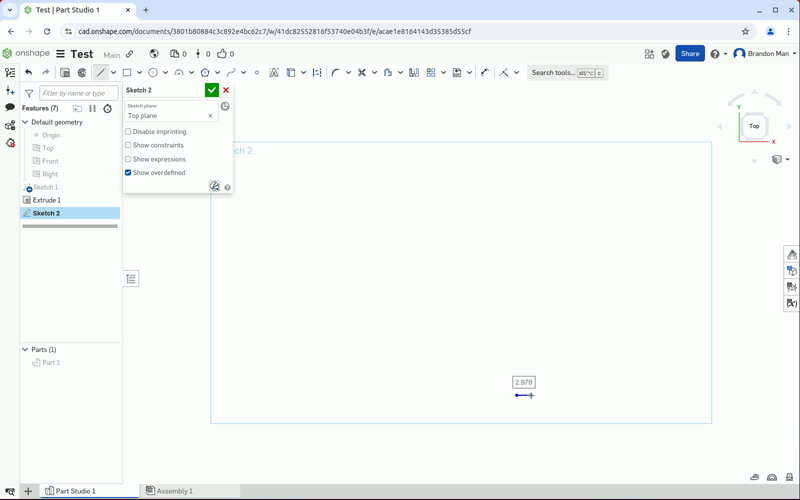
mouse_move(561, 395)
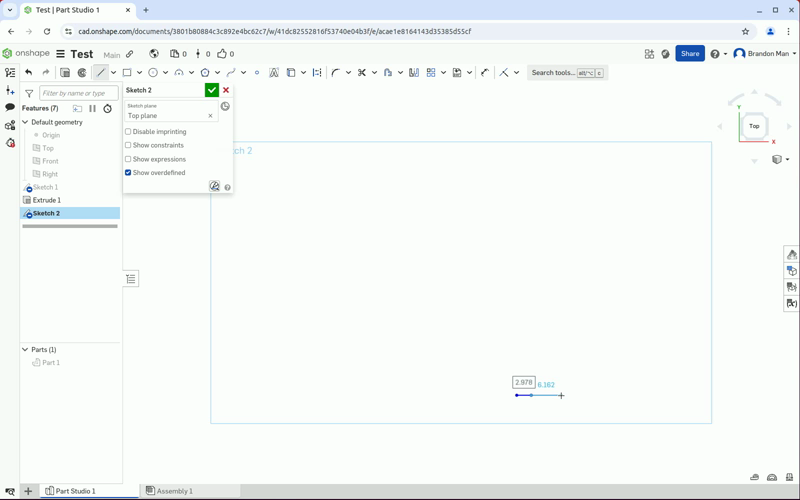
mouse_move(531, 381)
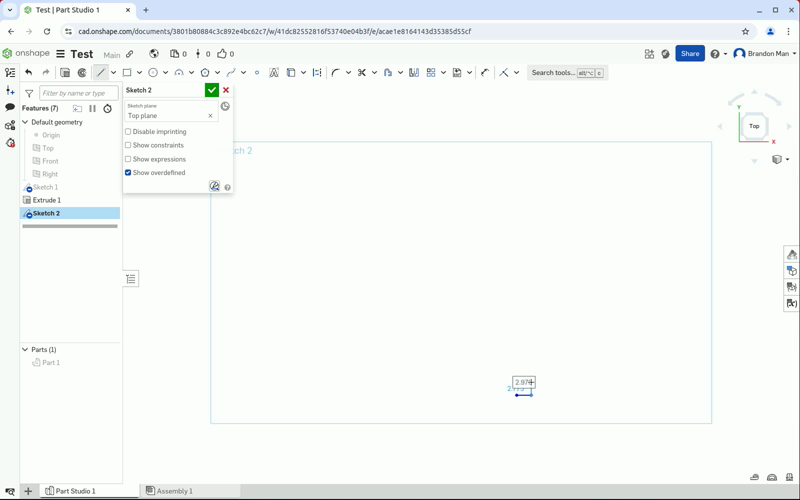
click(531, 381)
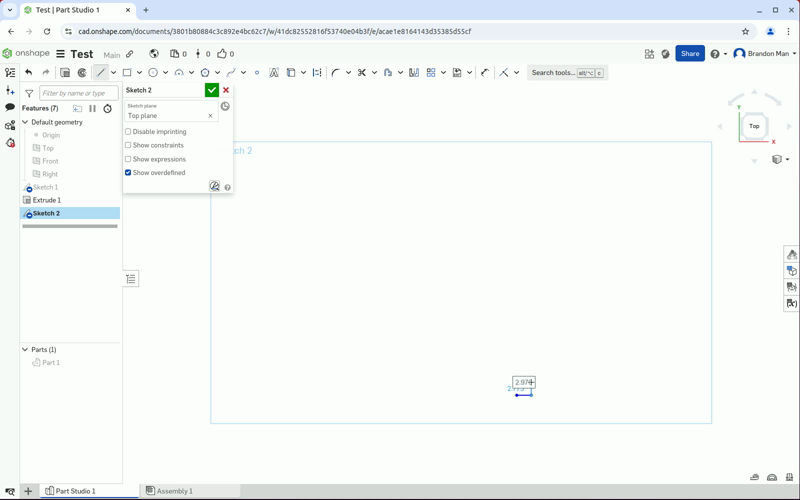
key_up(shift)
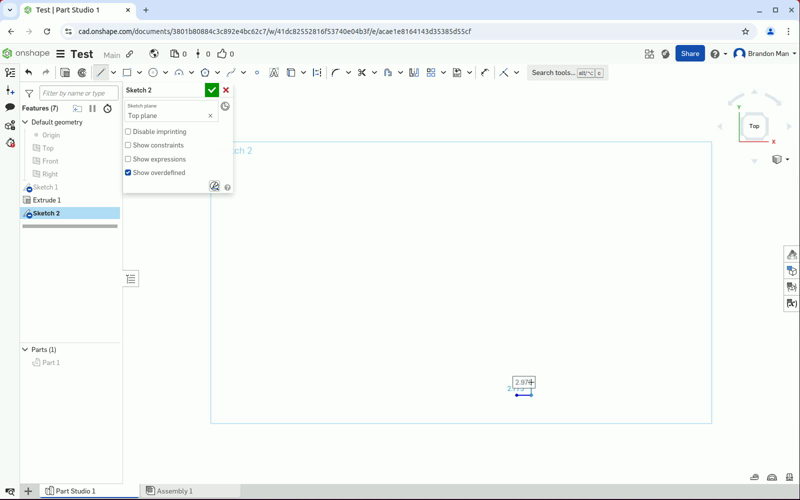
key_down(shift)
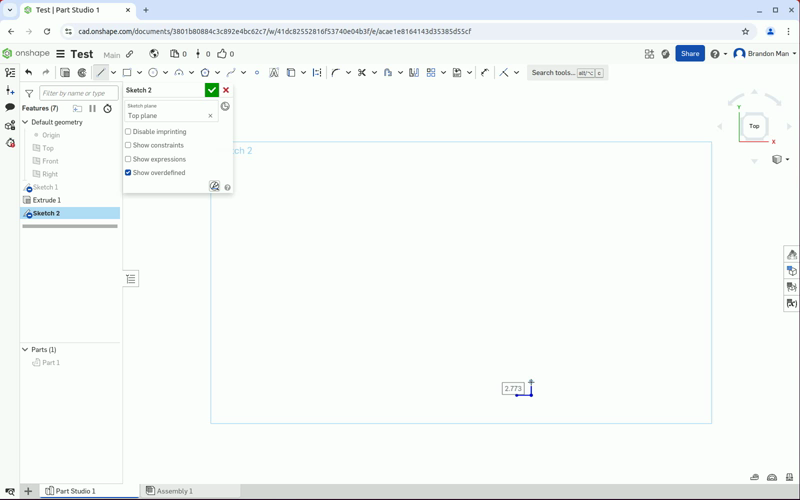
mouse_move(561, 381)
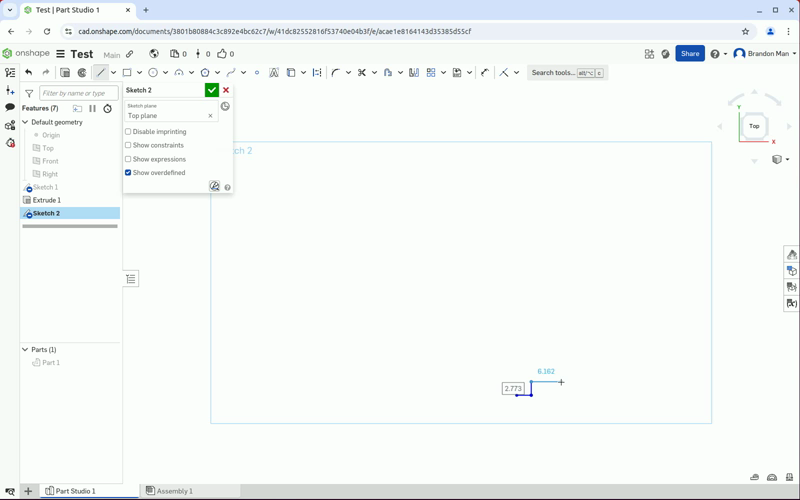
mouse_move(516, 381)
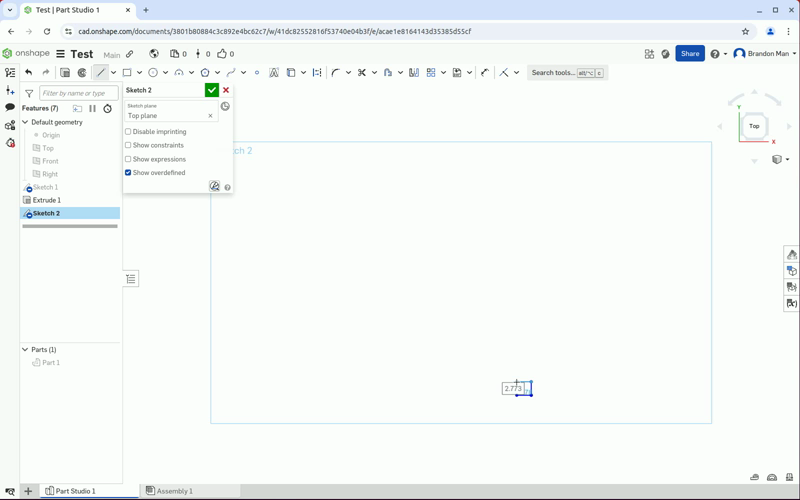
click(516, 381)
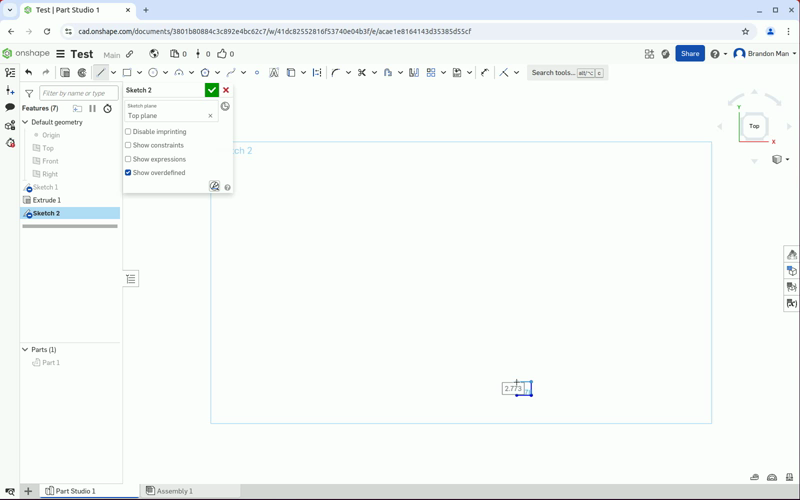
key_up(shift)
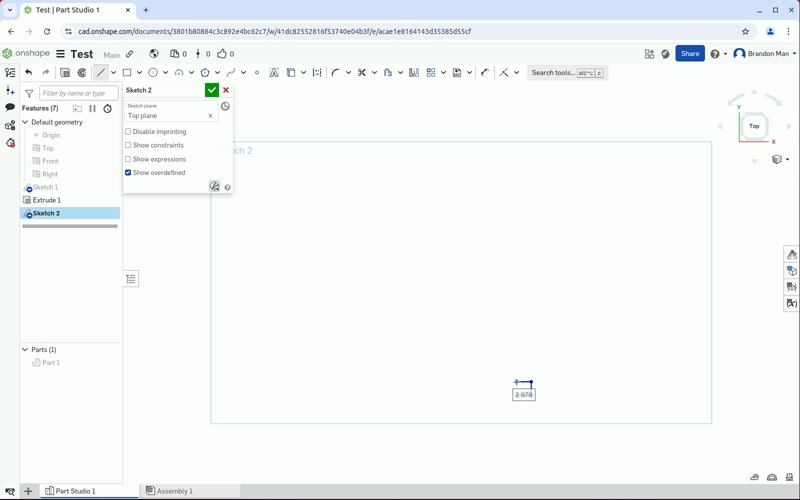
mouse_move(546, 381)
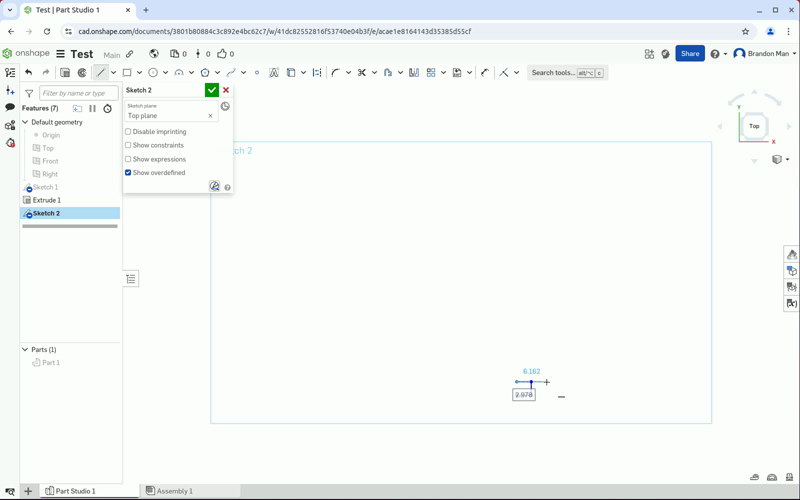
key_down(shift)
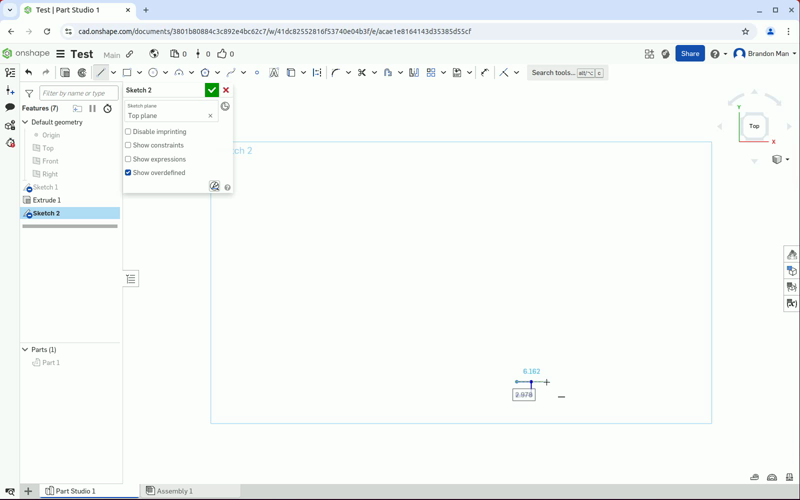
mouse_move(516, 395)
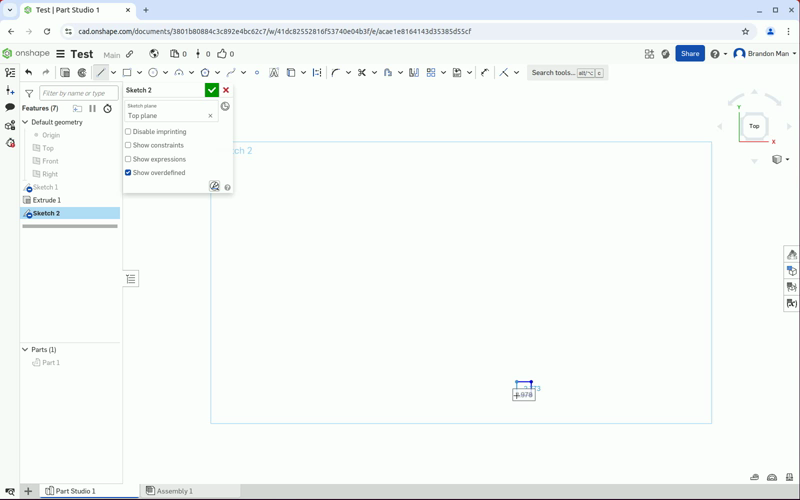
key_up(shift)
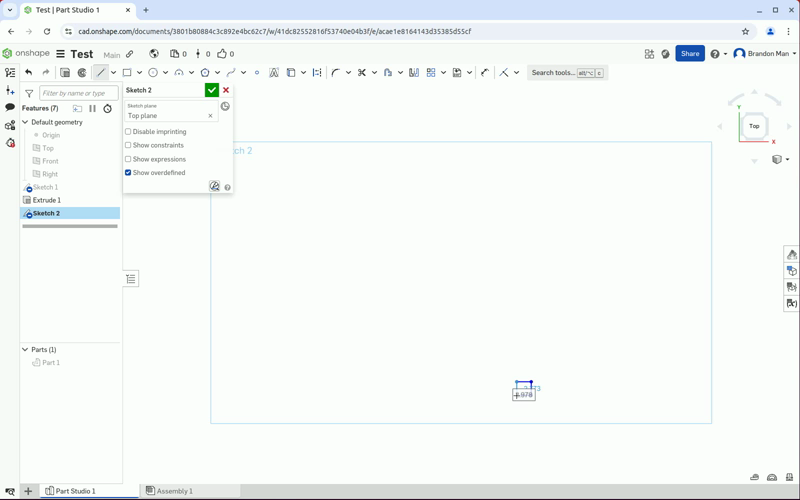
click(516, 395)
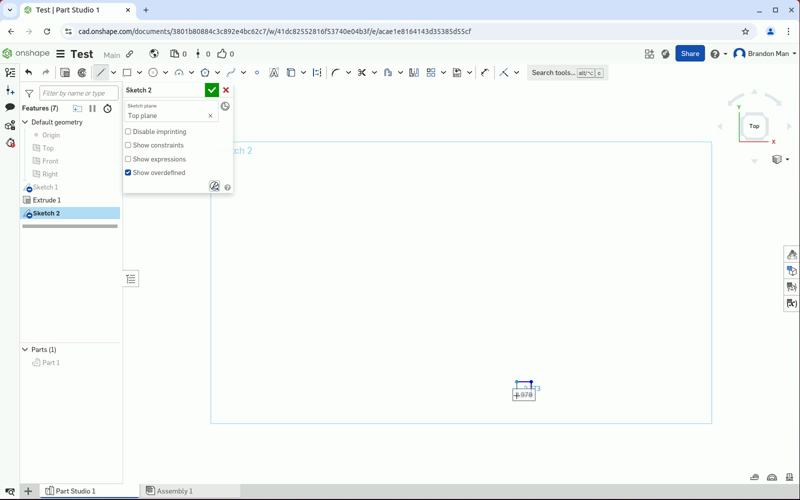
key(esc)
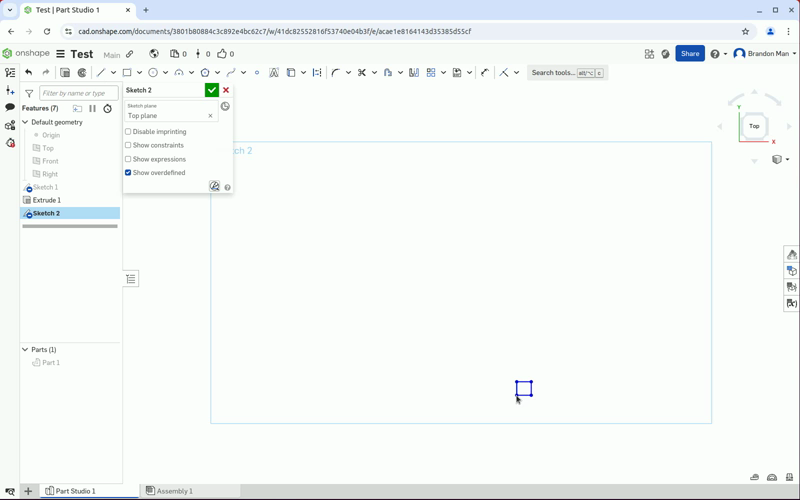
key(c)
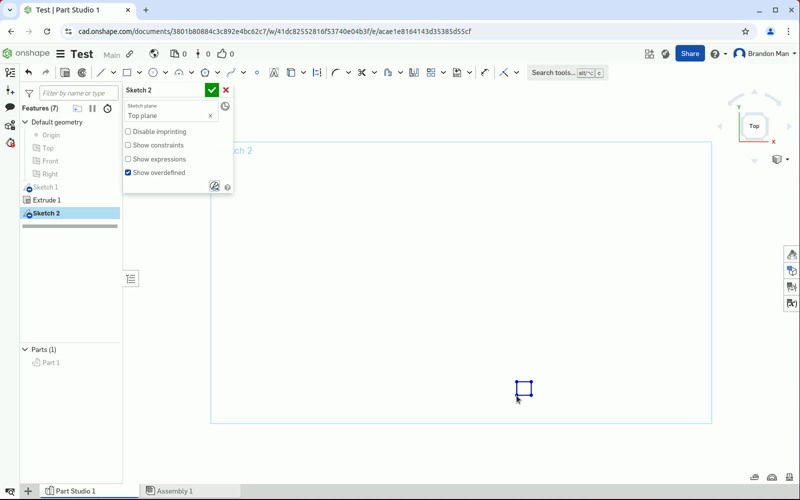
key_down(shift)
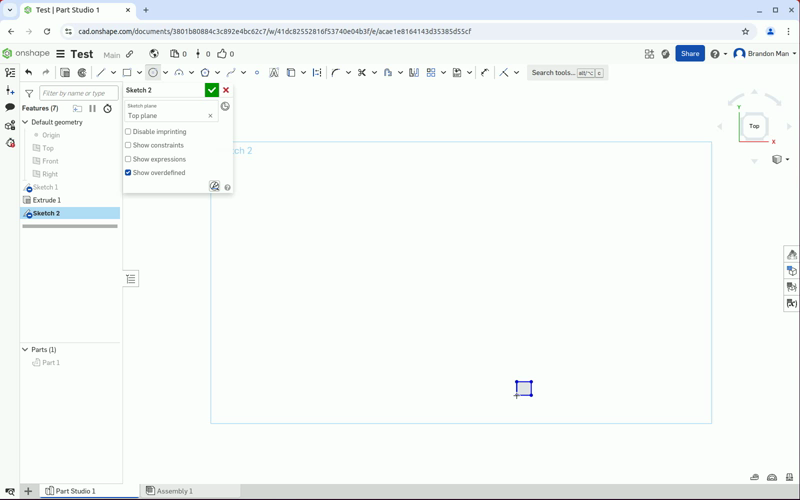
mouse_move(524, 388)
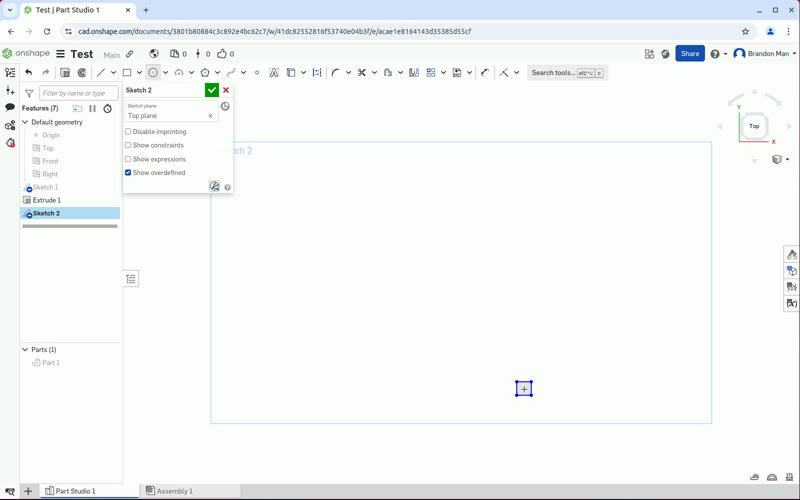
click(524, 388)
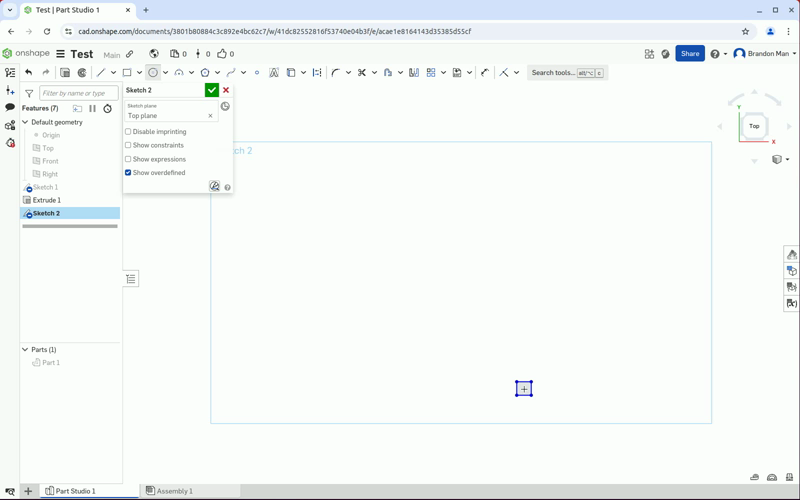
key_up(shift)
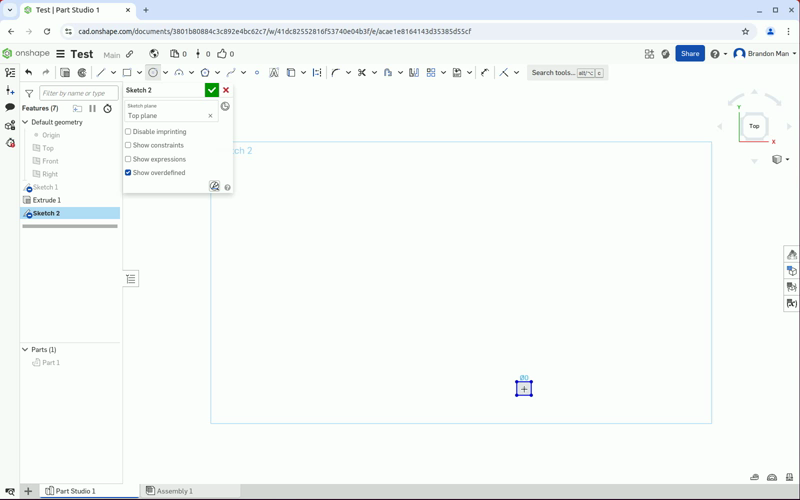
mouse_move(527, 388)
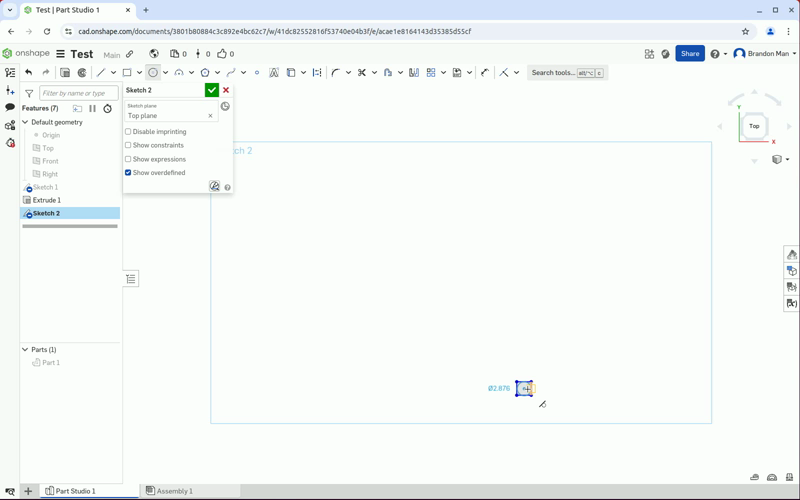
click(527, 388)
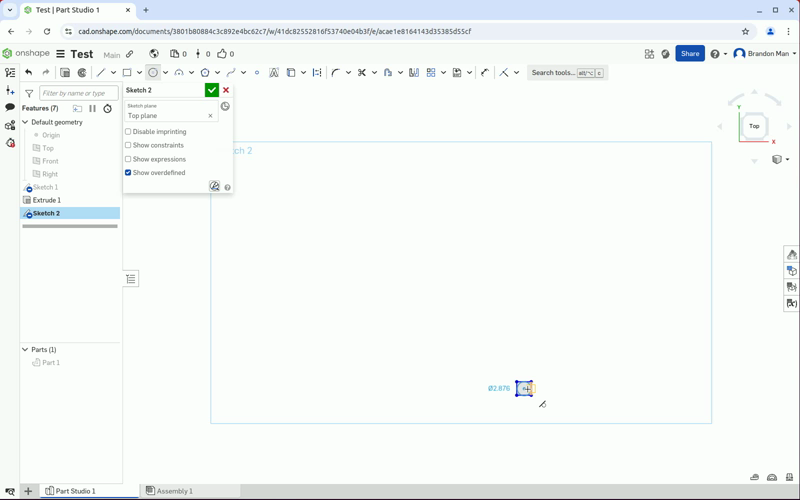
key(esc)
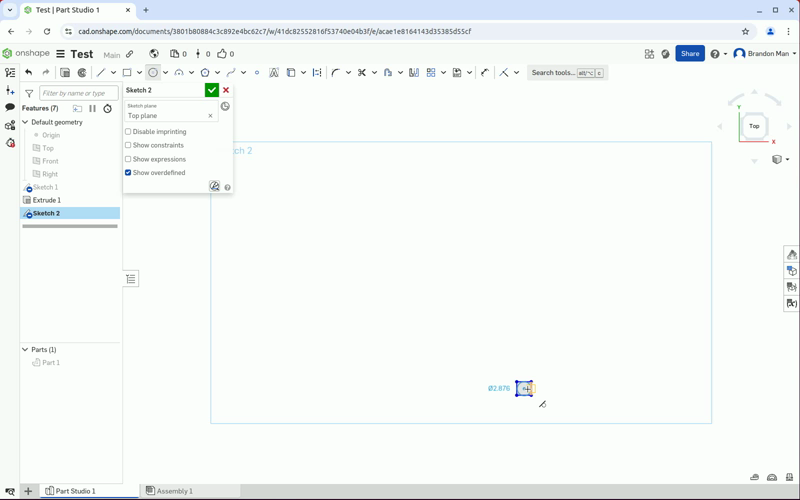
mouse_move(517, 382)
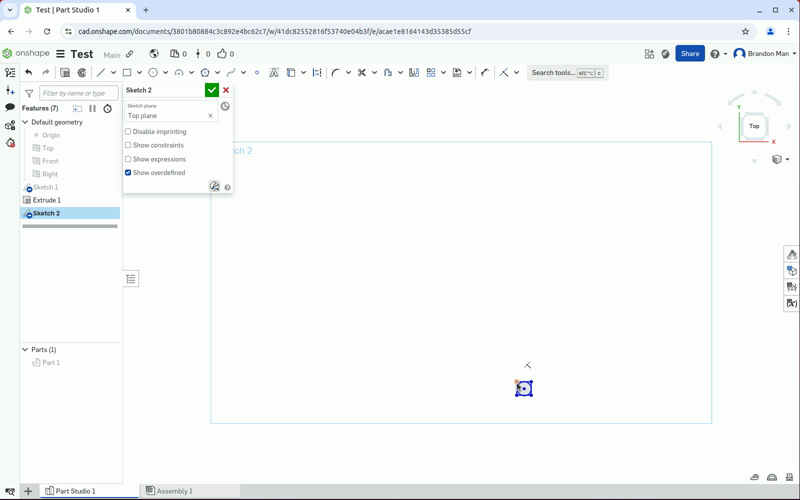
scroll(6)
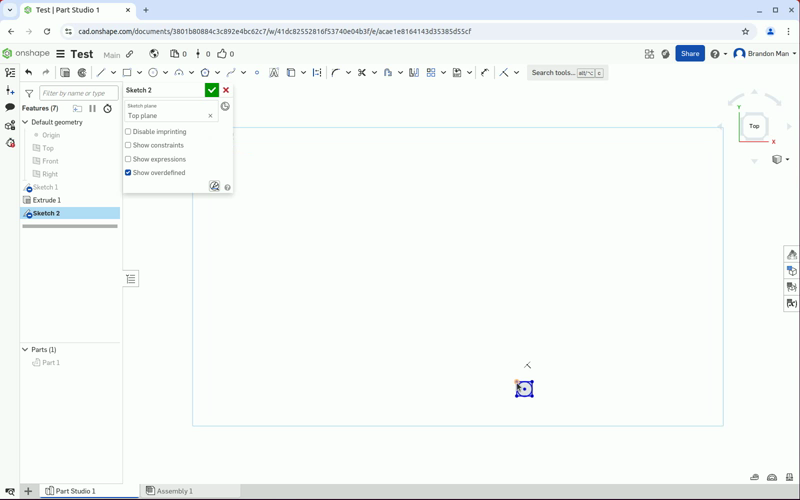
scroll(6)
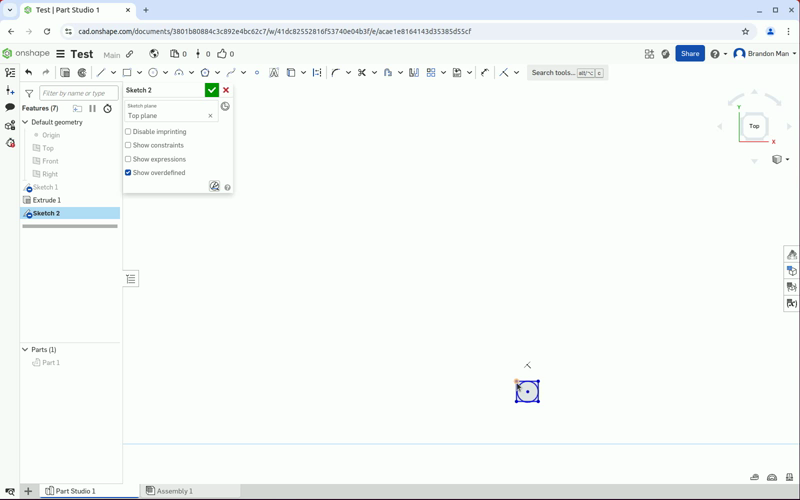
scroll(6)
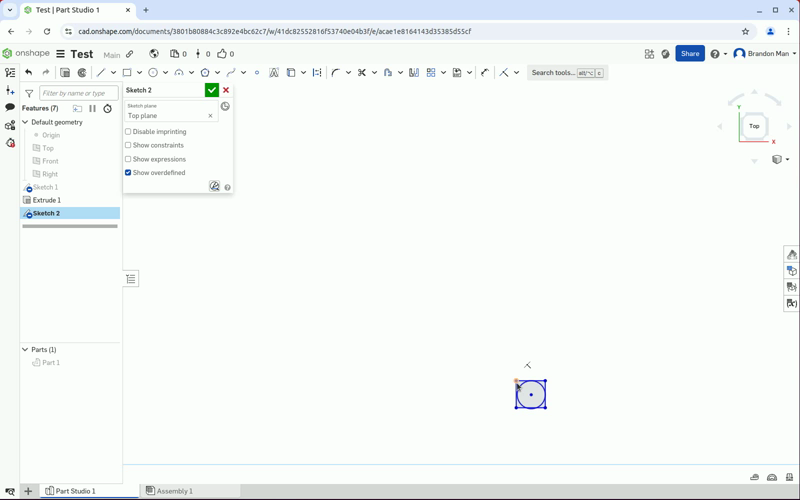
scroll(6)
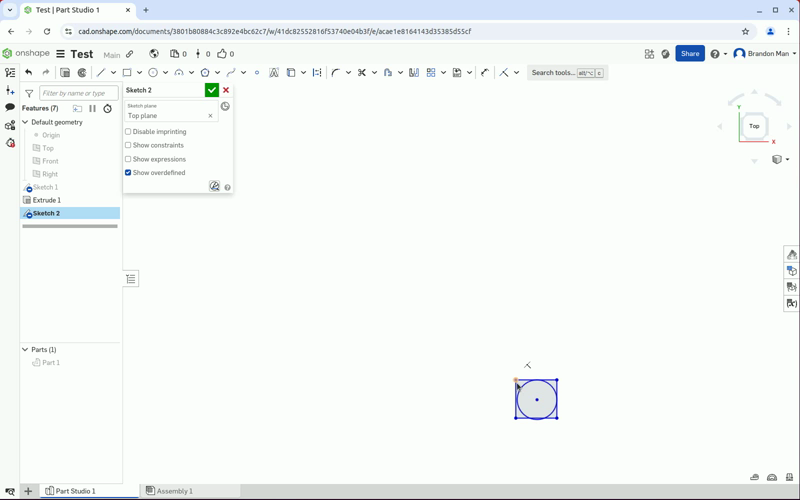
scroll(6)
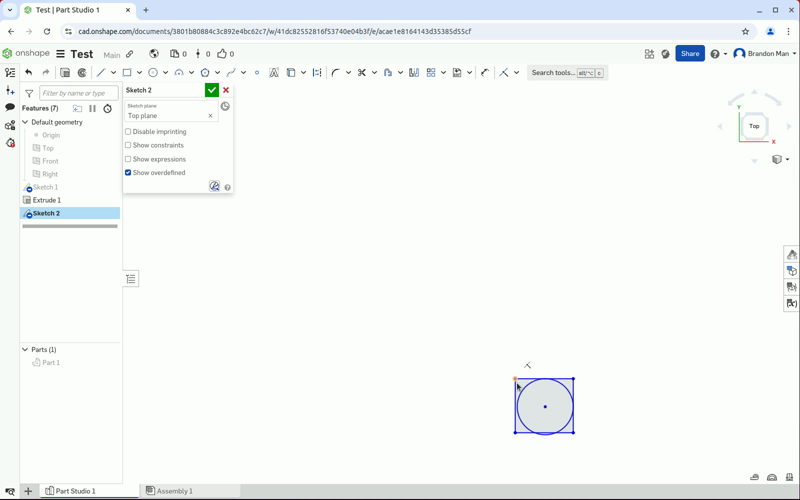
scroll(6)
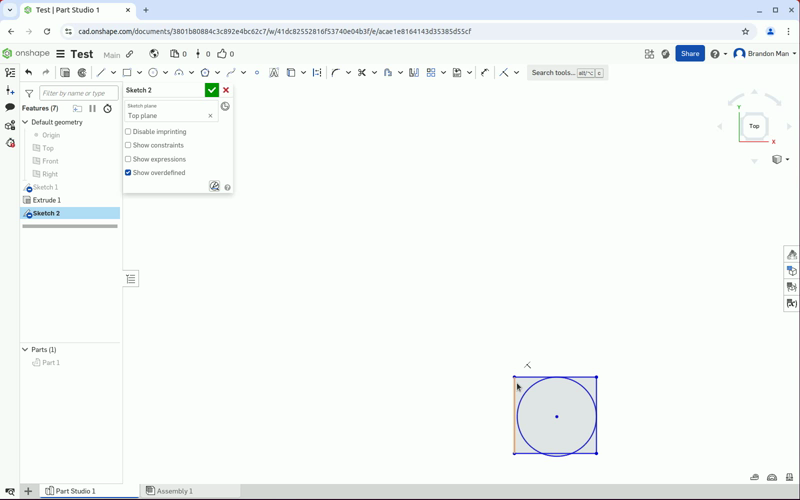
scroll(6)
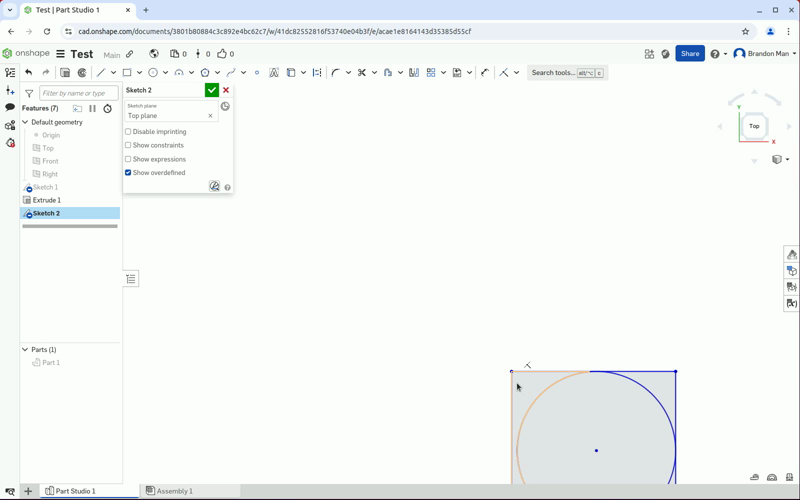
click(517, 382)
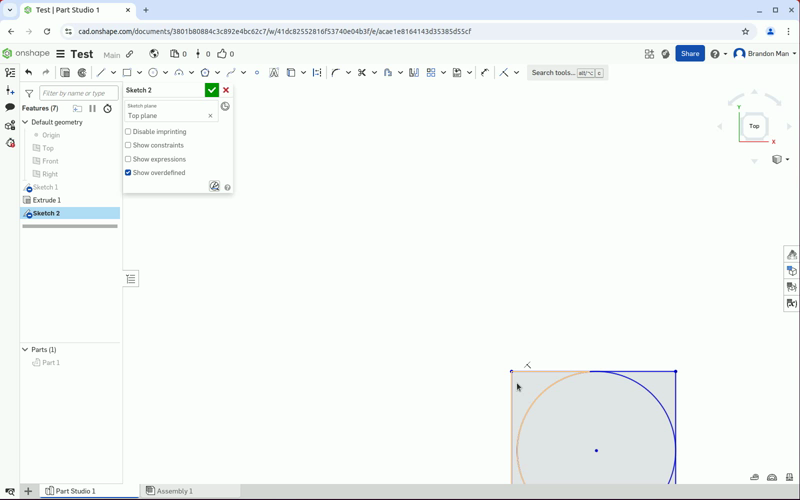
scroll(-6)
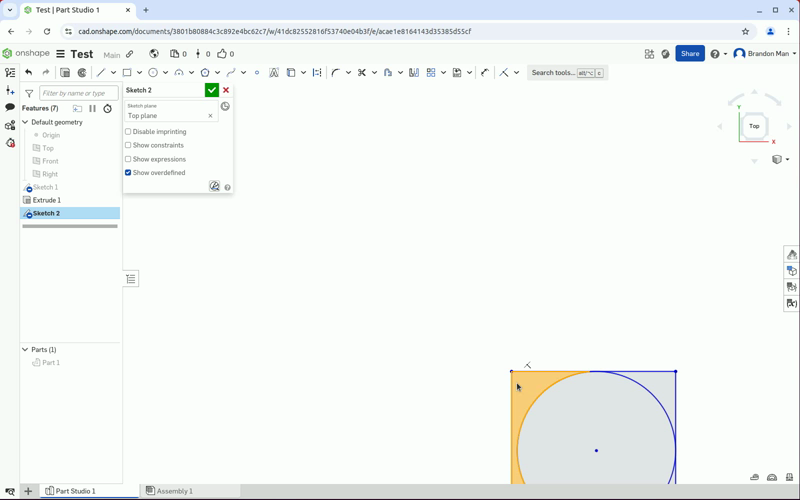
scroll(-6)
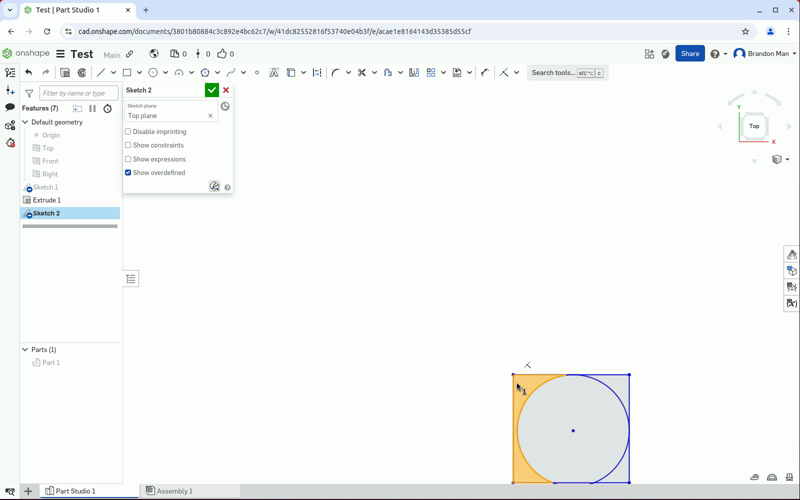
scroll(-6)
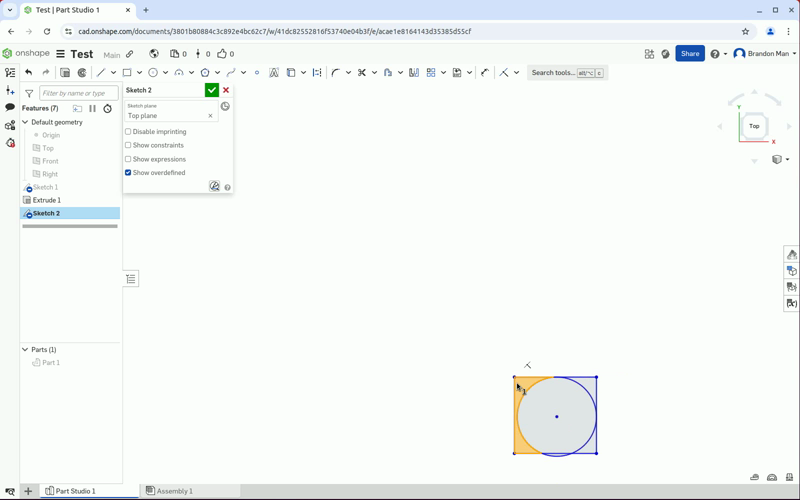
scroll(-6)
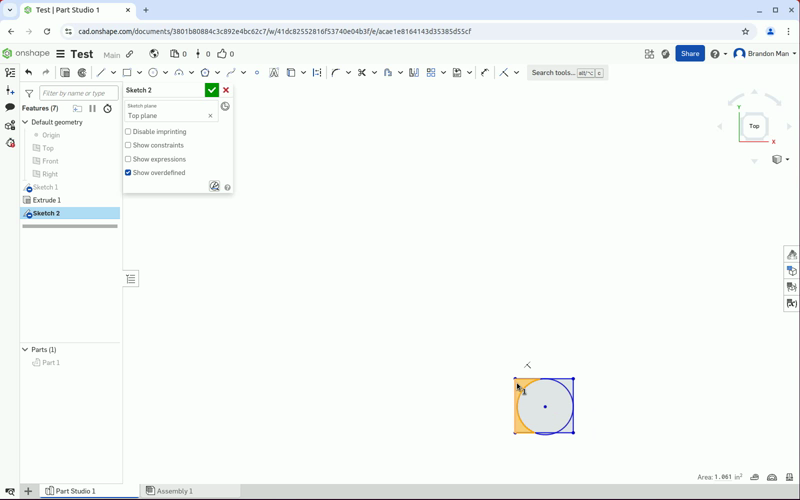
scroll(-6)
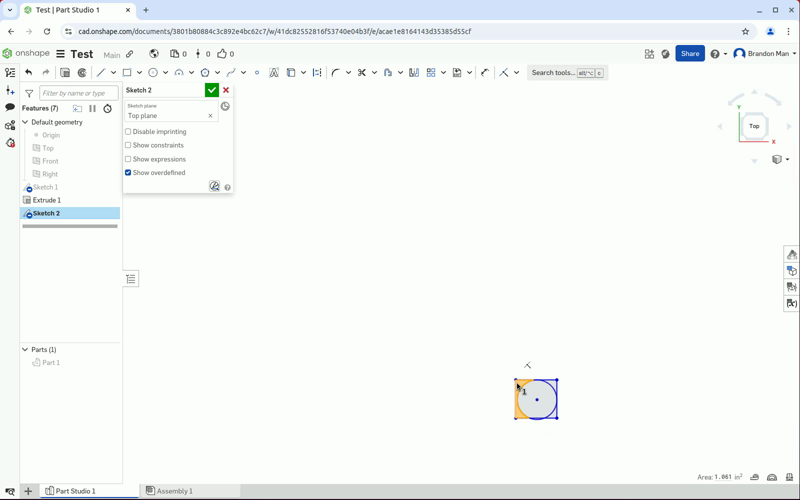
scroll(-6)
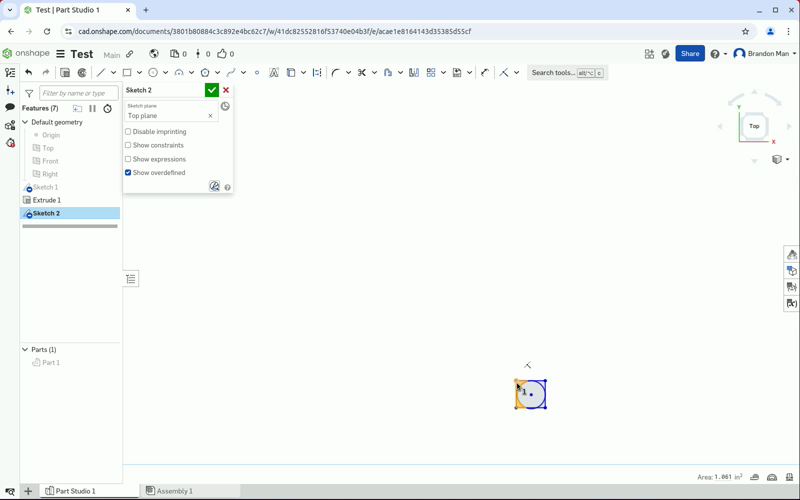
scroll(-6)
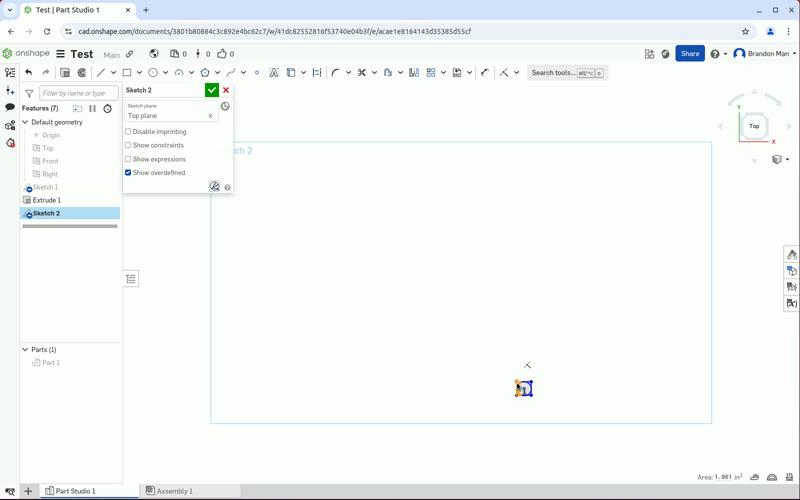
mouse_move(73, 352)
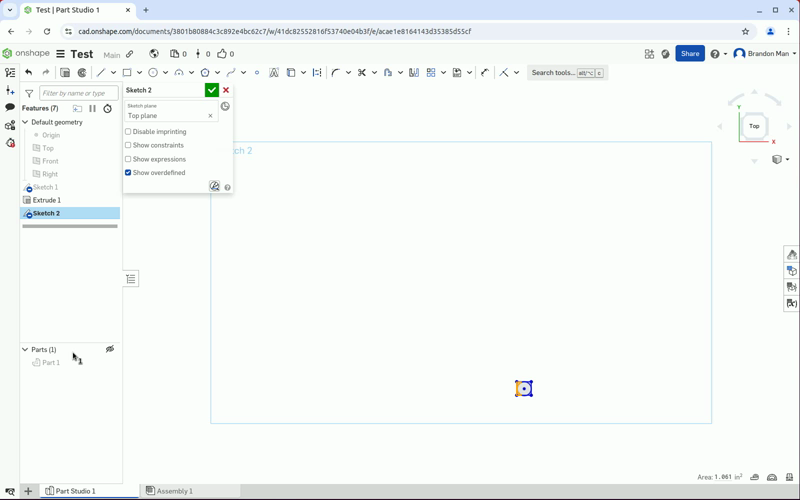
key(shift+y)
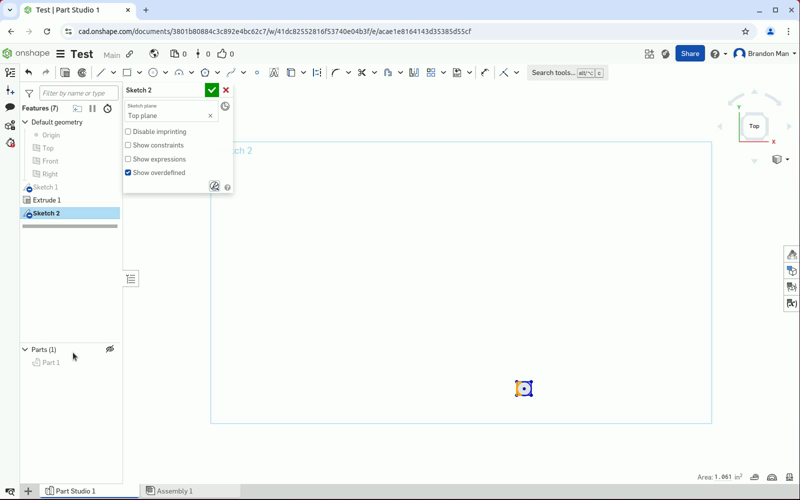
key(shift+e)
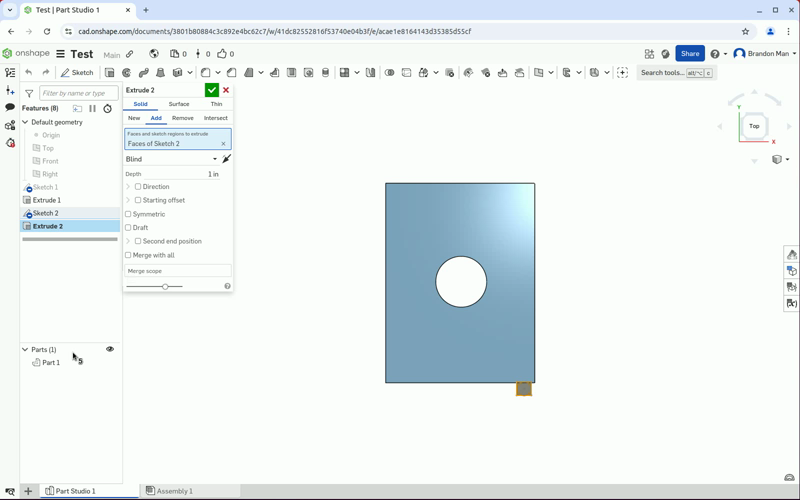
mouse_move(143, 106)
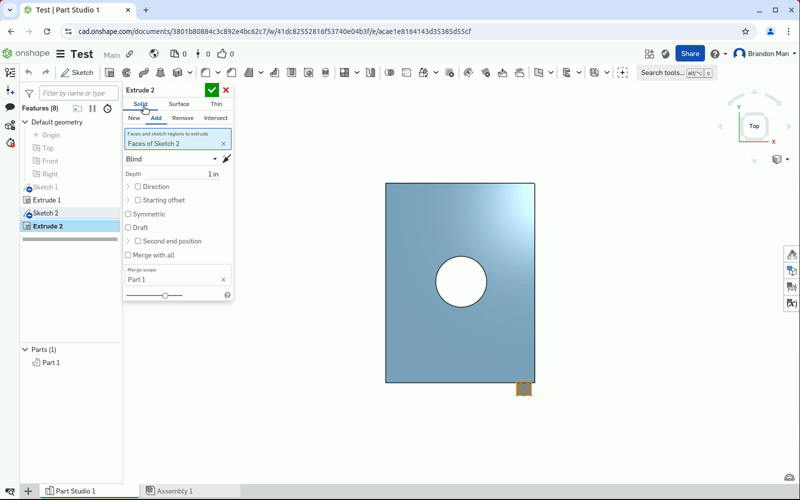
click(143, 106)
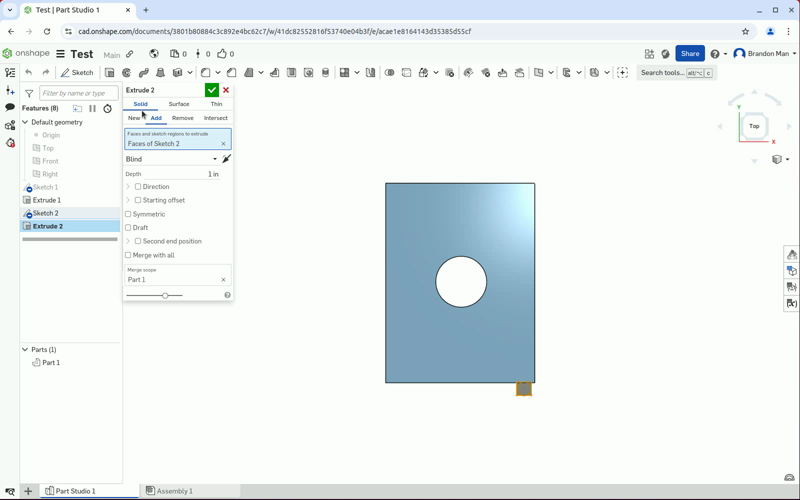
mouse_move(137, 120)
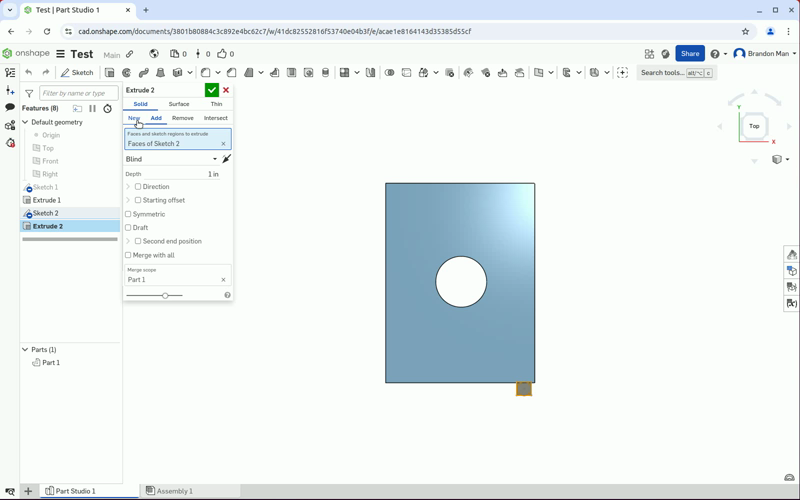
click(137, 120)
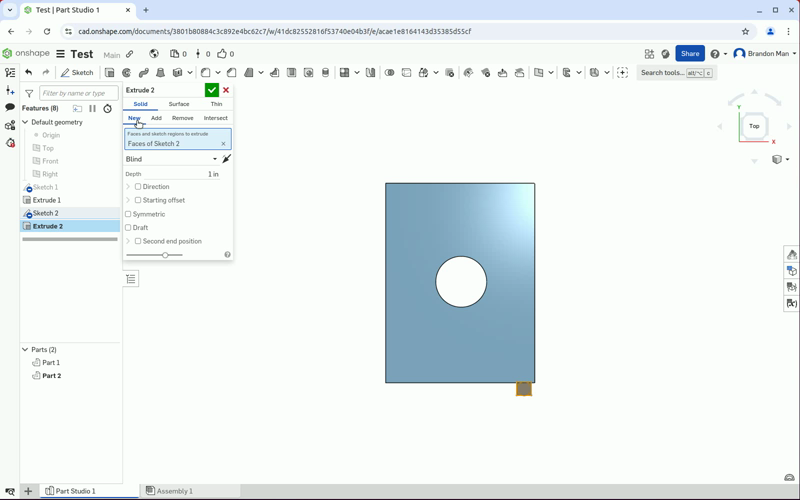
key(tab, 4)
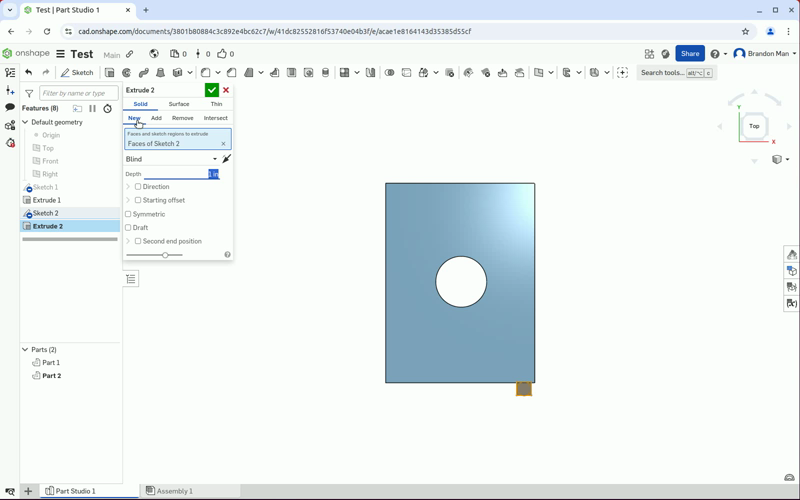
text(2.648)
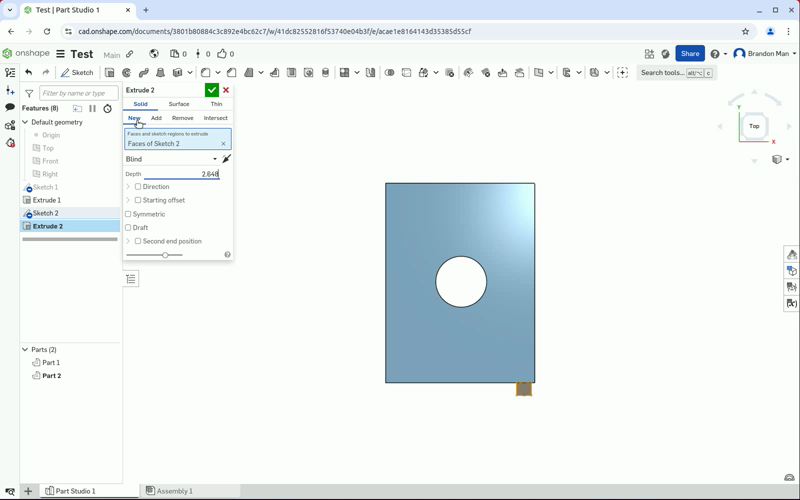
key(enter)
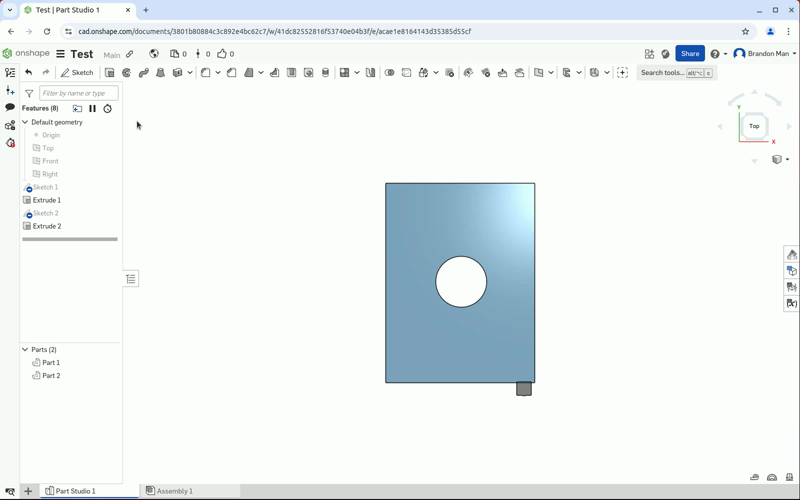
key(shift+h)
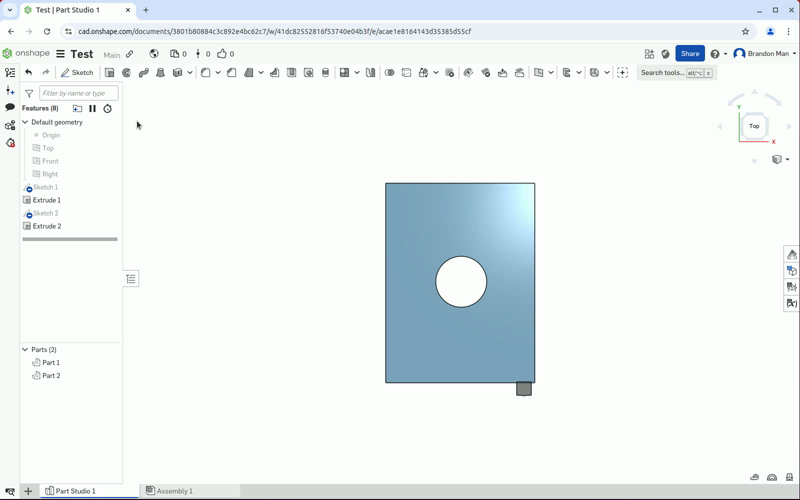
key(shift+h)
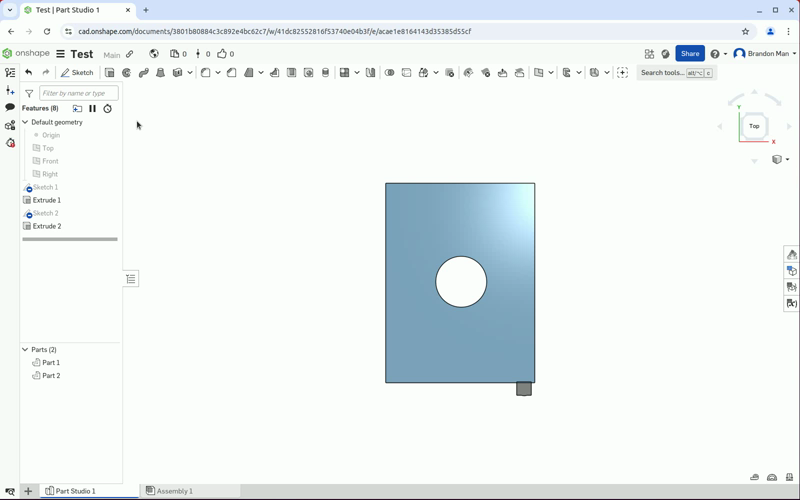
mouse_move(73, 189)
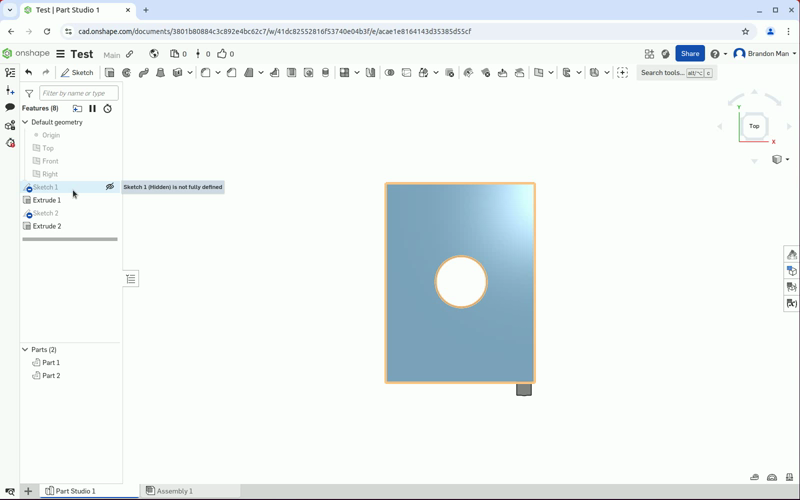
click(73, 189)
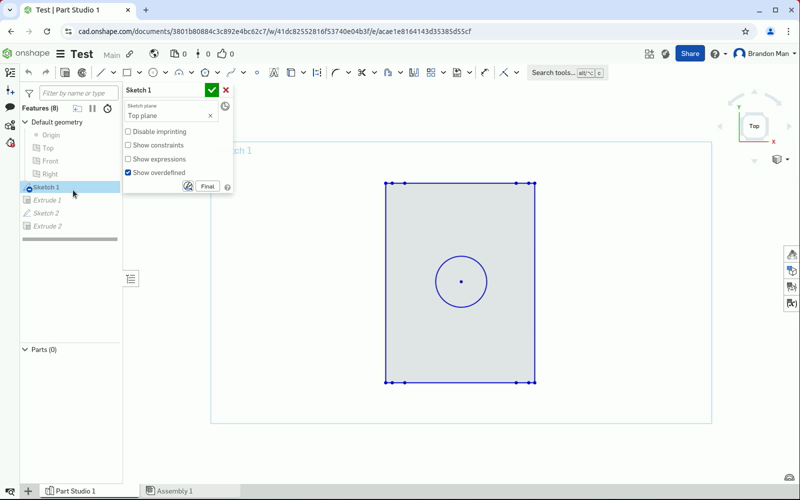
mouse_move(229, 92)
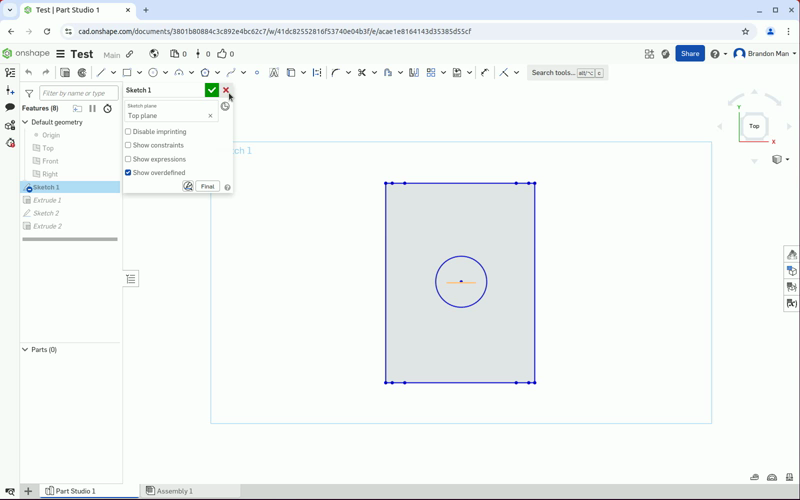
click(229, 92)
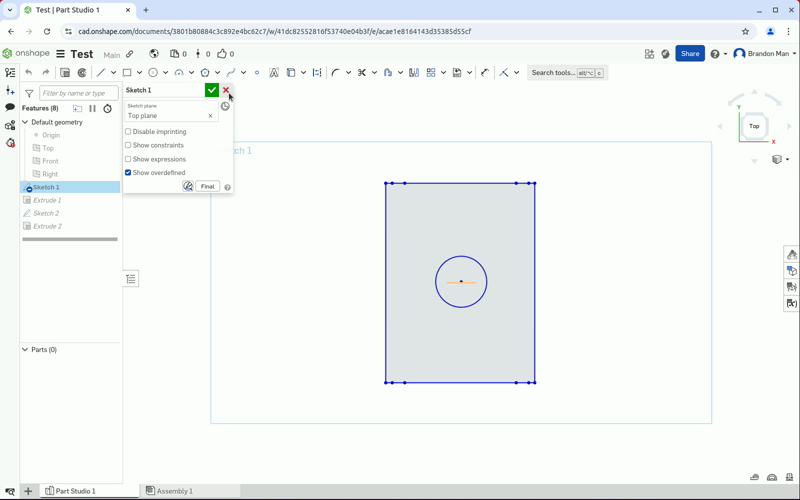
key(shift+s)
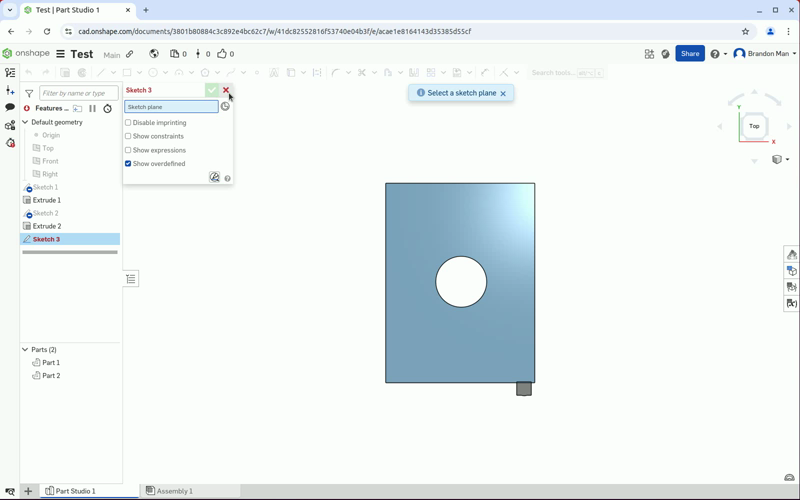
mouse_move(73, 150)
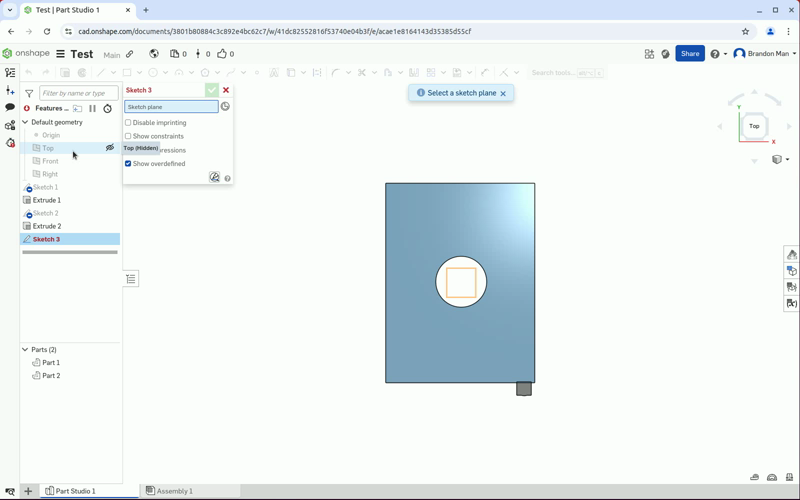
click(73, 150)
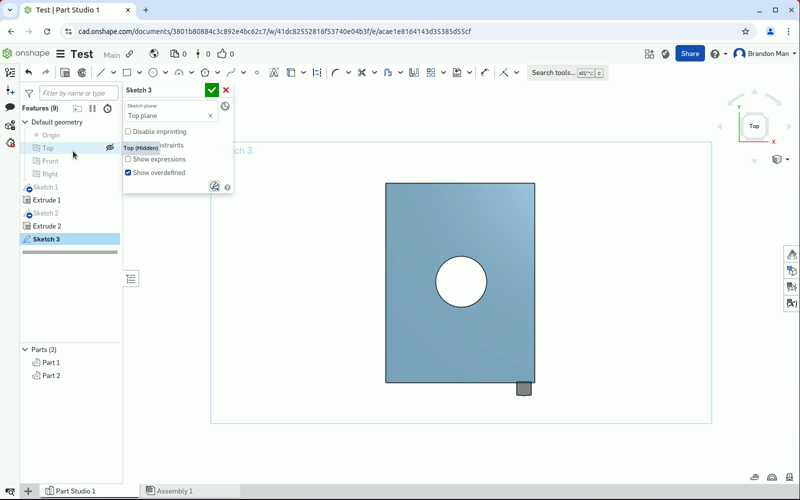
mouse_move(73, 352)
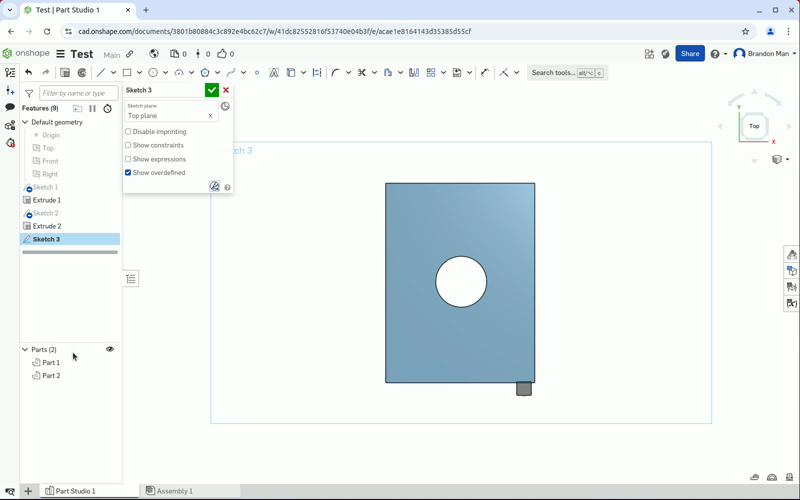
key(y)
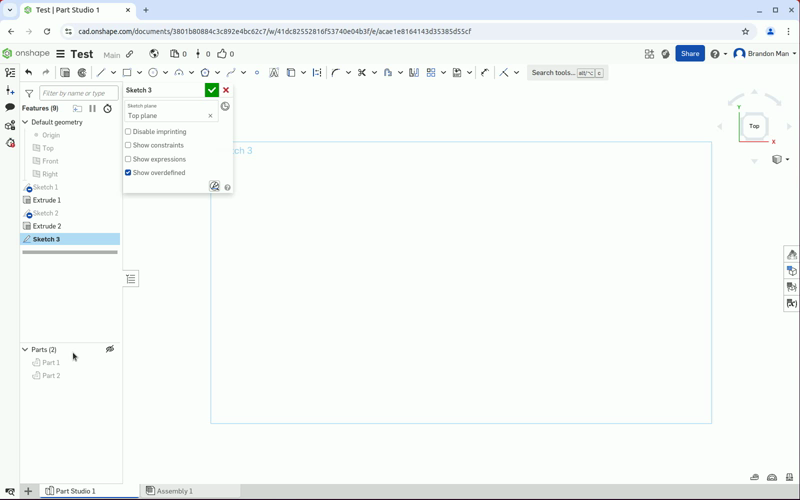
key(l)
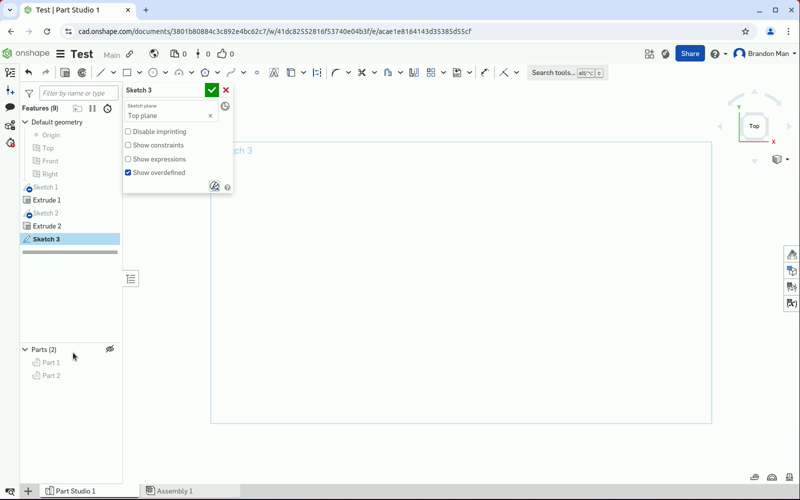
key_down(shift)
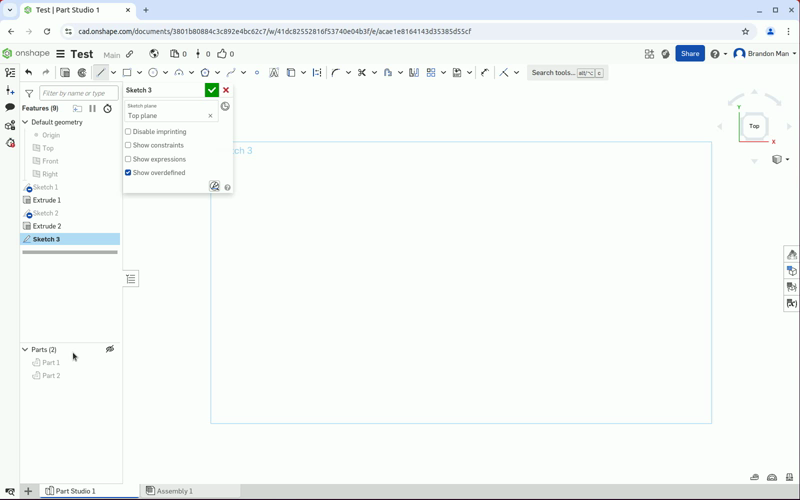
mouse_move(391, 183)
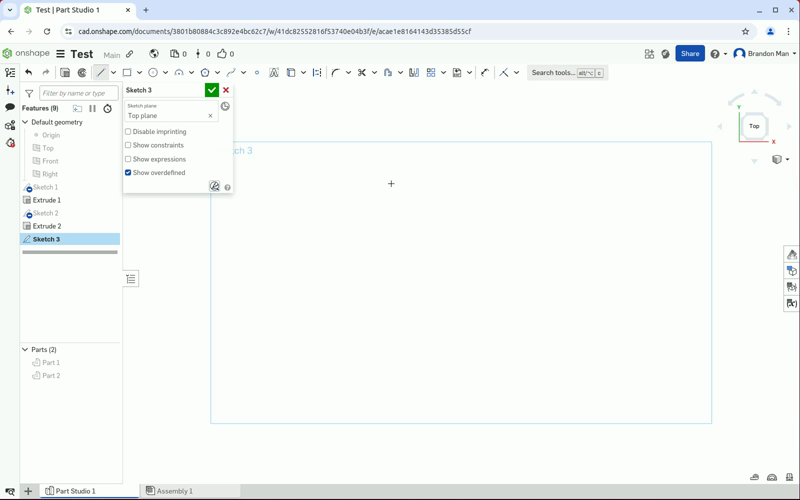
click(391, 183)
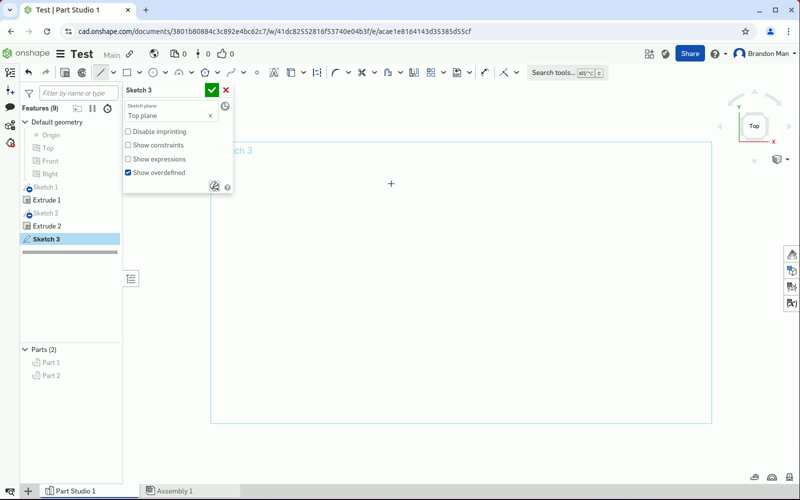
key_up(shift)
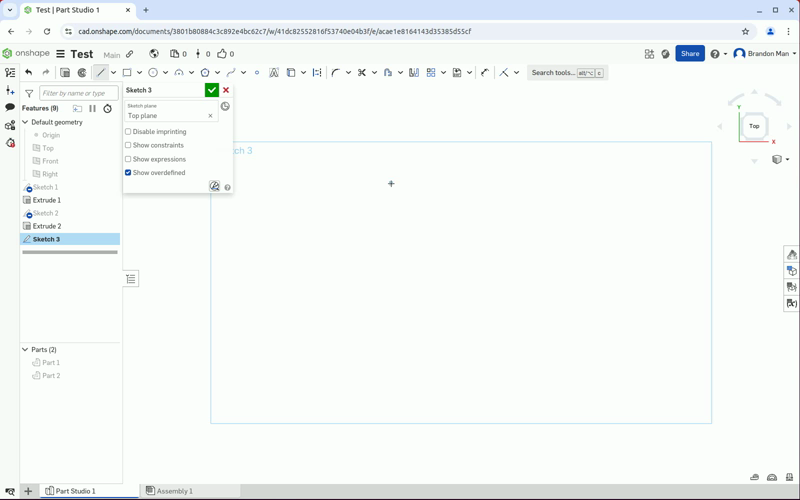
key_down(shift)
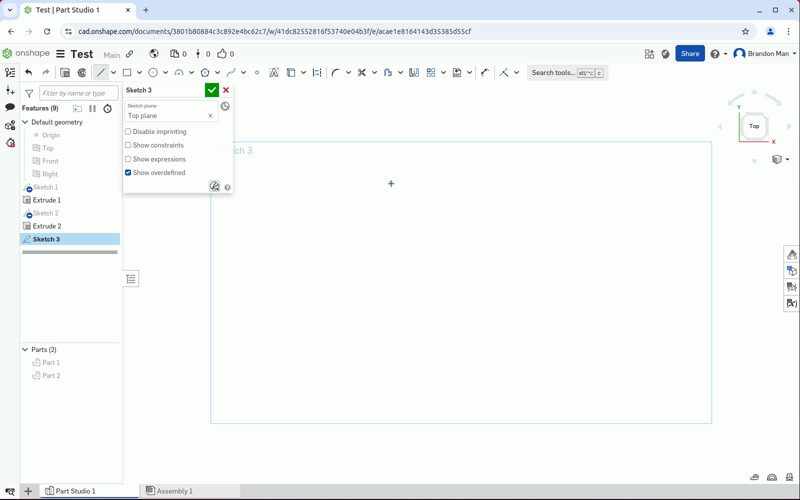
mouse_move(421, 183)
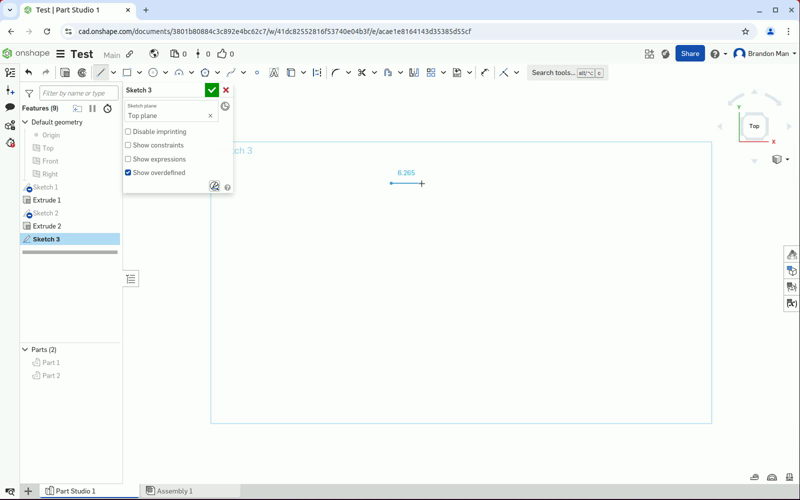
mouse_move(405, 183)
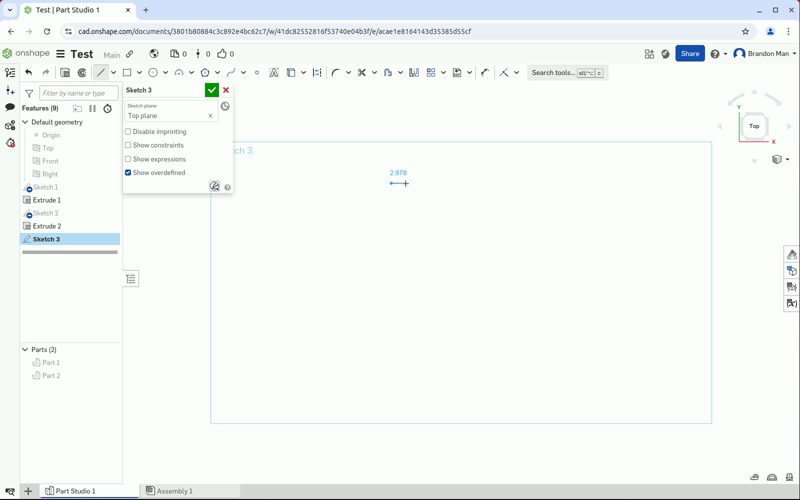
click(405, 183)
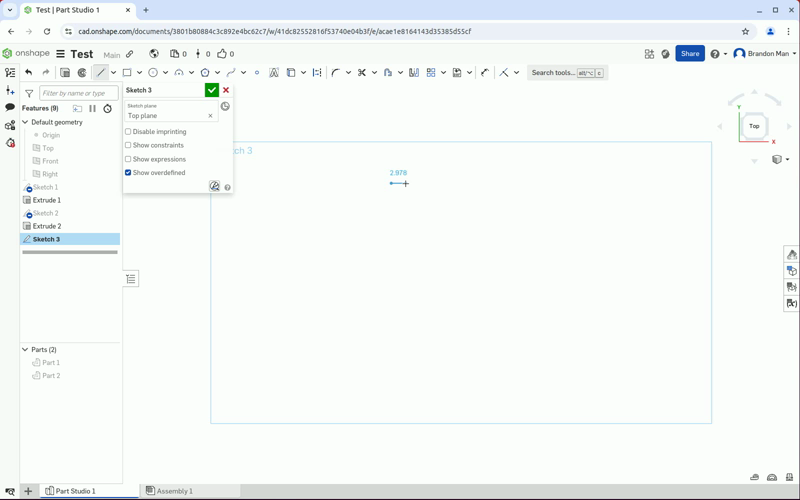
key_up(shift)
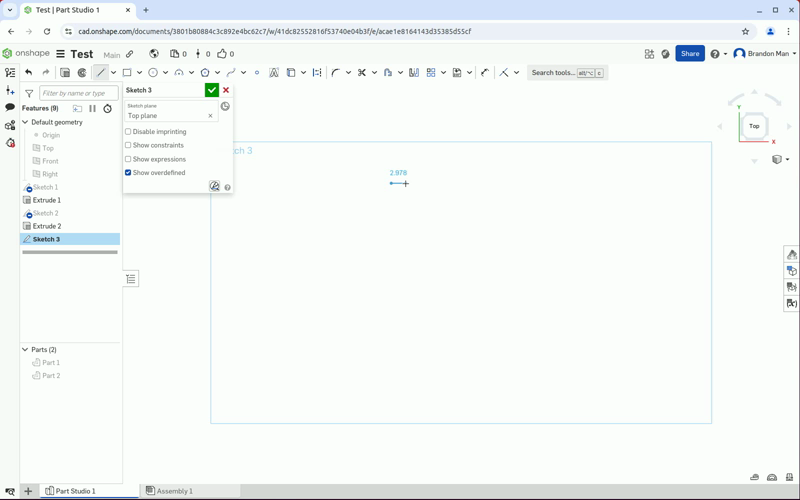
key_down(shift)
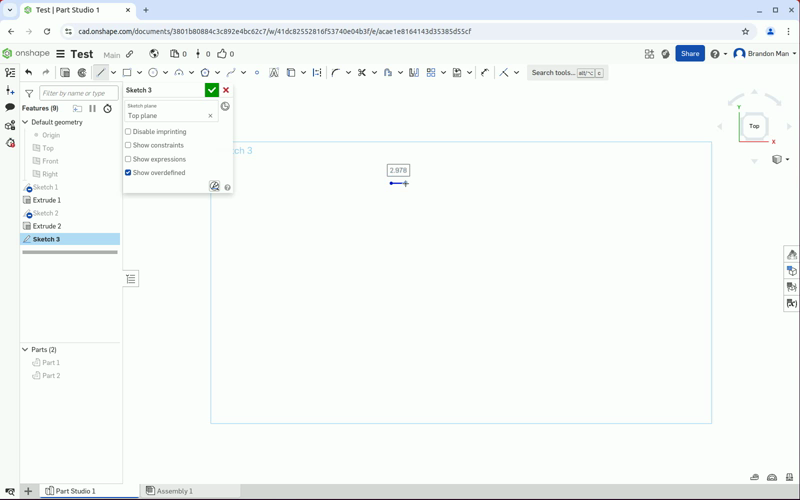
mouse_move(435, 183)
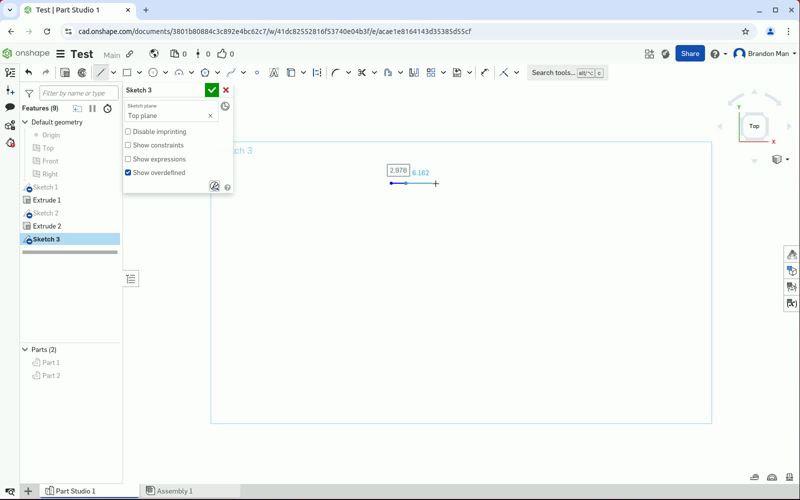
mouse_move(405, 169)
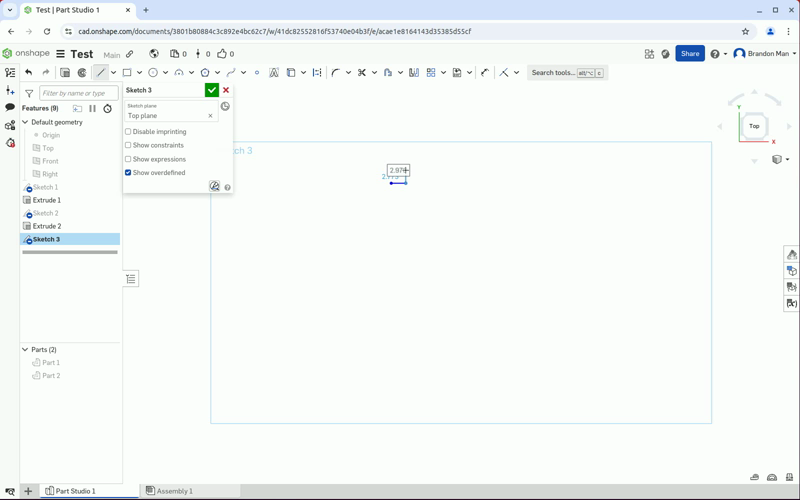
click(405, 169)
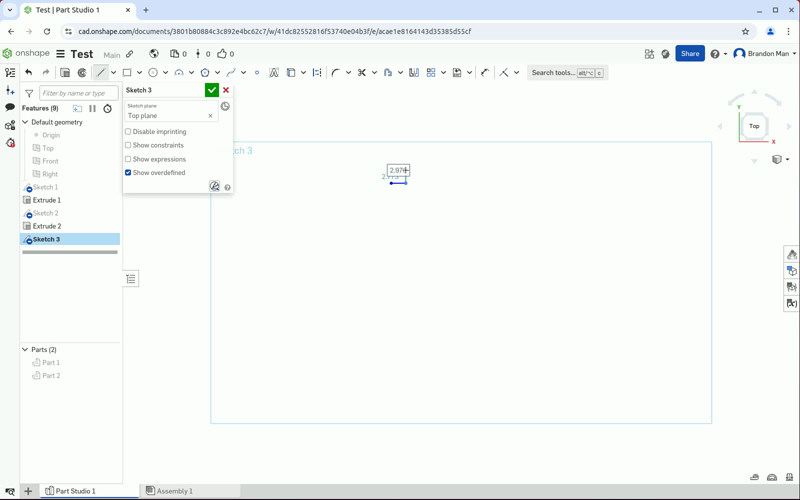
key_up(shift)
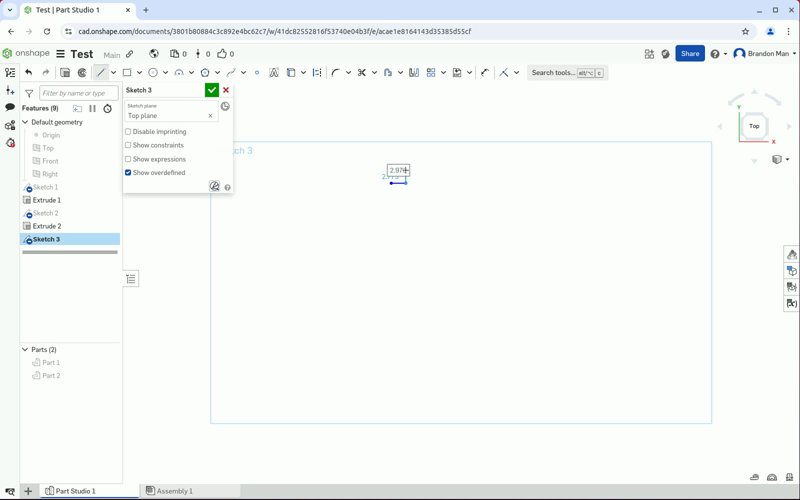
key_down(shift)
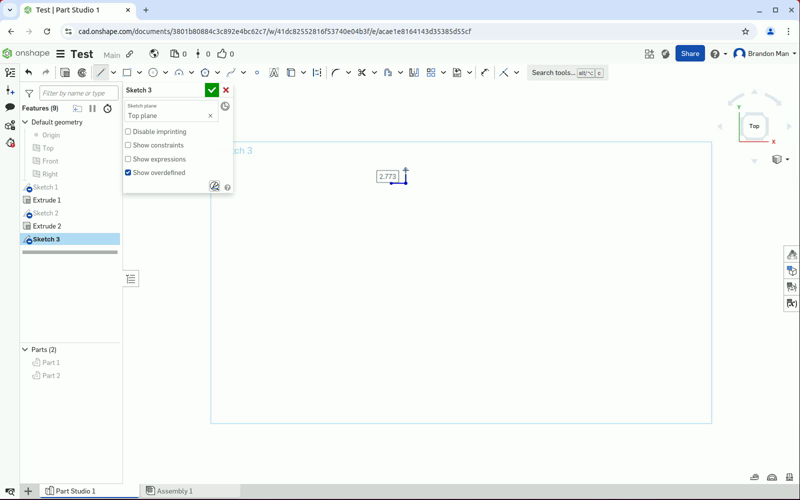
mouse_move(435, 169)
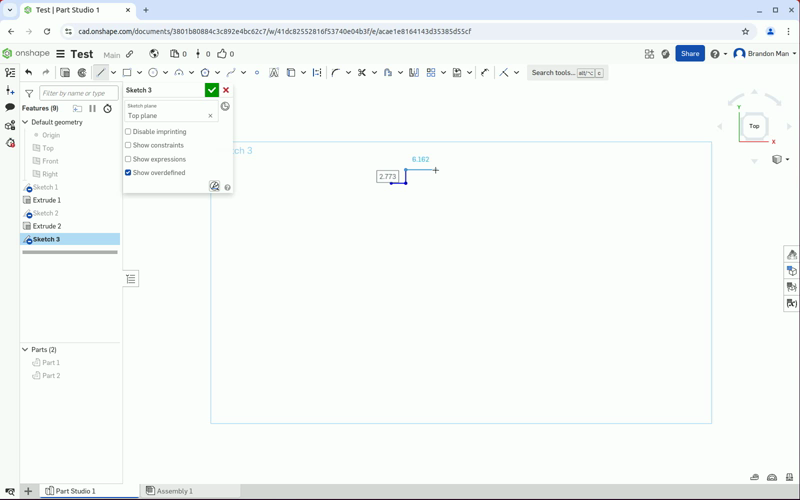
mouse_move(391, 169)
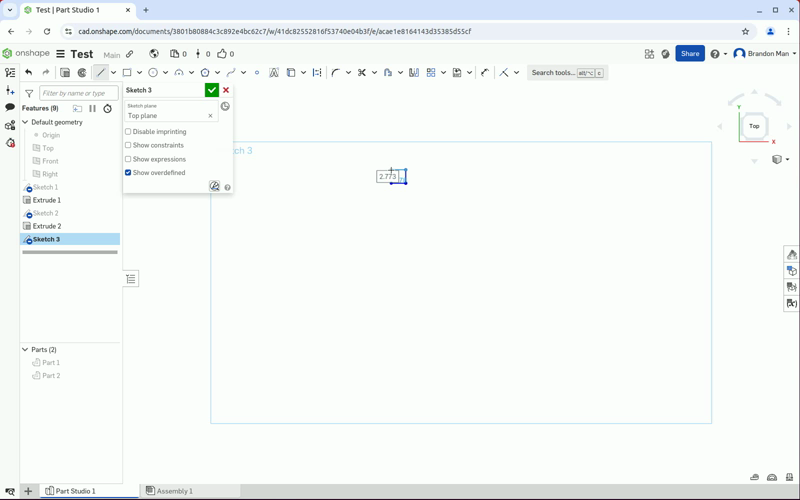
click(391, 169)
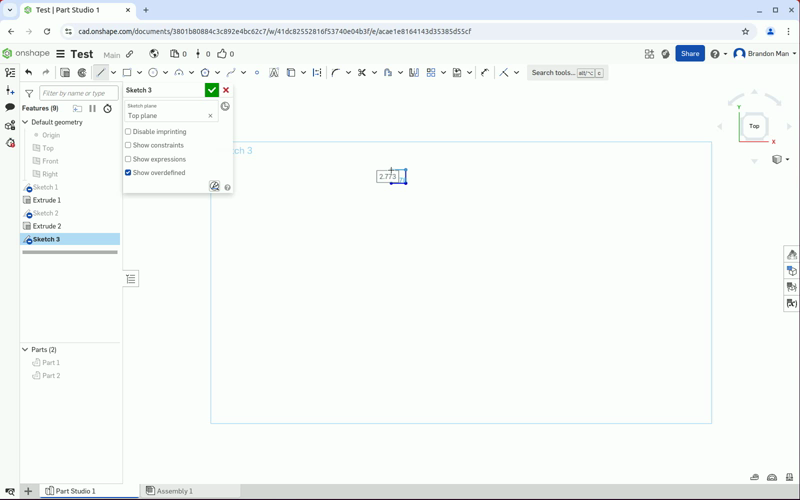
key_up(shift)
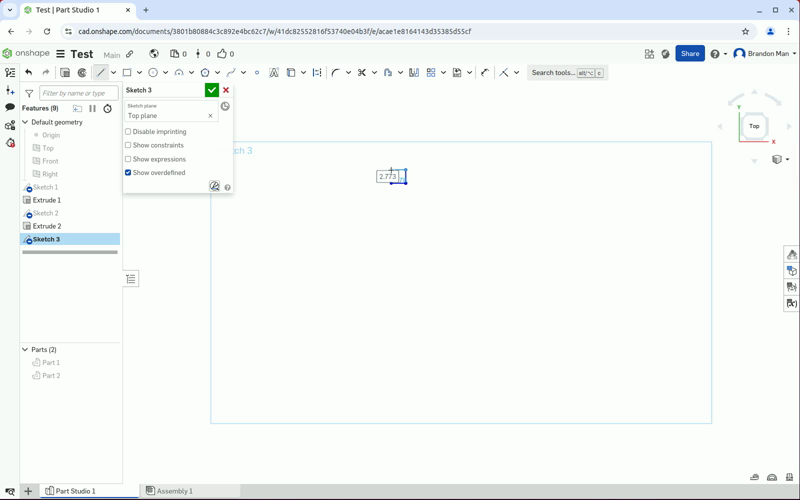
mouse_move(421, 169)
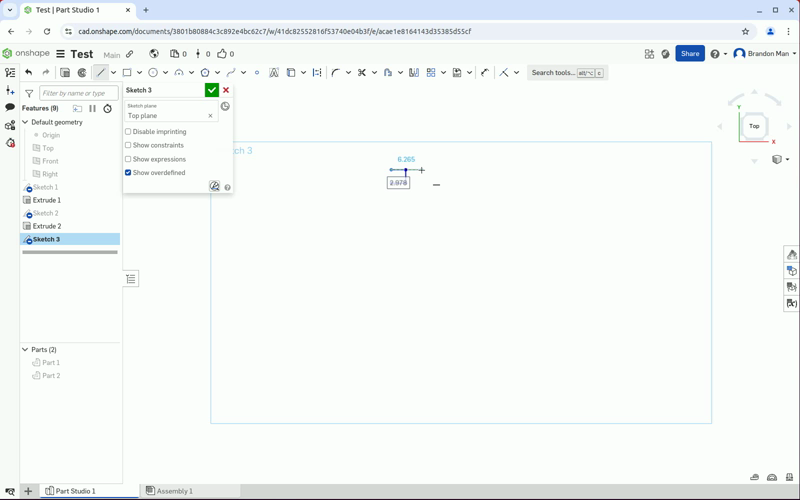
key_down(shift)
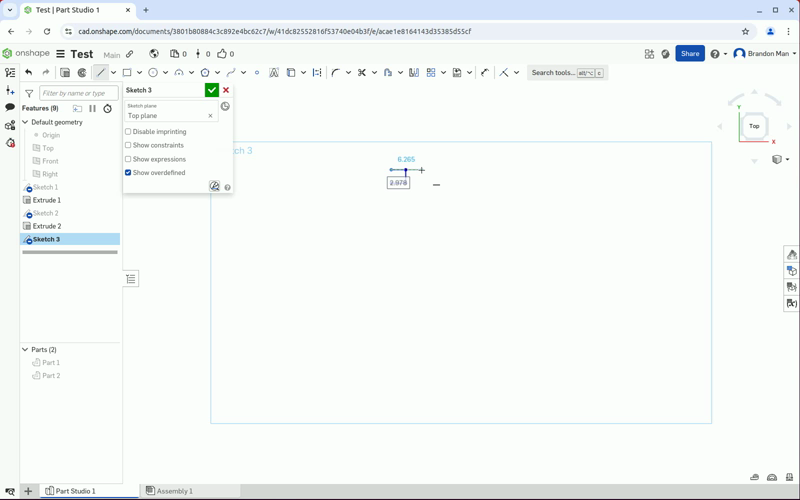
mouse_move(391, 183)
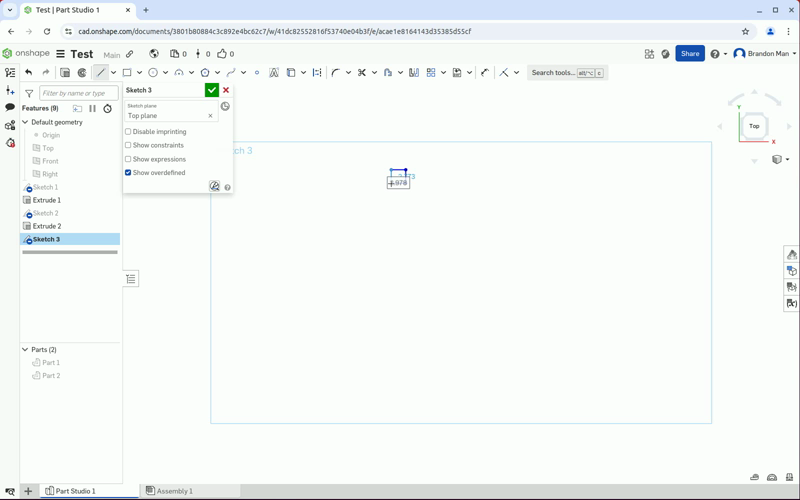
key_up(shift)
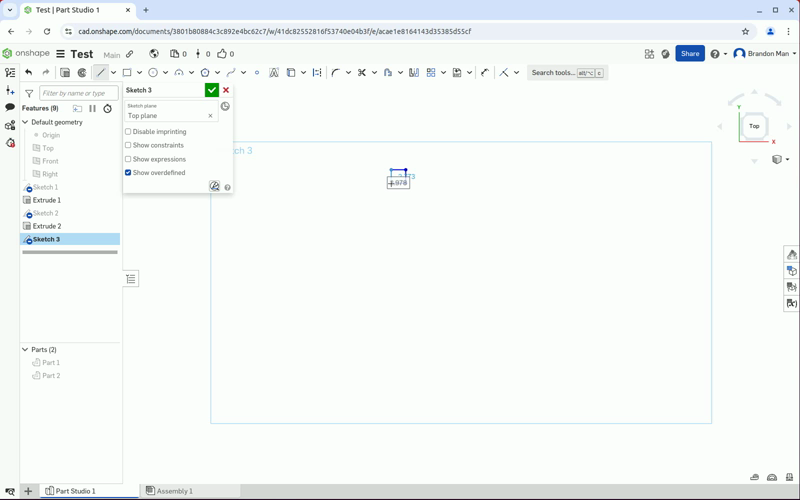
click(391, 183)
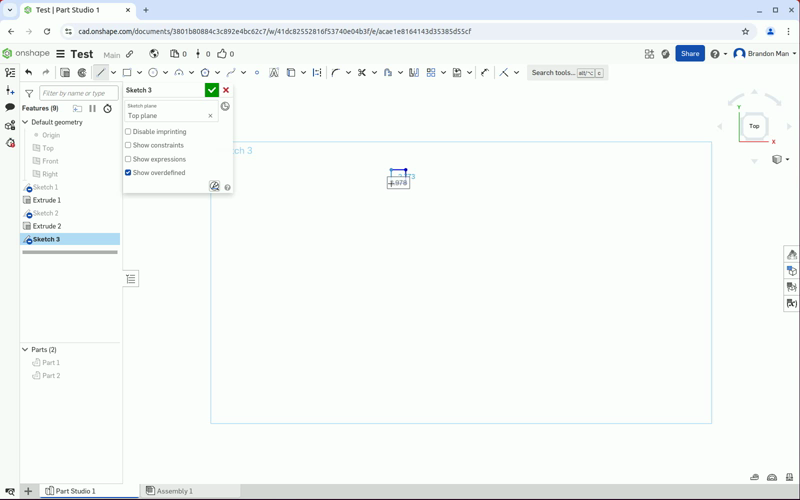
key(esc)
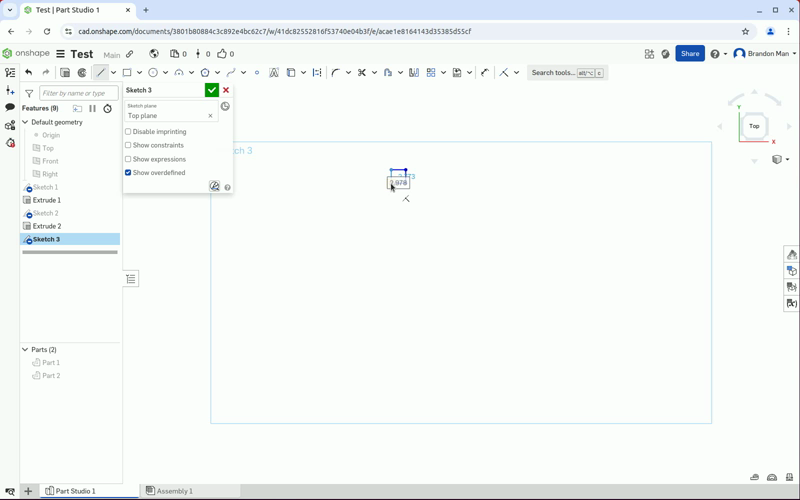
key(c)
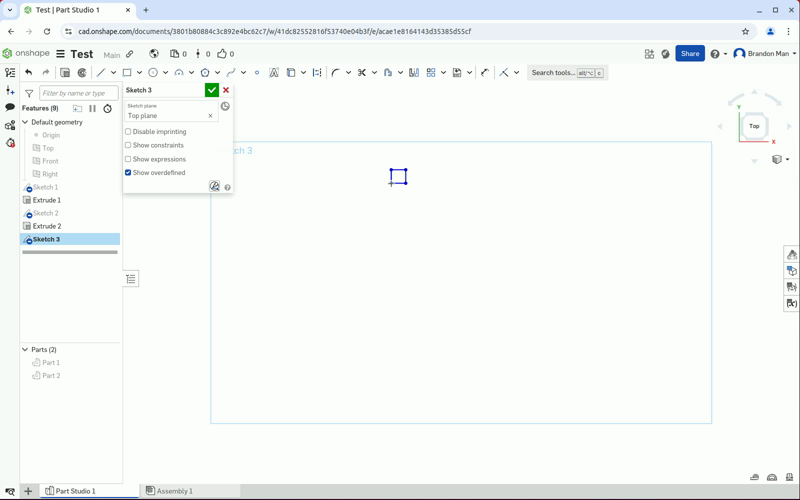
key_down(shift)
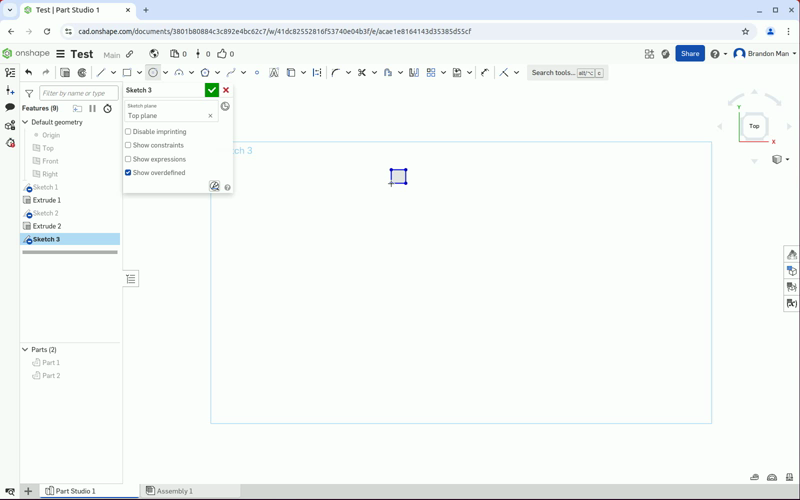
mouse_move(398, 176)
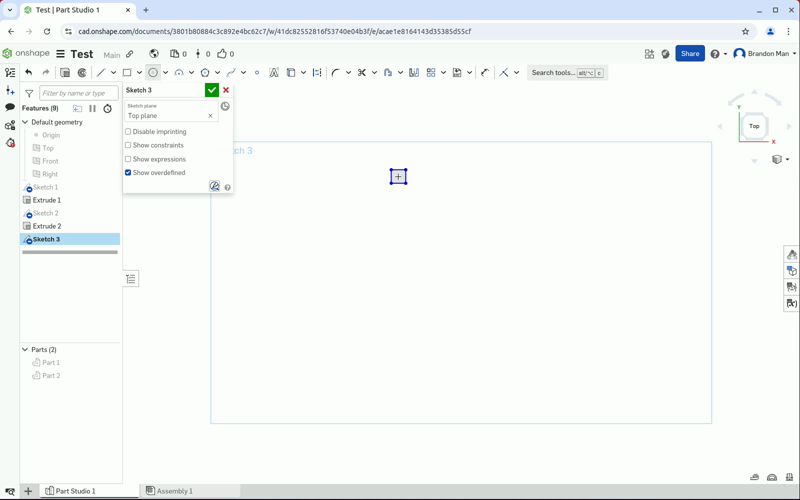
click(398, 176)
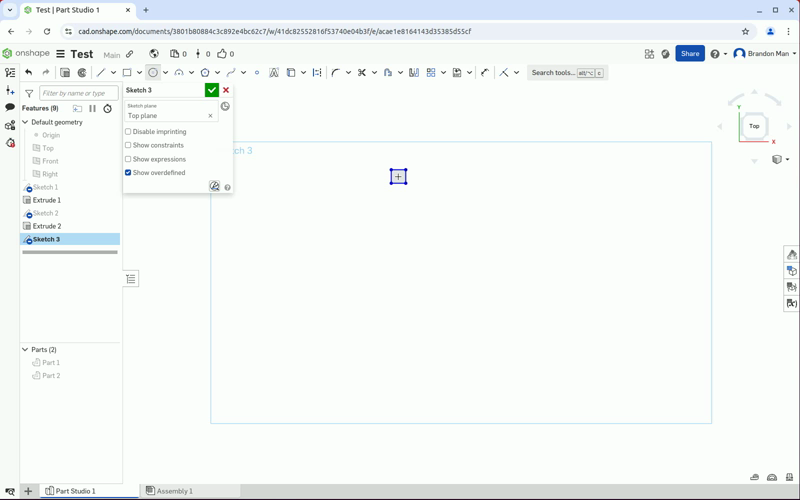
key_up(shift)
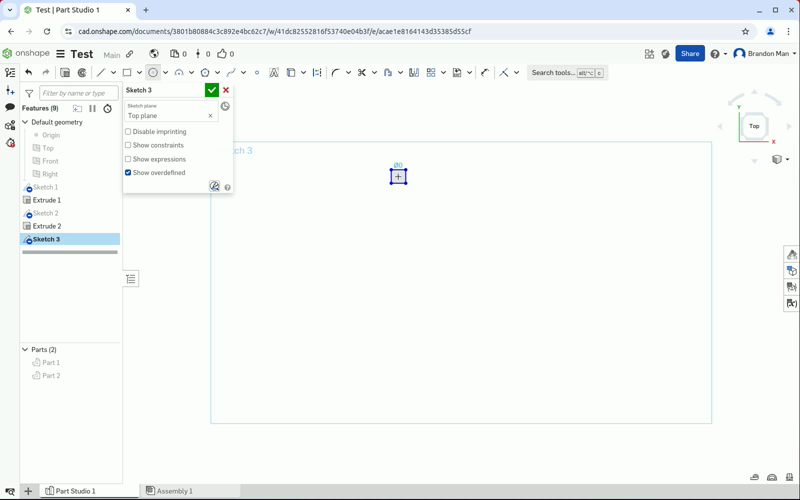
mouse_move(401, 176)
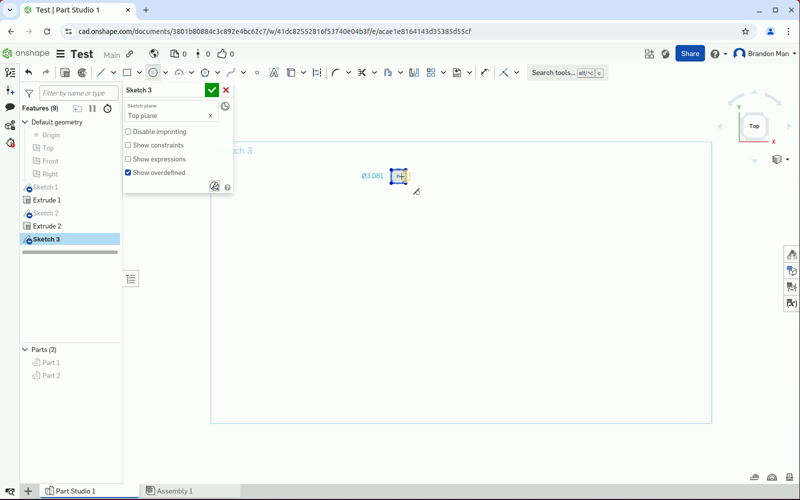
click(401, 176)
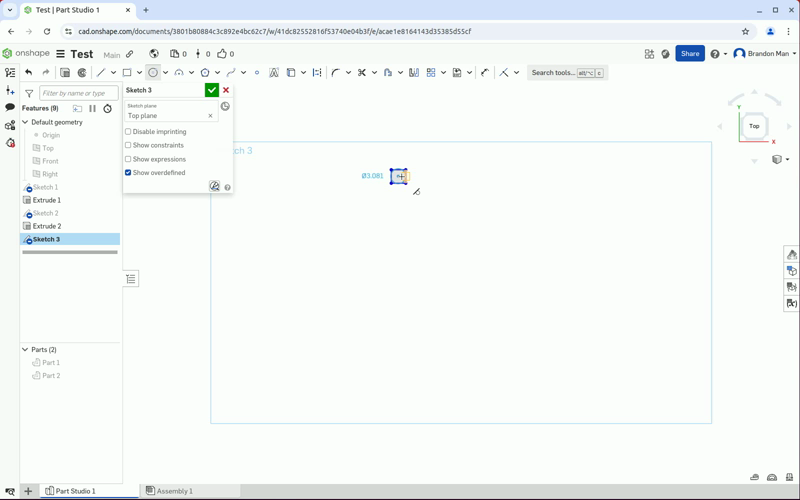
key(esc)
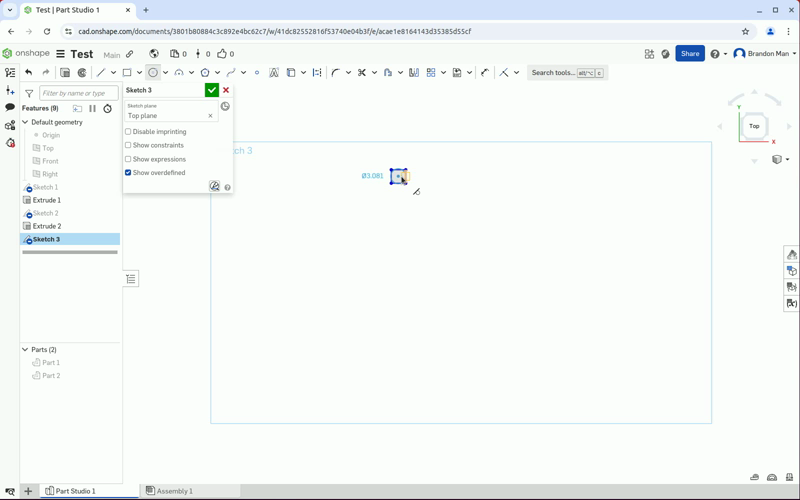
mouse_move(403, 183)
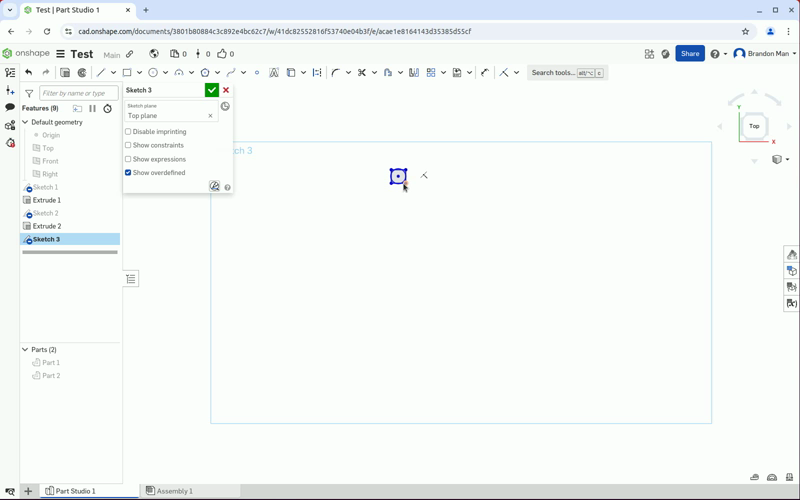
scroll(6)
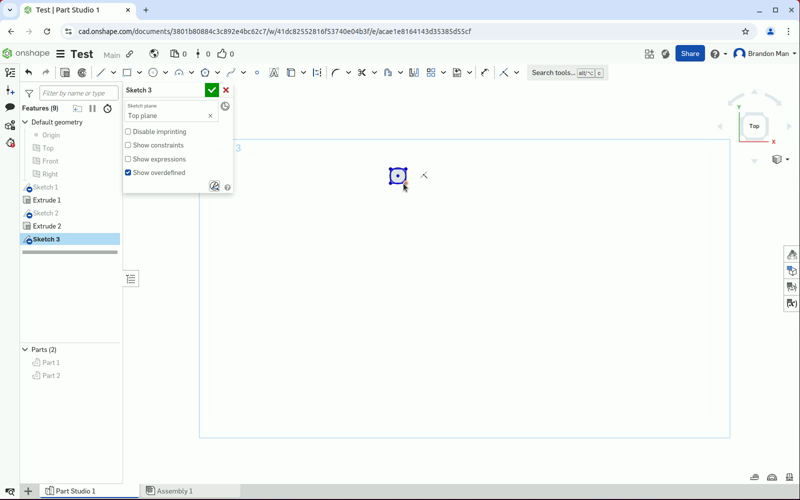
scroll(6)
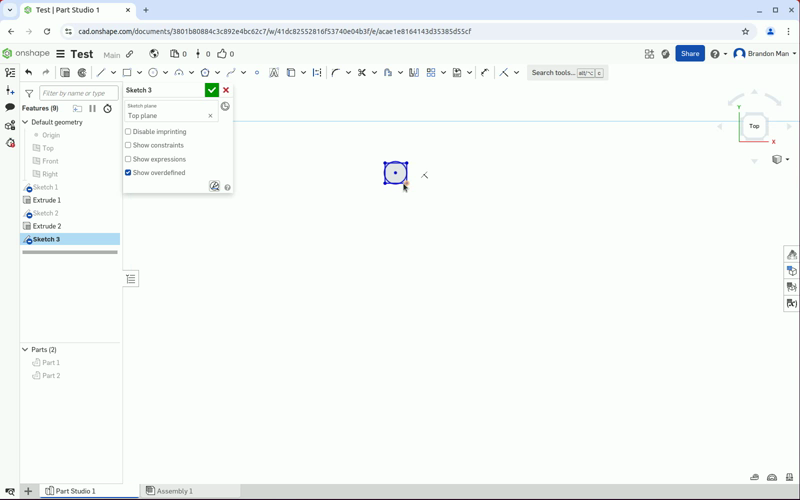
scroll(6)
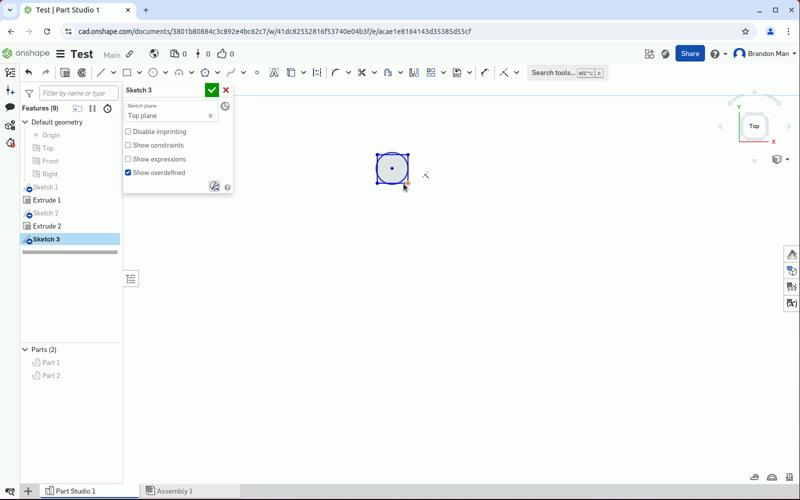
scroll(6)
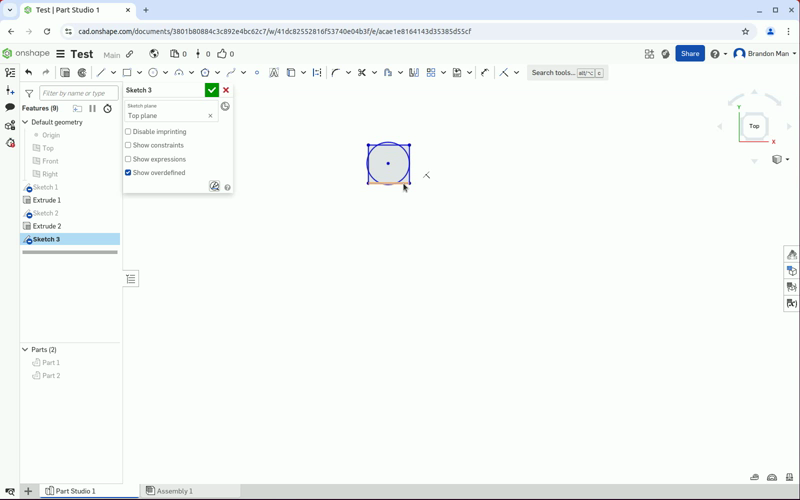
scroll(6)
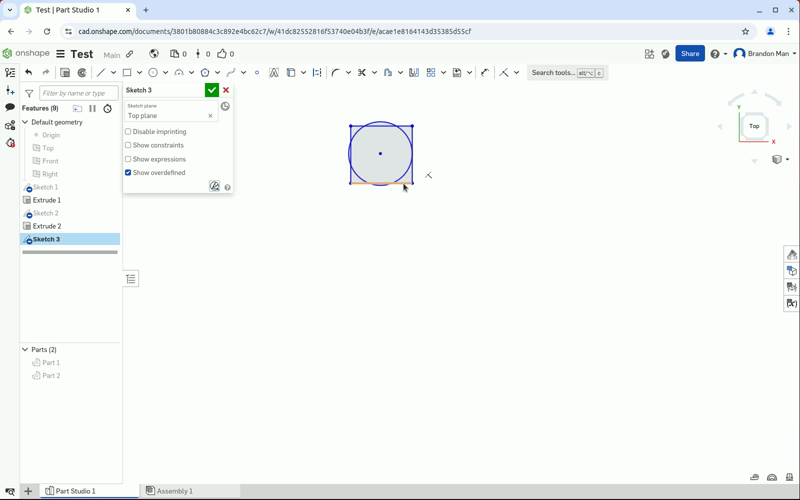
scroll(6)
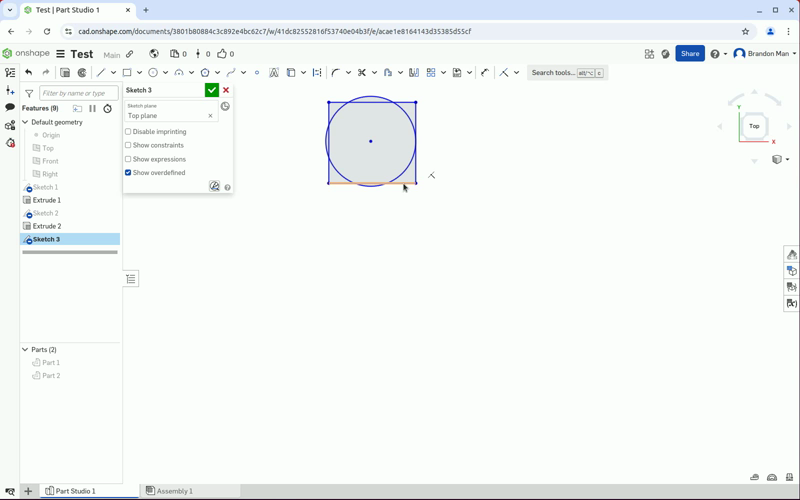
scroll(6)
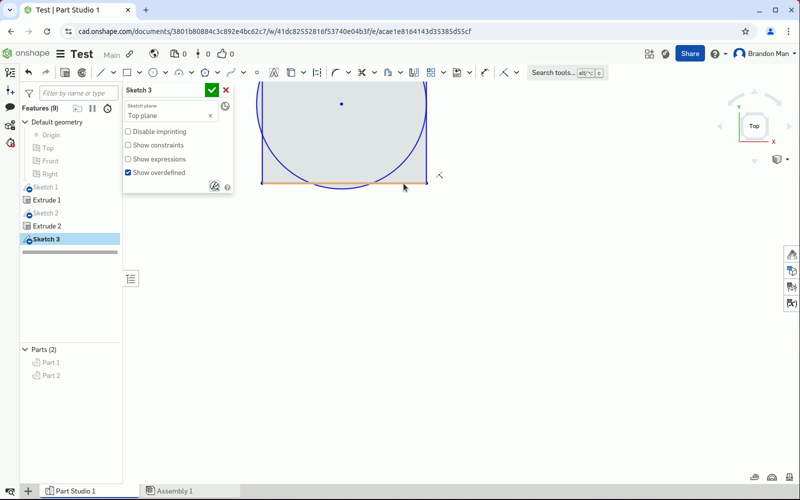
click(403, 183)
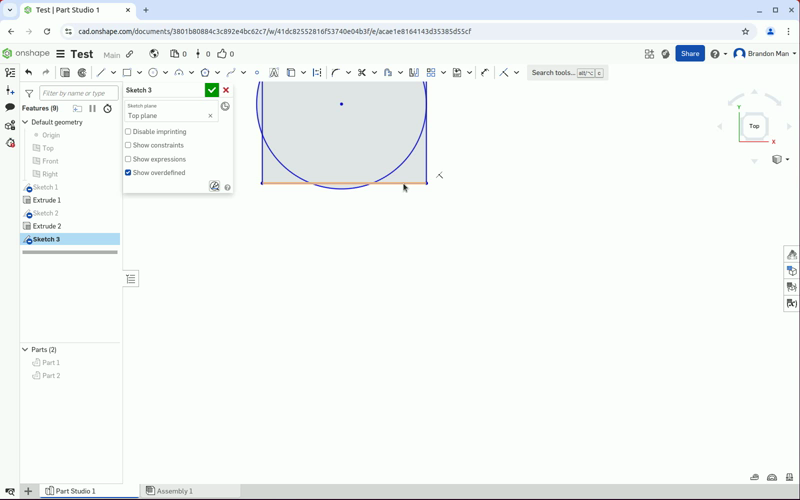
scroll(-6)
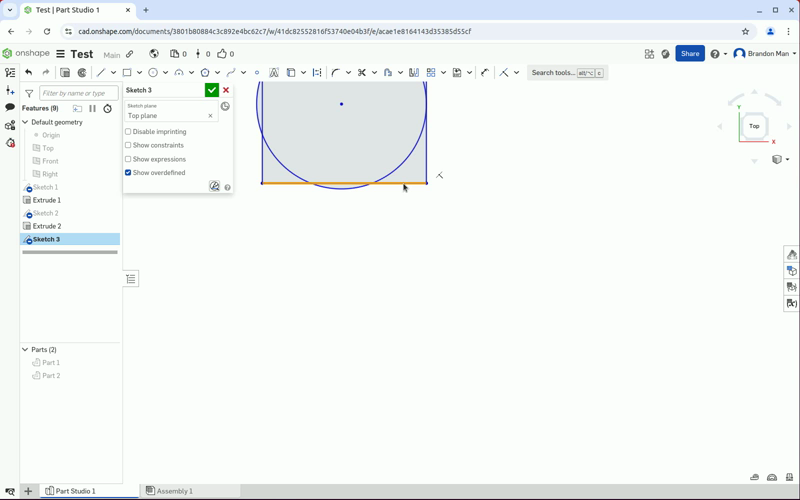
scroll(-6)
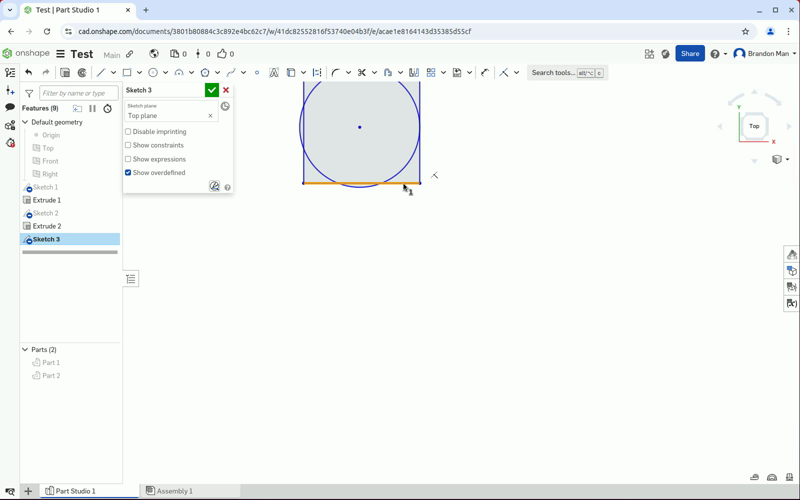
scroll(-6)
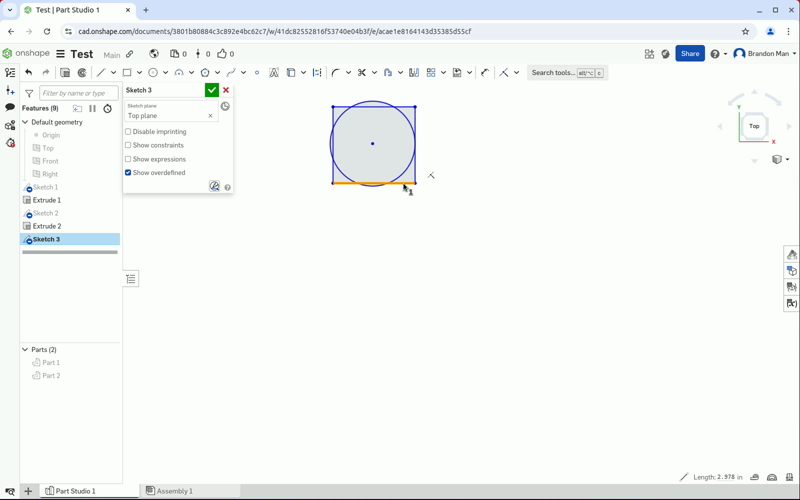
scroll(-6)
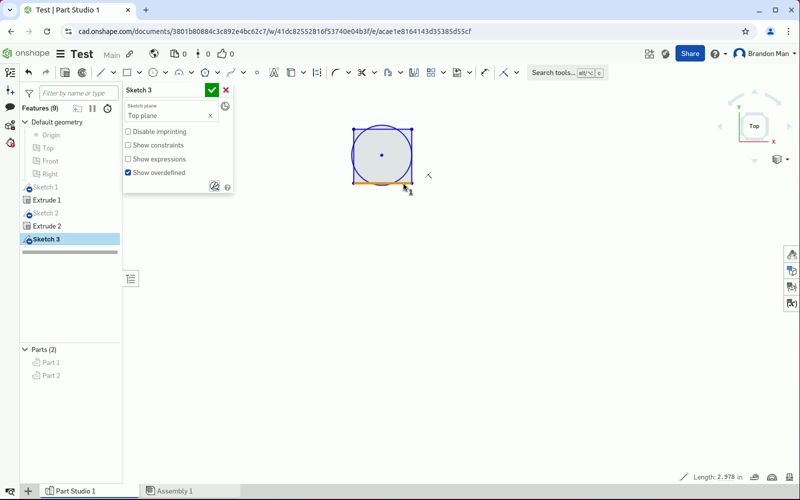
scroll(-6)
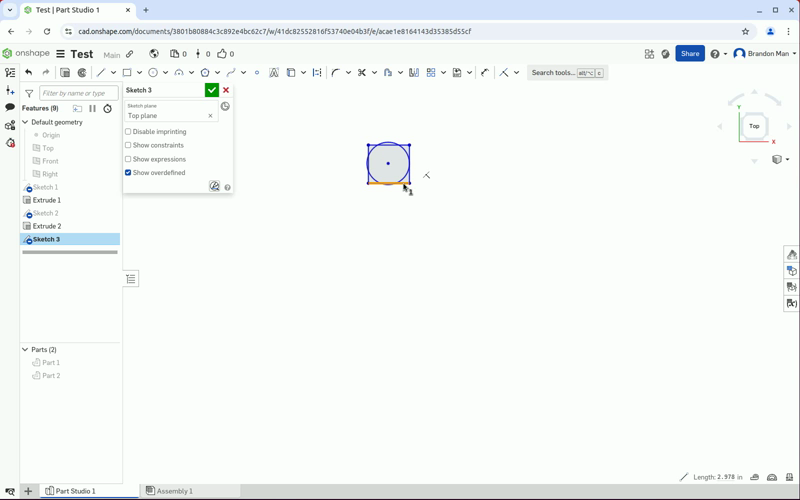
scroll(-6)
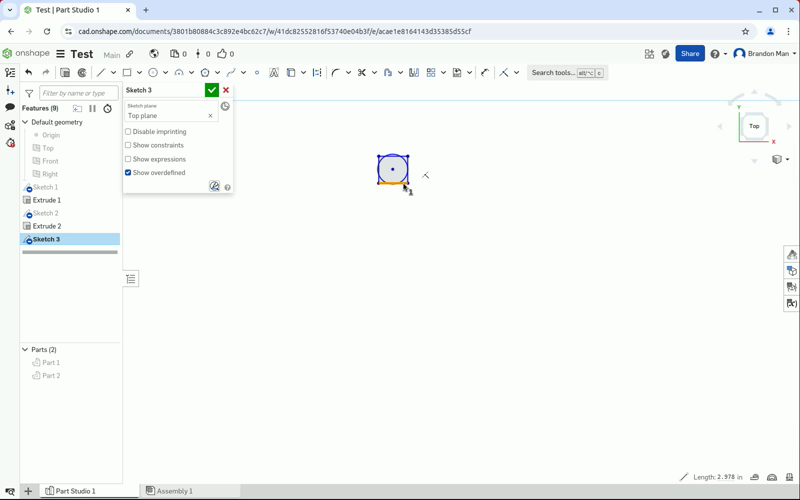
scroll(-6)
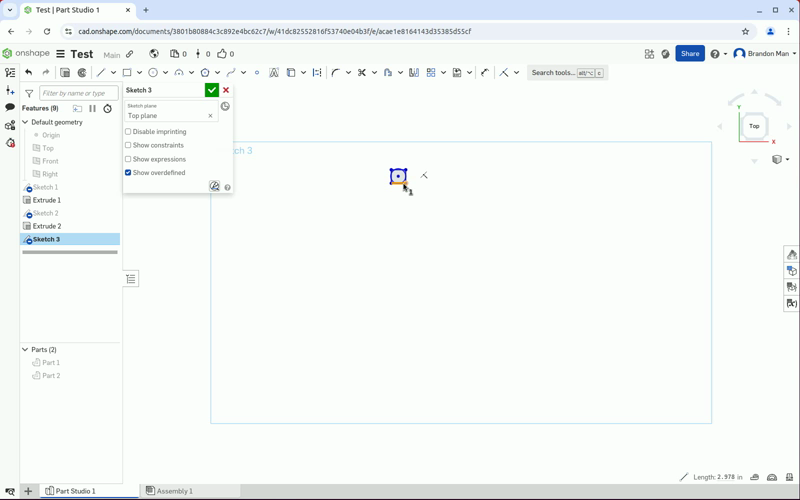
mouse_move(73, 352)
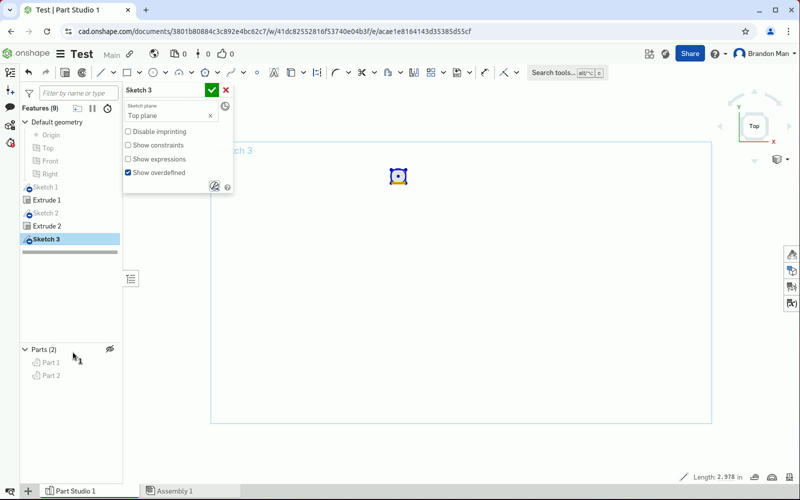
key(shift+y)
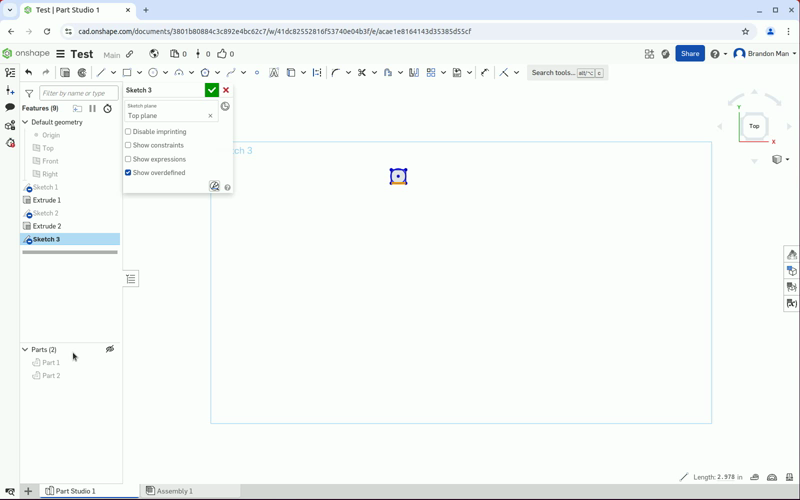
key(shift+e)
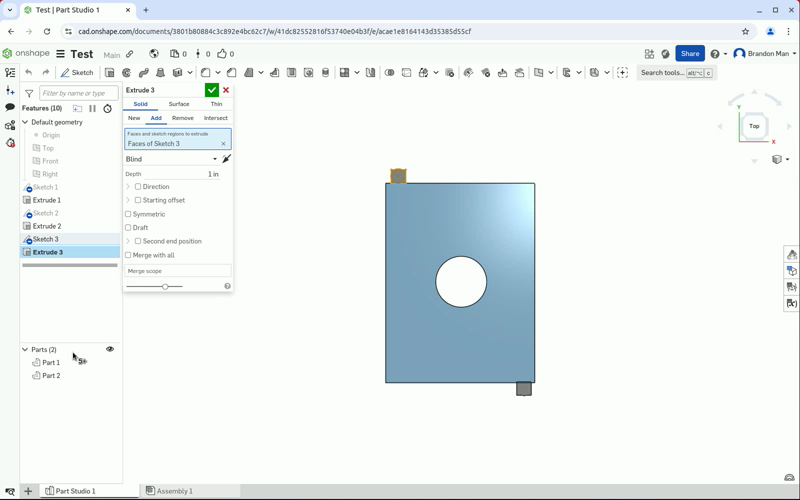
mouse_move(143, 106)
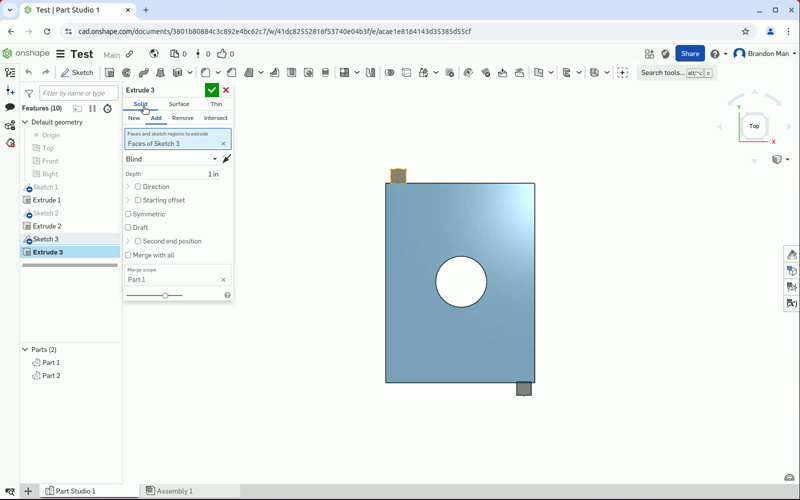
click(143, 106)
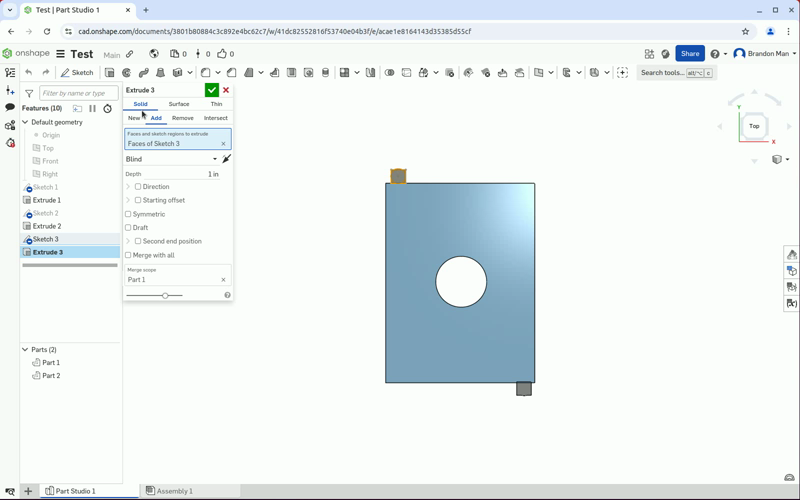
mouse_move(137, 120)
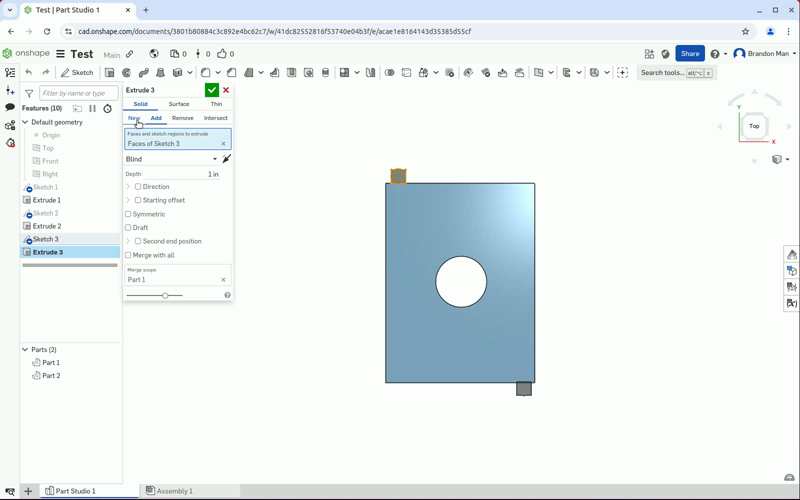
click(137, 120)
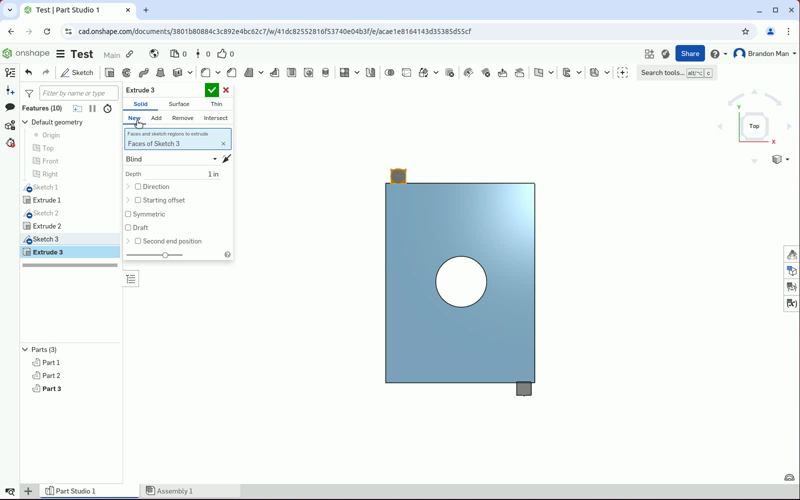
key(tab, 4)
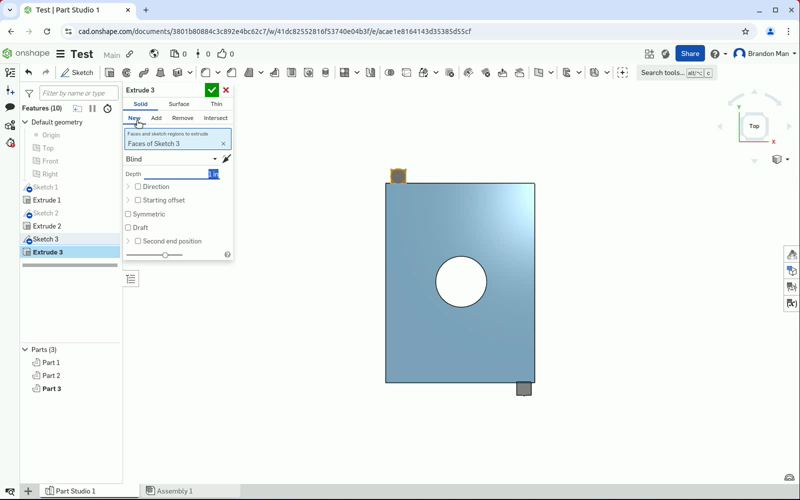
text(2.648)
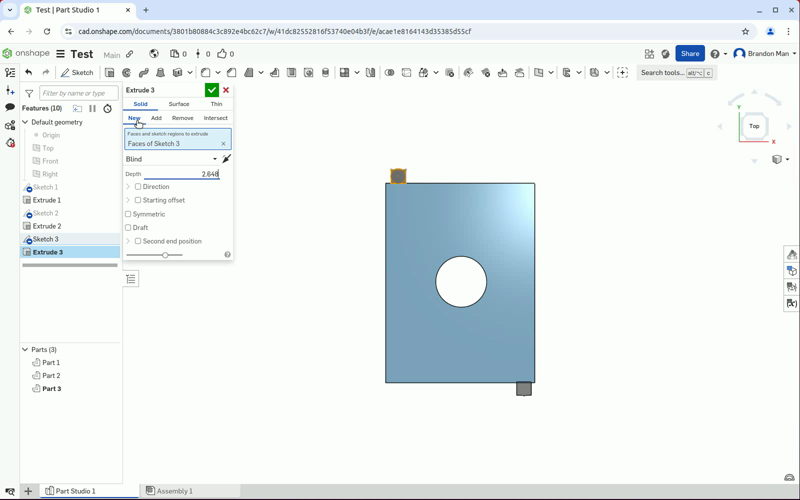
key(enter)
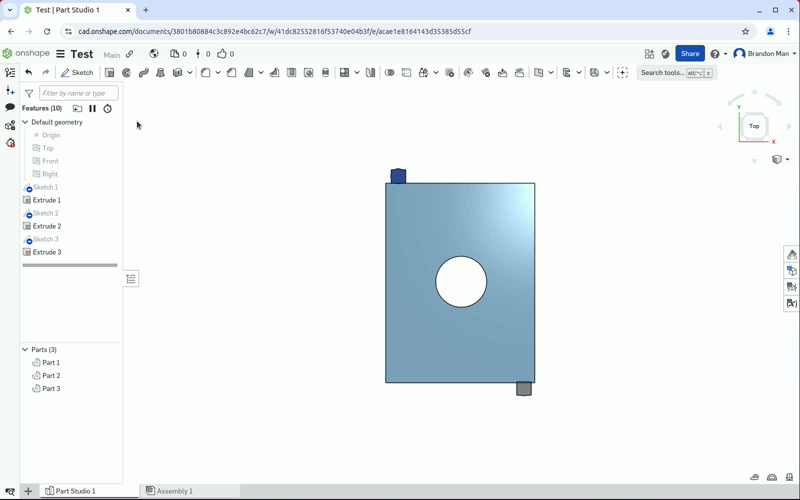
key(shift+h)
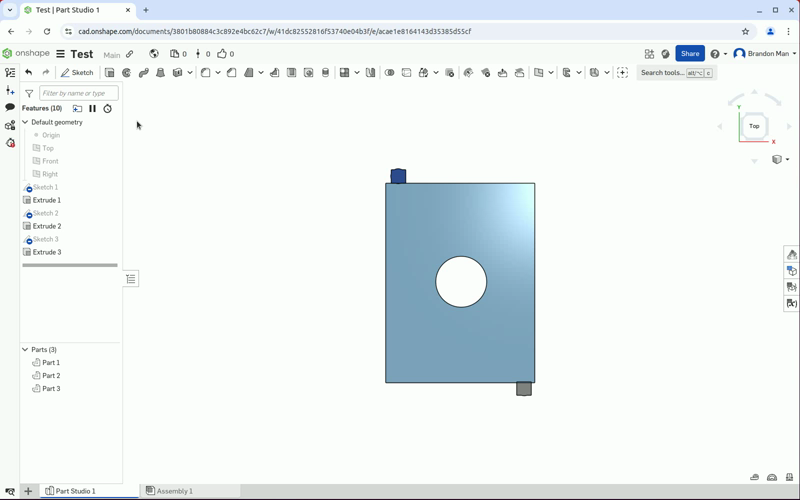
key(shift+h)
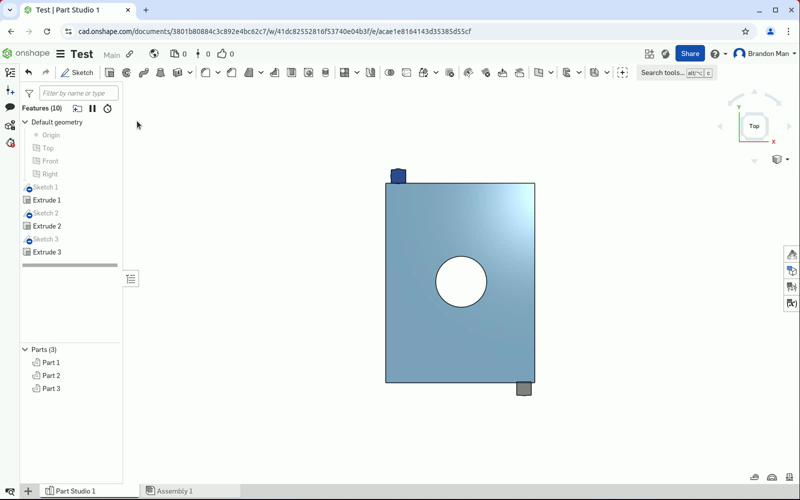
mouse_move(73, 189)
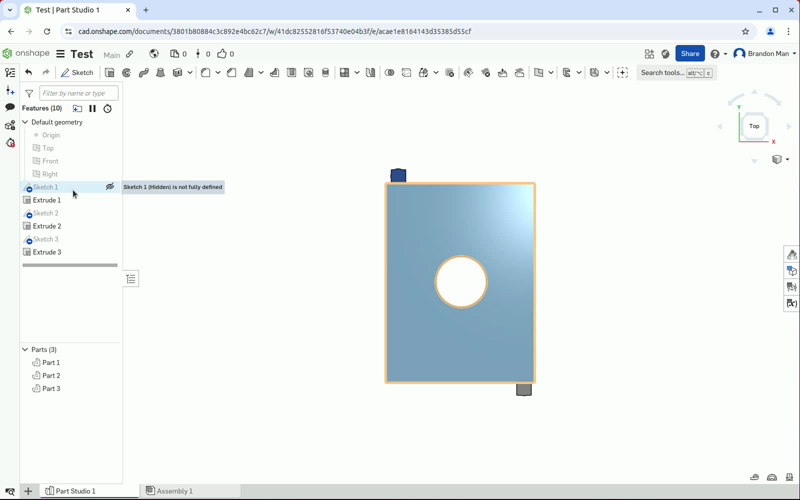
click(73, 189)
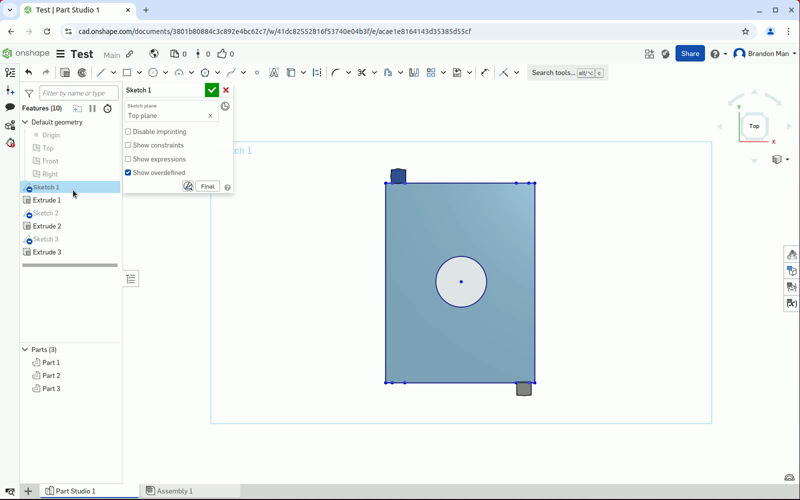
mouse_move(229, 92)
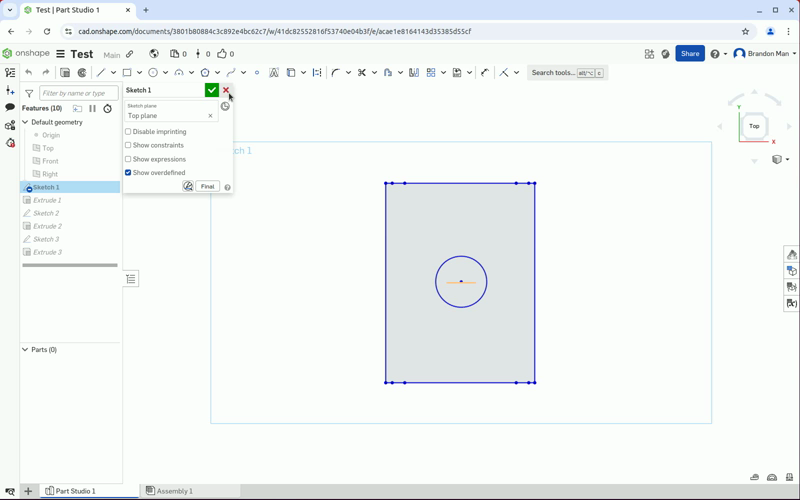
click(229, 92)
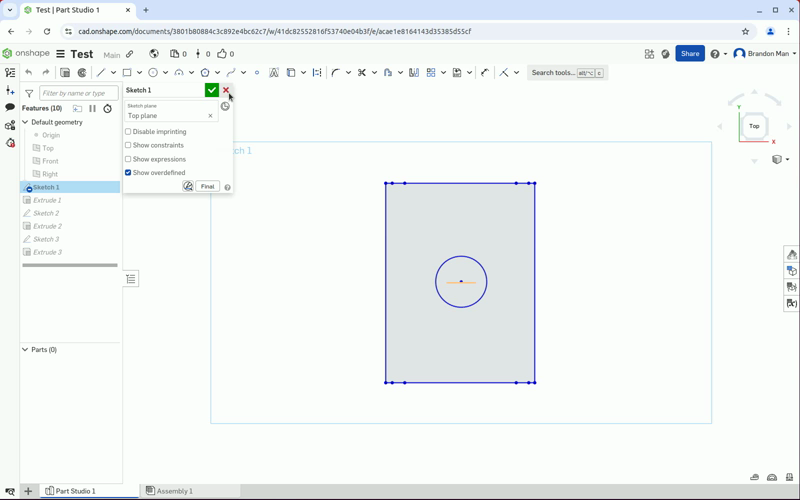
key(shift+s)
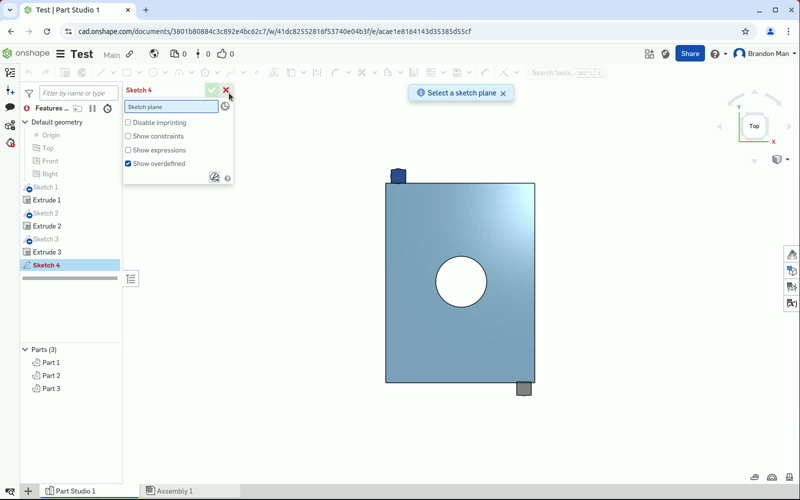
mouse_move(73, 150)
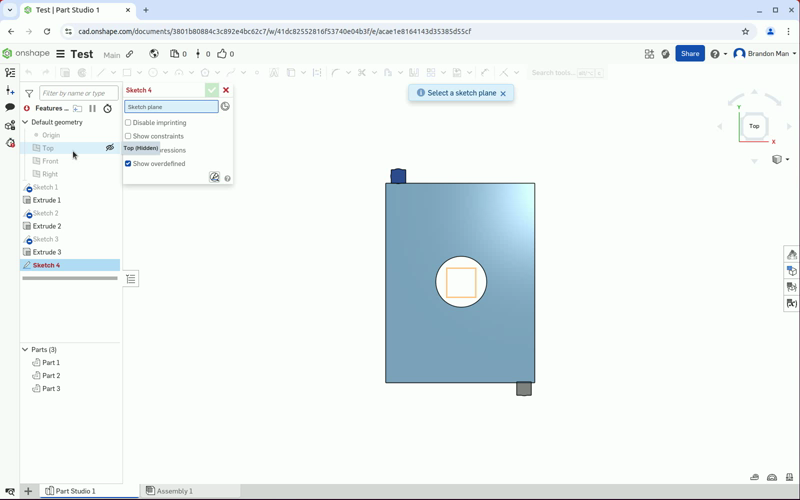
click(73, 150)
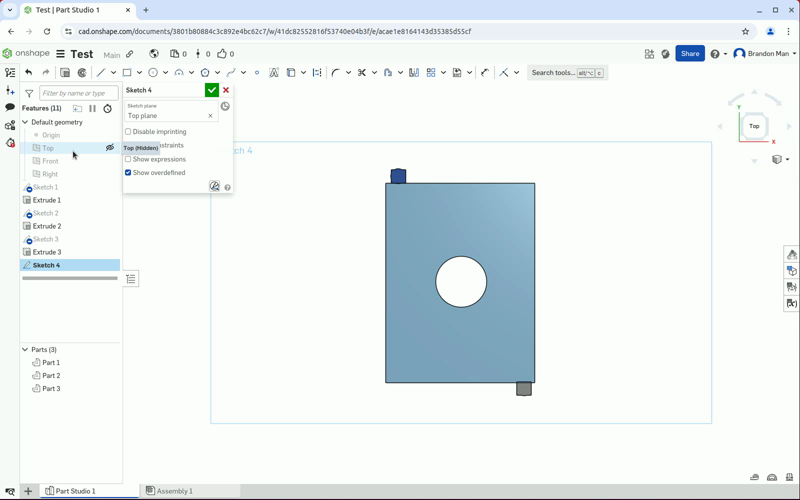
mouse_move(73, 352)
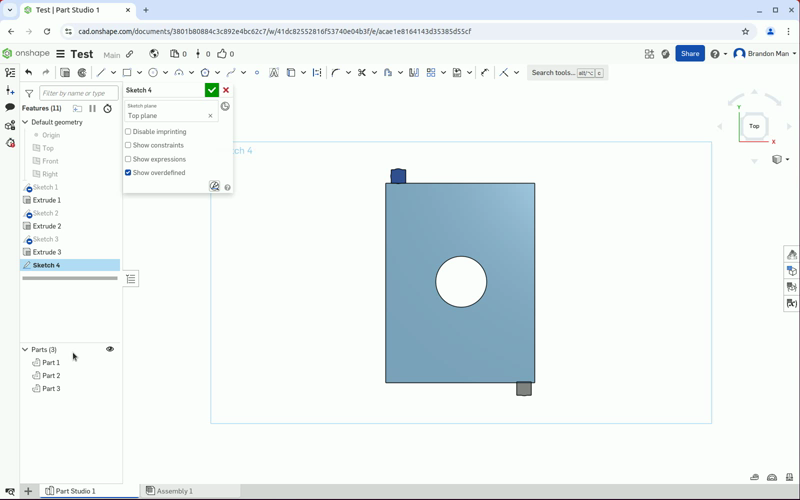
key(y)
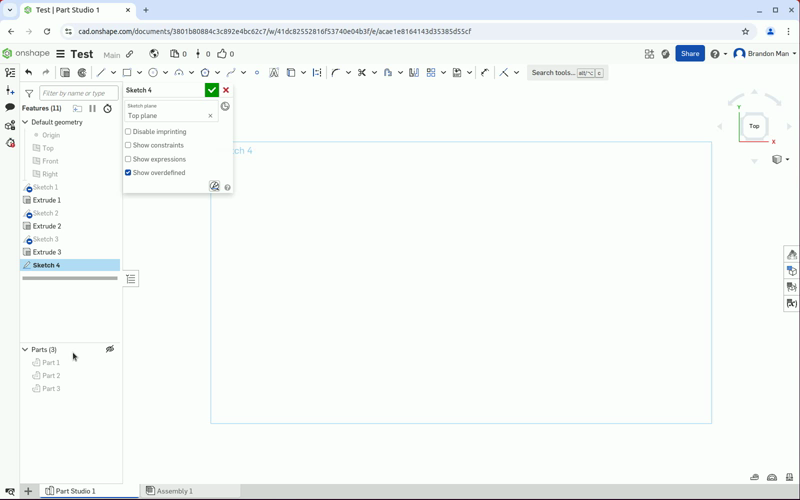
key(l)
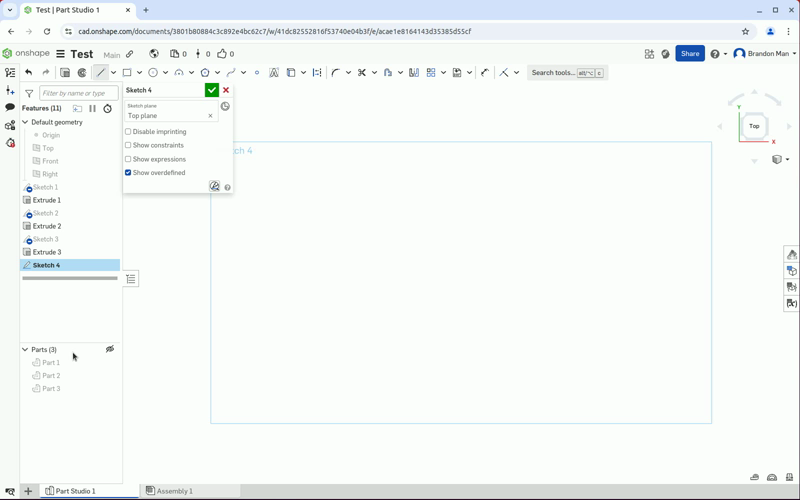
key_down(shift)
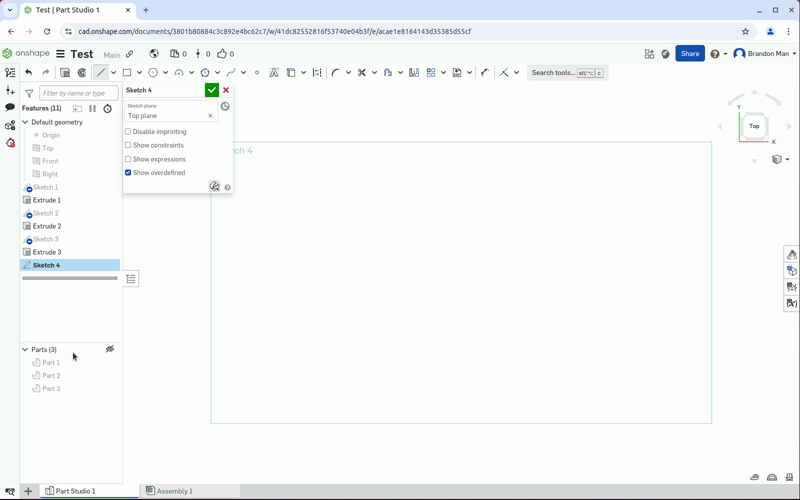
mouse_move(391, 395)
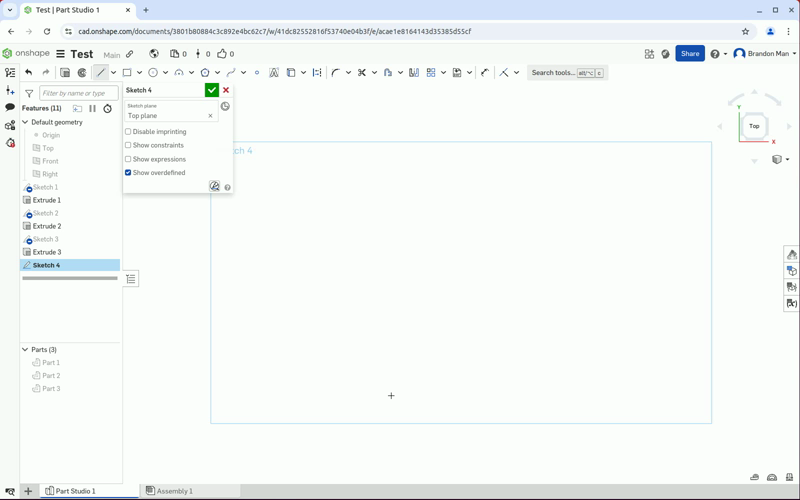
click(391, 395)
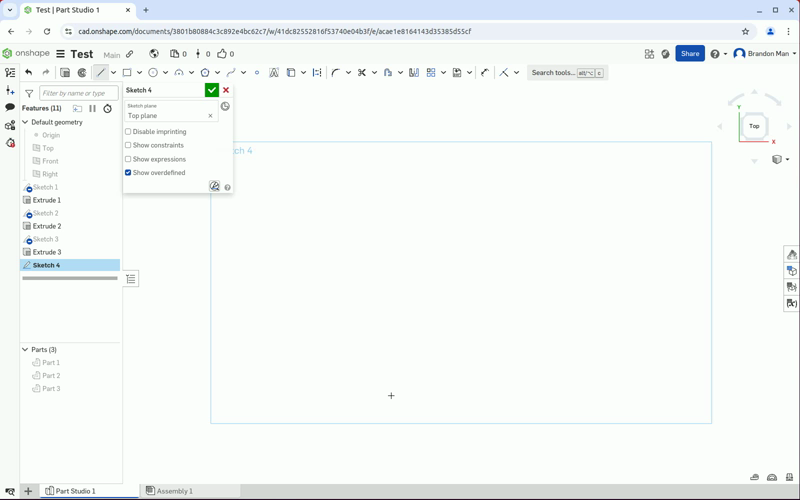
key_up(shift)
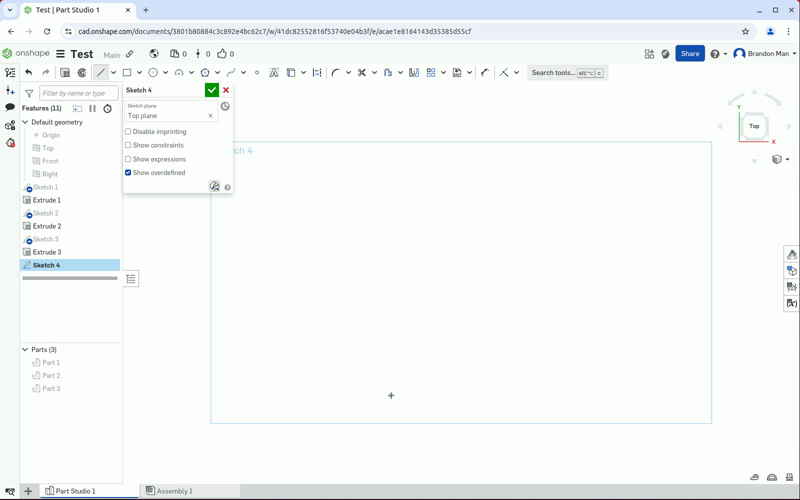
key_down(shift)
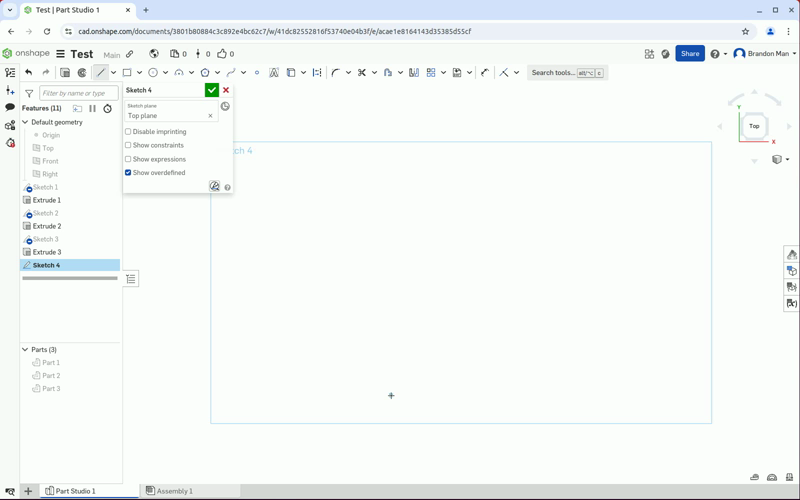
mouse_move(421, 395)
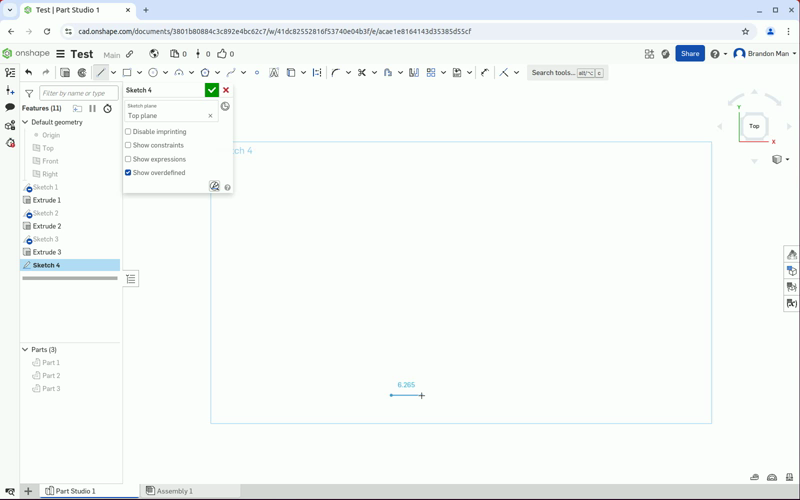
mouse_move(405, 395)
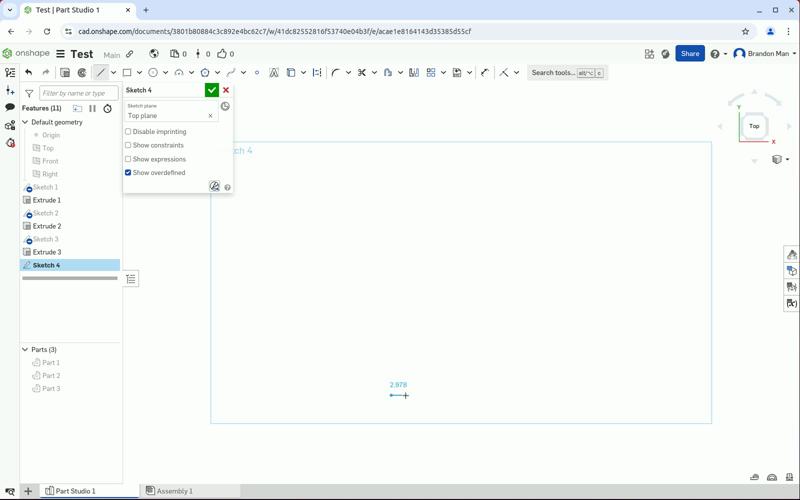
click(405, 395)
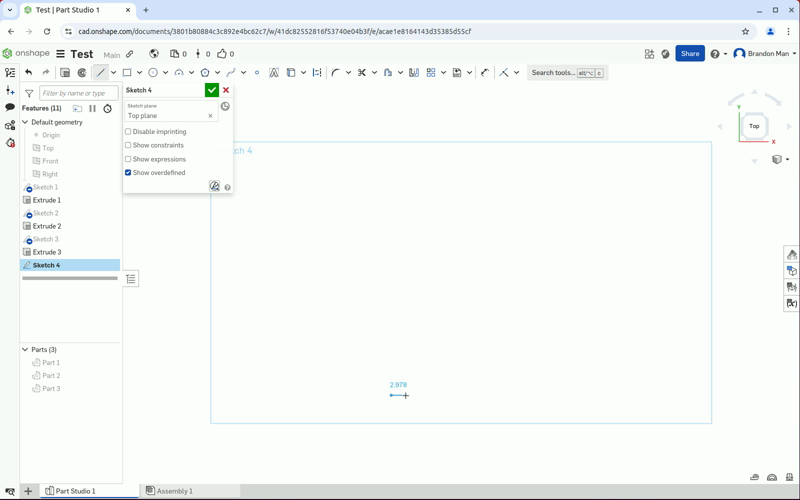
key_up(shift)
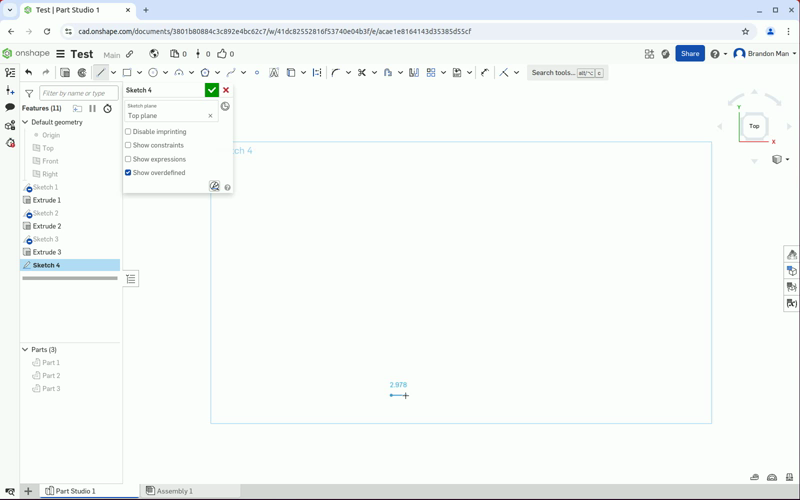
key_down(shift)
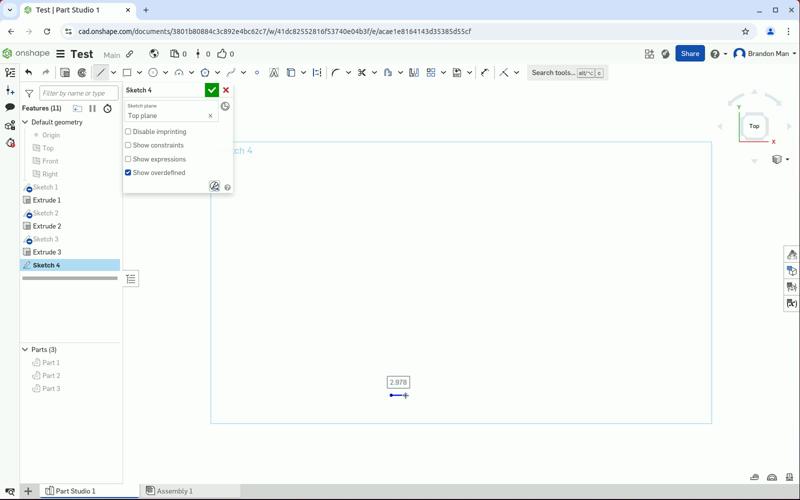
mouse_move(435, 395)
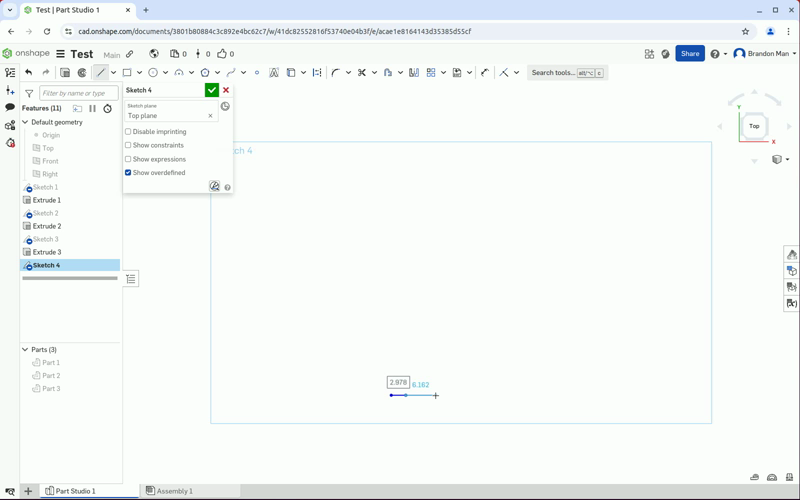
mouse_move(405, 381)
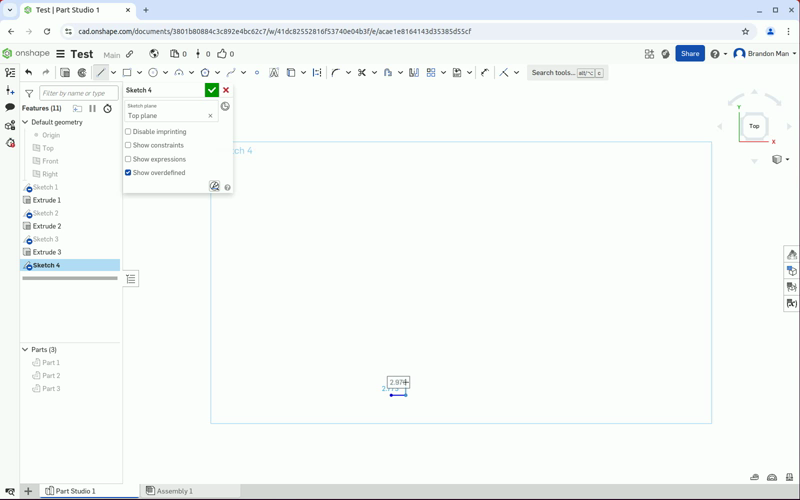
click(405, 381)
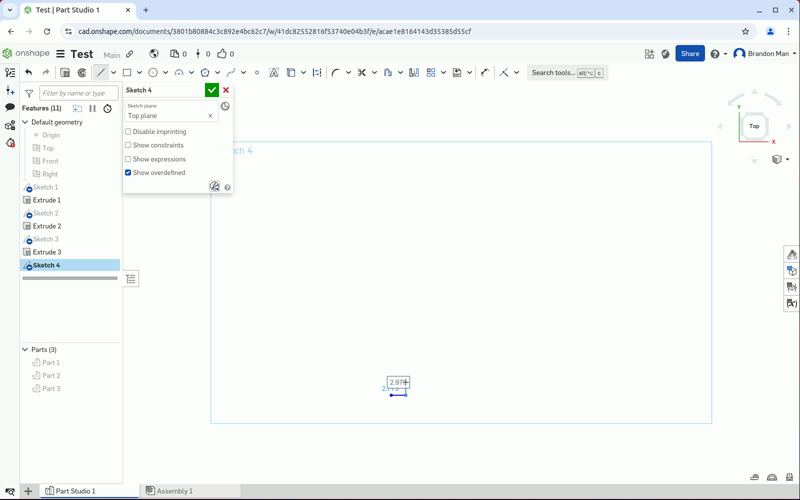
key_up(shift)
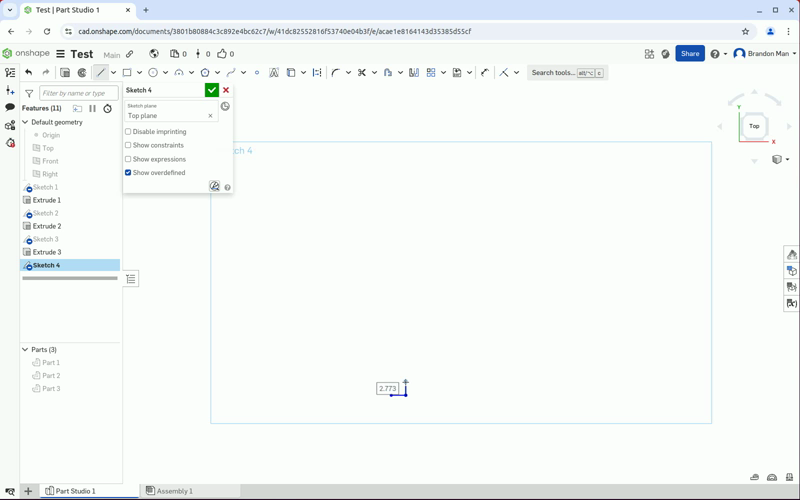
key_down(shift)
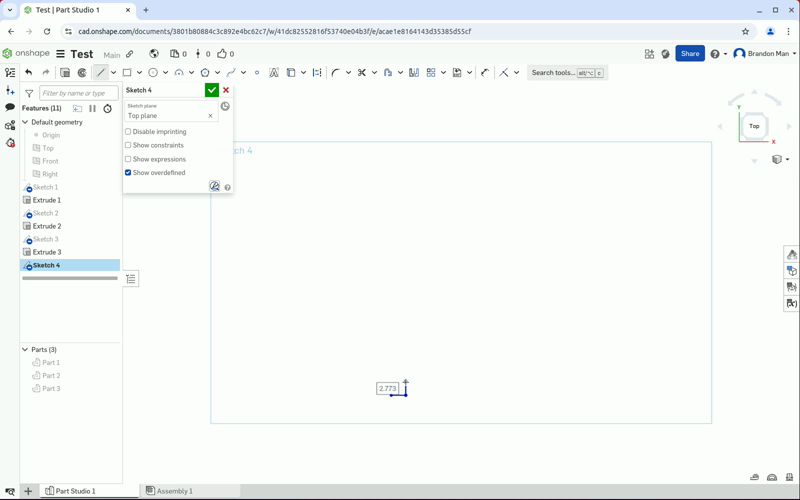
mouse_move(435, 381)
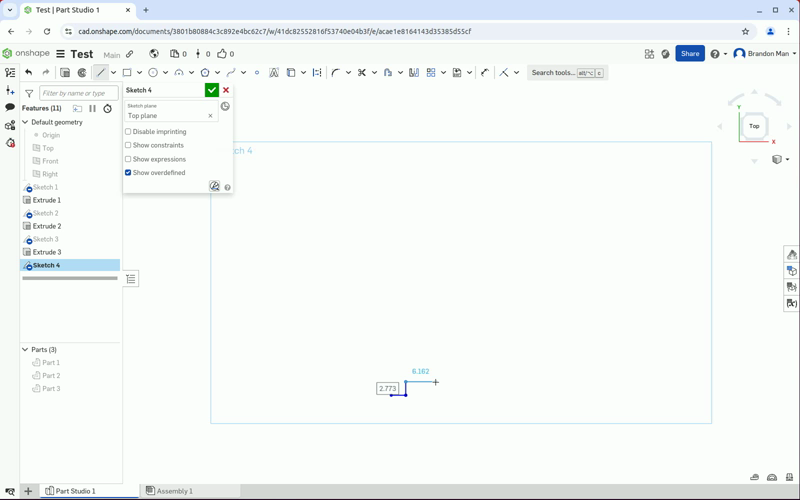
mouse_move(391, 381)
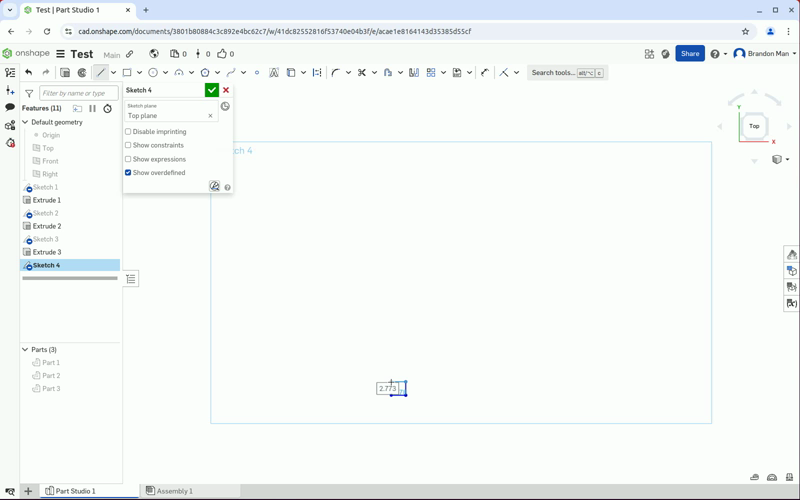
click(391, 381)
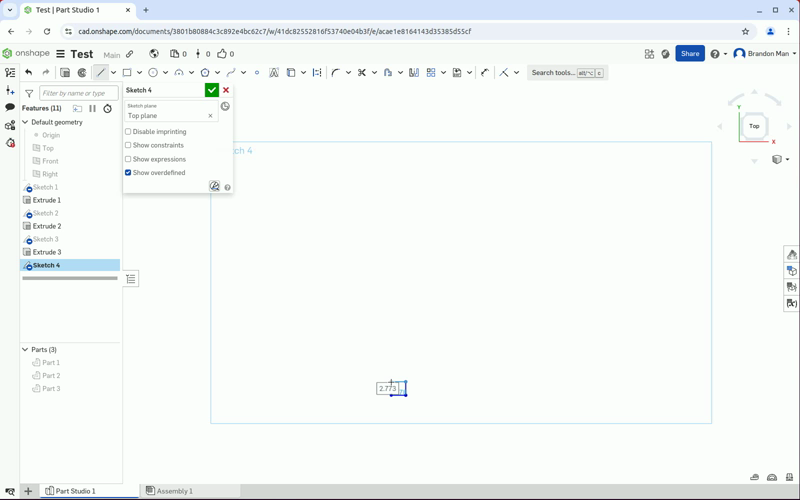
key_up(shift)
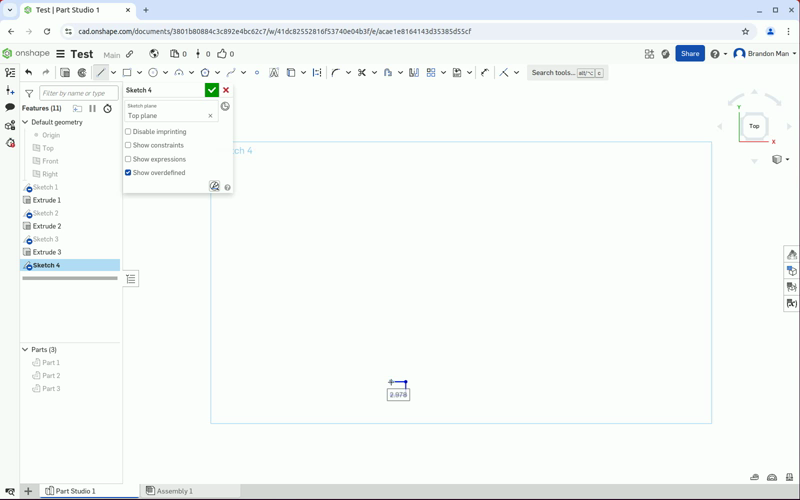
mouse_move(421, 381)
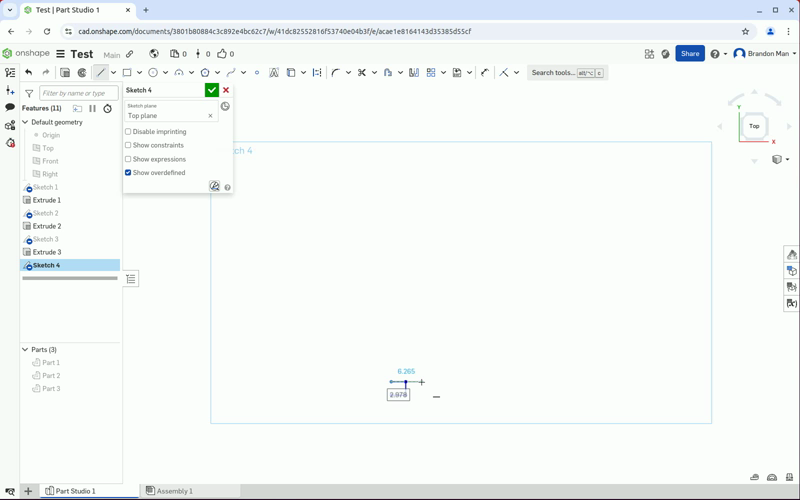
key_down(shift)
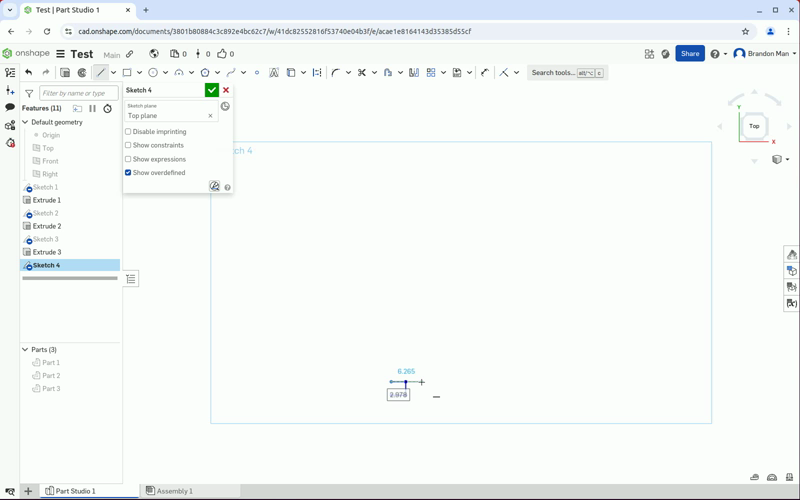
mouse_move(391, 395)
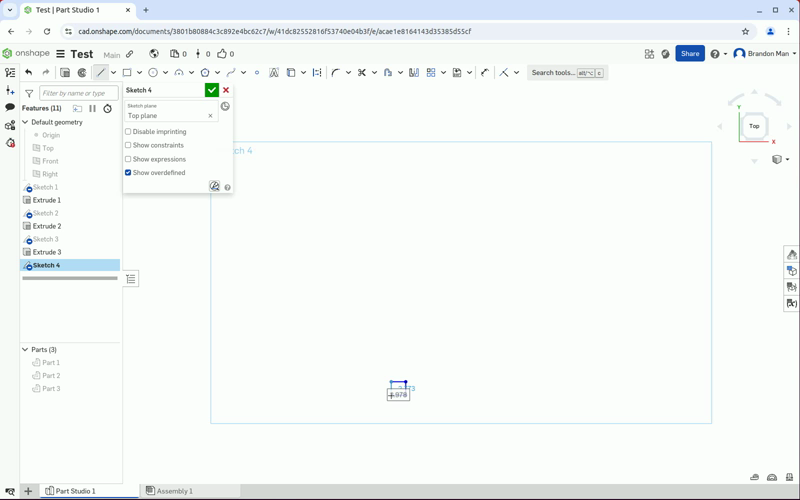
key_up(shift)
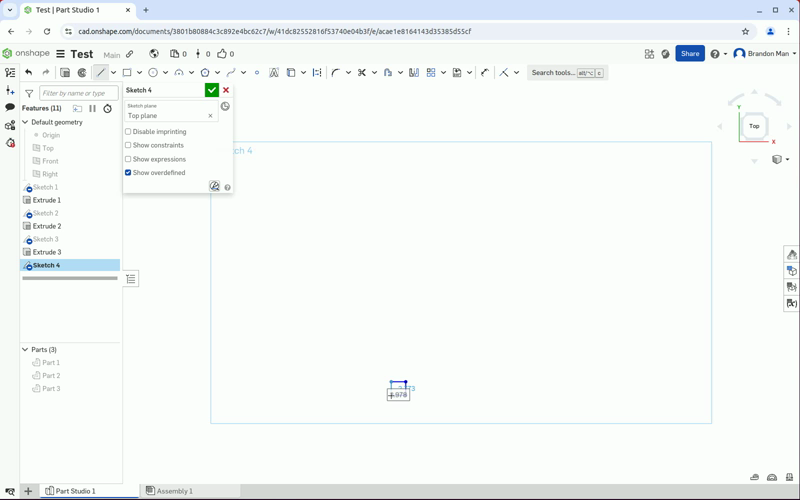
click(391, 395)
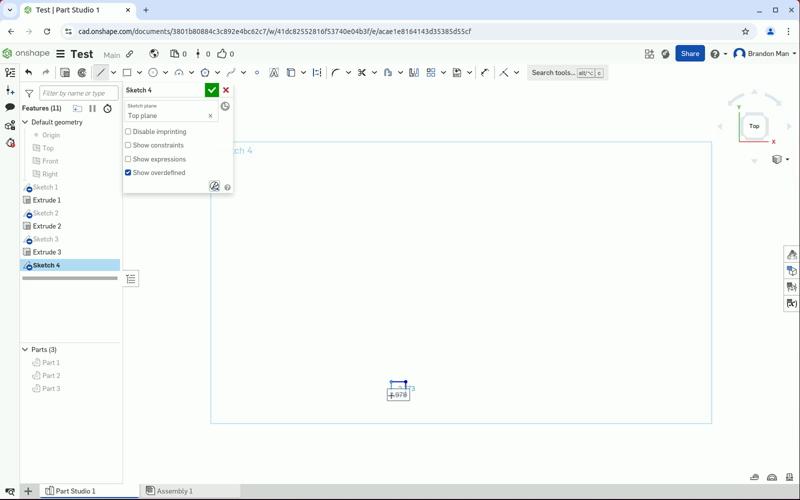
key(esc)
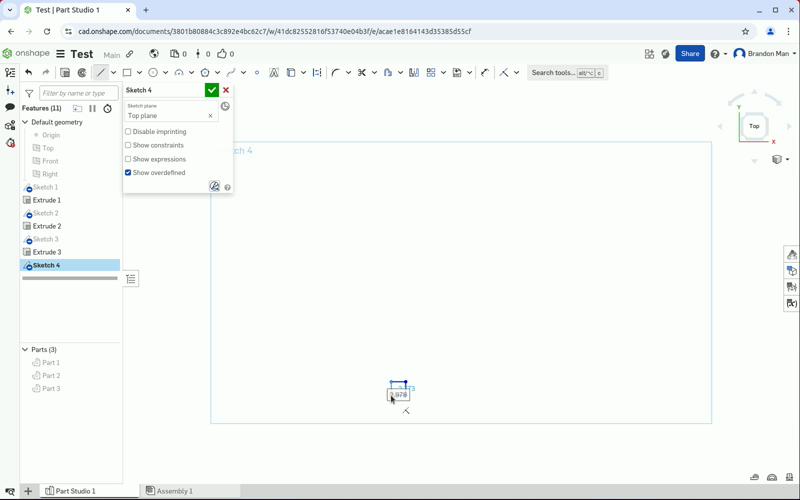
key(c)
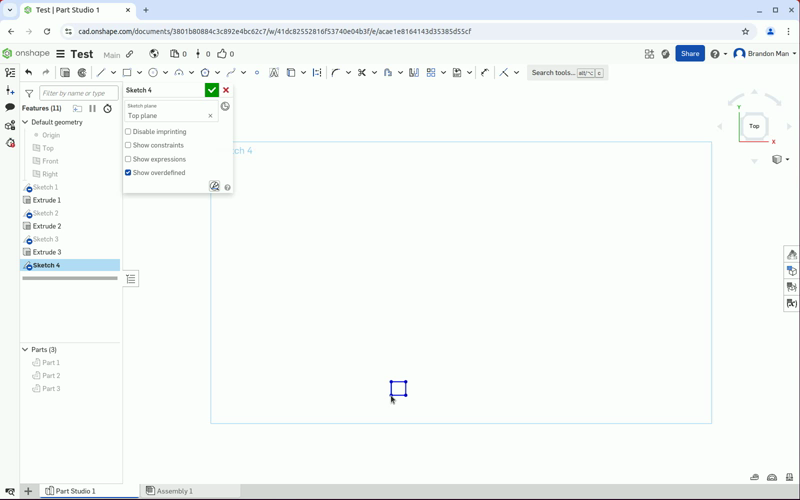
key_down(shift)
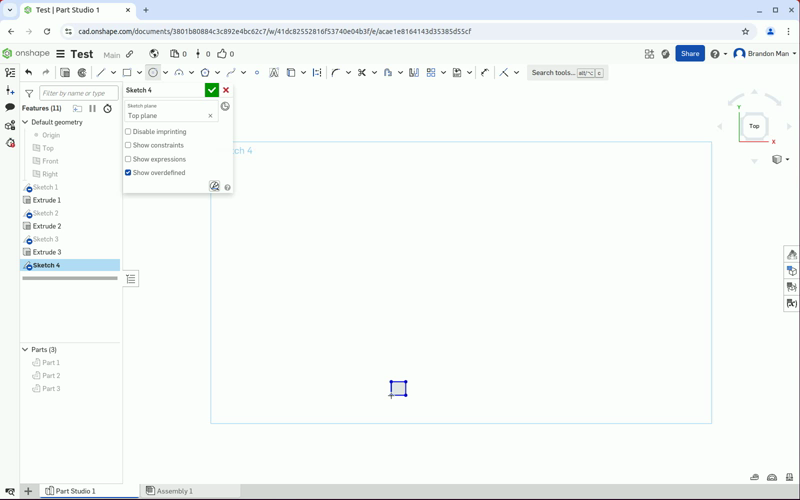
mouse_move(398, 388)
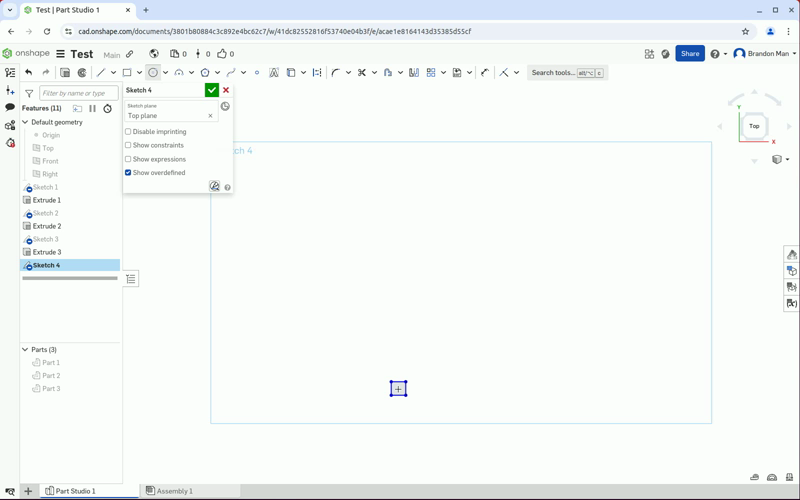
click(398, 388)
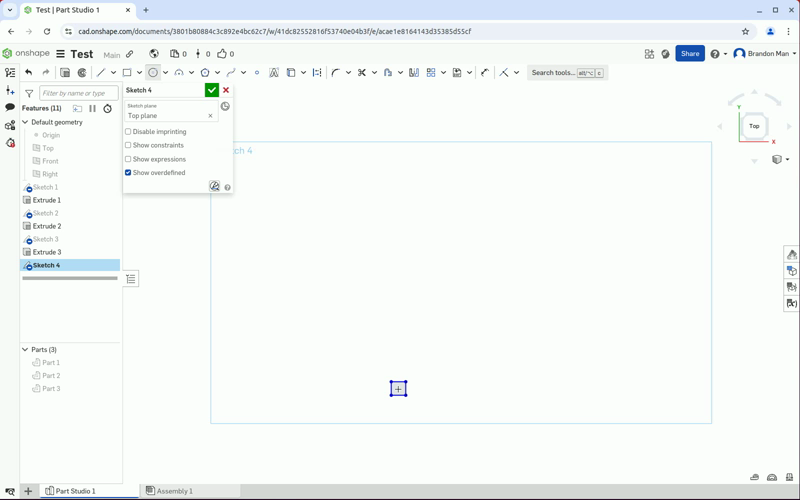
key_up(shift)
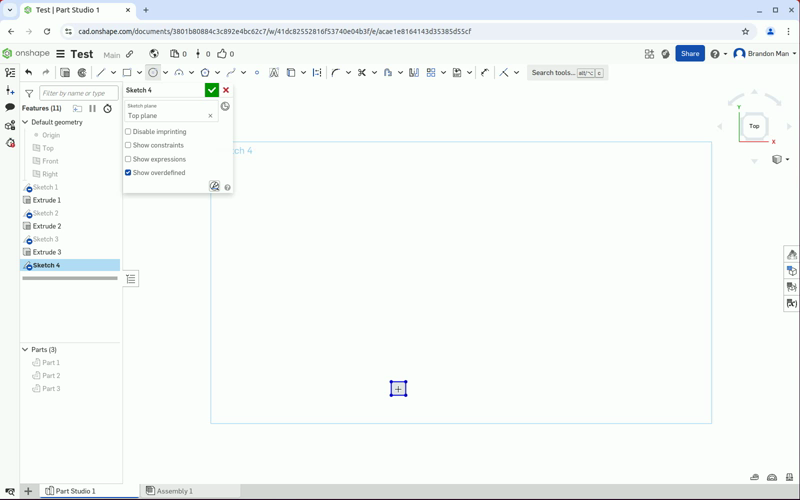
mouse_move(401, 388)
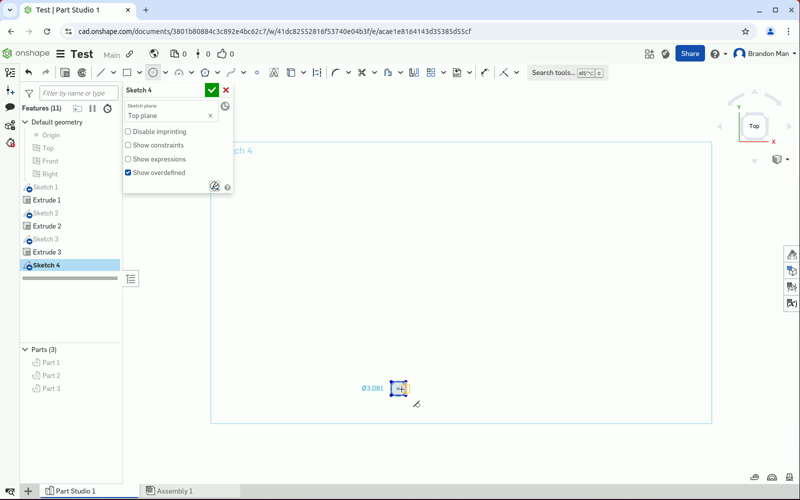
click(401, 388)
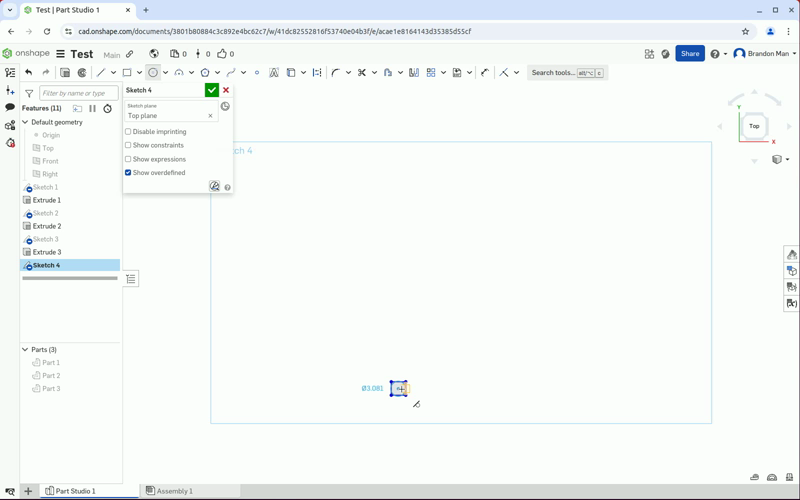
key(esc)
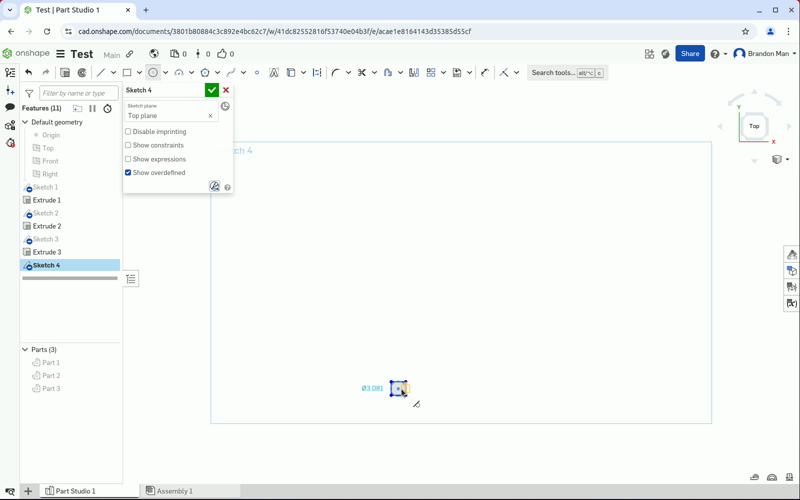
mouse_move(402, 384)
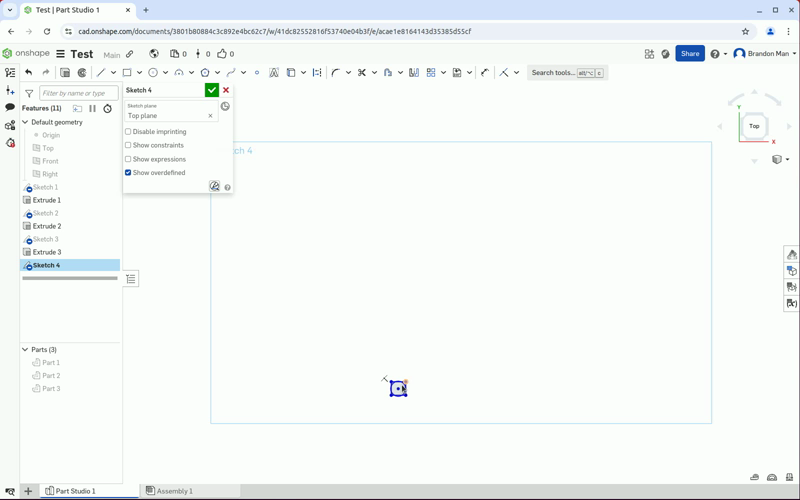
scroll(6)
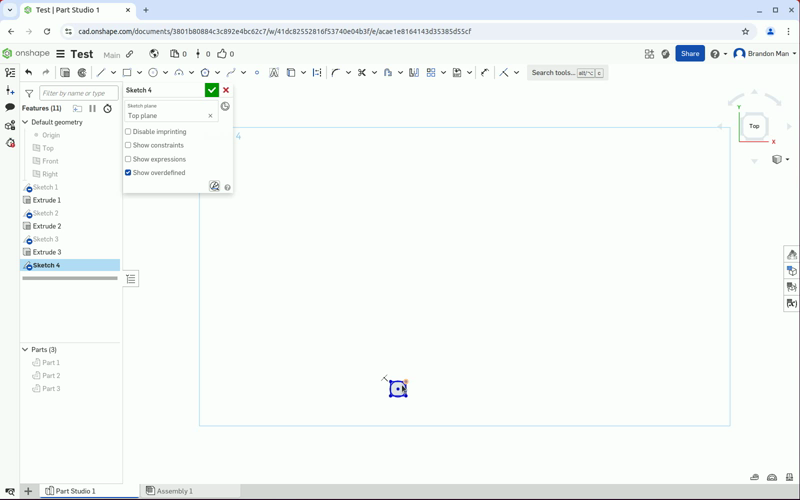
scroll(6)
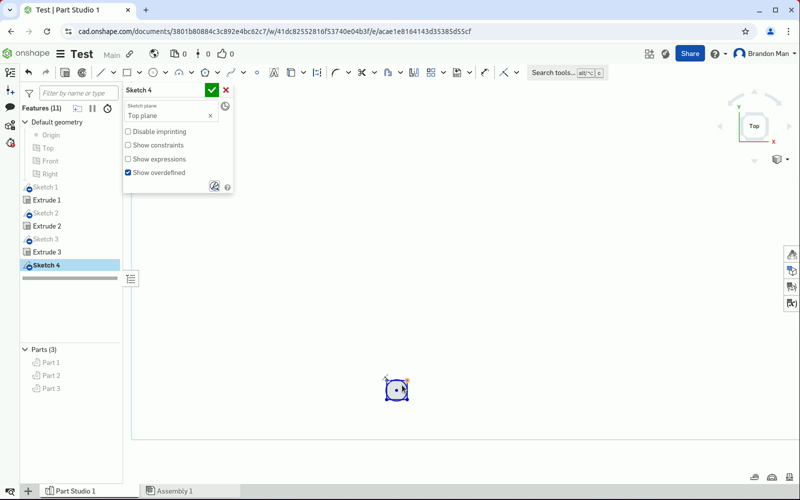
scroll(6)
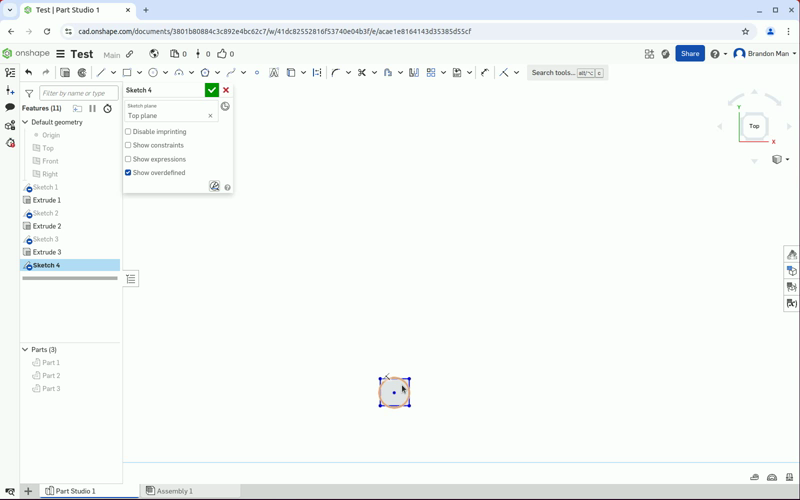
scroll(6)
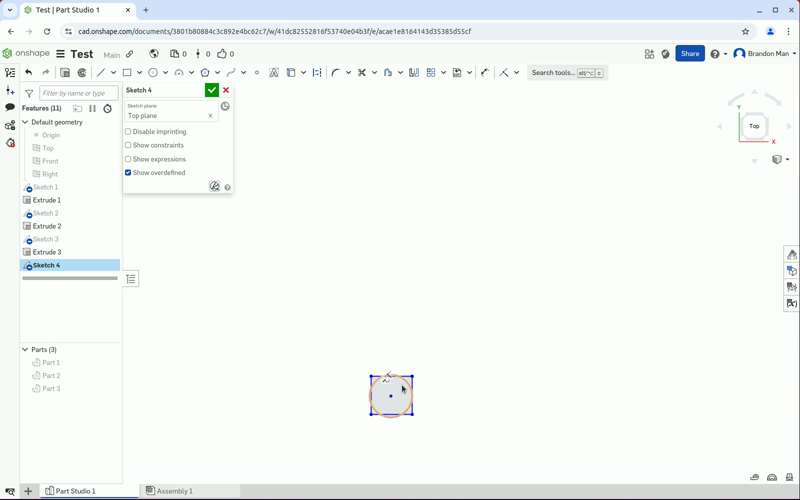
scroll(6)
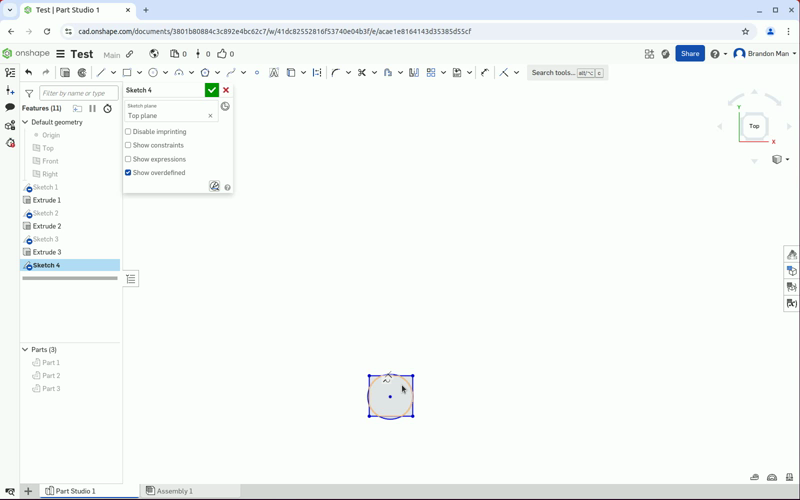
scroll(6)
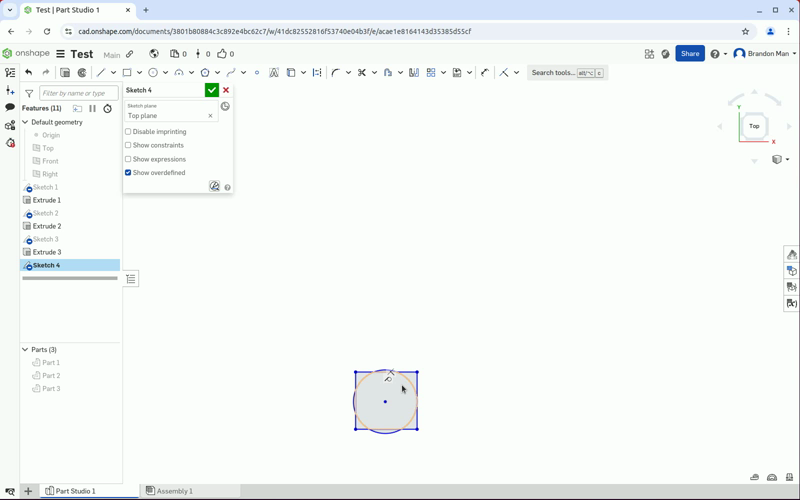
scroll(6)
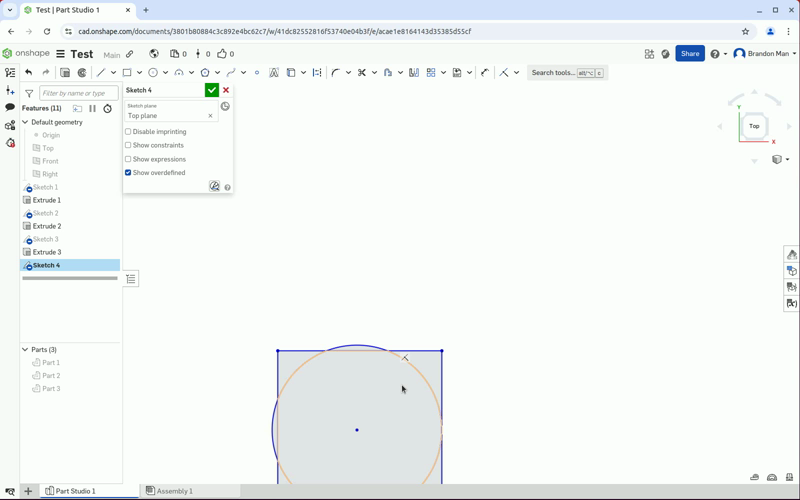
click(402, 384)
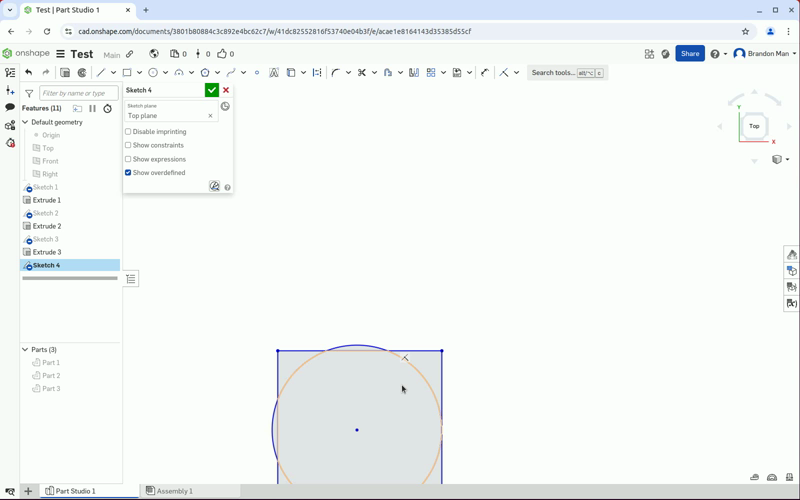
scroll(-6)
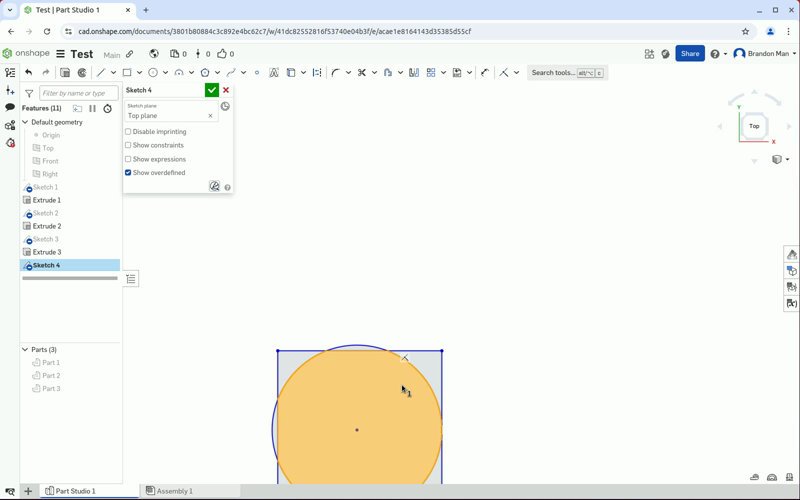
scroll(-6)
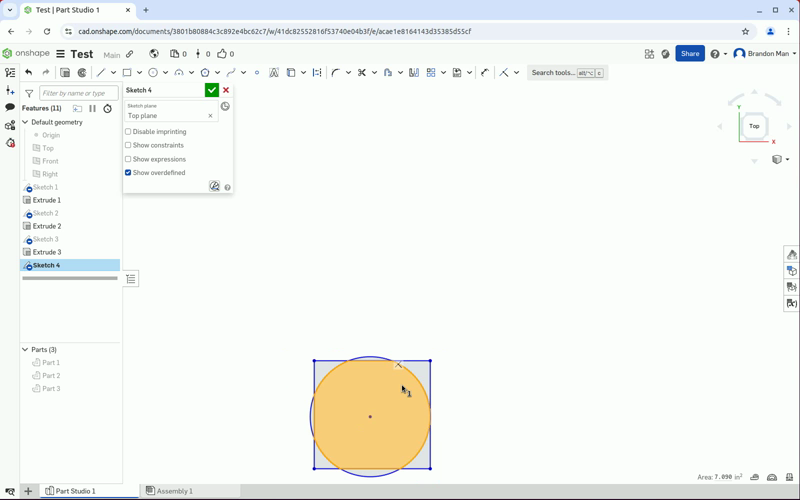
scroll(-6)
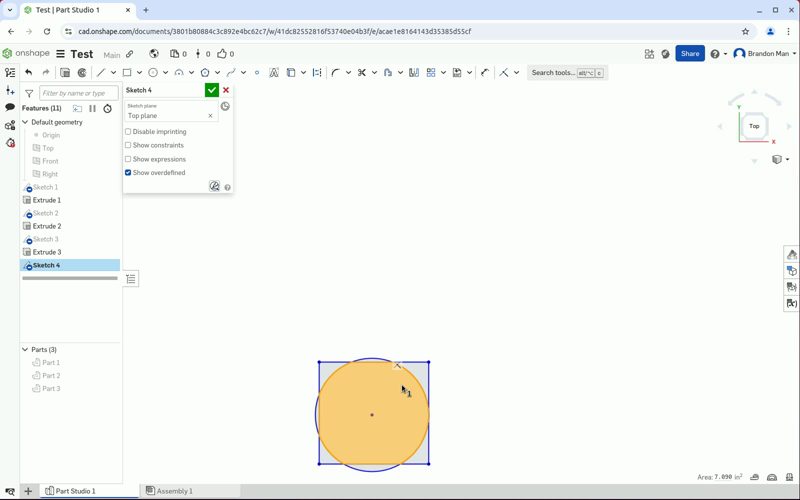
scroll(-6)
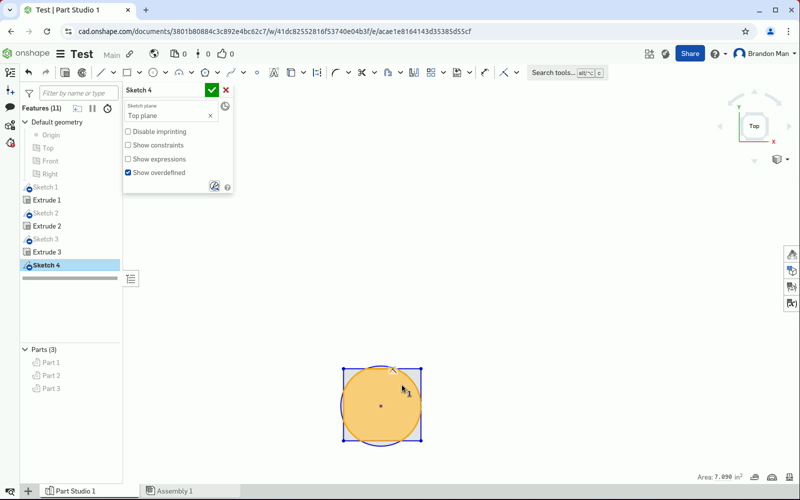
scroll(-6)
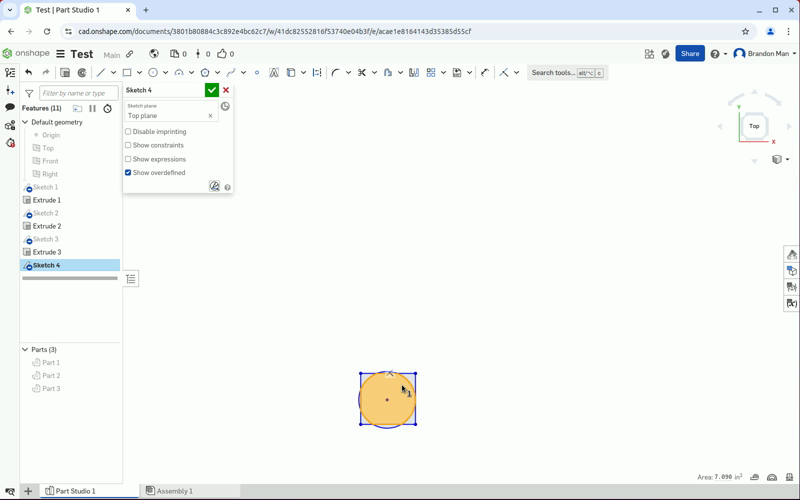
scroll(-6)
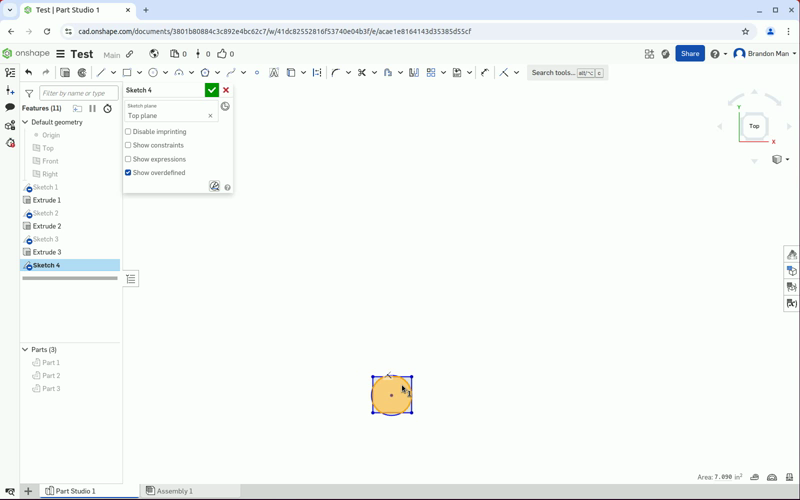
scroll(-6)
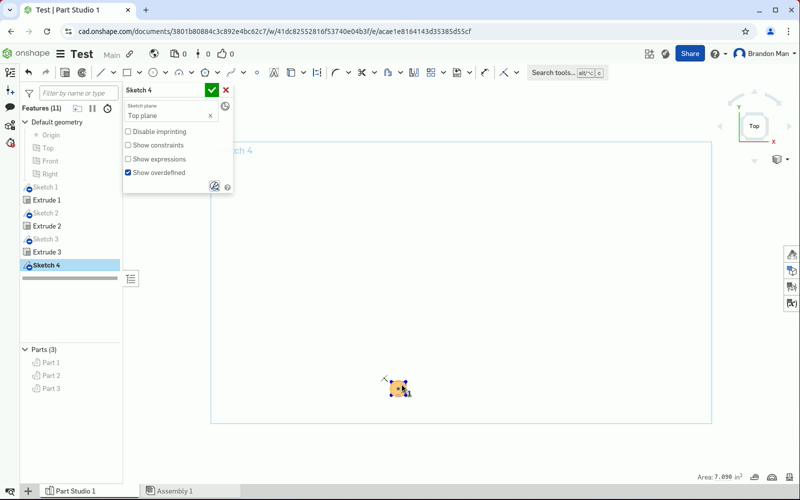
mouse_move(73, 352)
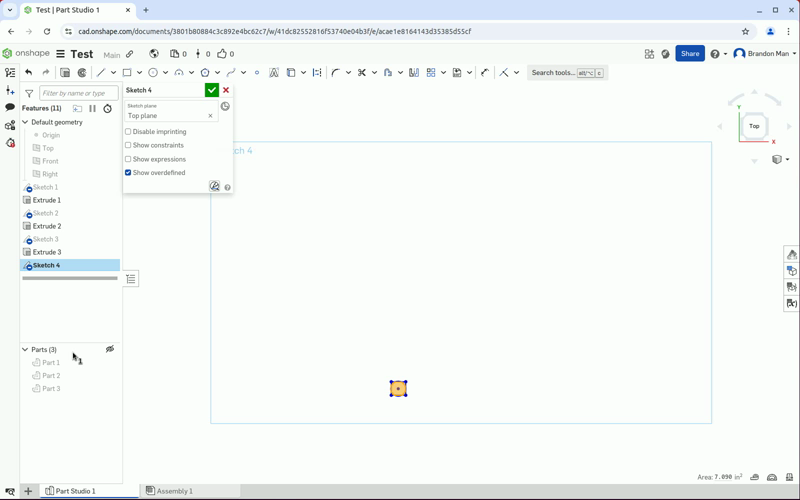
key(shift+y)
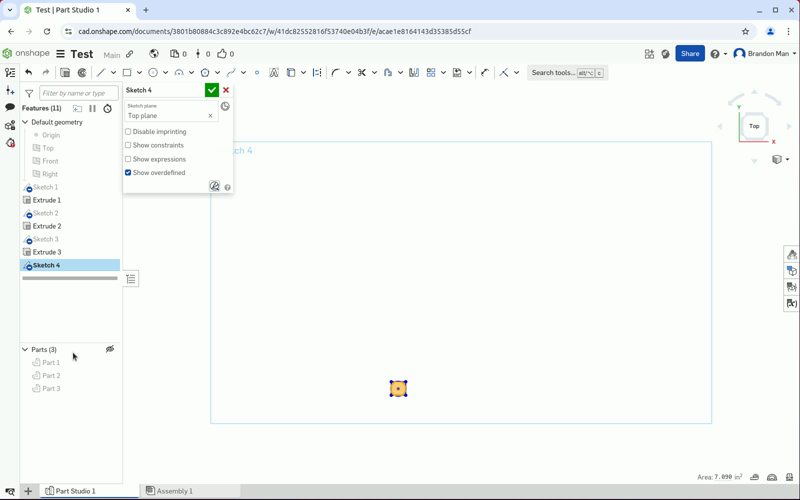
key(shift+e)
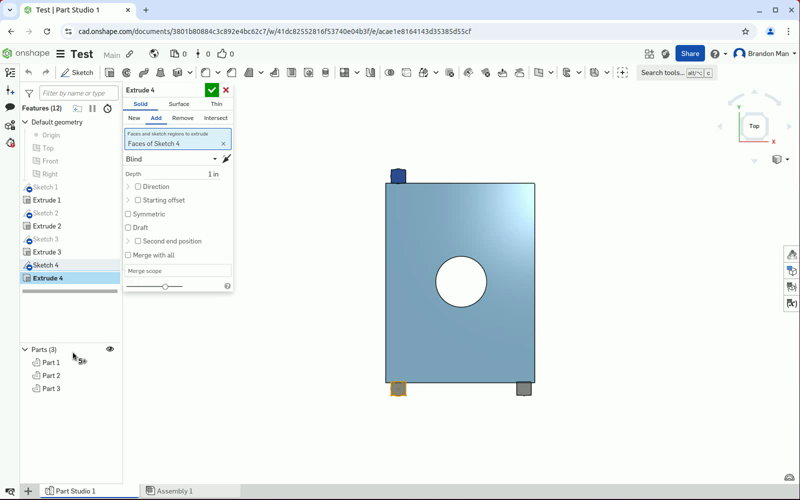
mouse_move(143, 106)
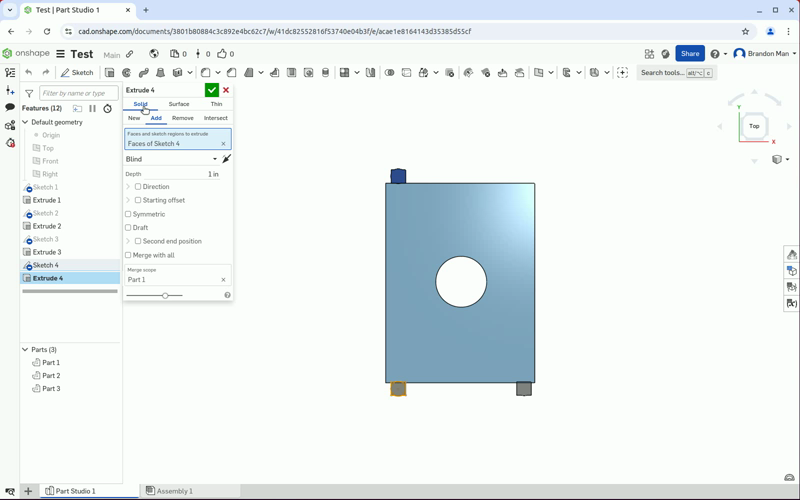
click(143, 106)
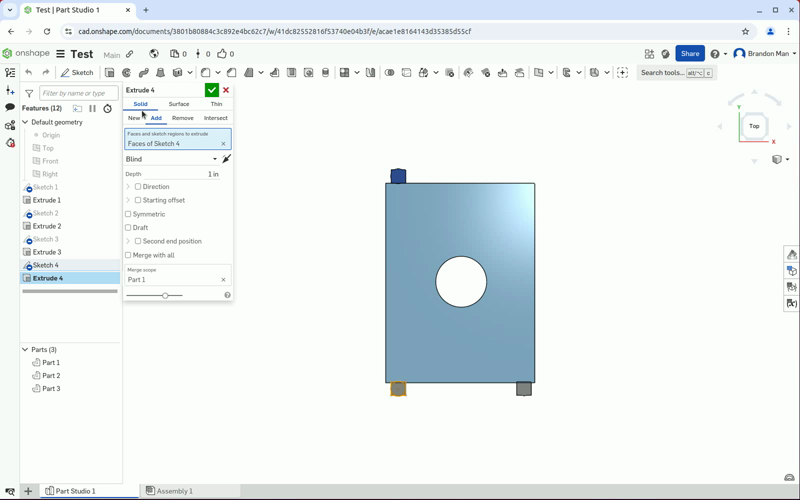
mouse_move(137, 120)
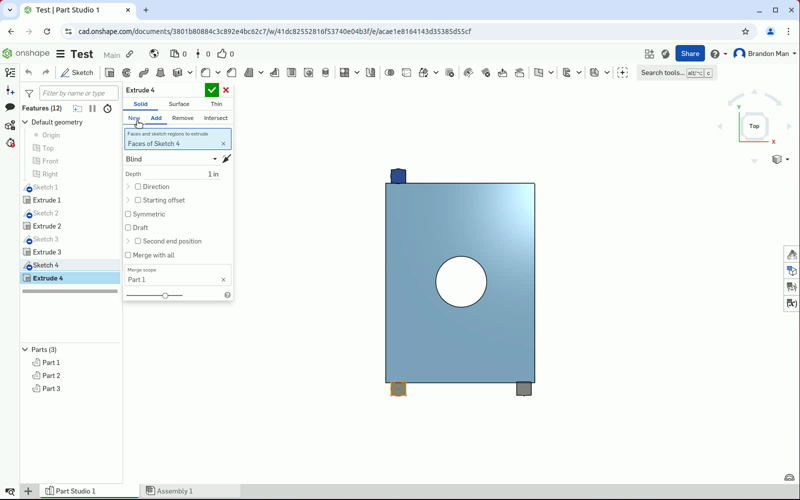
click(137, 120)
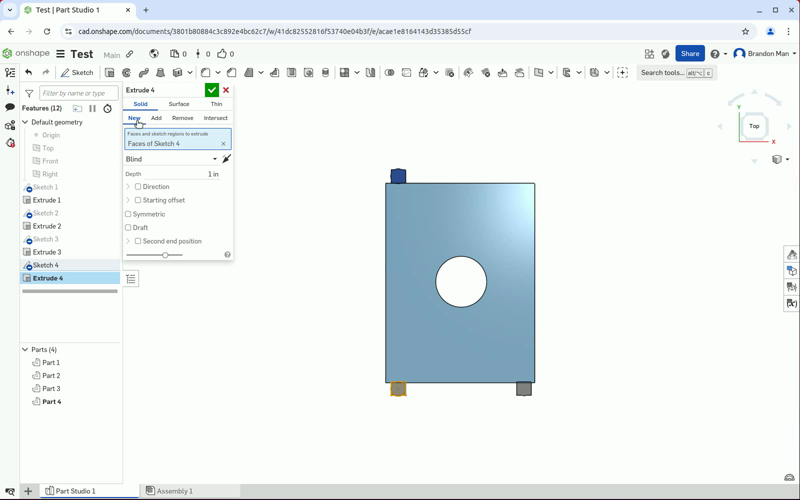
key(tab, 4)
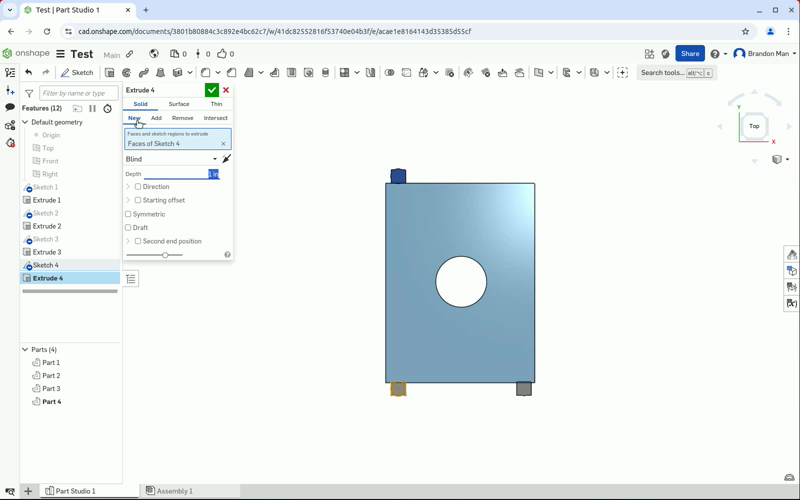
text(2.648)
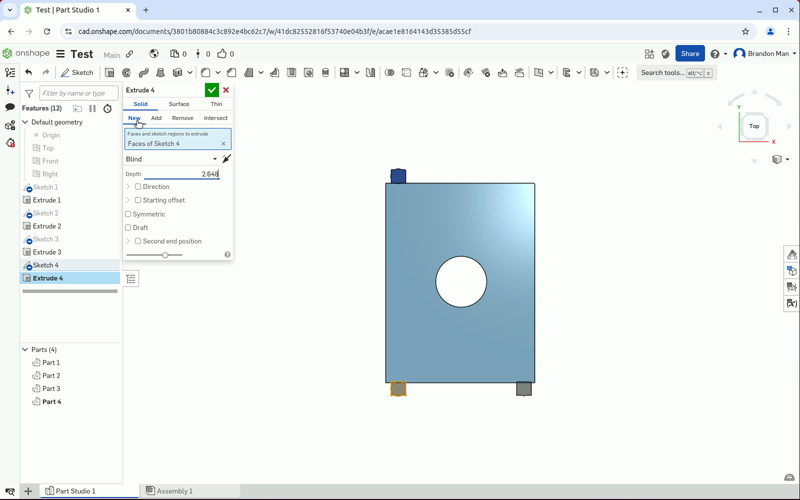
key(enter)
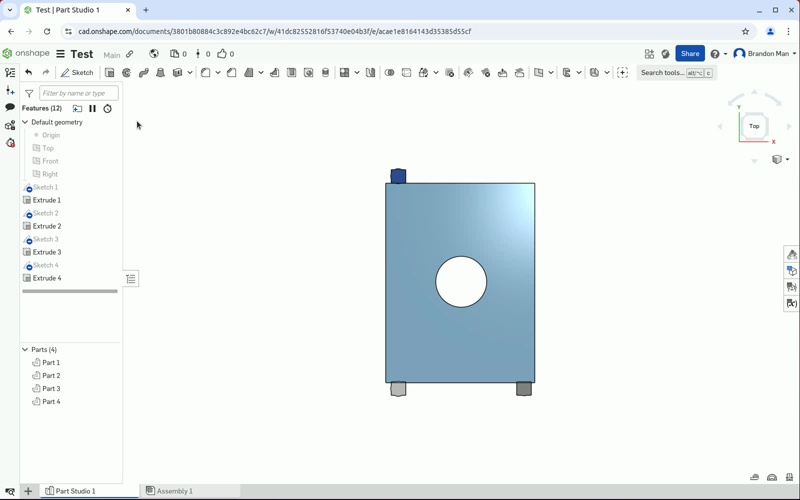
key(shift+h)
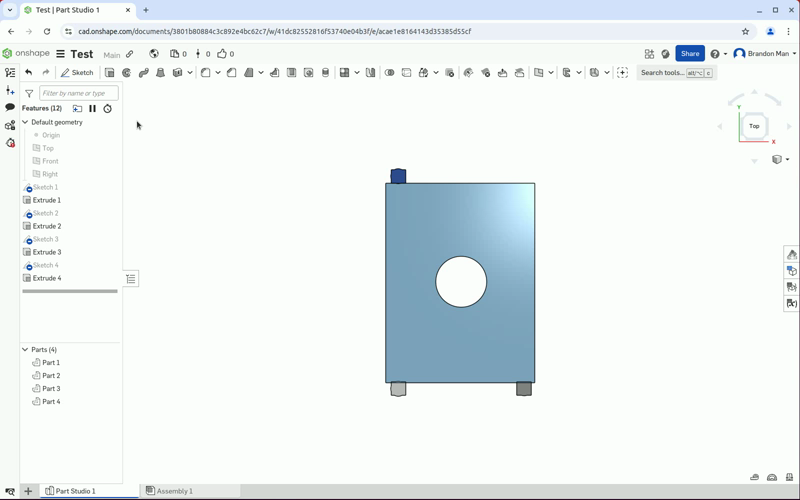
key(shift+h)
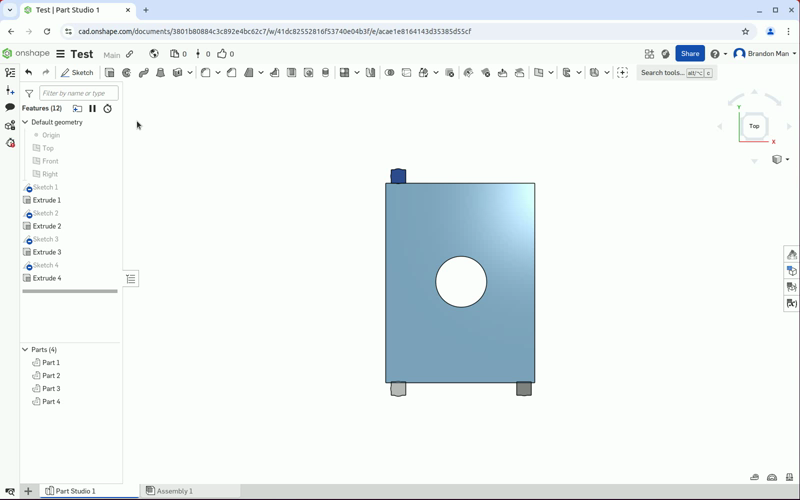
mouse_move(73, 189)
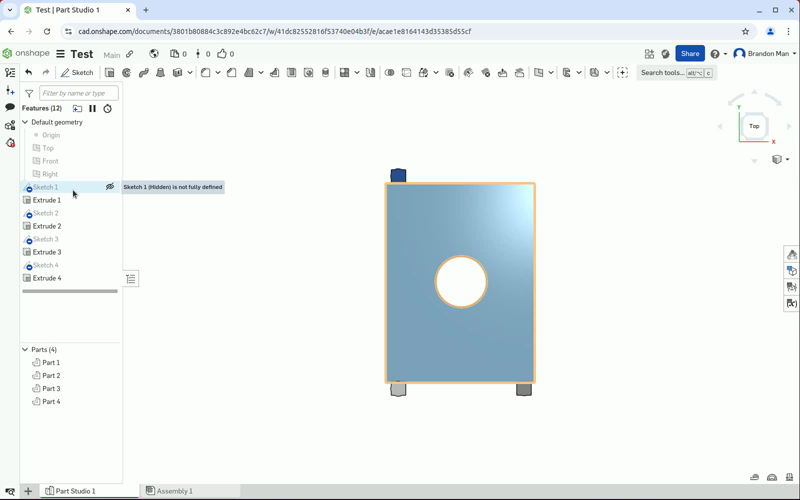
click(73, 189)
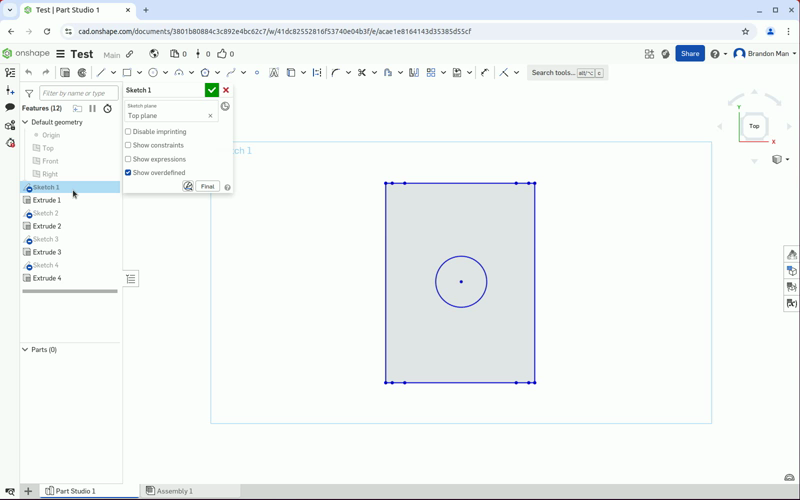
mouse_move(229, 92)
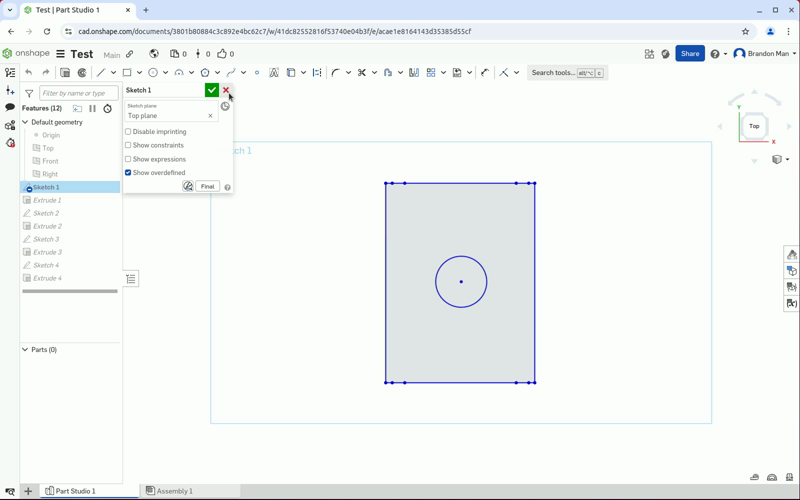
click(229, 92)
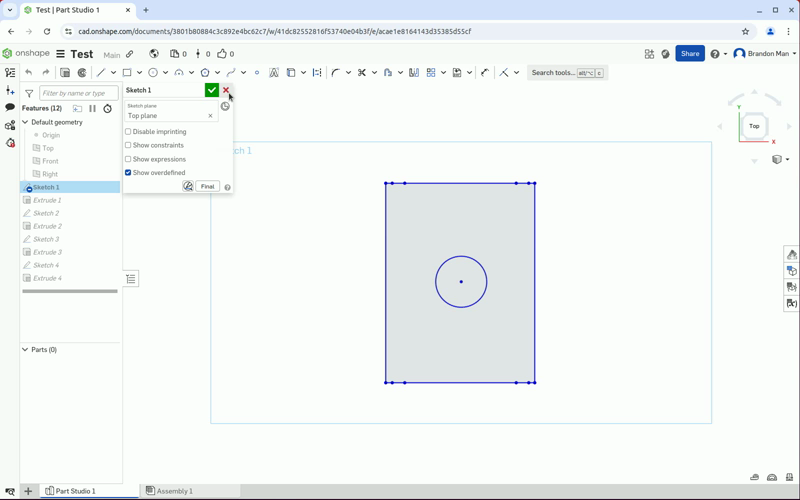
key(shift+s)
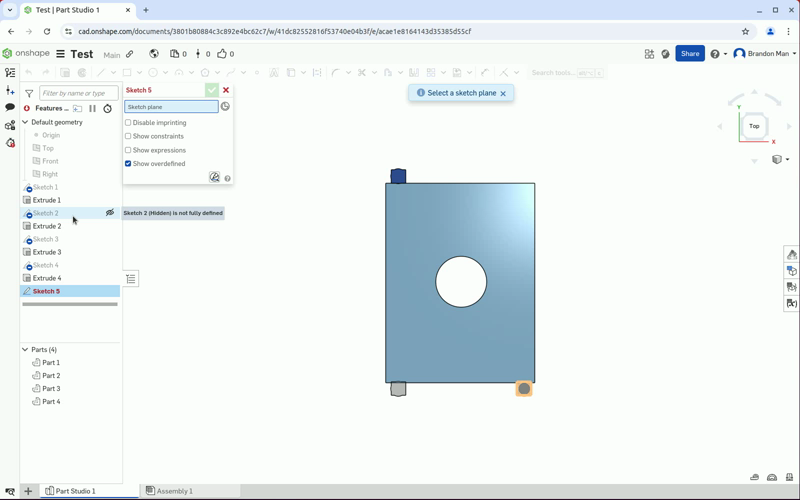
scroll(3)
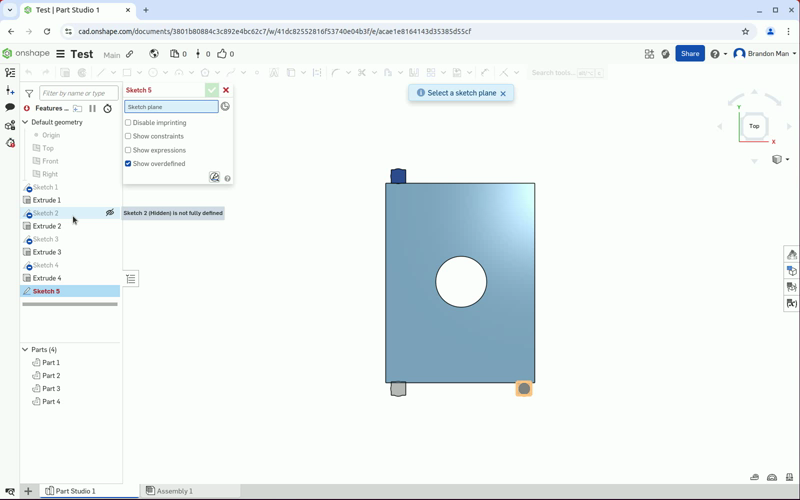
mouse_move(73, 150)
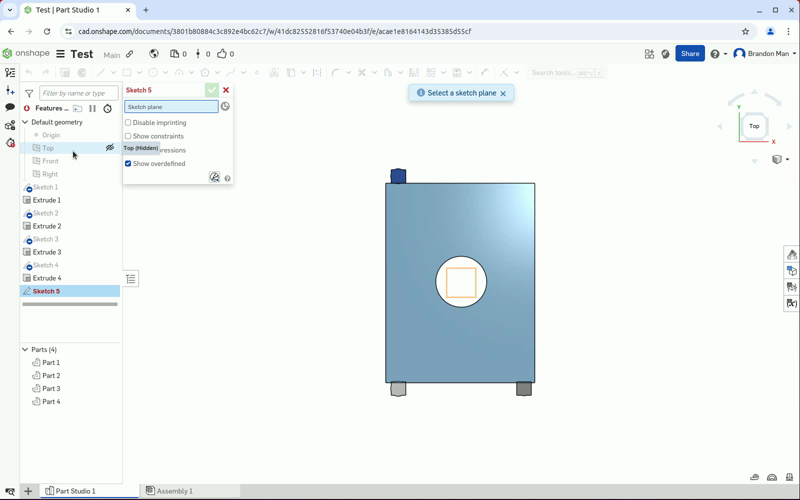
click(73, 150)
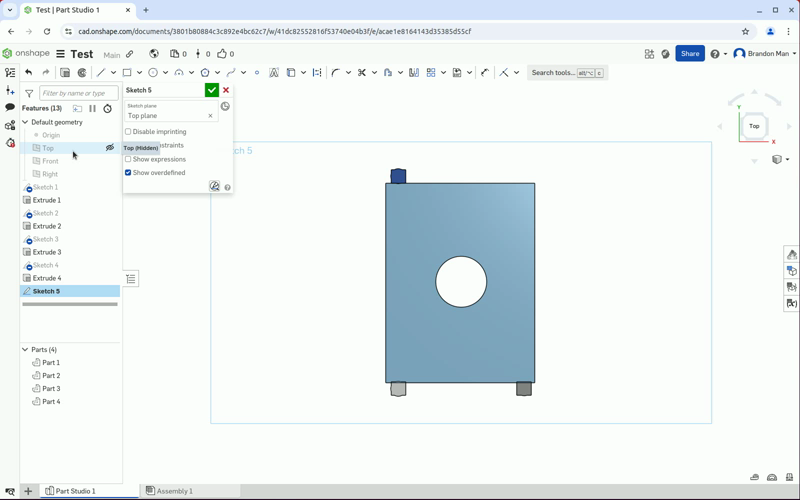
mouse_move(73, 352)
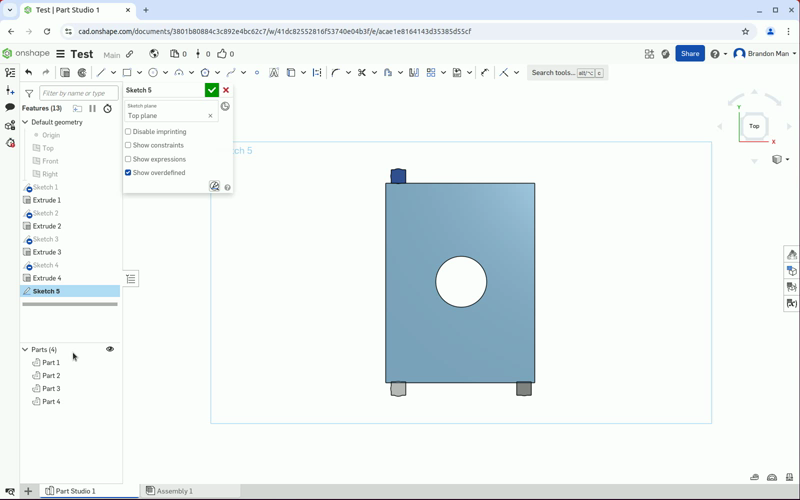
key(y)
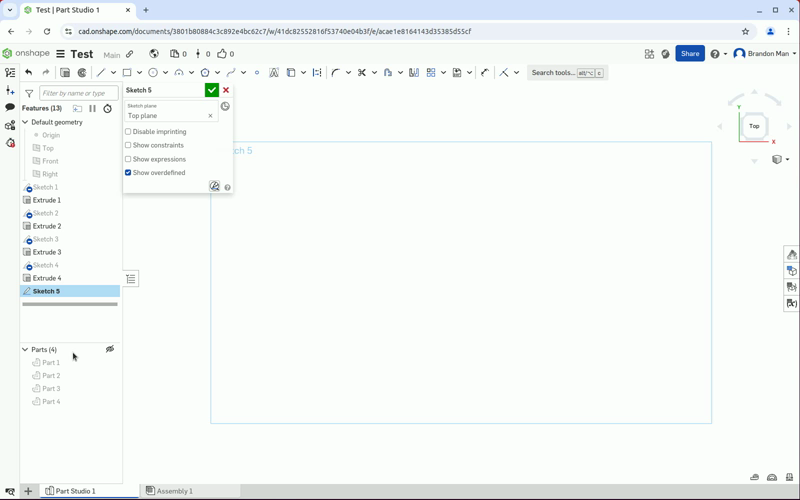
key(l)
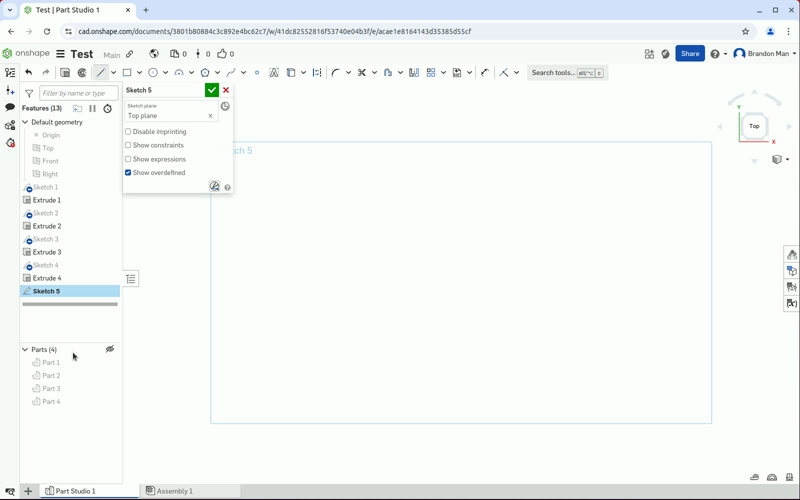
key_down(shift)
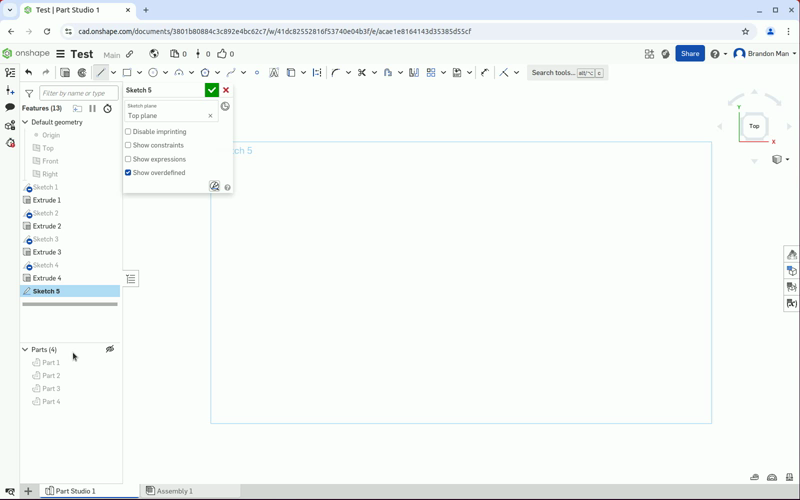
mouse_move(516, 183)
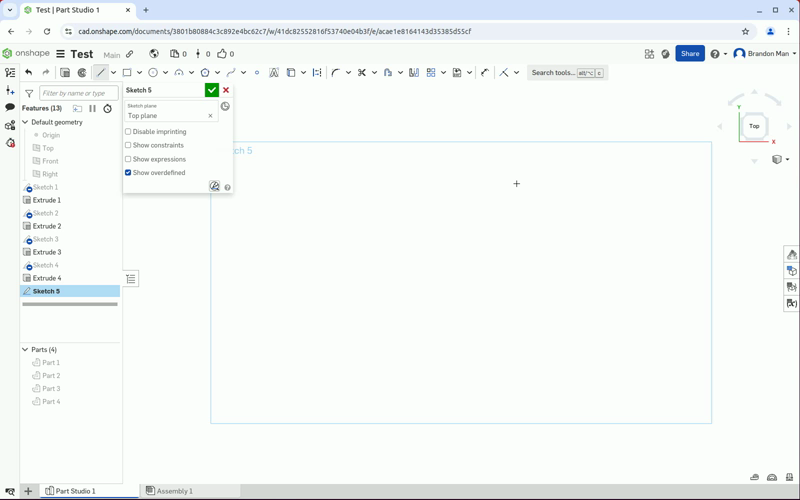
click(516, 183)
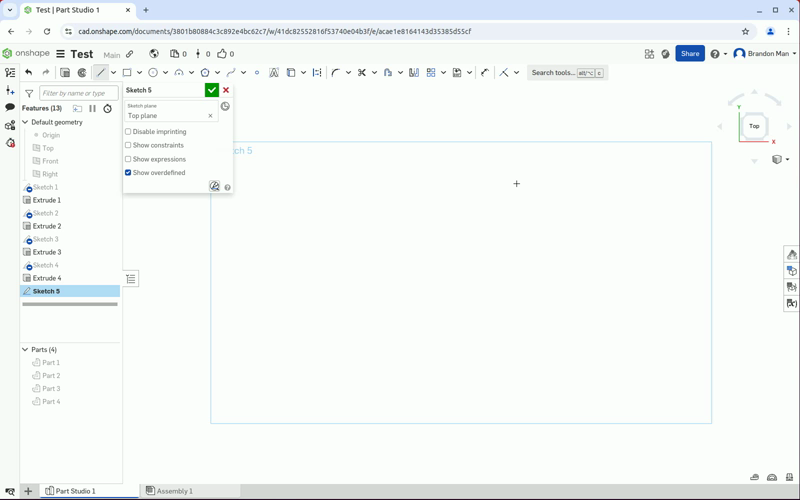
key_up(shift)
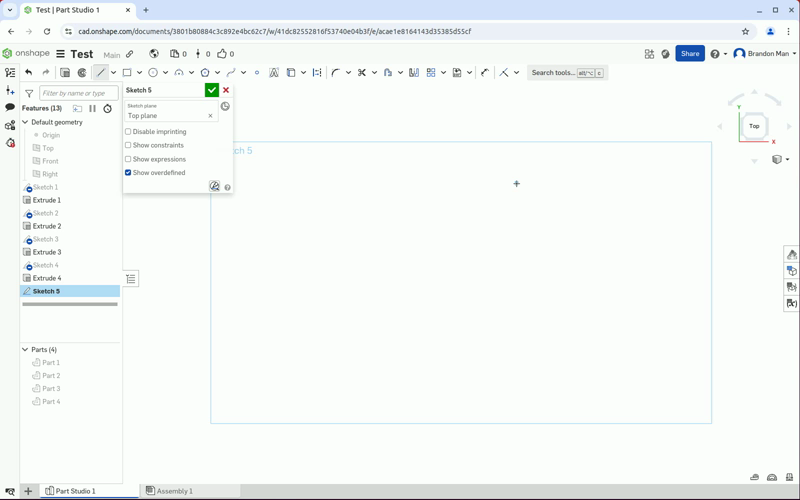
key_down(shift)
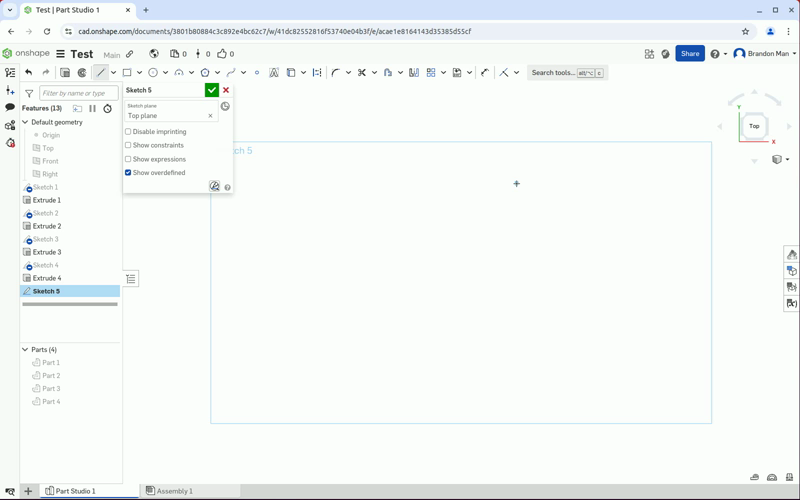
mouse_move(546, 183)
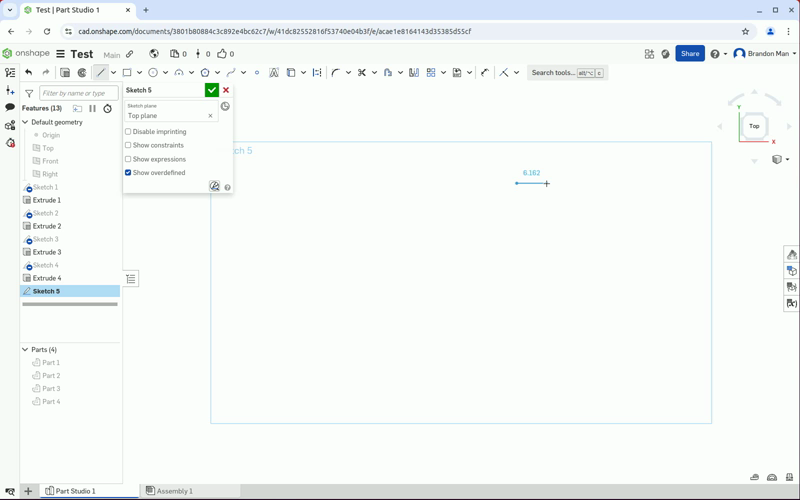
mouse_move(531, 183)
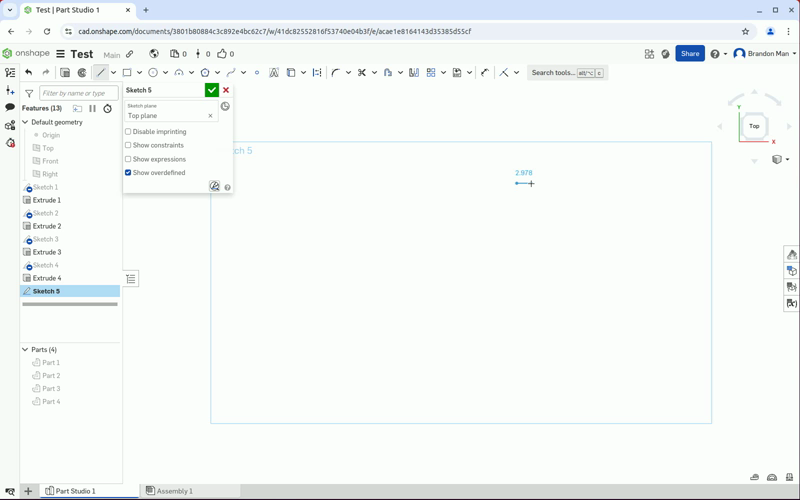
click(531, 183)
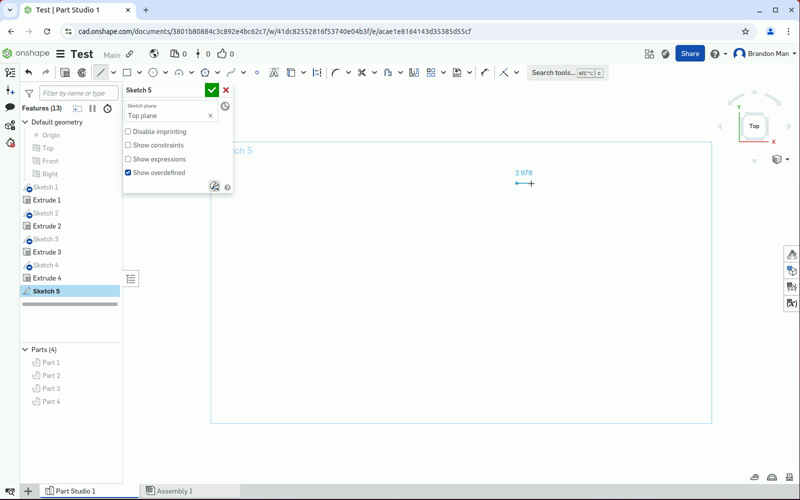
key_up(shift)
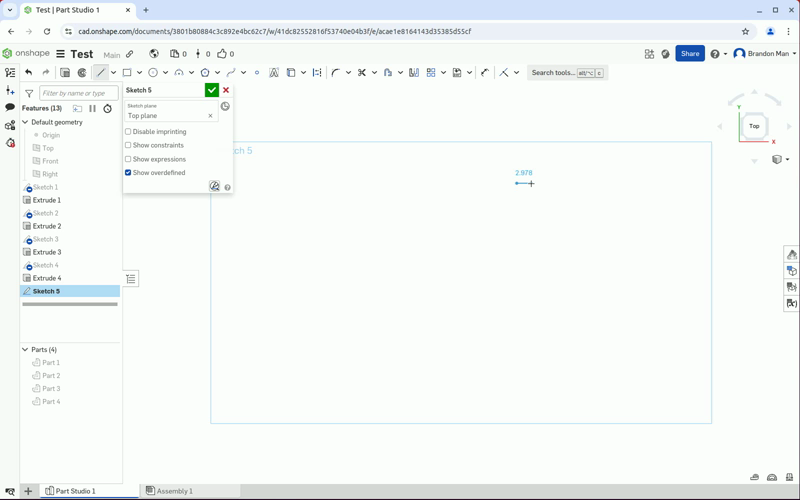
key_down(shift)
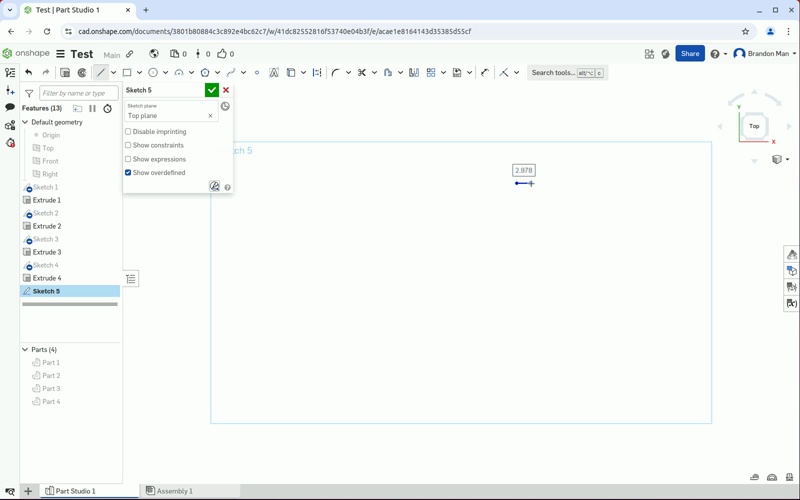
mouse_move(561, 183)
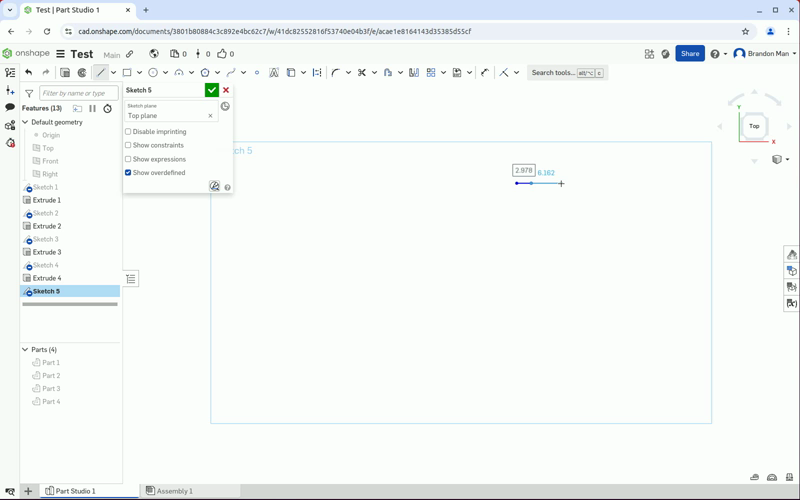
mouse_move(531, 169)
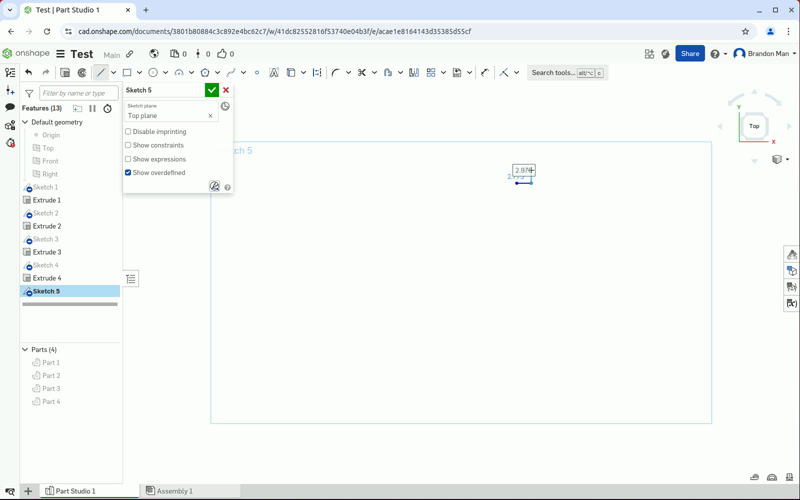
click(531, 169)
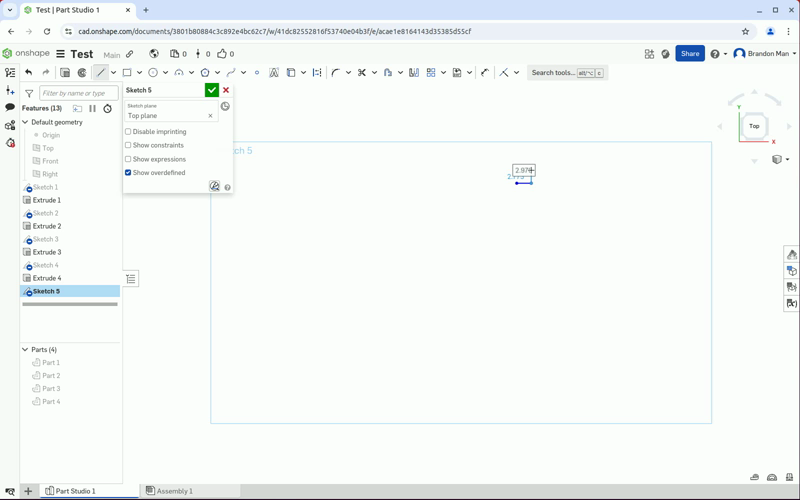
key_up(shift)
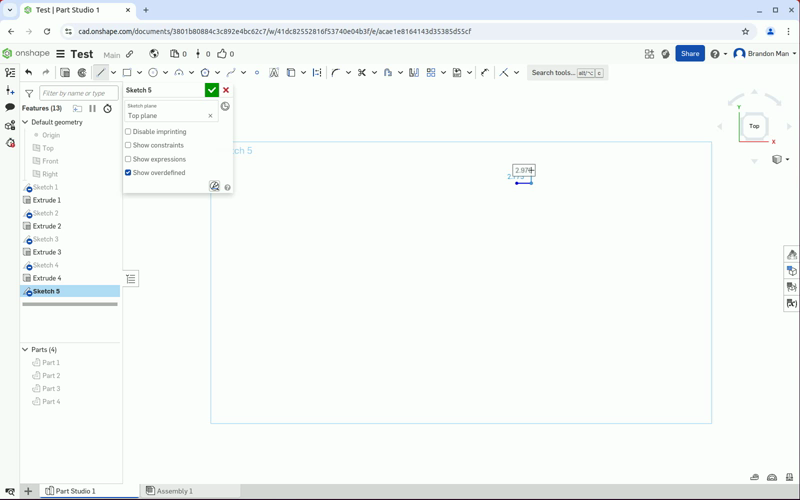
key_down(shift)
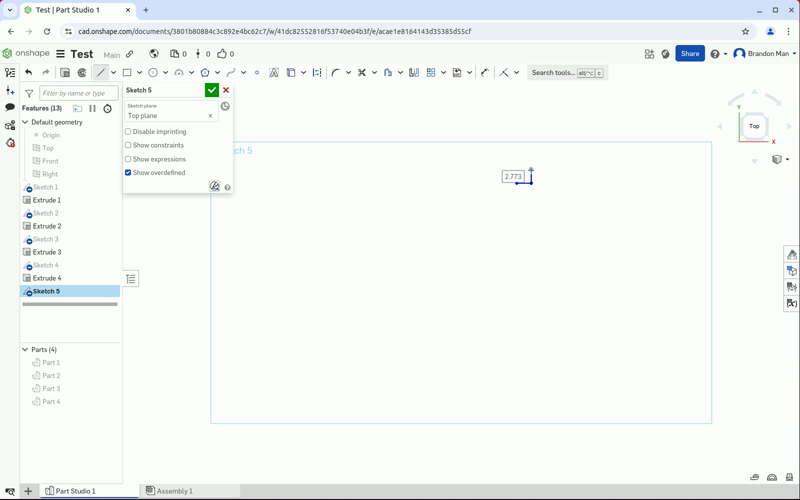
mouse_move(561, 169)
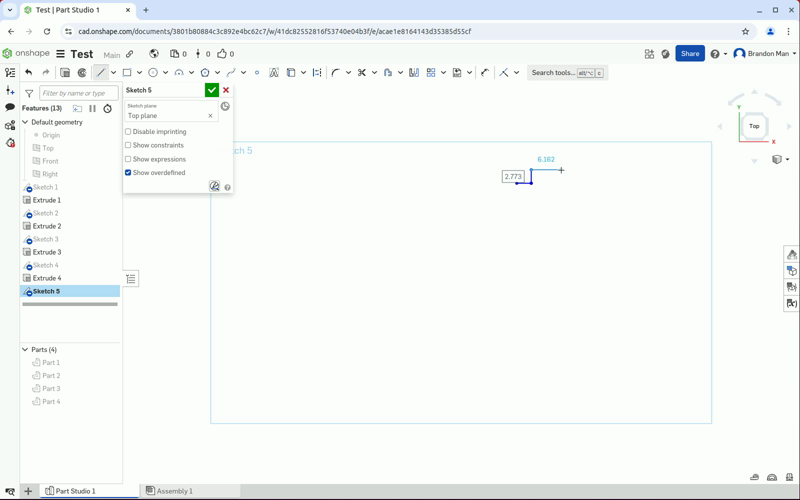
mouse_move(516, 169)
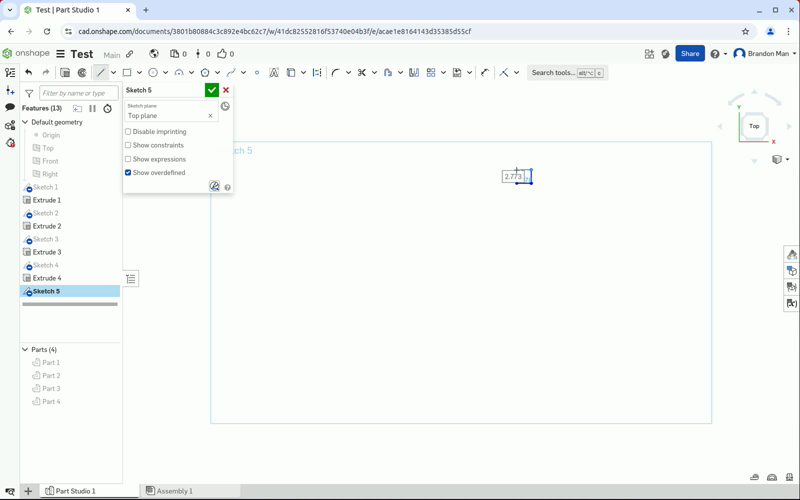
click(516, 169)
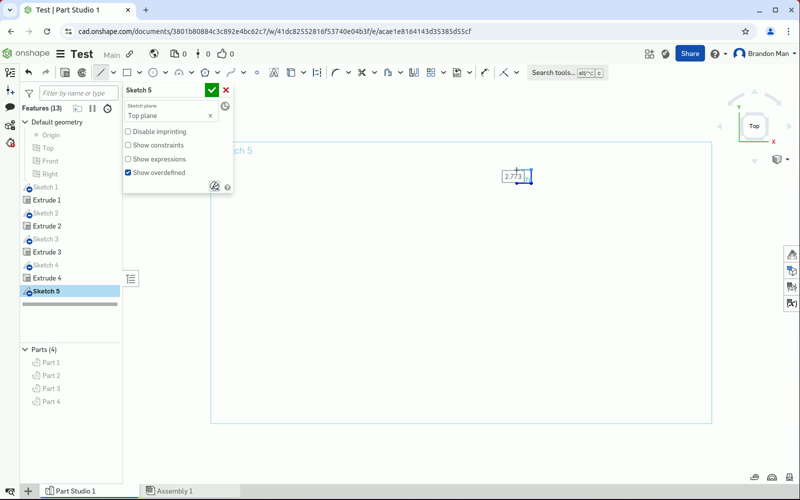
key_up(shift)
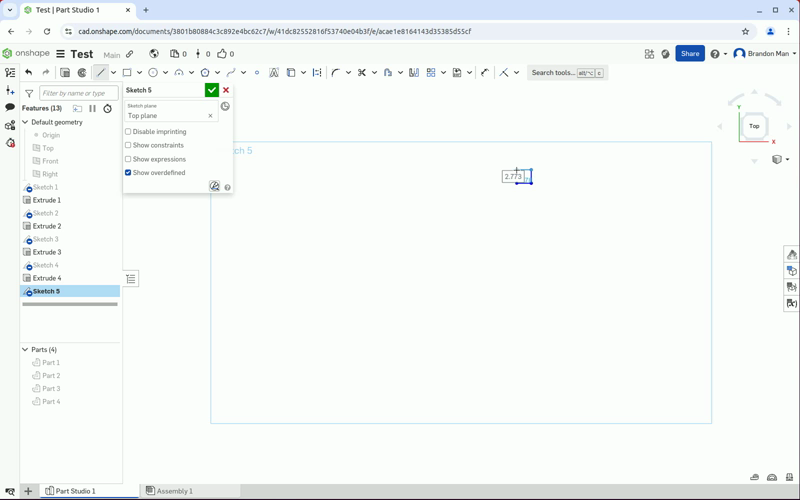
mouse_move(546, 169)
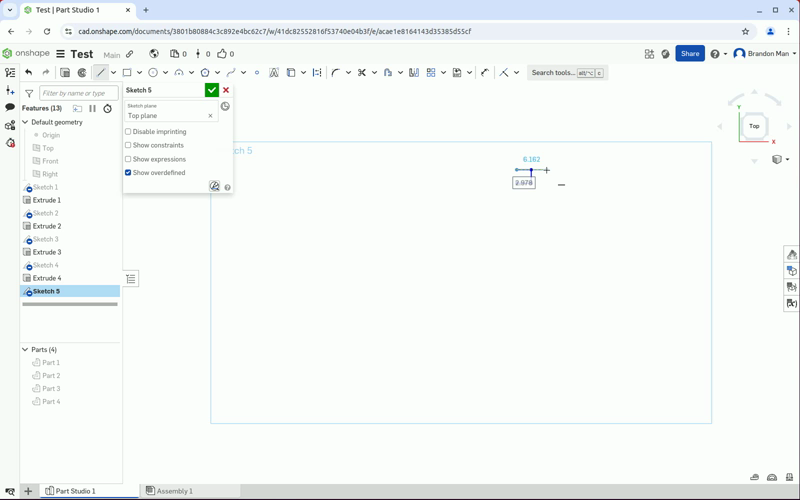
key_down(shift)
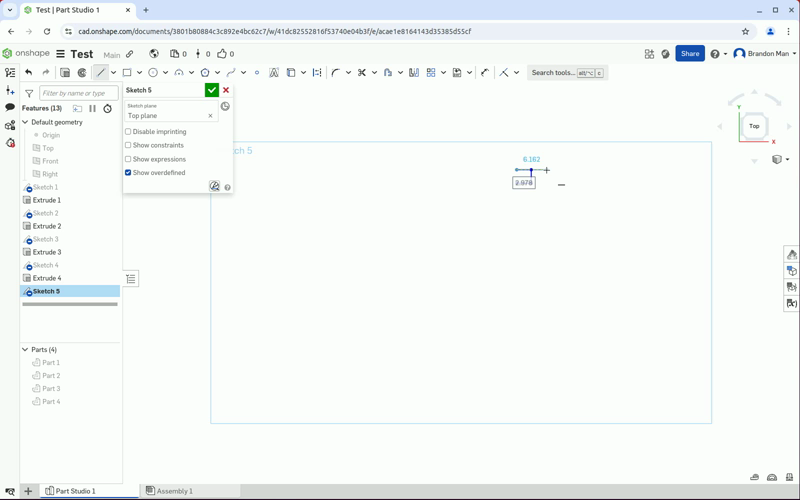
mouse_move(516, 183)
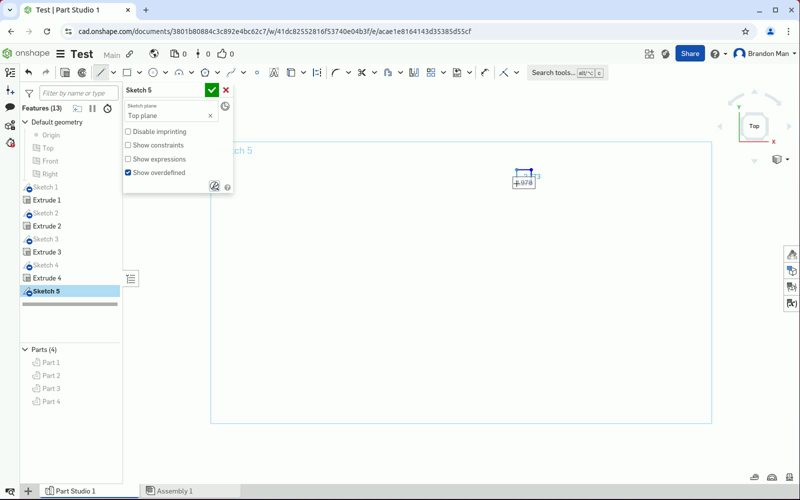
key_up(shift)
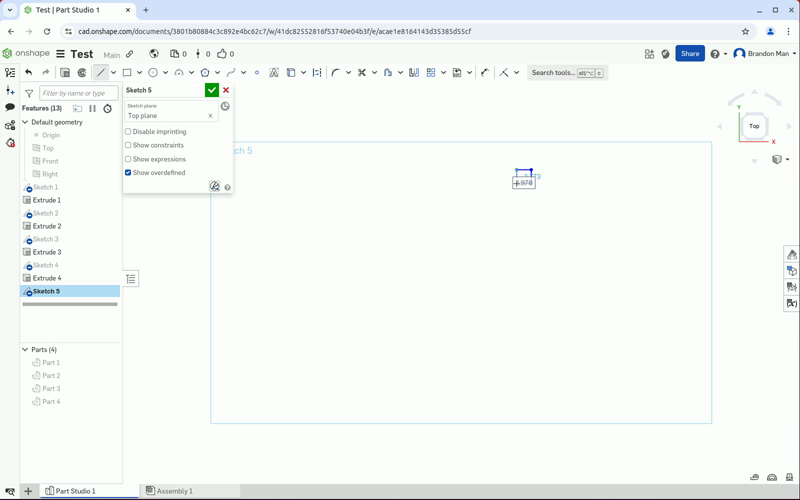
click(516, 183)
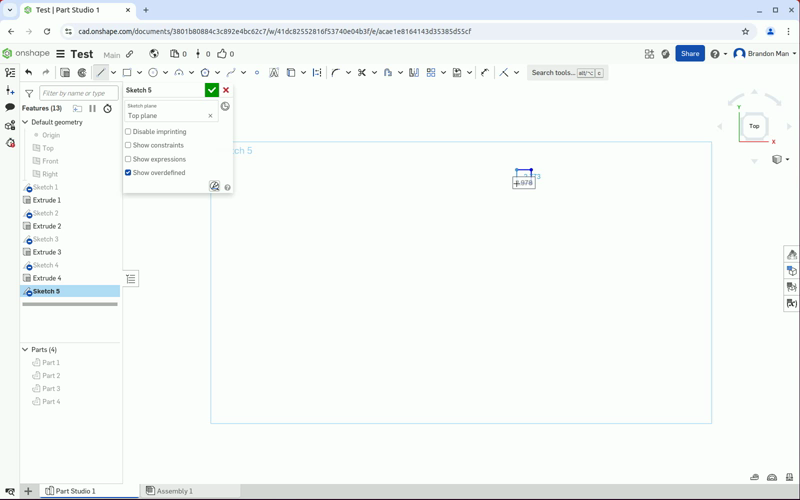
key(esc)
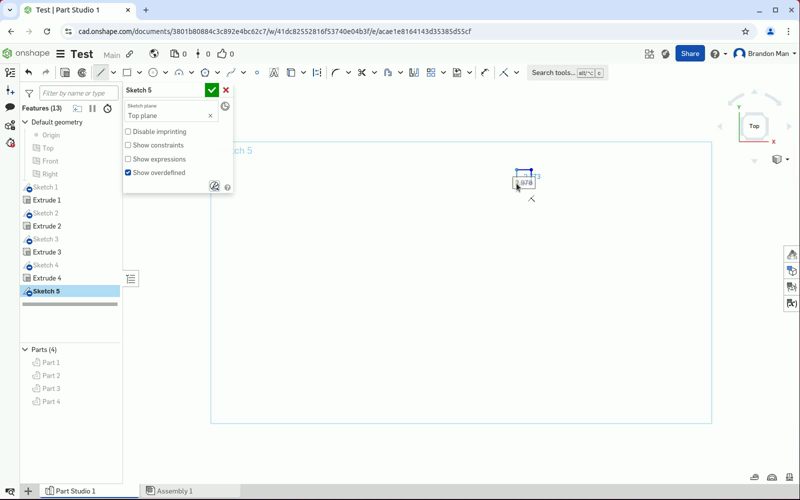
key(c)
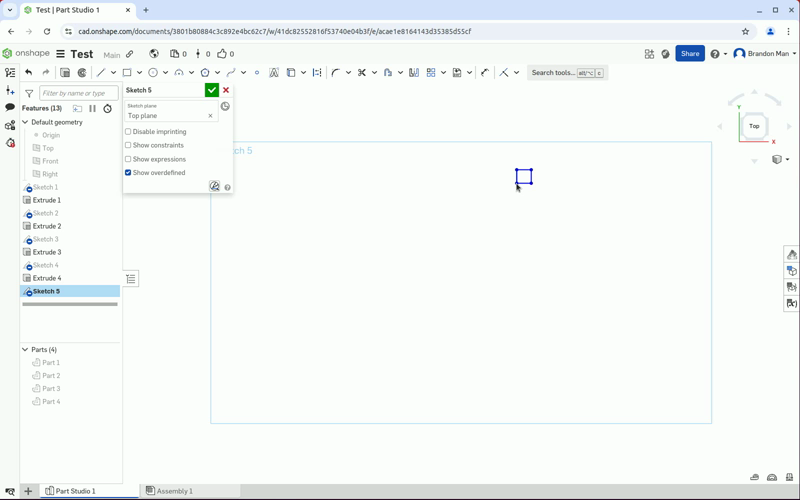
key_down(shift)
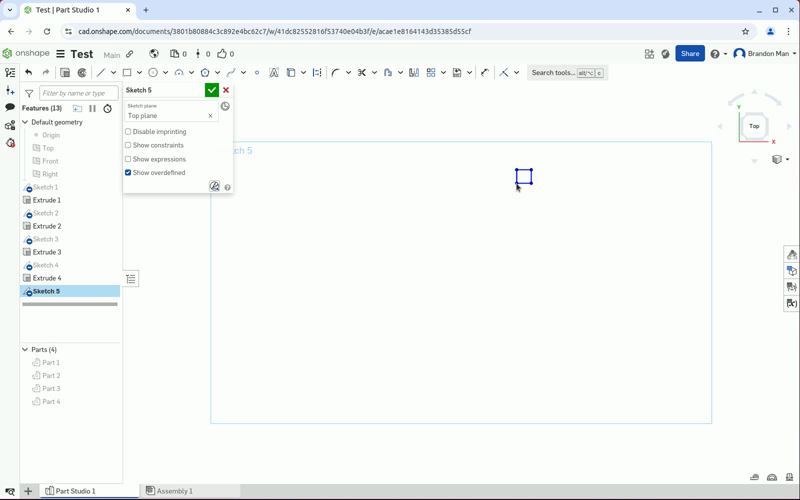
mouse_move(524, 176)
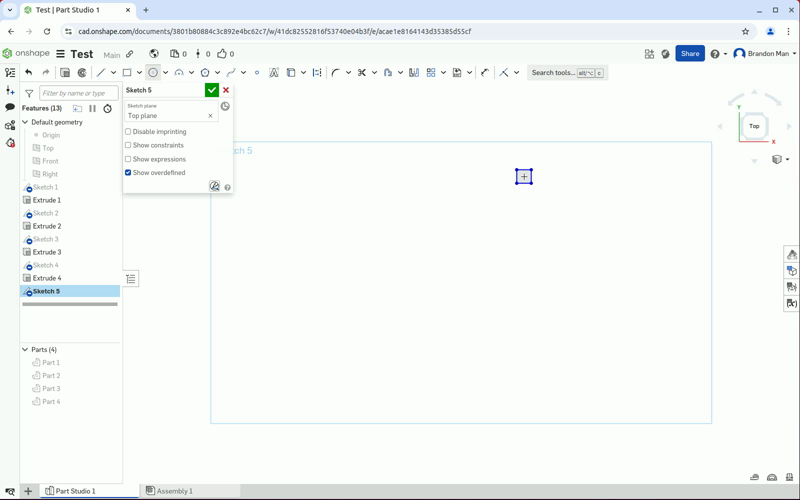
click(524, 176)
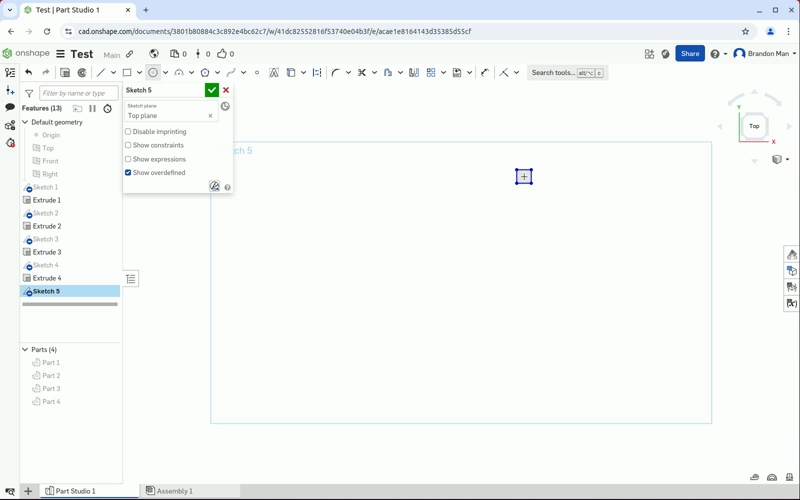
key_up(shift)
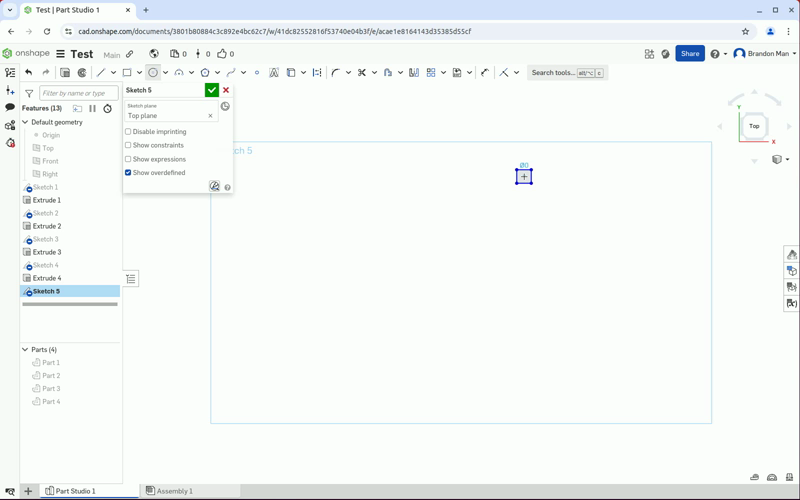
mouse_move(527, 176)
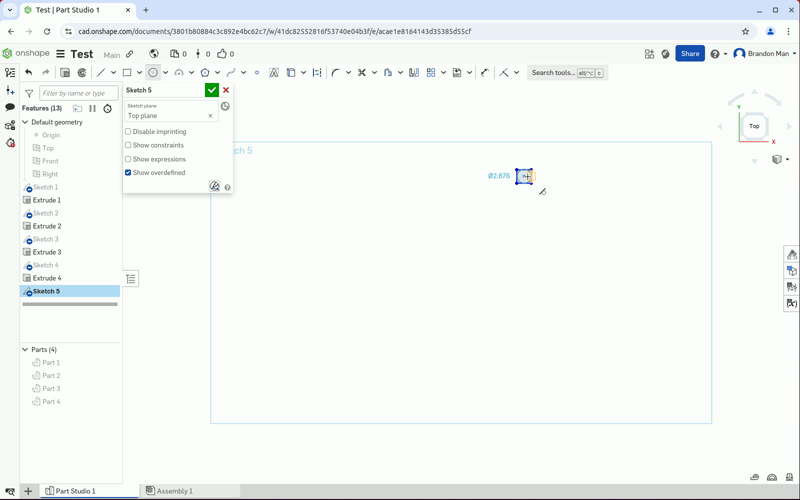
click(527, 176)
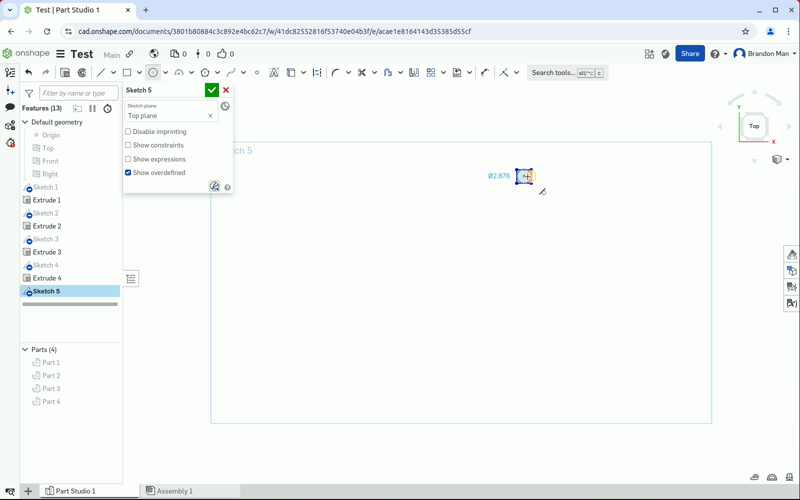
key(esc)
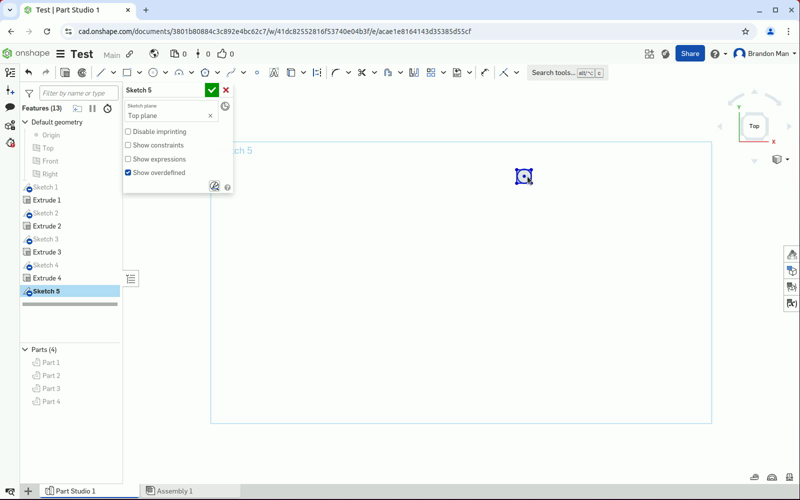
mouse_move(530, 182)
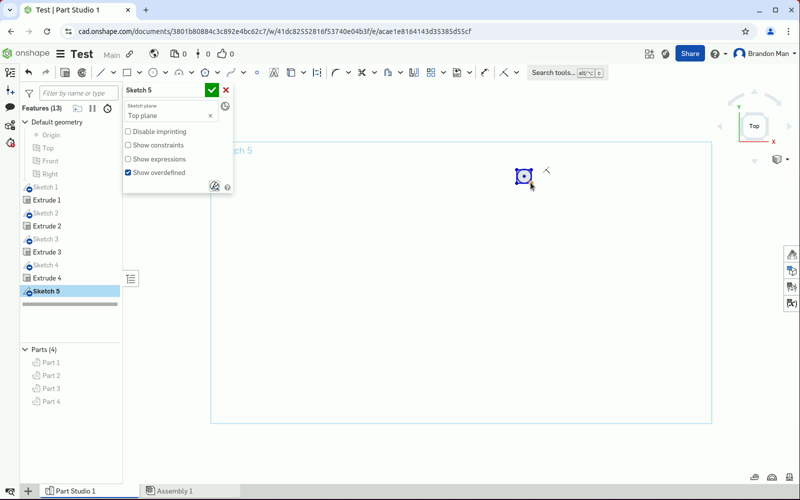
scroll(6)
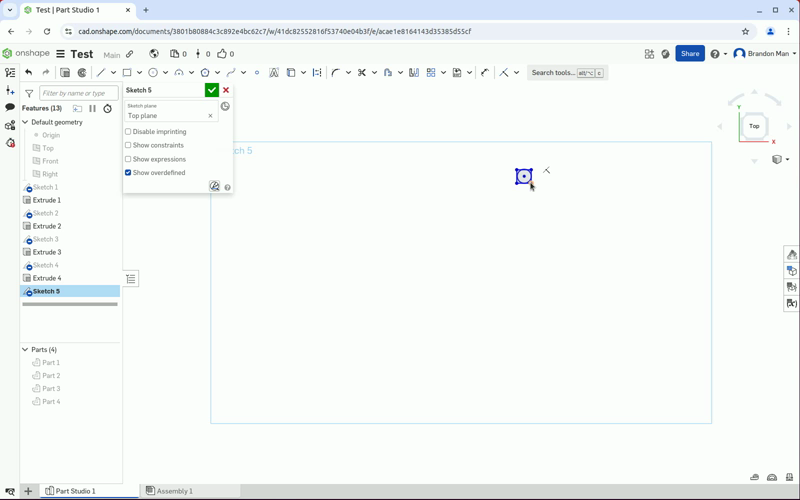
scroll(6)
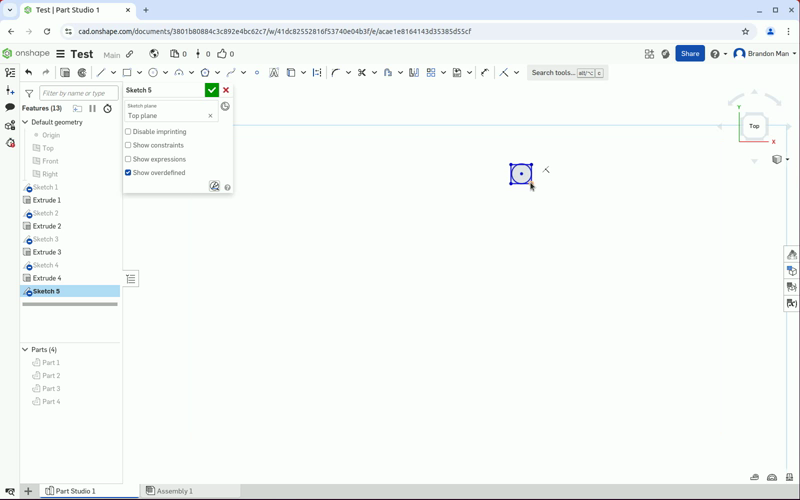
scroll(6)
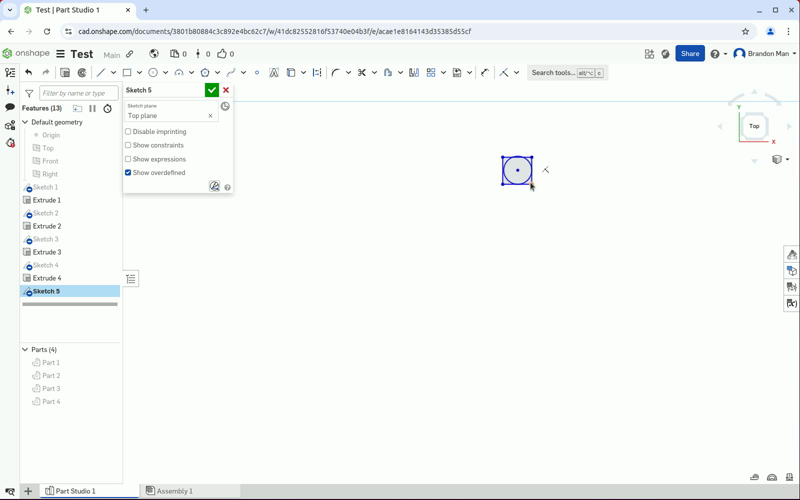
scroll(6)
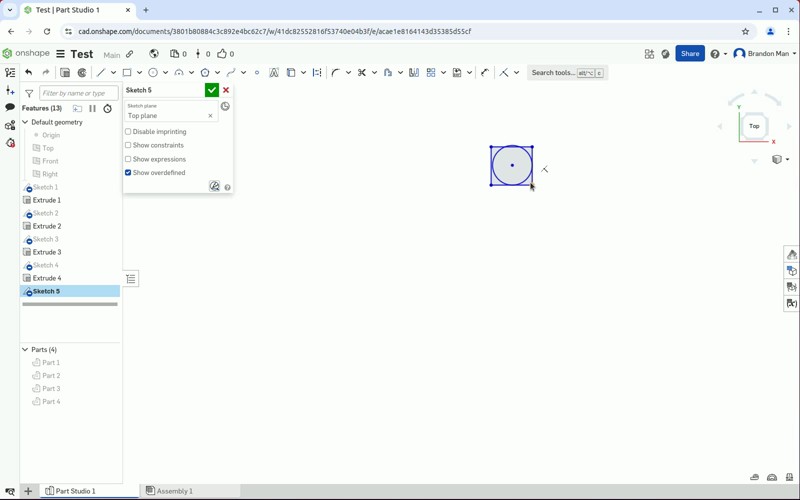
scroll(6)
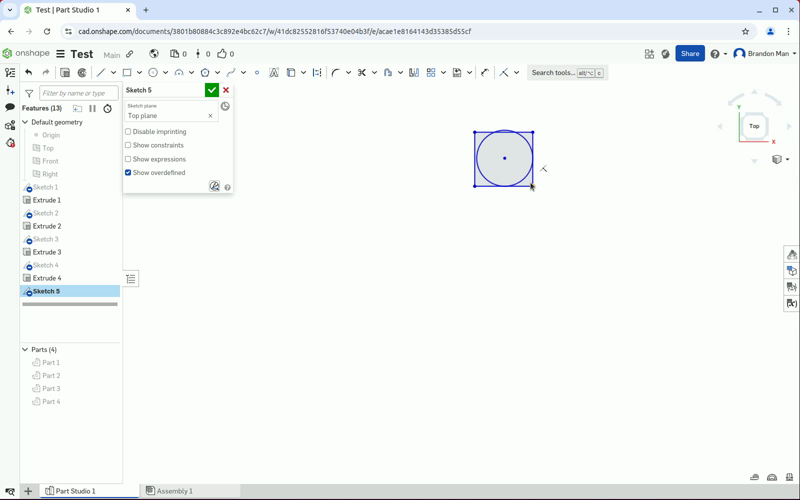
scroll(6)
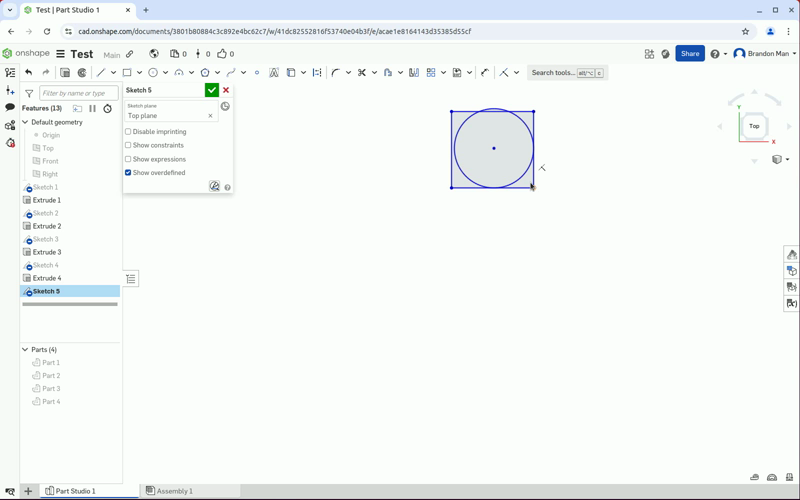
scroll(6)
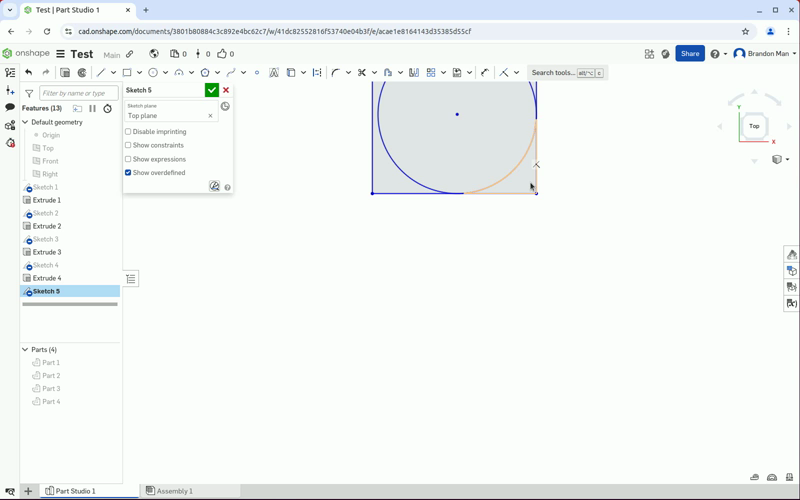
click(530, 182)
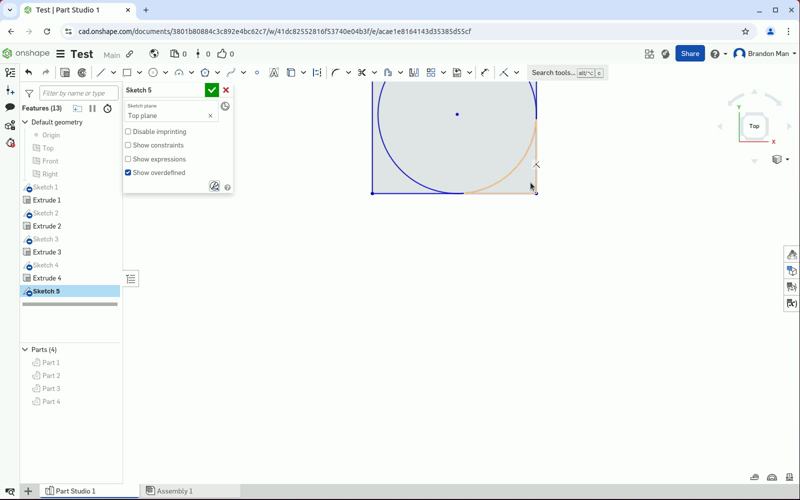
scroll(-6)
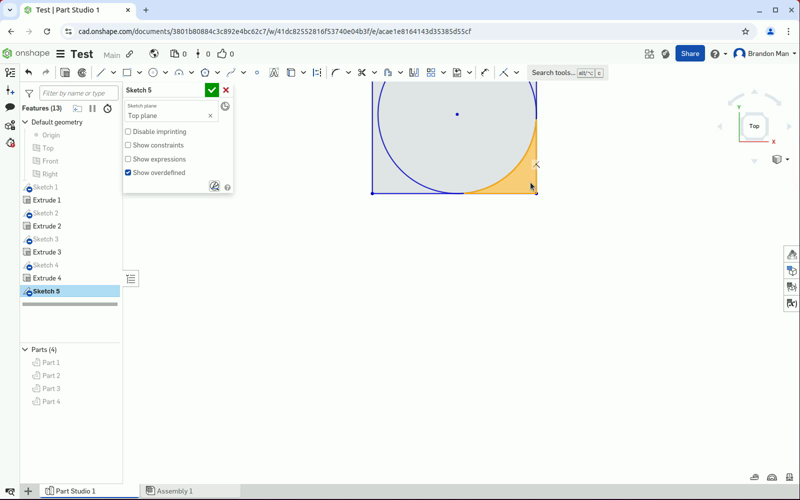
scroll(-6)
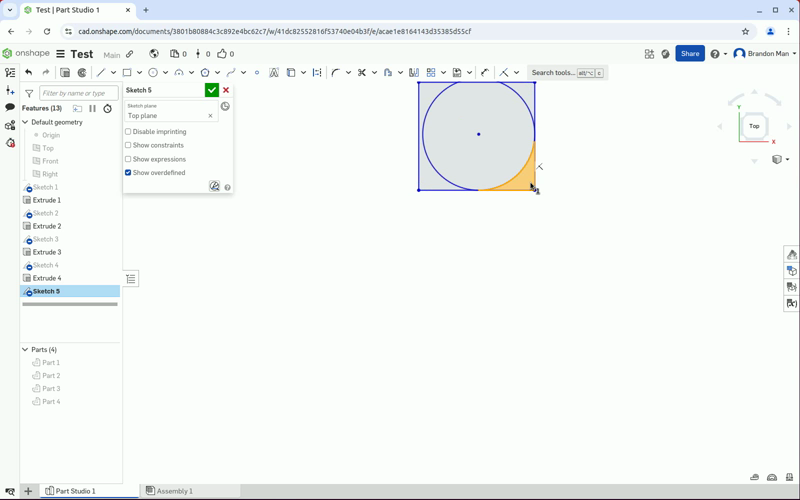
scroll(-6)
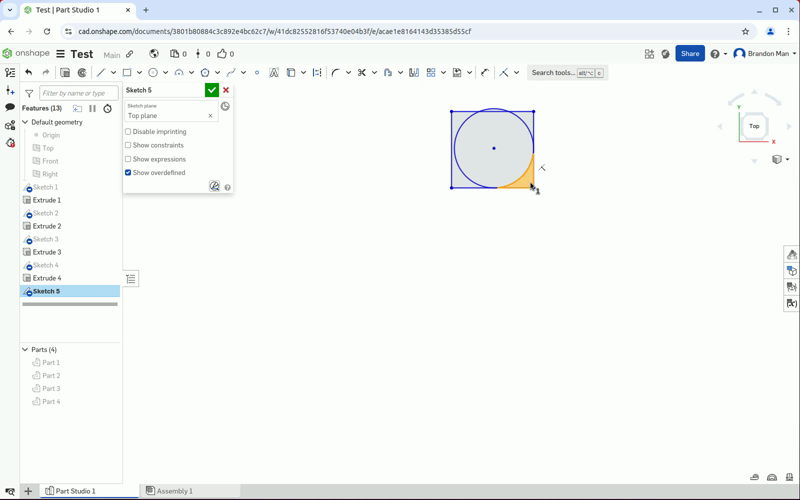
scroll(-6)
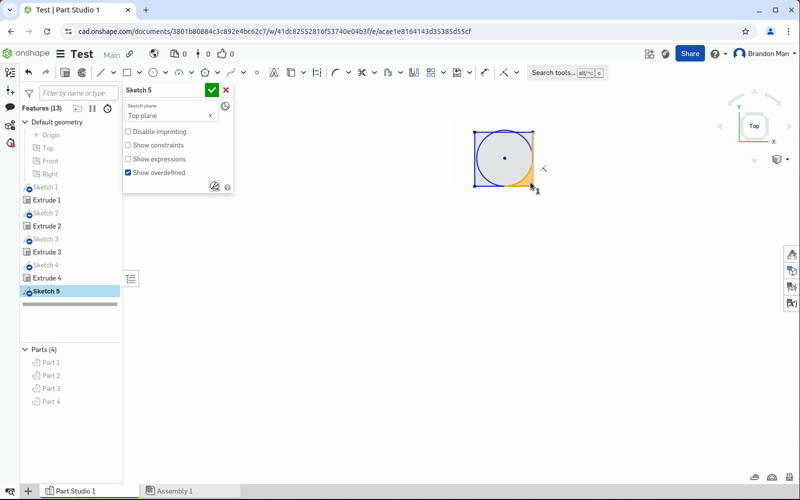
scroll(-6)
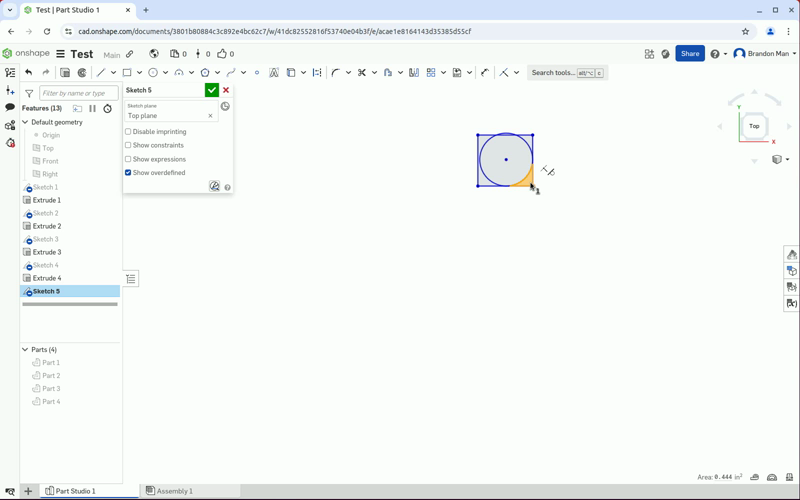
scroll(-6)
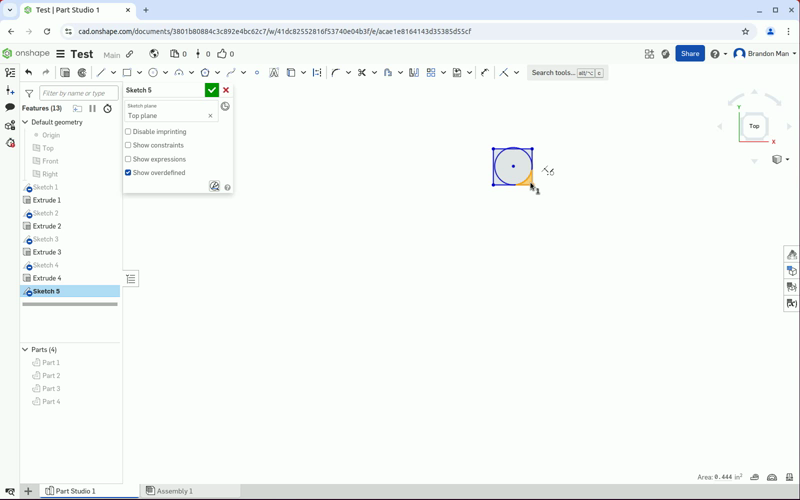
scroll(-6)
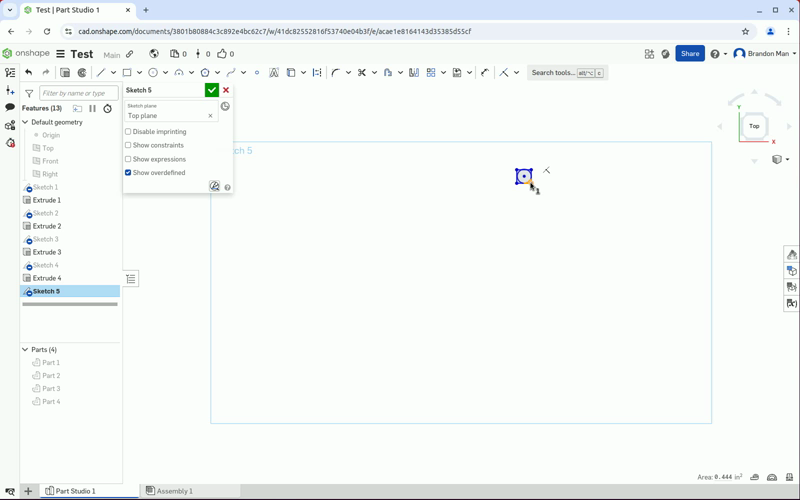
mouse_move(73, 352)
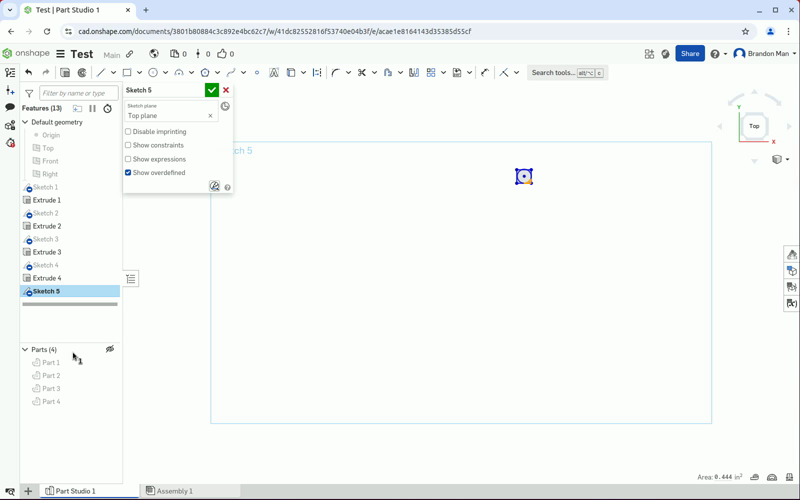
key(shift+y)
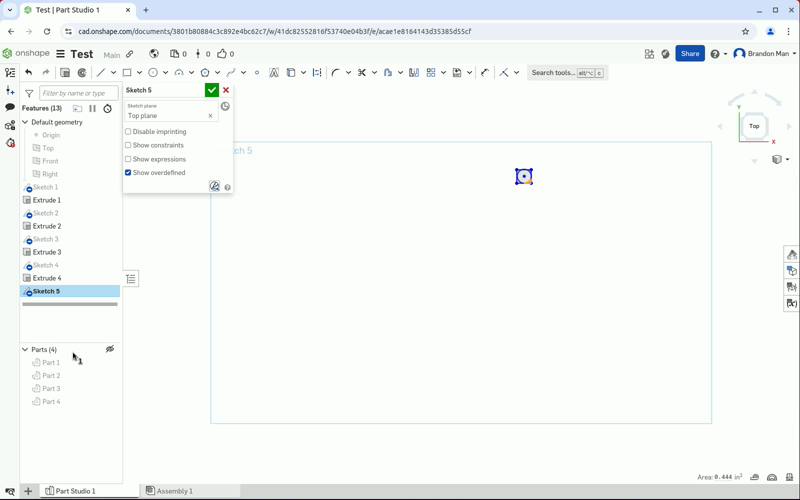
key(shift+e)
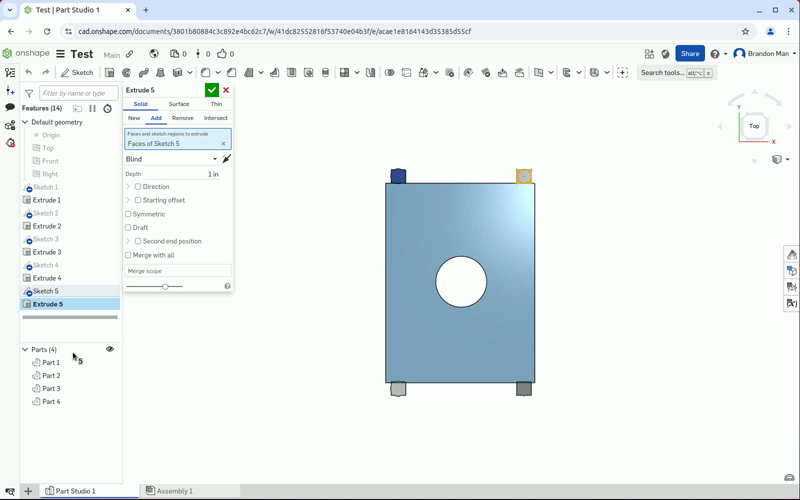
mouse_move(143, 106)
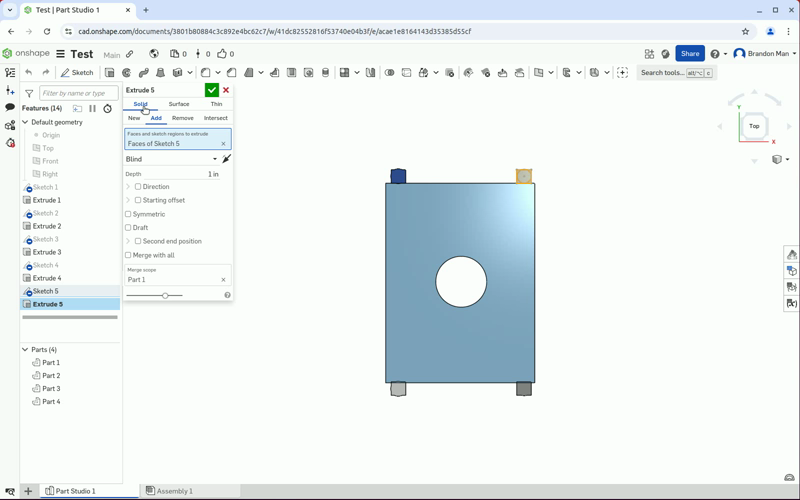
click(143, 106)
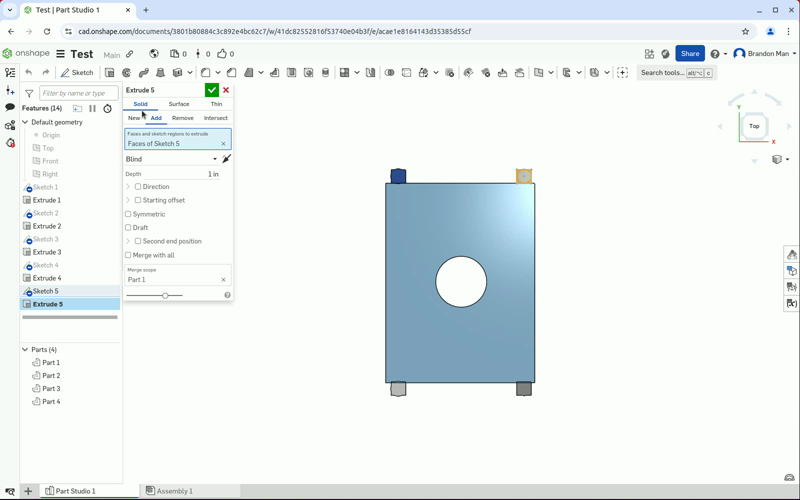
mouse_move(137, 120)
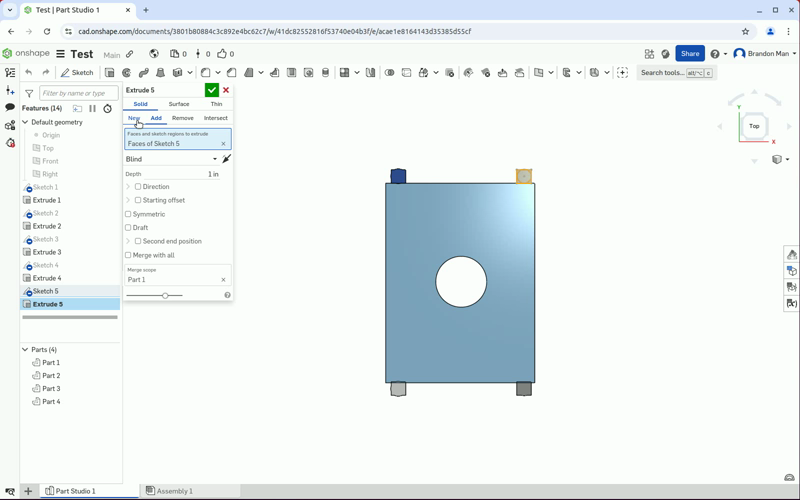
click(137, 120)
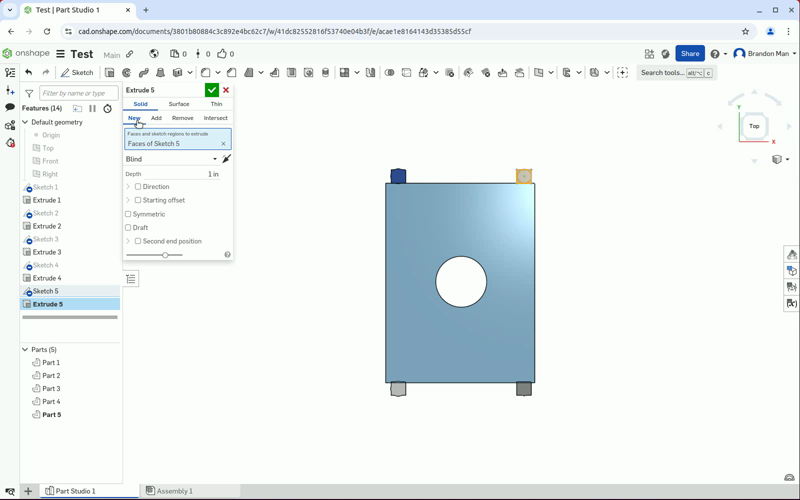
key(tab, 4)
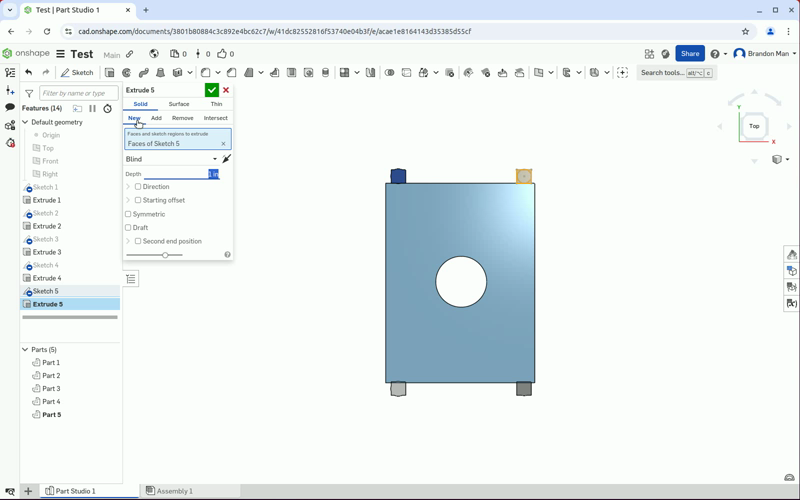
text(2.648)
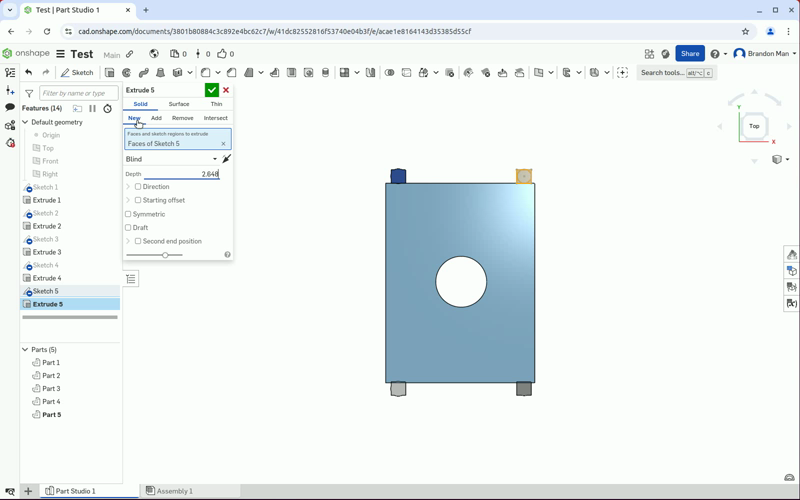
key(enter)
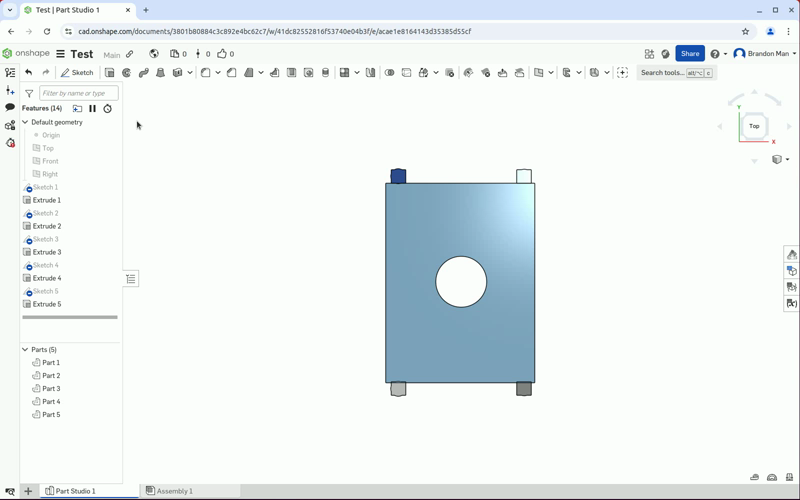
key(shift+h)
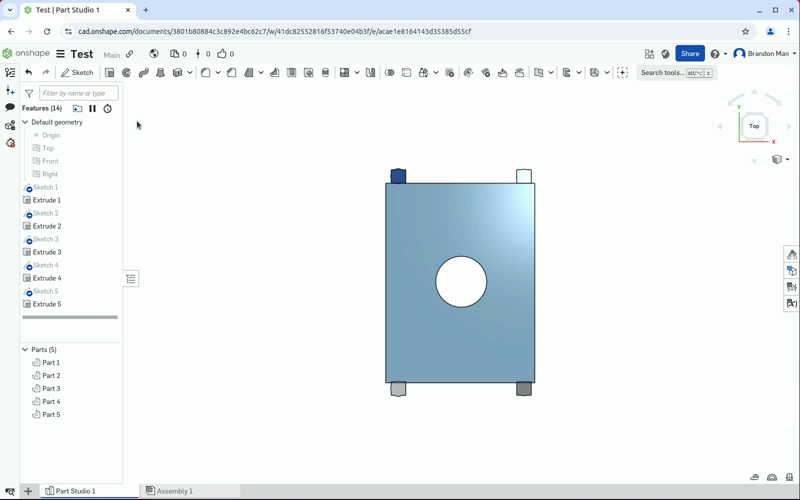
key(shift+h)
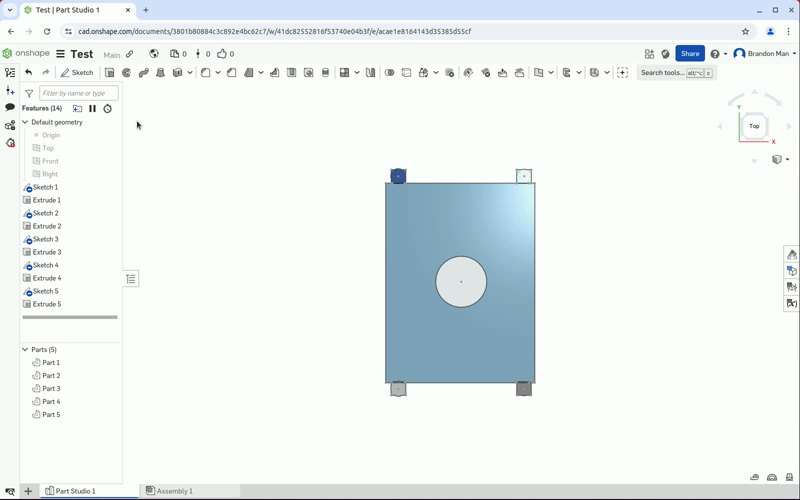
key(shift+7)
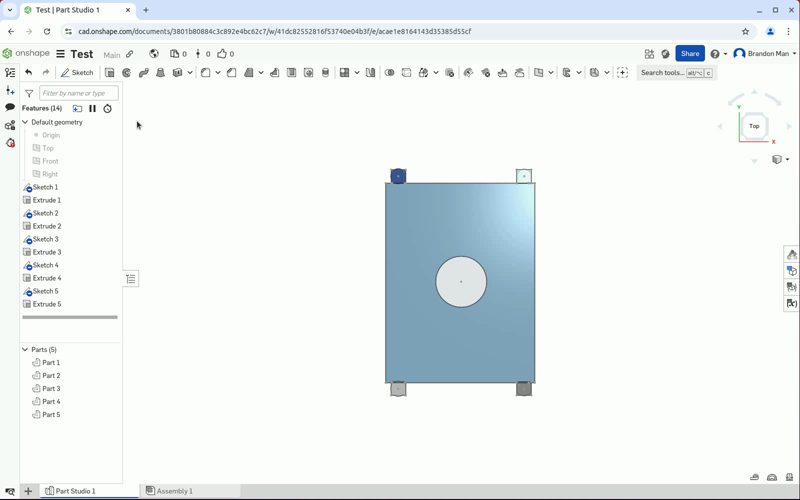
key(up, 3)
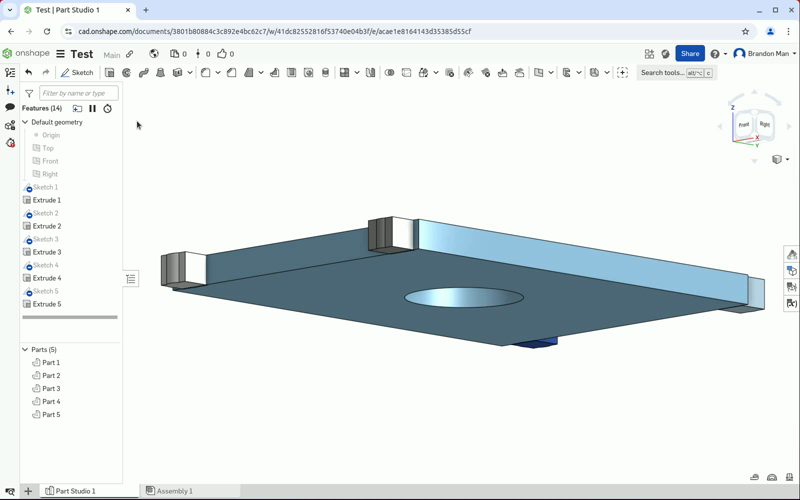
key(left, 3)
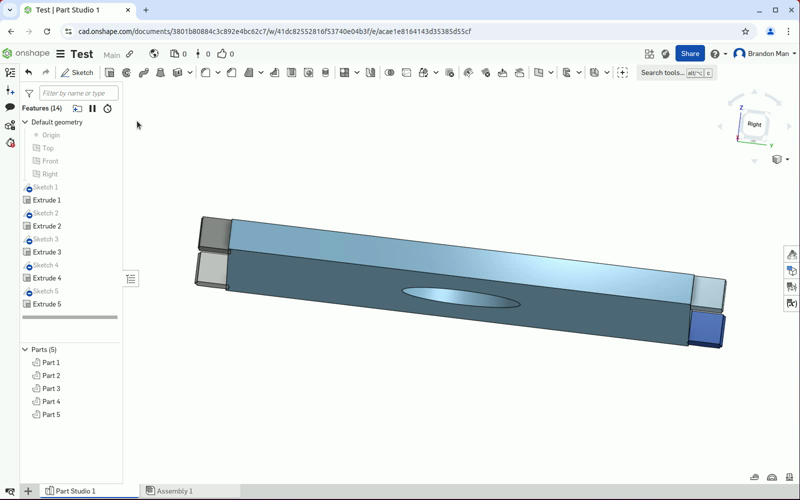
key(right, 3)
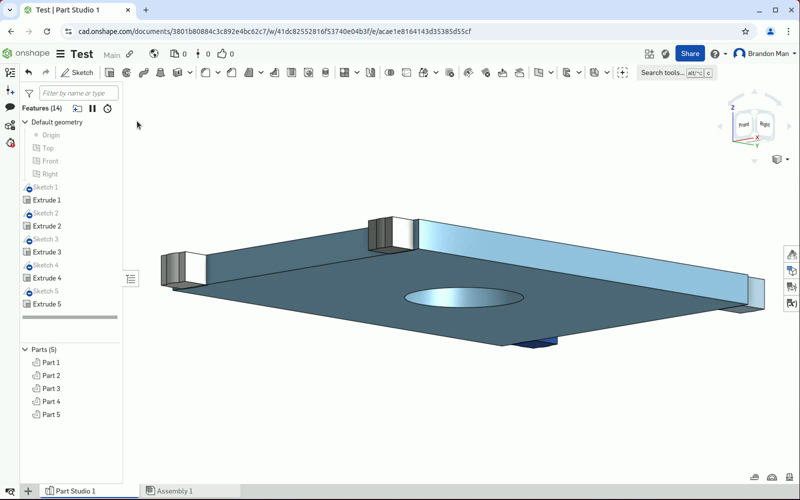
key(down, 3)
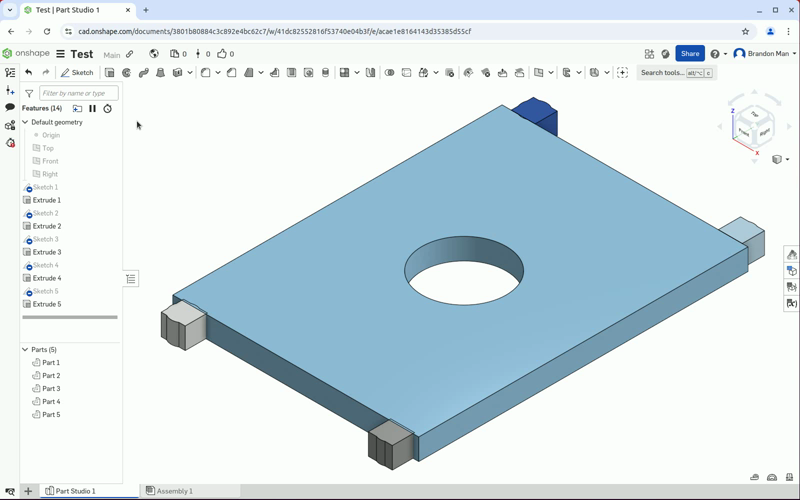
mouse_move(73, 189)
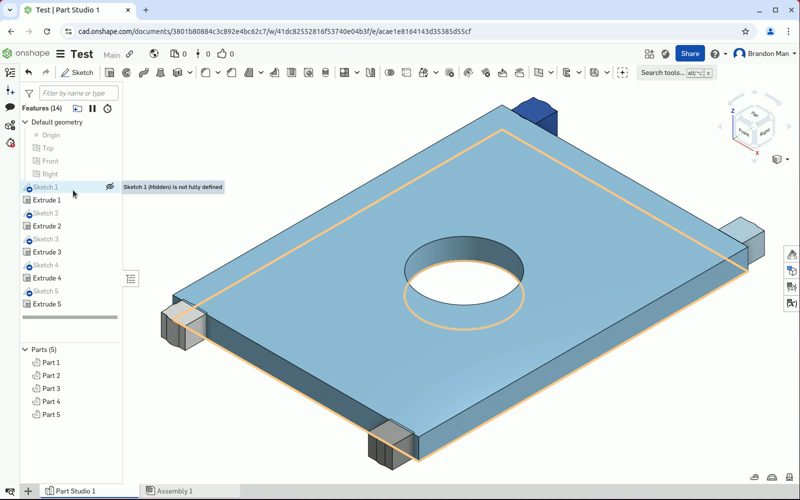
click(73, 189)